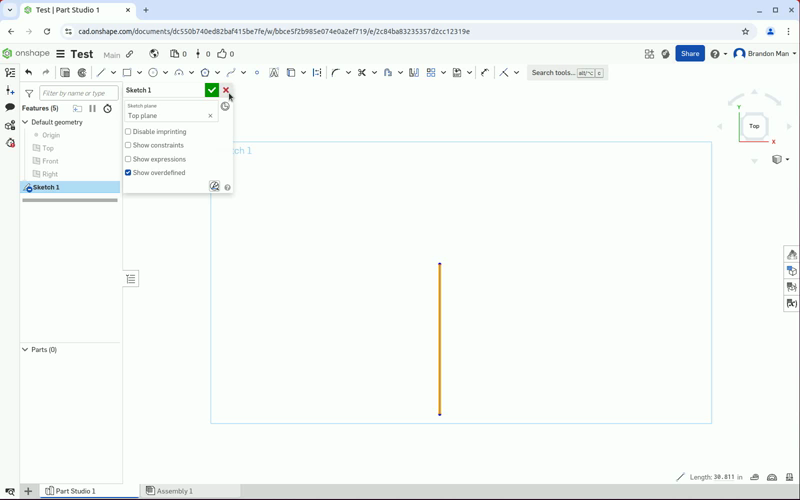
key(shift+h)
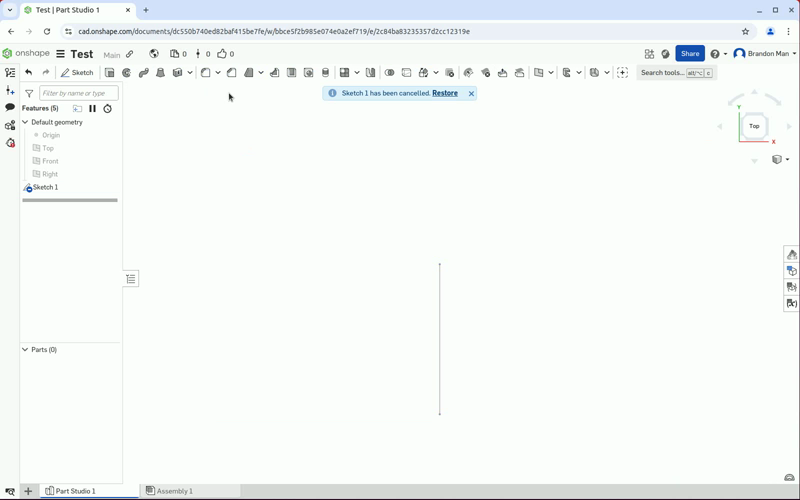
key(shift+s)
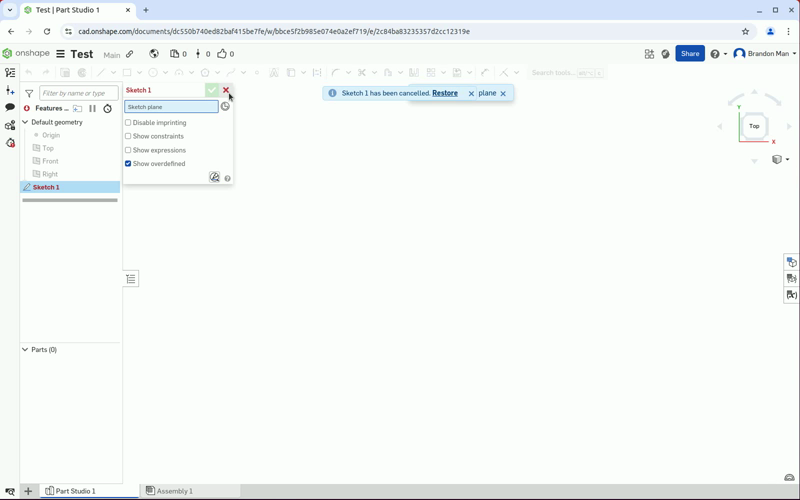
mouse_move(73, 150)
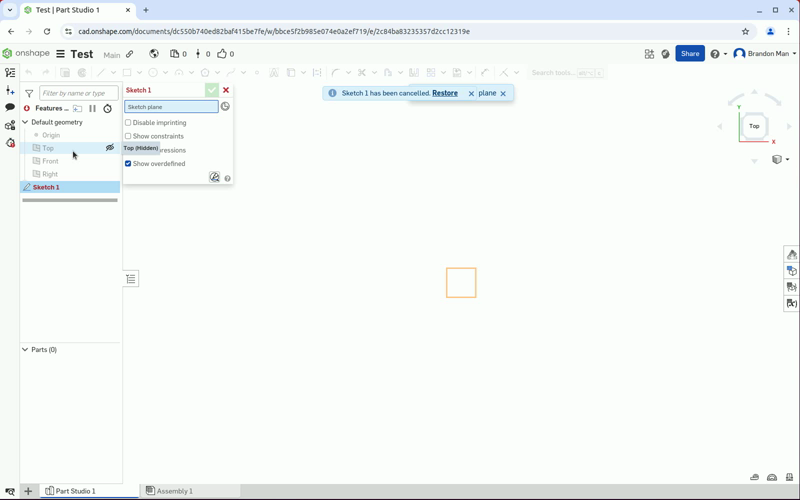
click(73, 150)
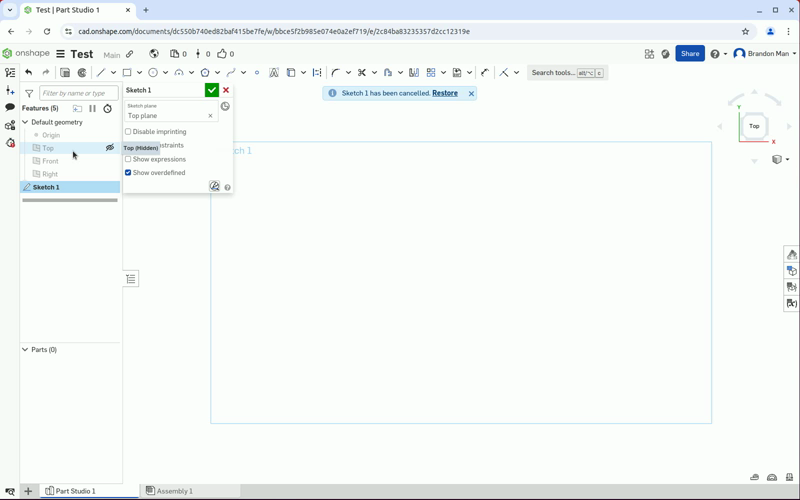
mouse_move(73, 352)
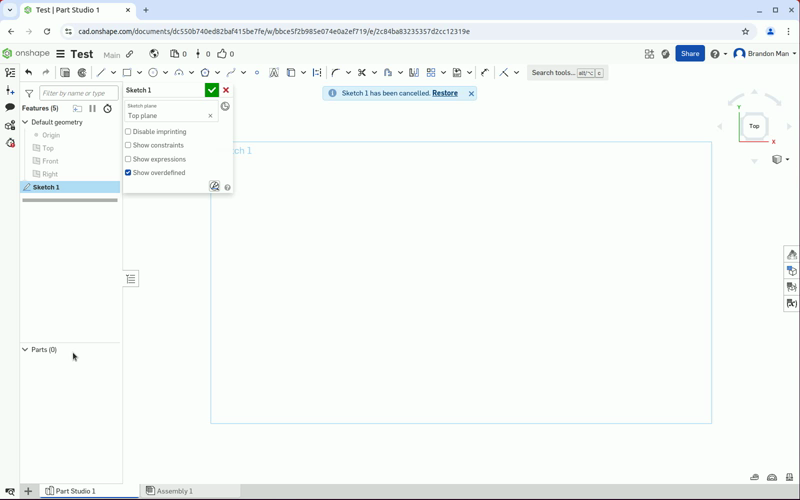
key(y)
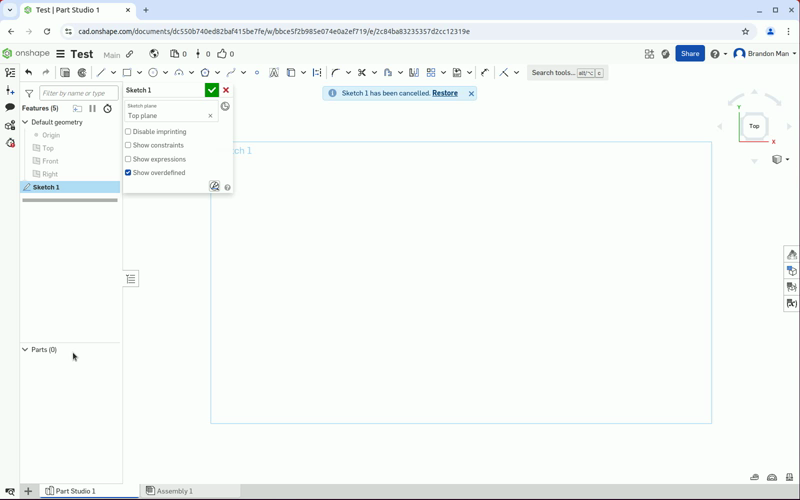
key(l)
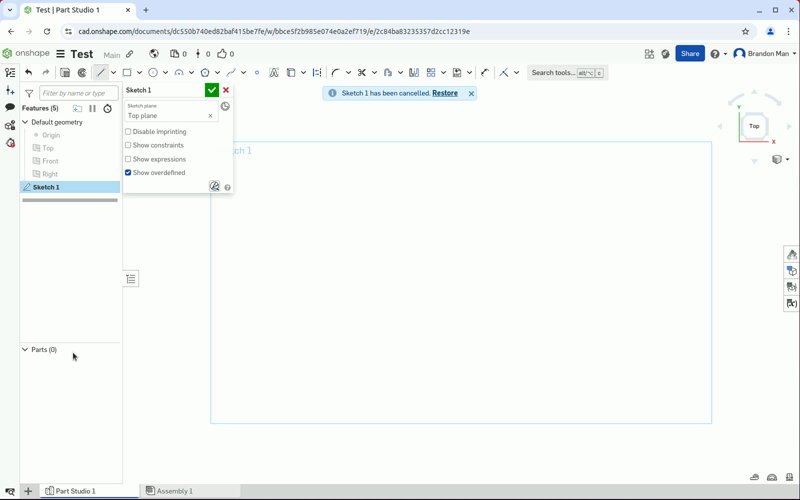
key_down(shift)
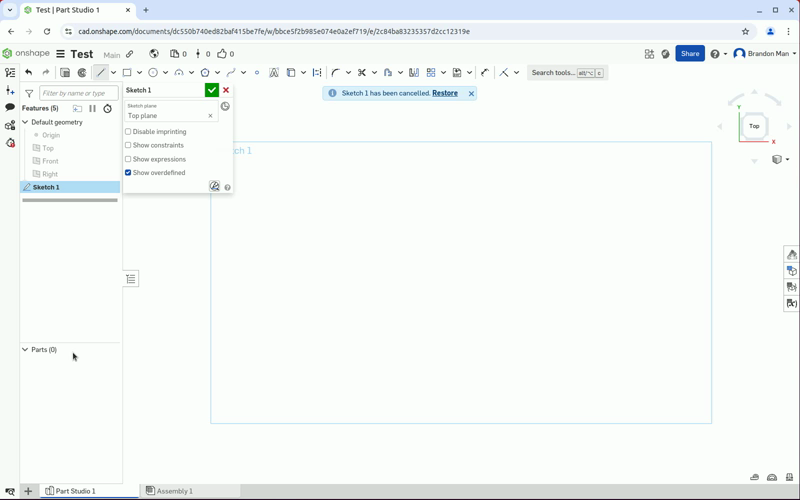
mouse_move(348, 335)
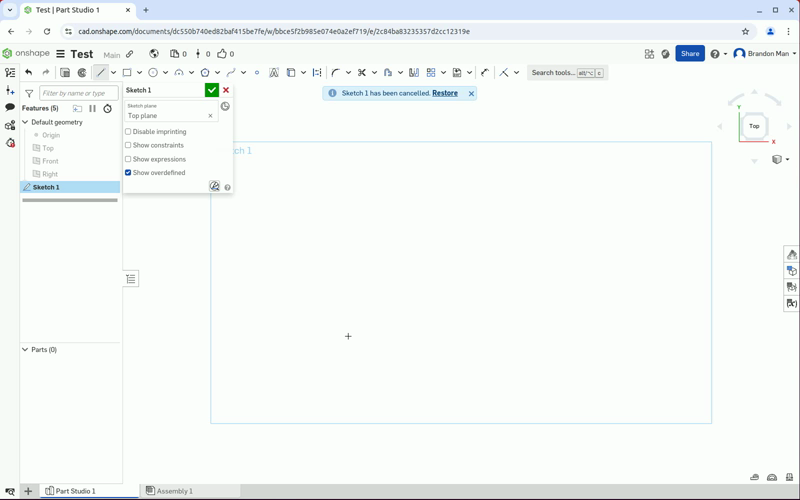
click(348, 335)
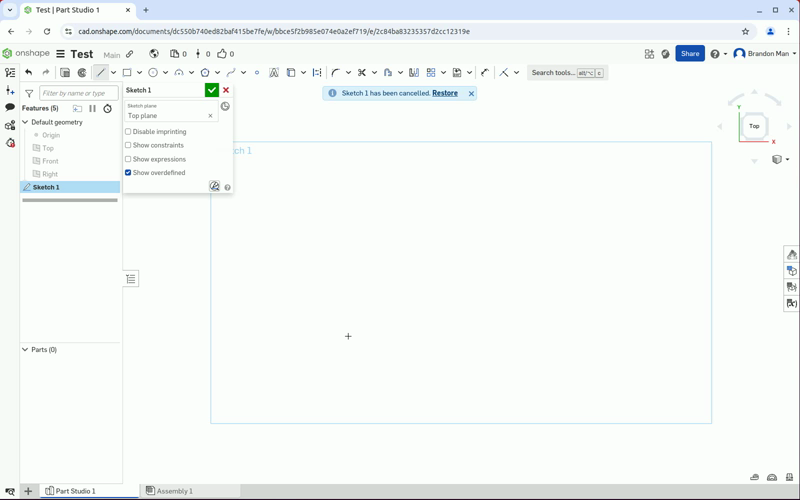
key_up(shift)
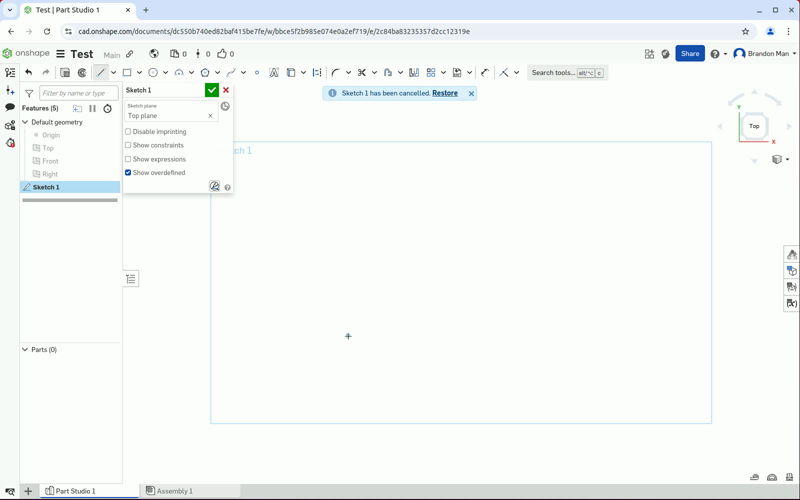
key_down(shift)
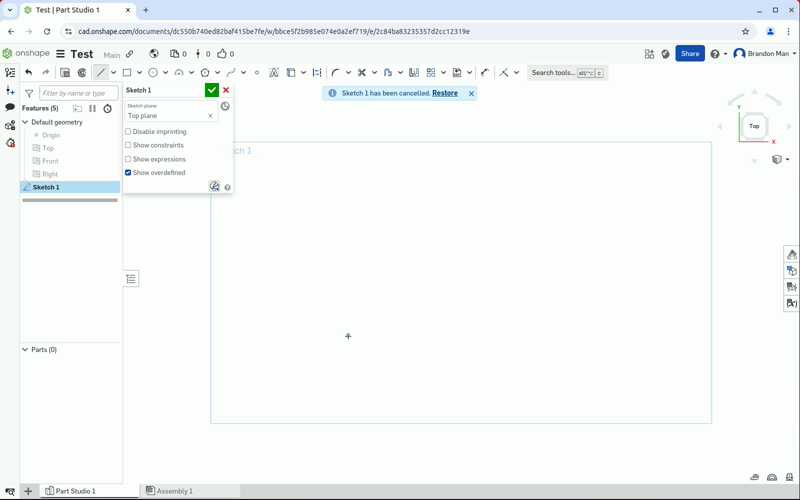
mouse_move(572, 335)
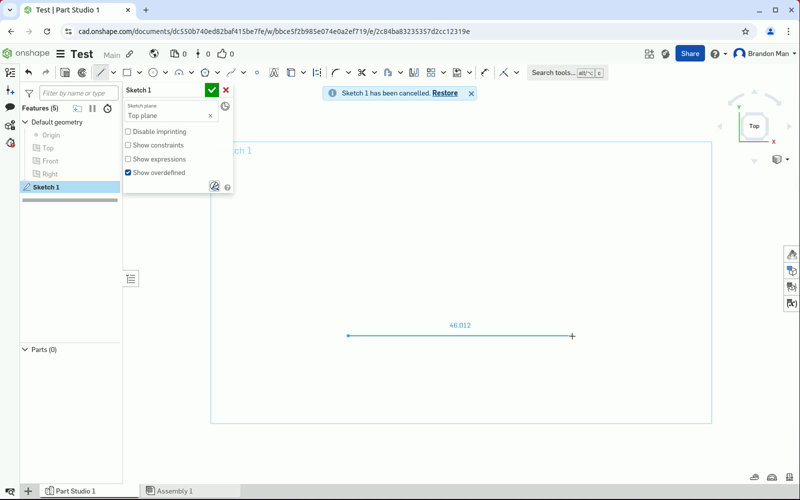
click(572, 335)
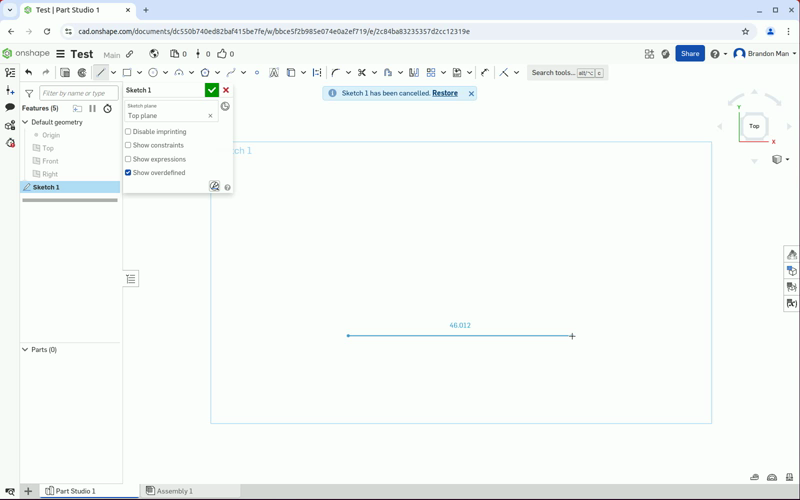
key_up(shift)
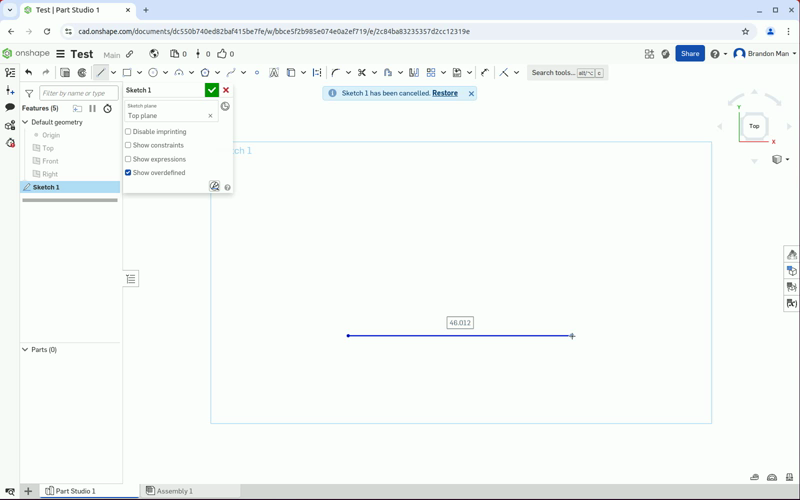
key_down(shift)
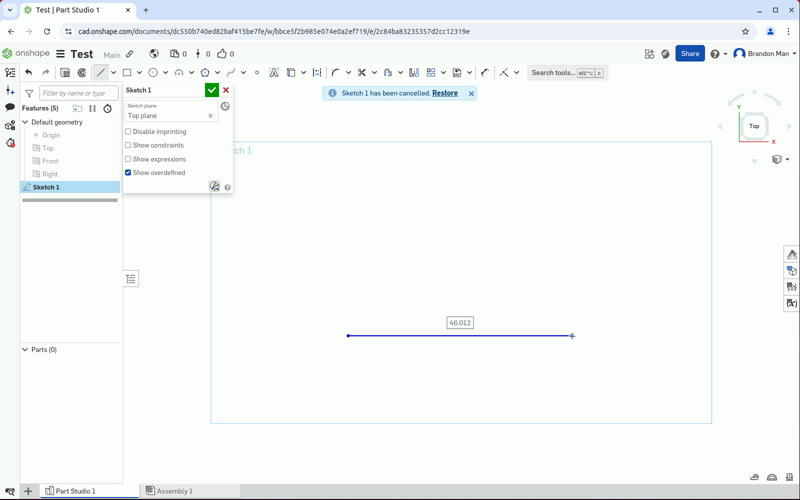
mouse_move(572, 229)
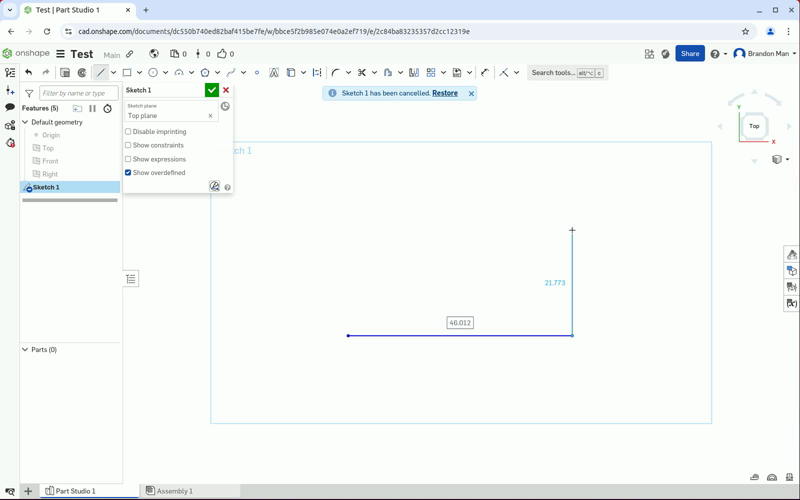
click(572, 229)
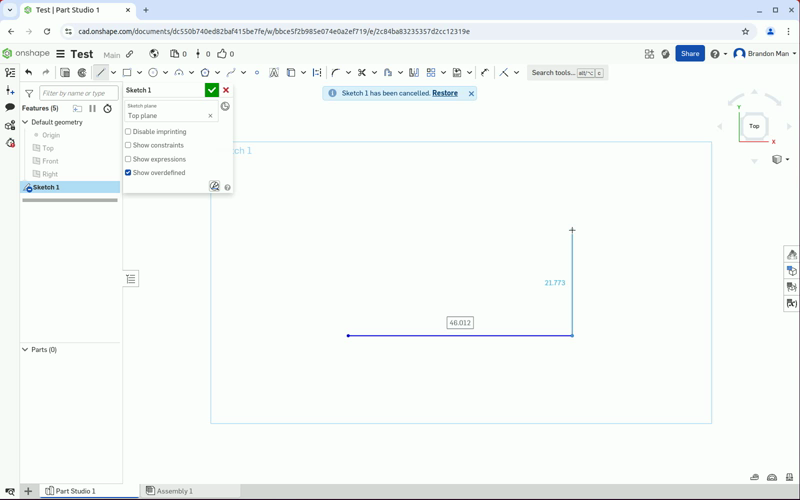
key_up(shift)
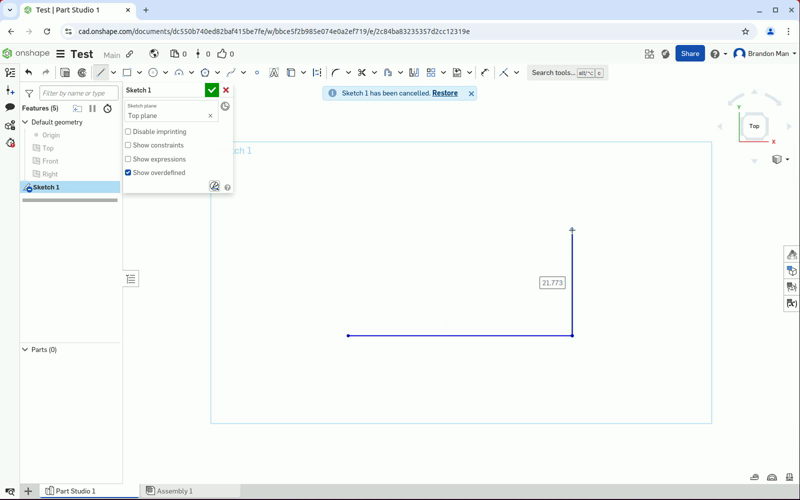
key_down(shift)
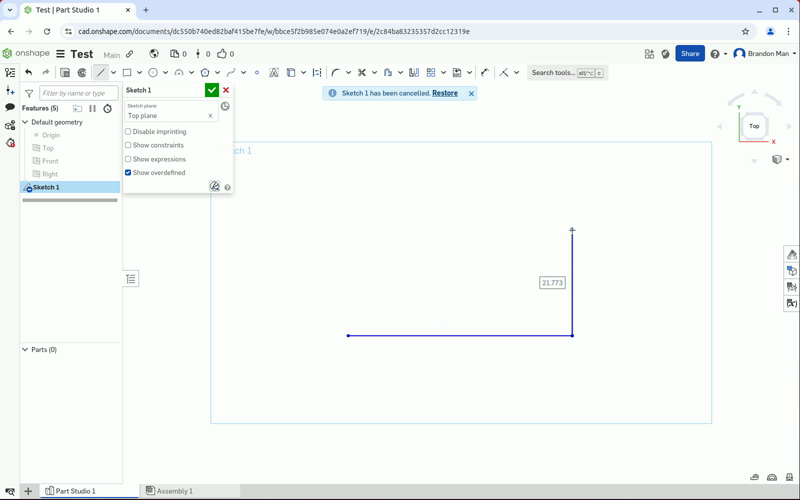
mouse_move(348, 229)
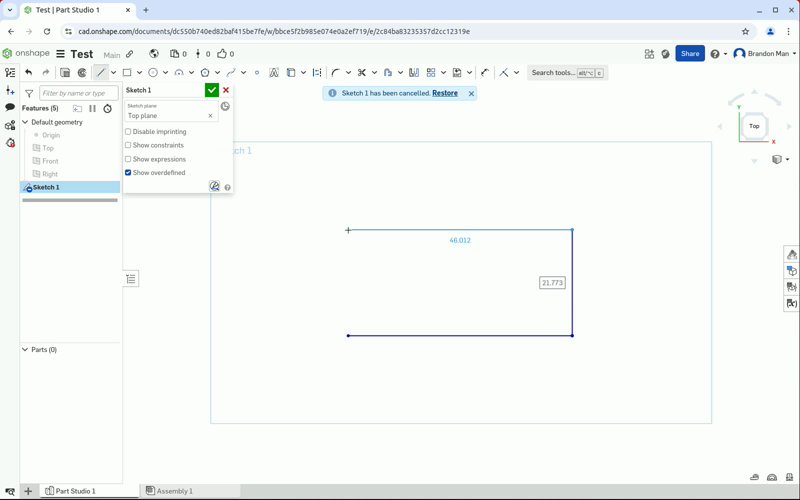
click(348, 229)
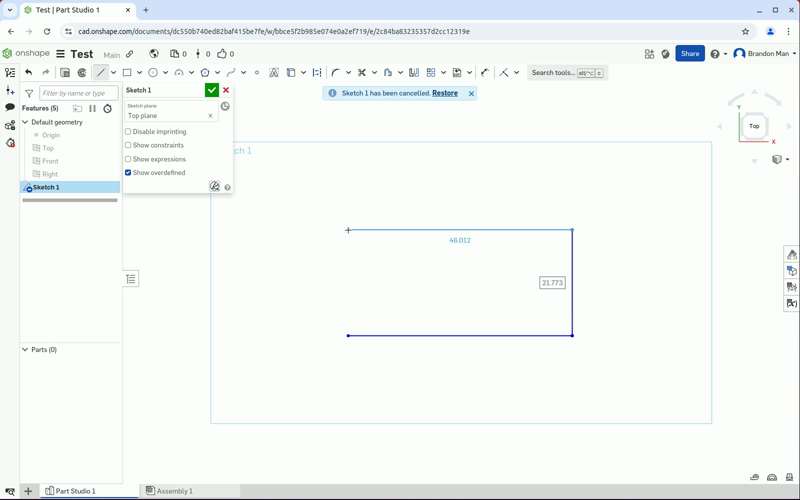
key_up(shift)
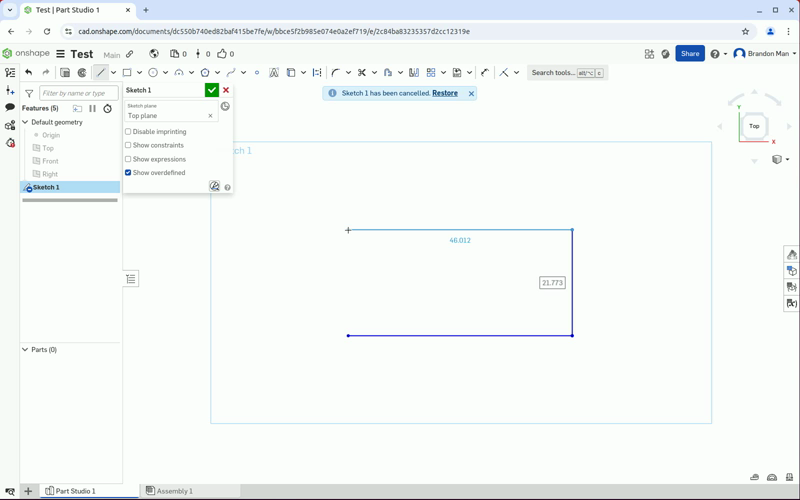
key_down(shift)
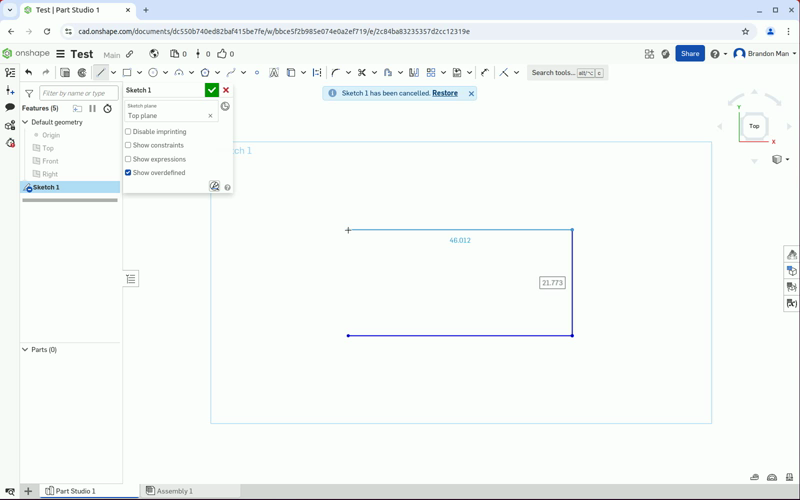
mouse_move(348, 335)
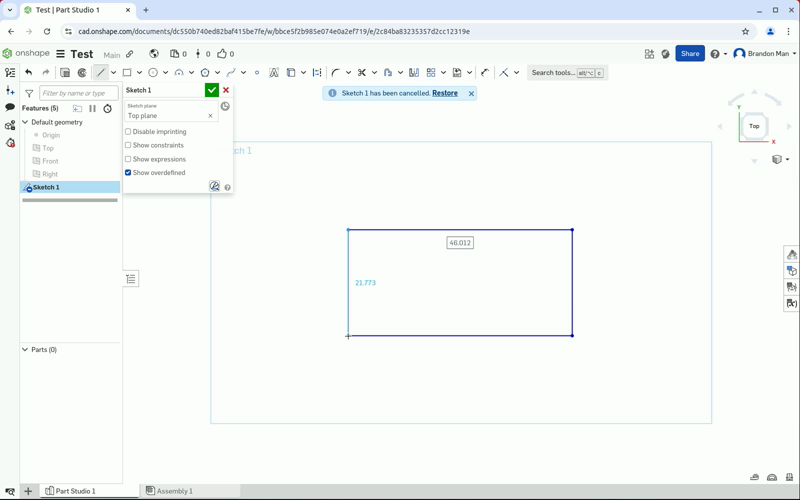
key_up(shift)
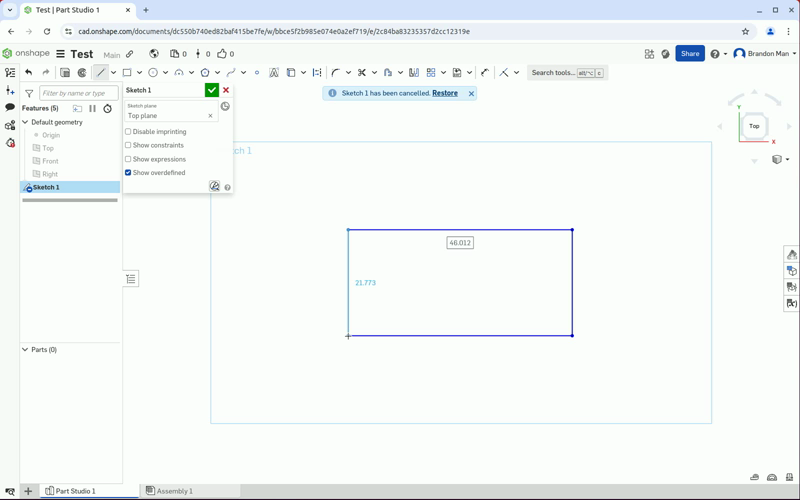
click(348, 335)
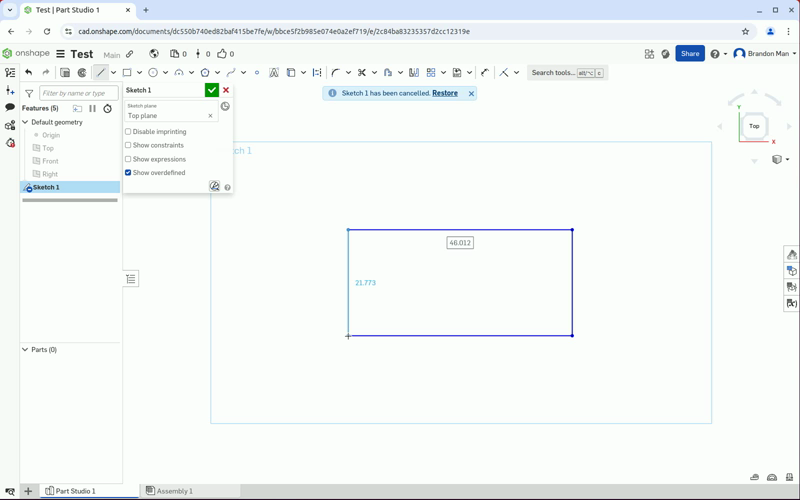
key(esc)
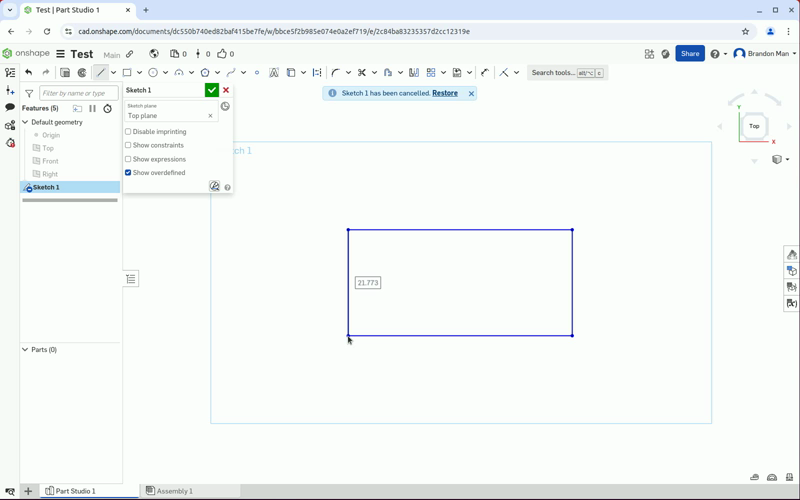
key(l)
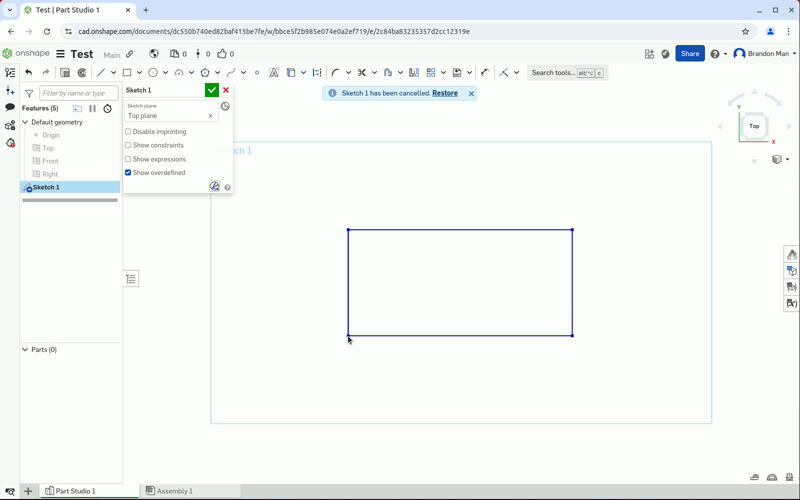
key_down(shift)
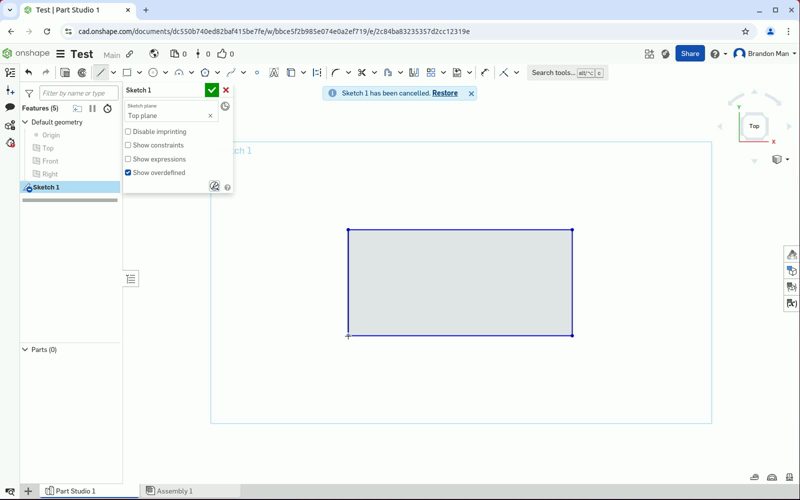
mouse_move(350, 333)
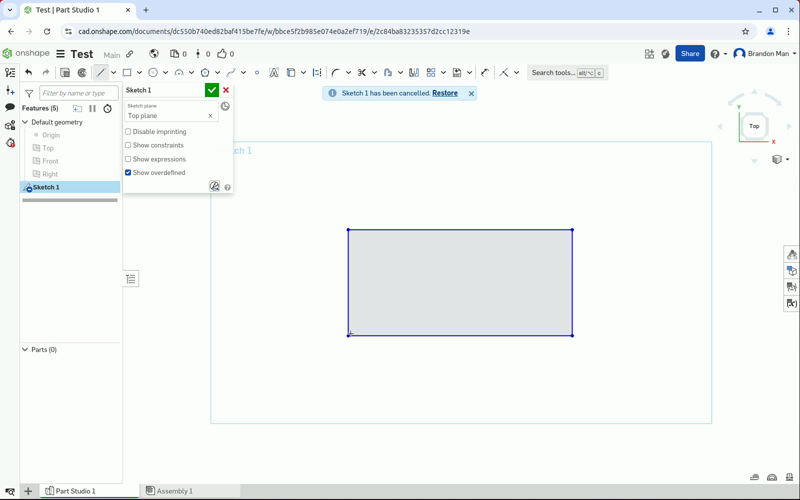
scroll(6)
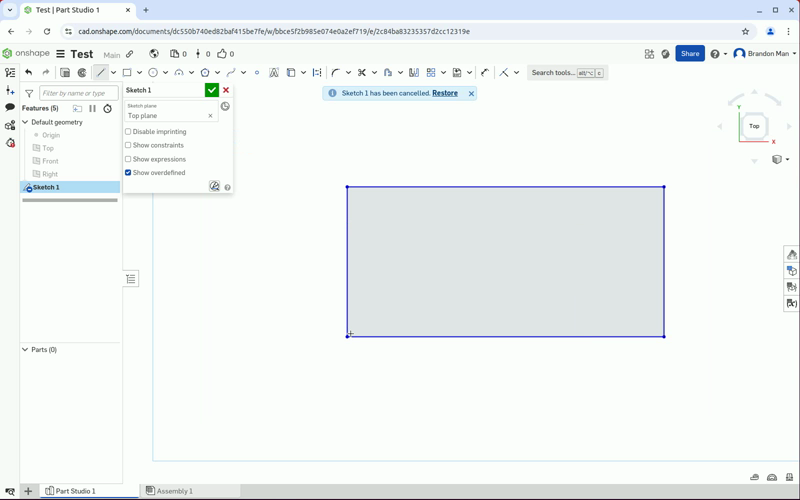
scroll(6)
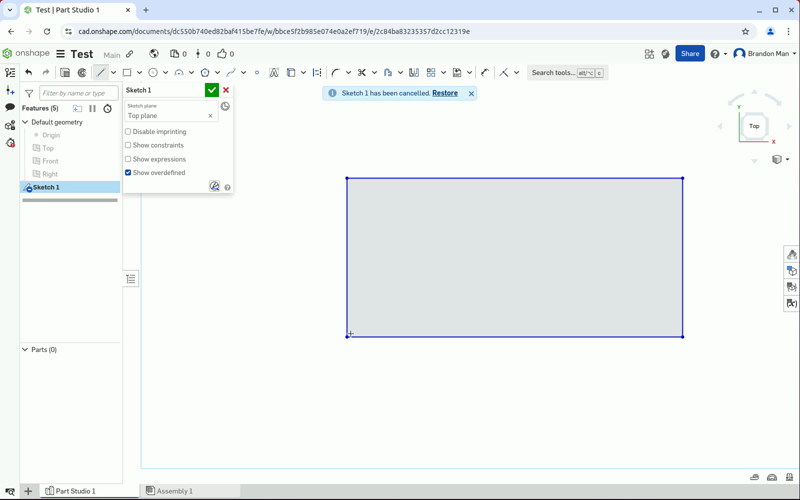
scroll(6)
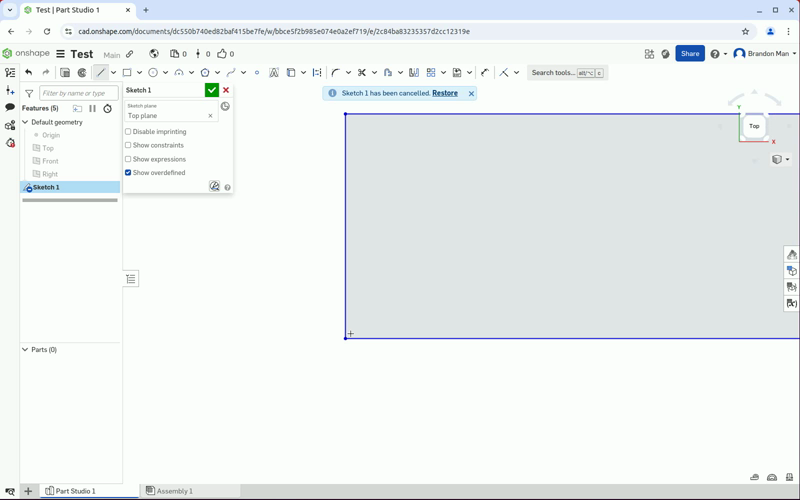
scroll(6)
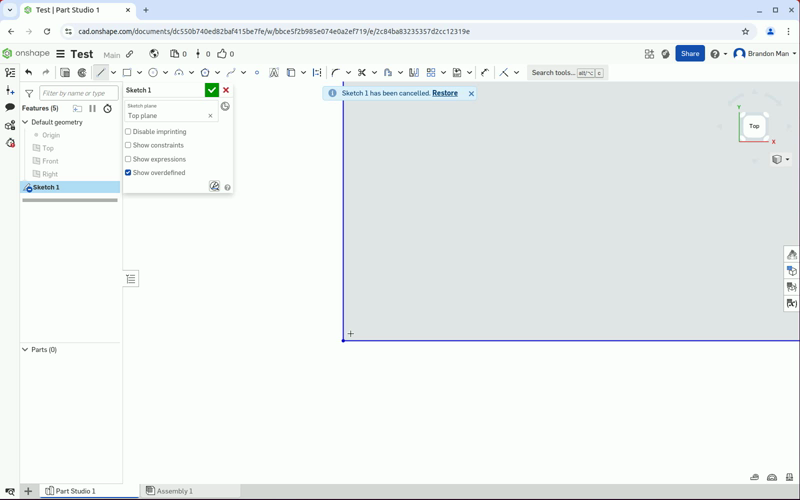
scroll(6)
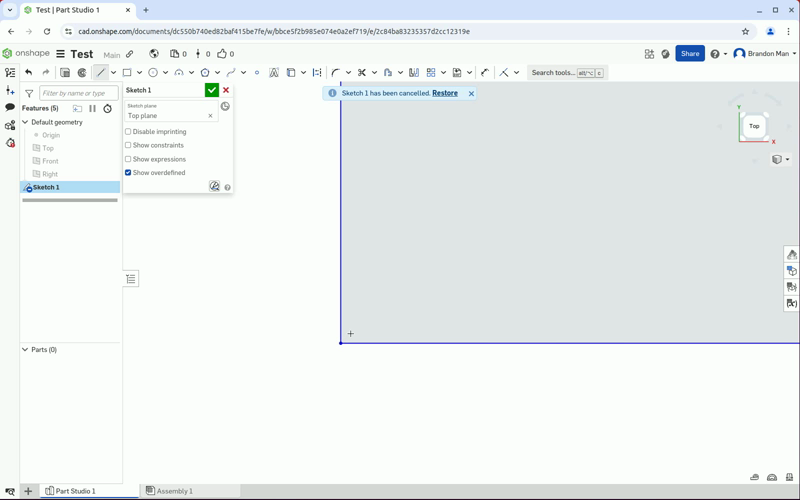
scroll(6)
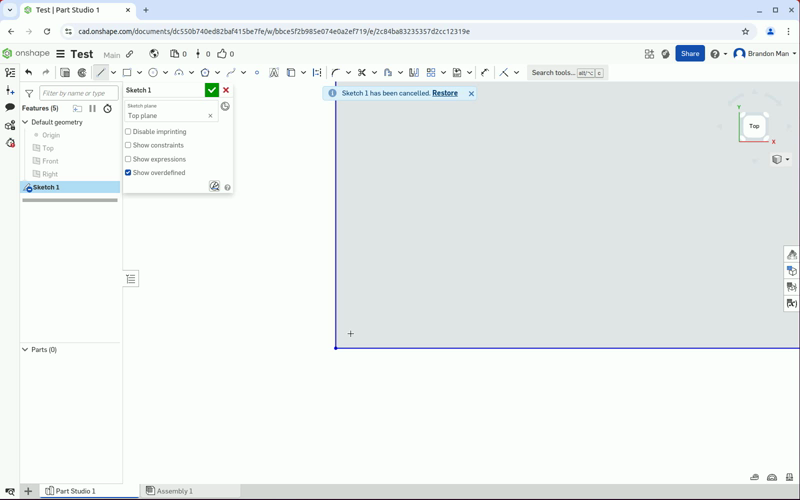
scroll(6)
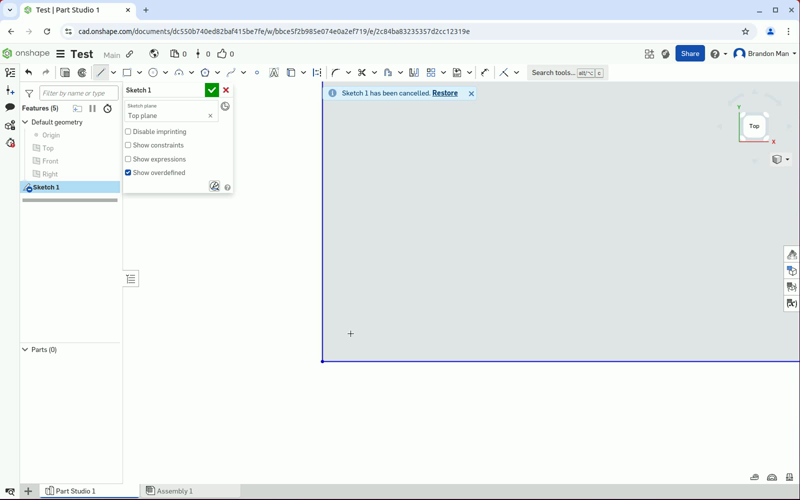
click(350, 333)
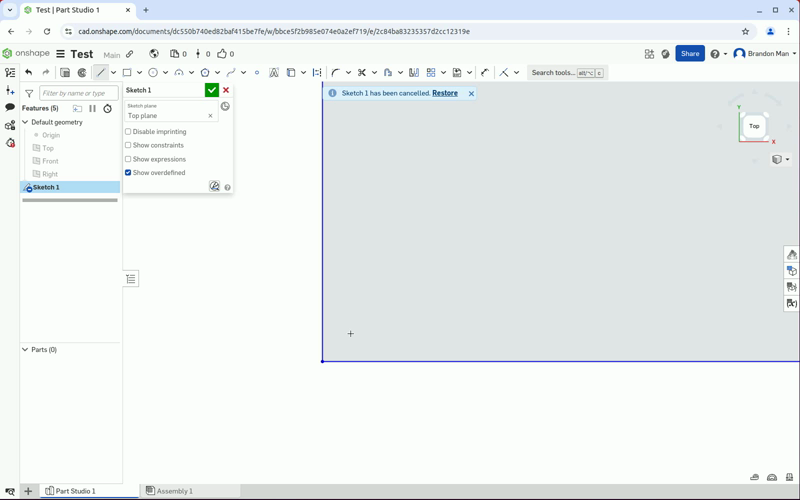
scroll(-6)
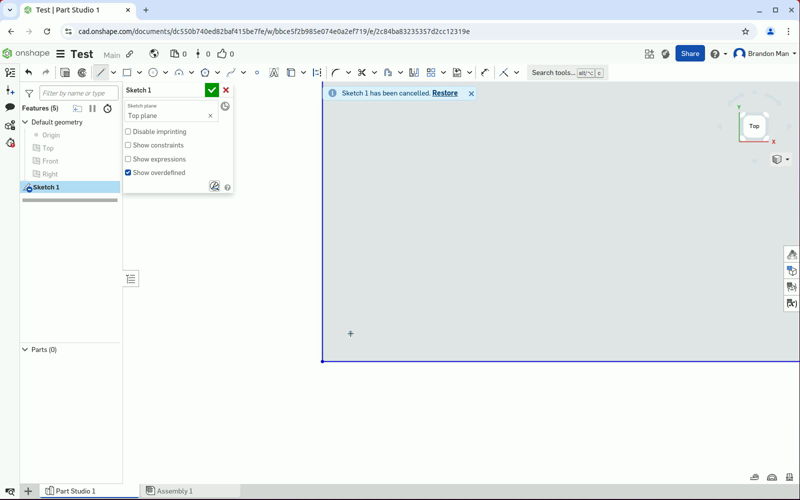
scroll(-6)
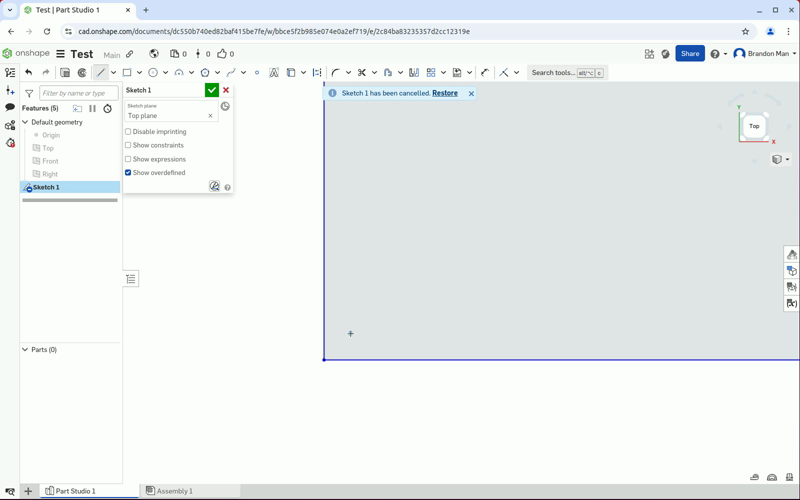
scroll(-6)
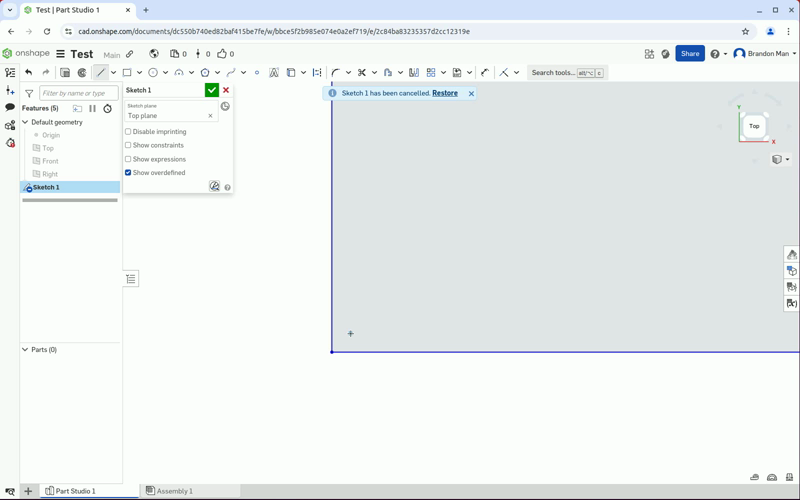
scroll(-6)
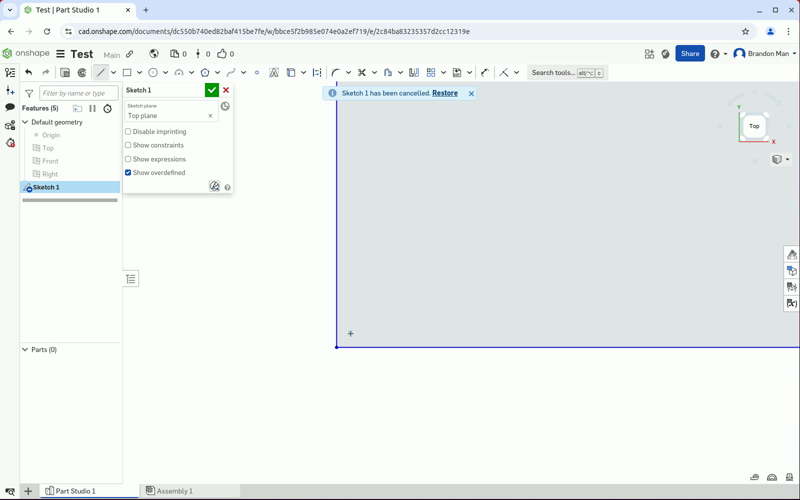
scroll(-6)
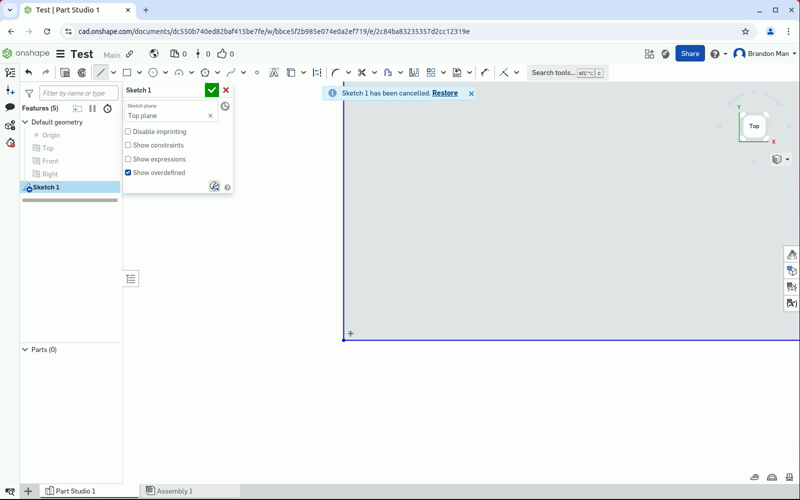
scroll(-6)
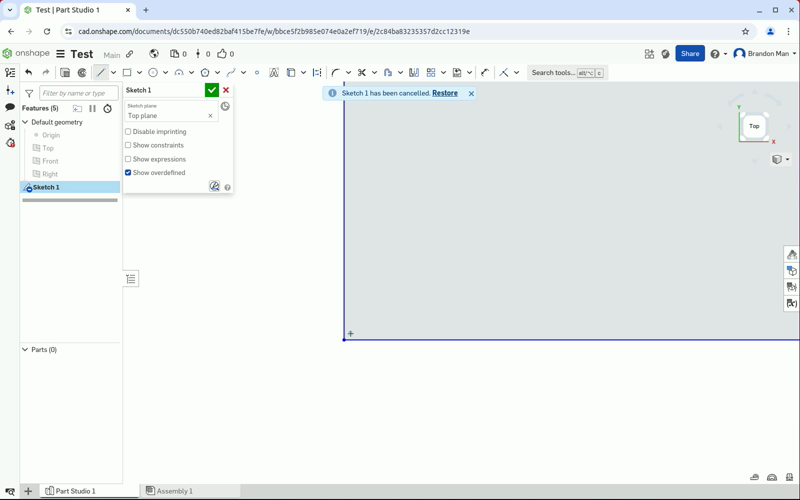
scroll(-6)
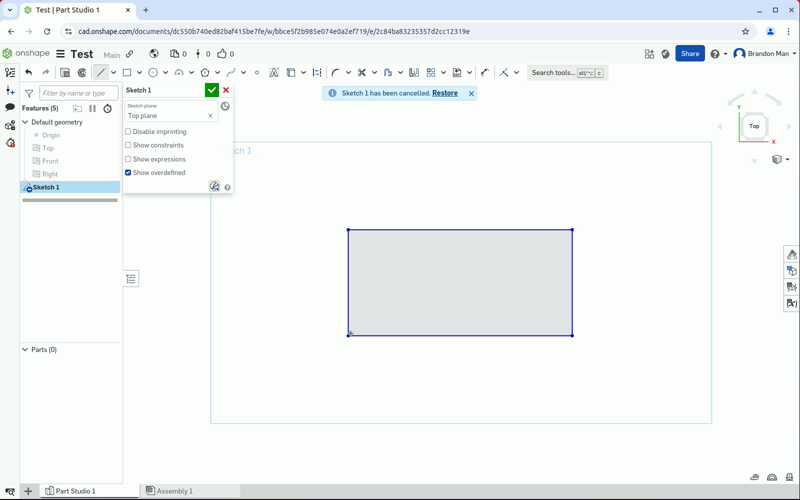
key_up(shift)
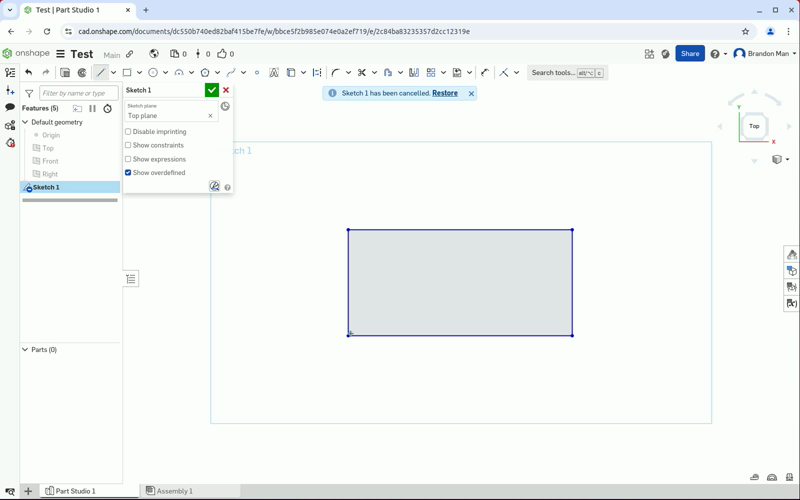
key_down(shift)
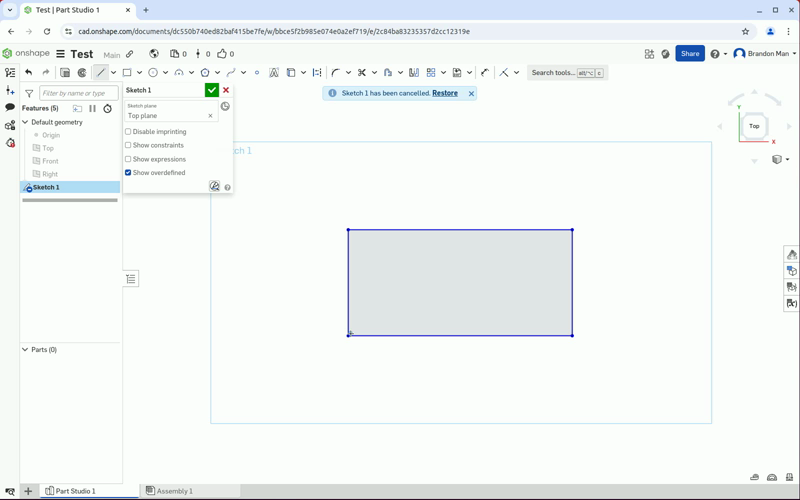
mouse_move(569, 333)
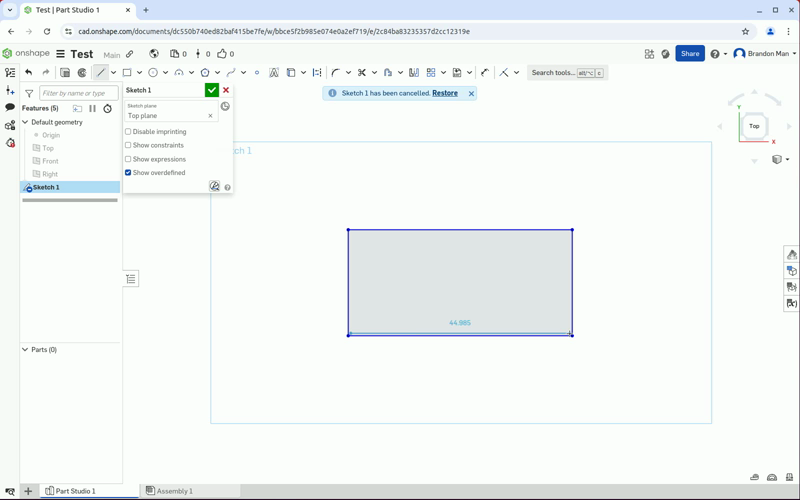
scroll(6)
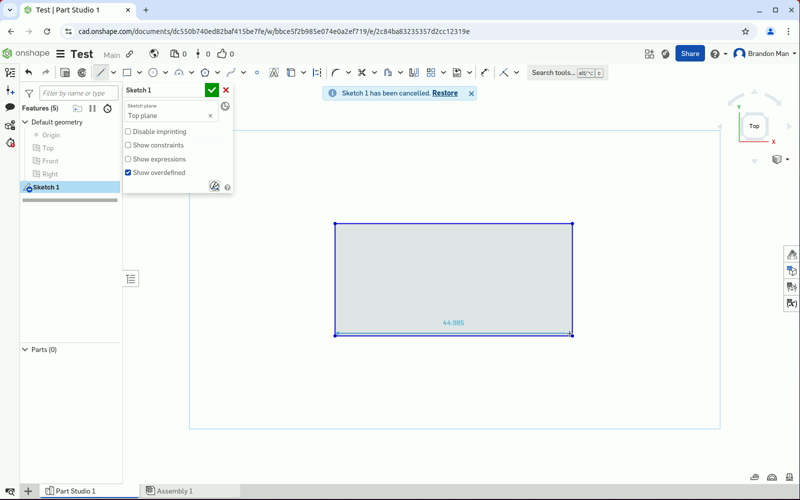
scroll(6)
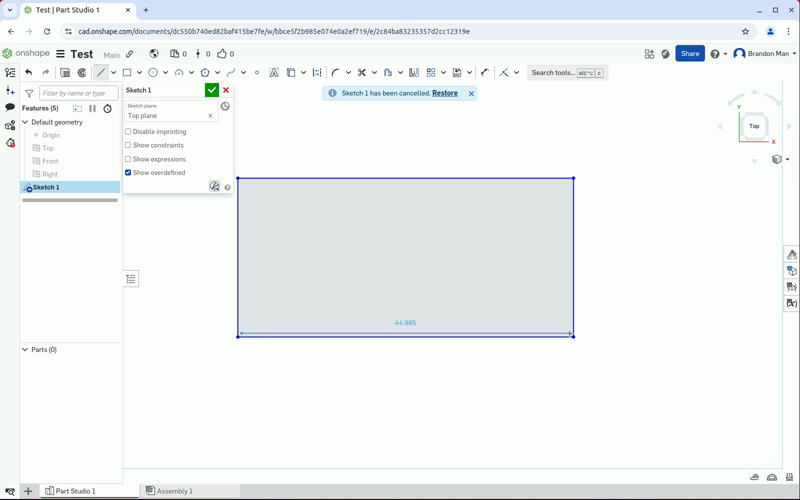
scroll(6)
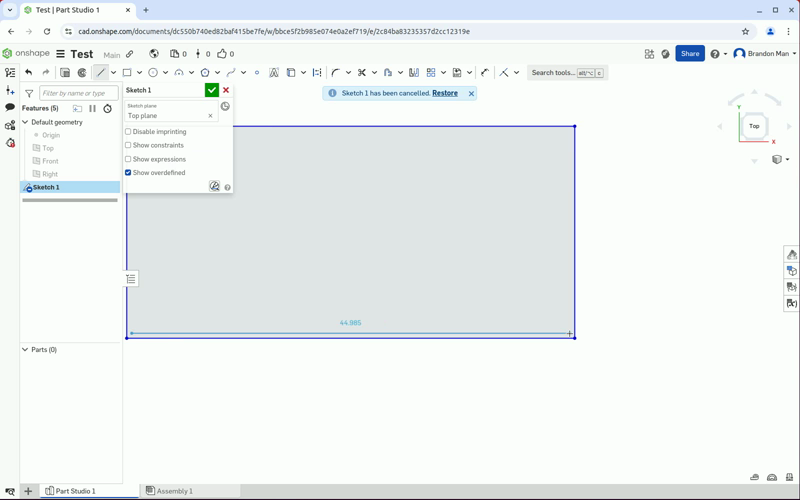
scroll(6)
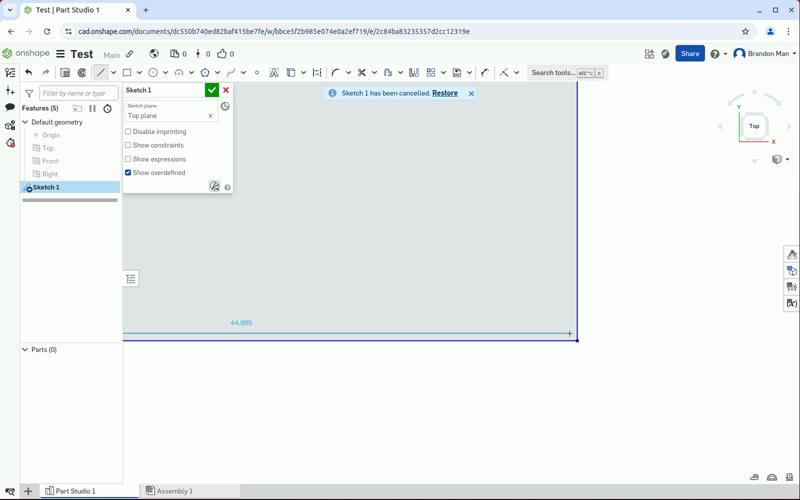
scroll(6)
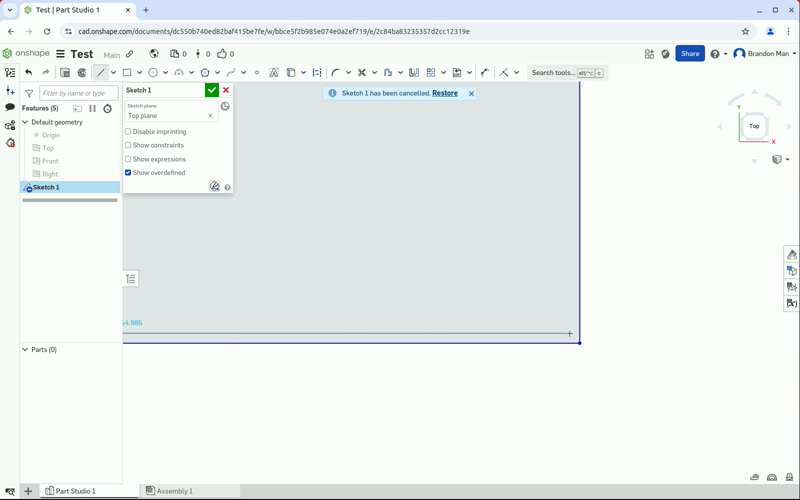
scroll(6)
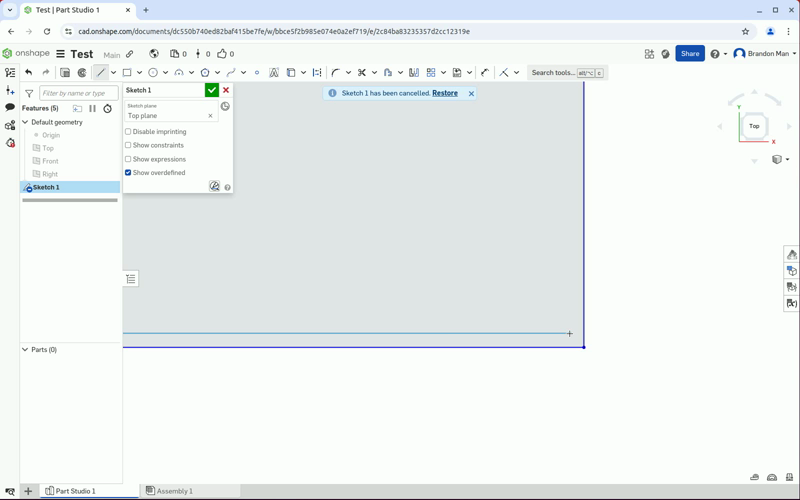
scroll(6)
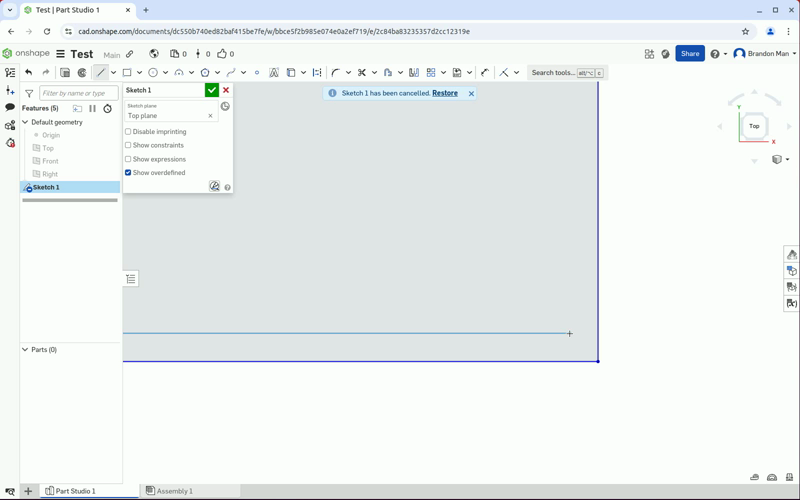
click(569, 333)
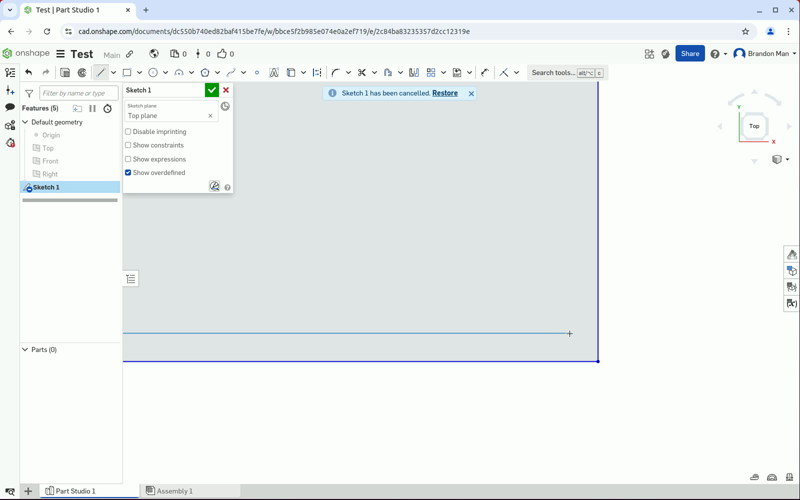
scroll(-6)
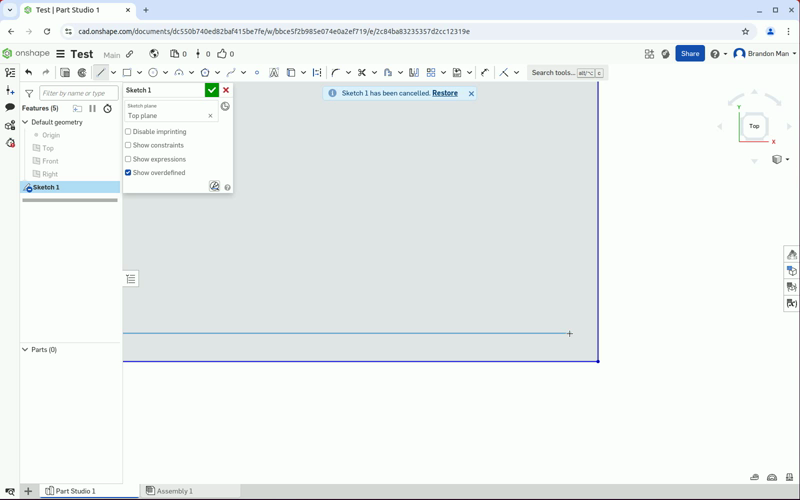
scroll(-6)
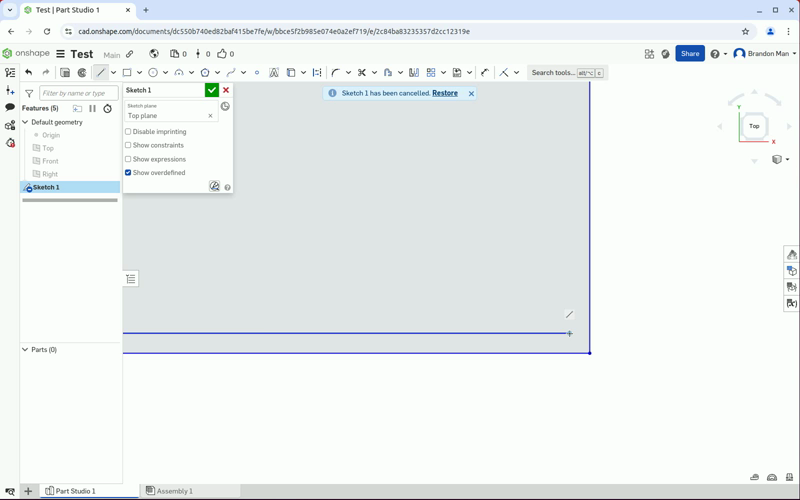
scroll(-6)
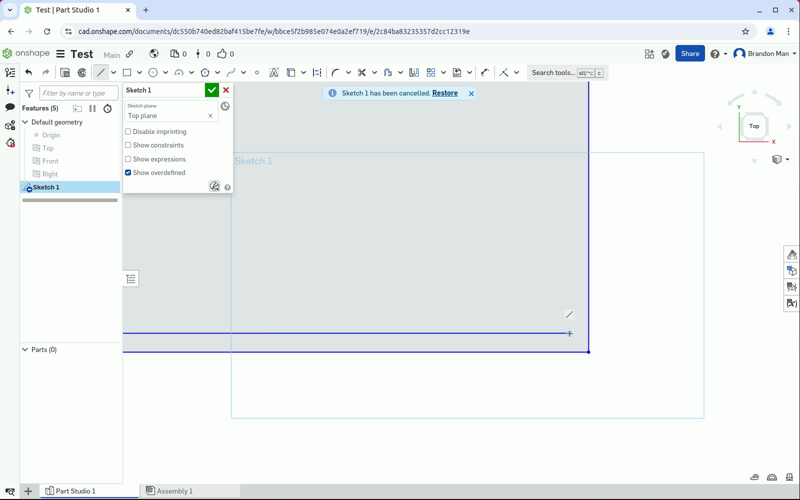
scroll(-6)
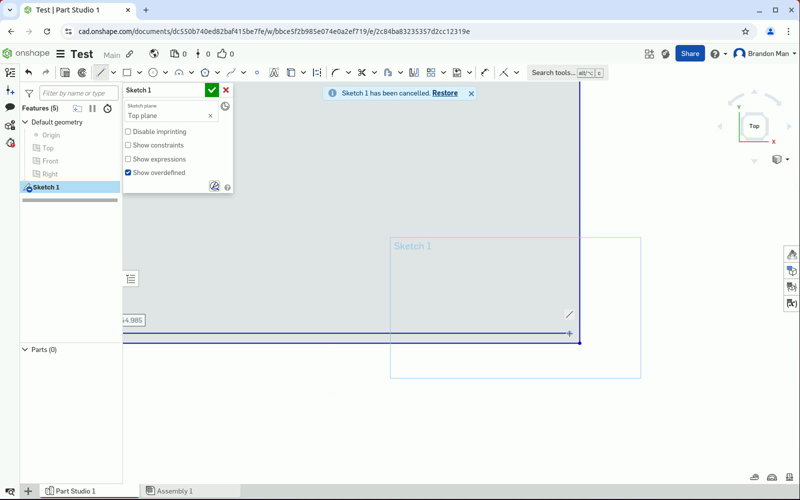
scroll(-6)
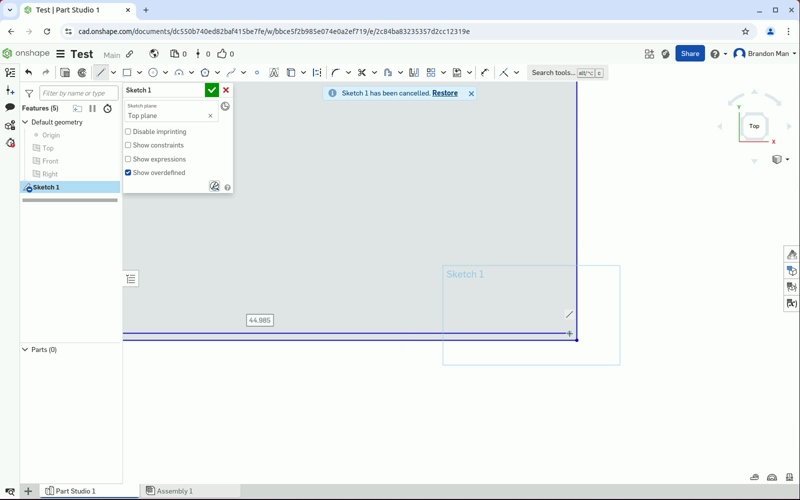
scroll(-6)
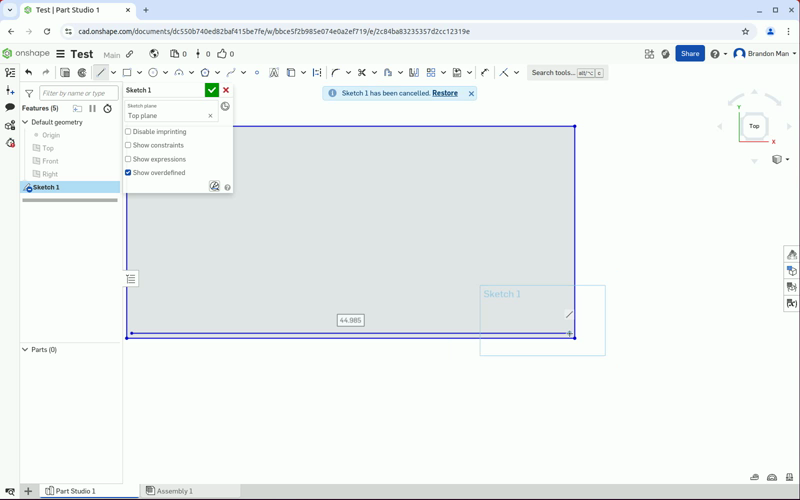
scroll(-6)
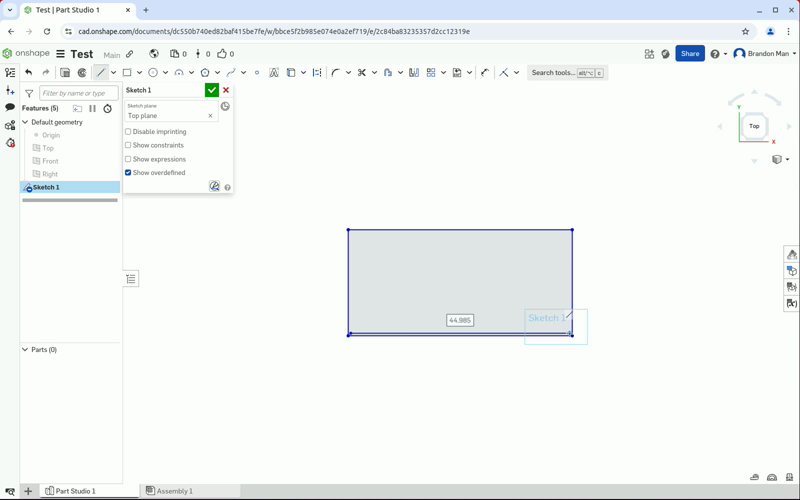
key_up(shift)
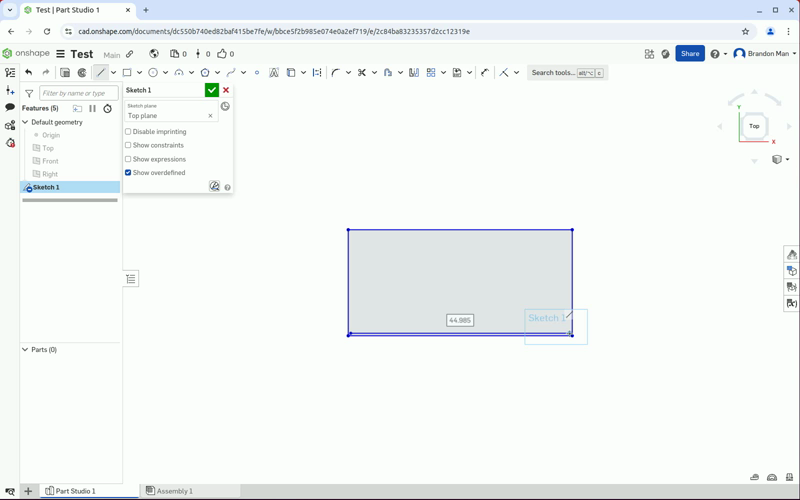
key_down(shift)
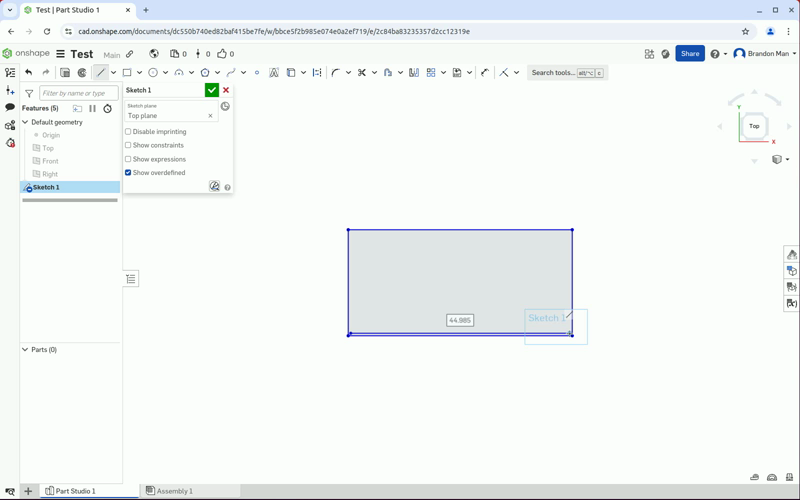
mouse_move(569, 234)
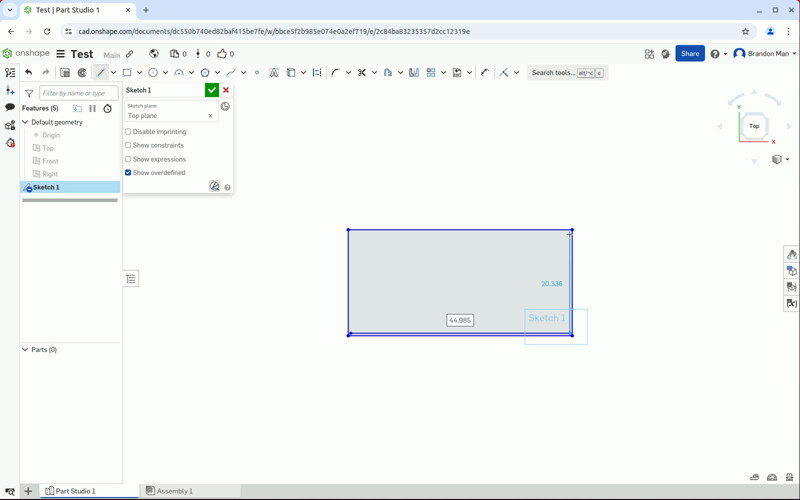
click(569, 234)
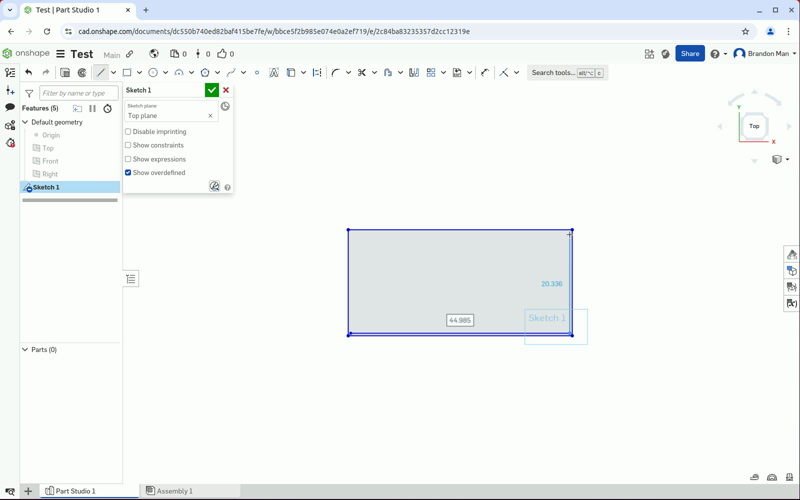
key_up(shift)
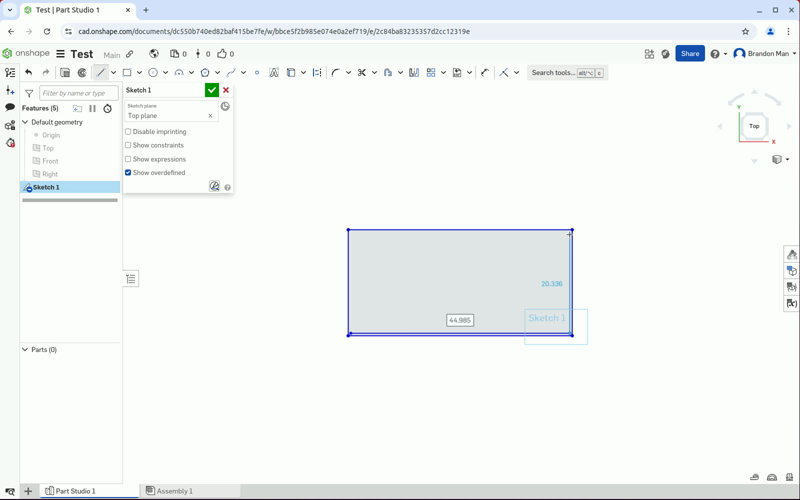
key_down(shift)
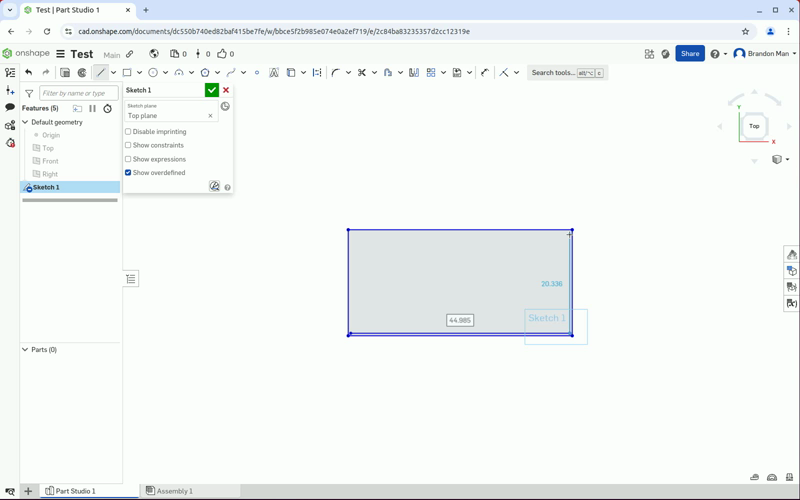
mouse_move(350, 234)
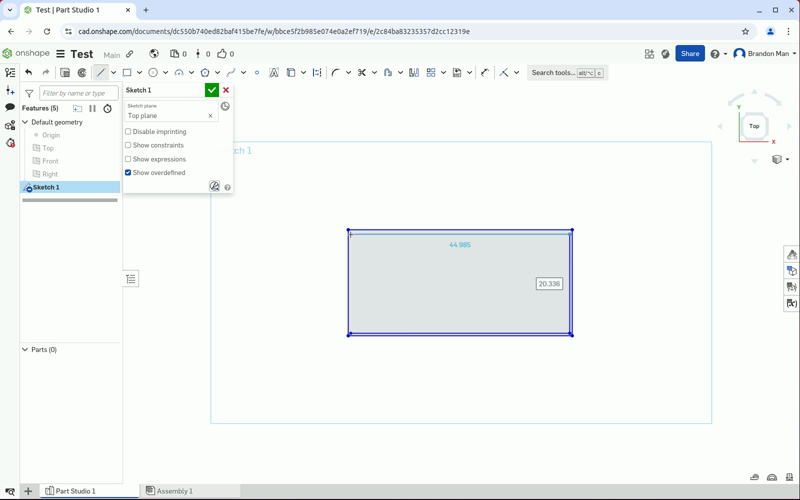
click(350, 234)
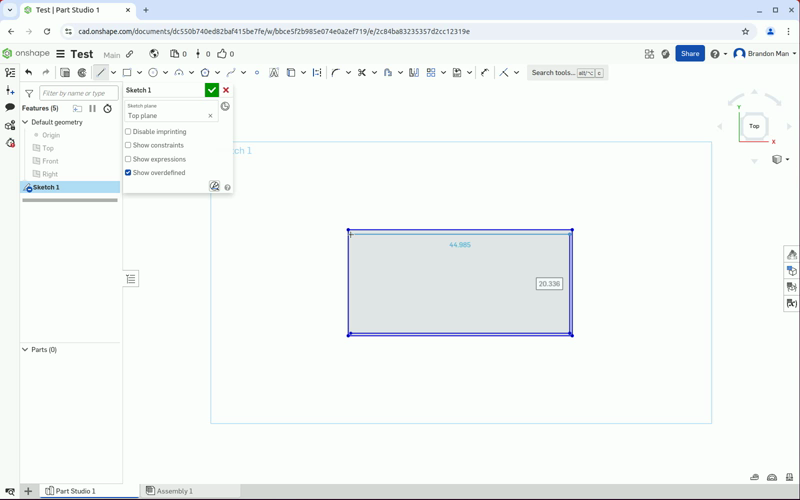
key_up(shift)
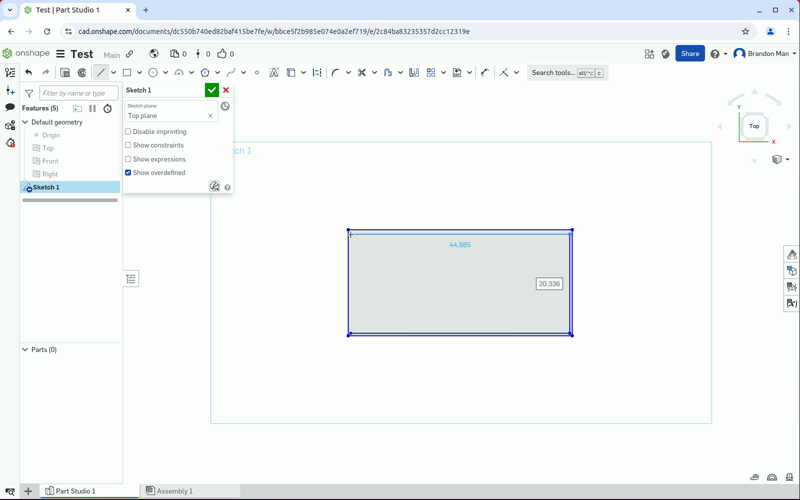
key_down(shift)
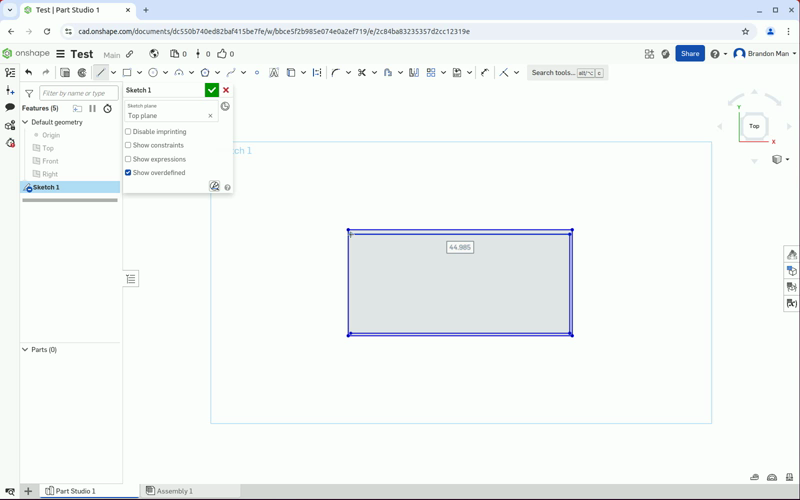
mouse_move(350, 333)
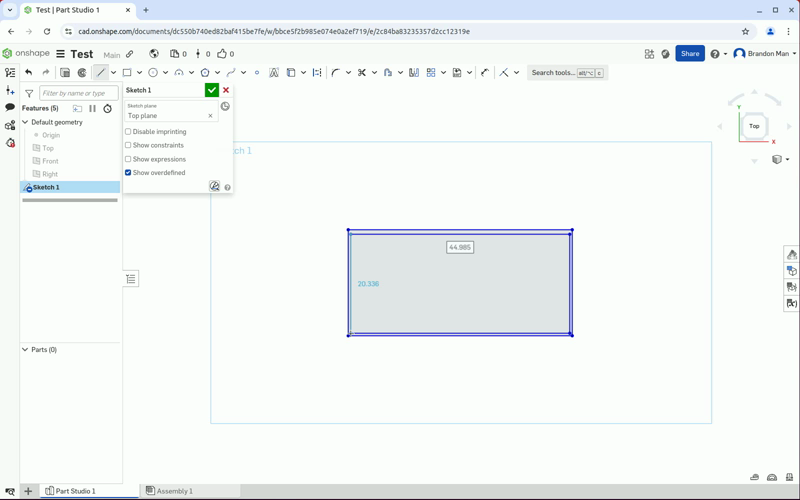
scroll(6)
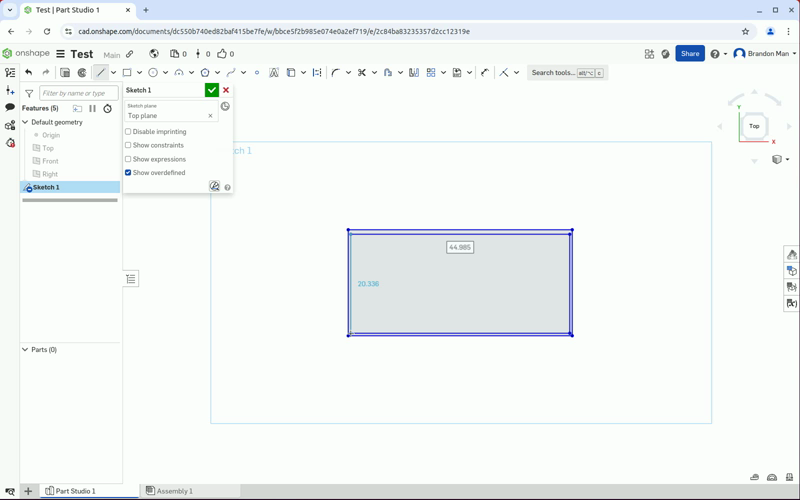
scroll(6)
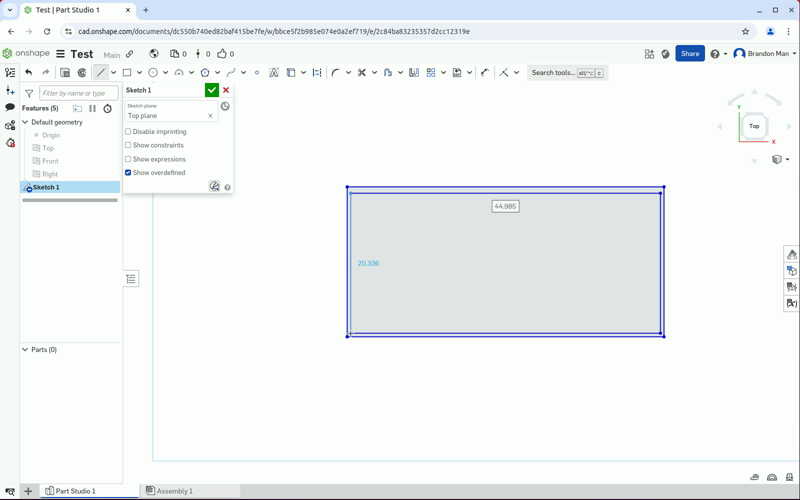
scroll(6)
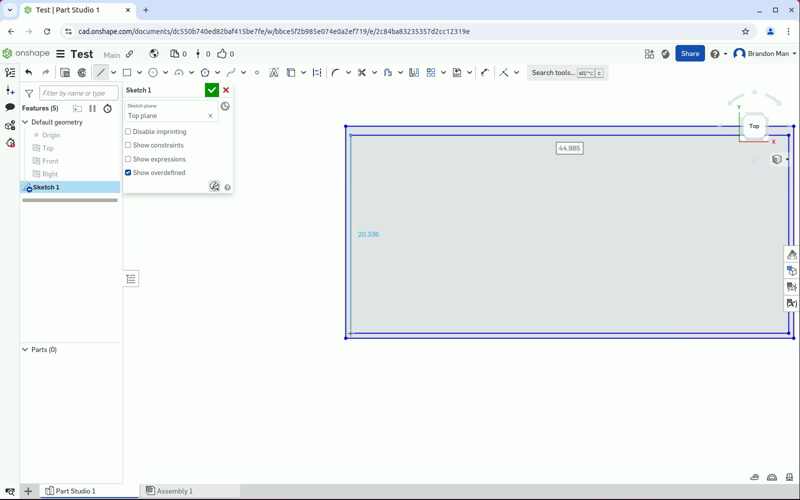
scroll(6)
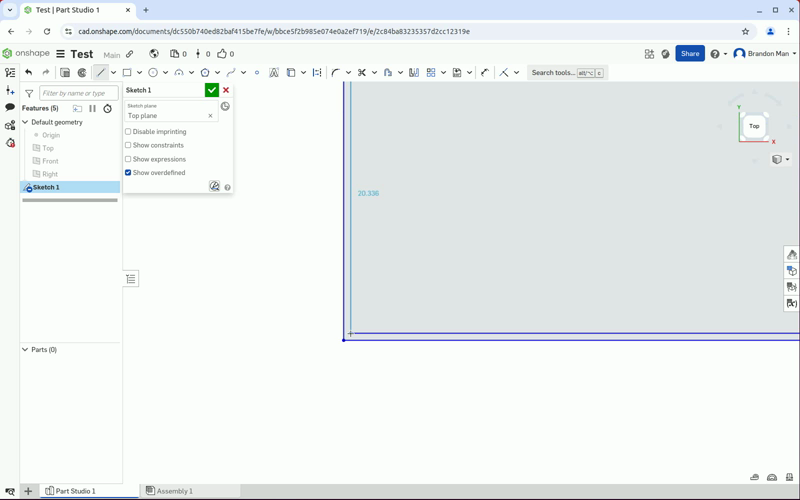
scroll(6)
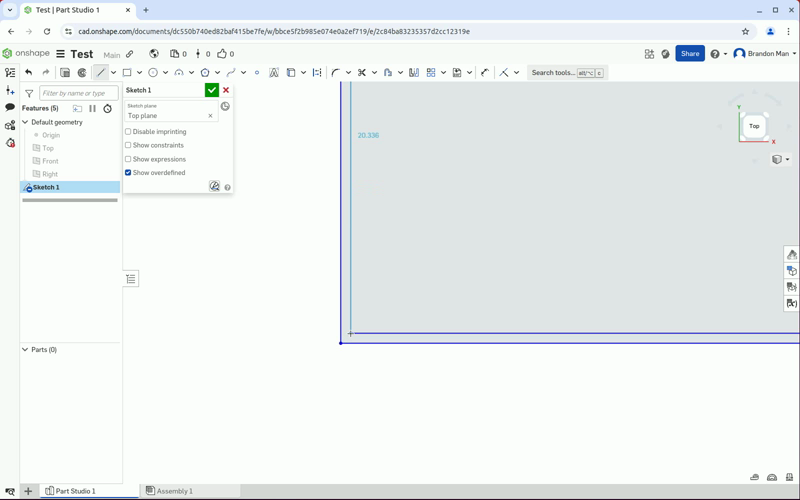
scroll(6)
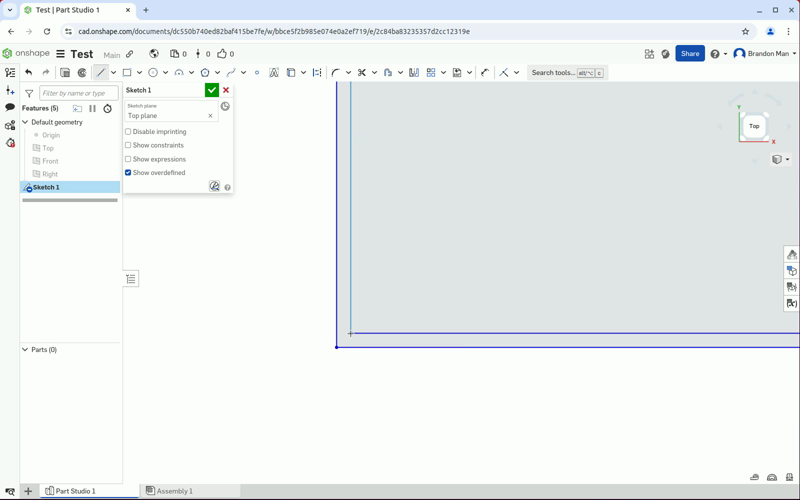
scroll(6)
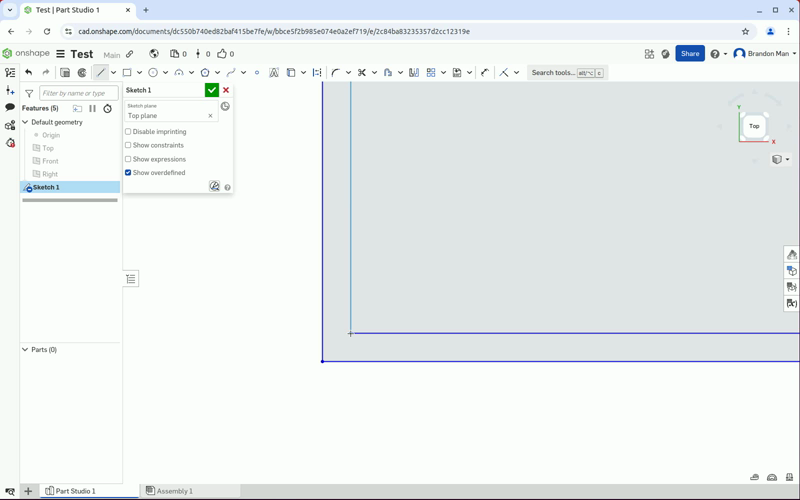
key_up(shift)
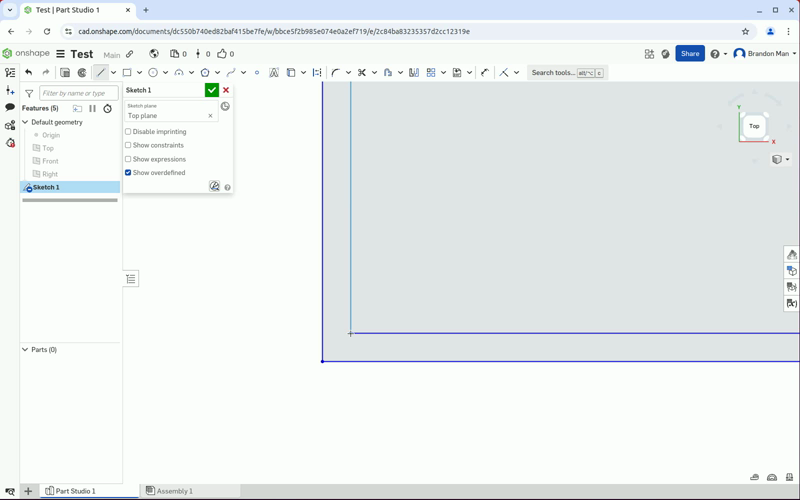
click(350, 333)
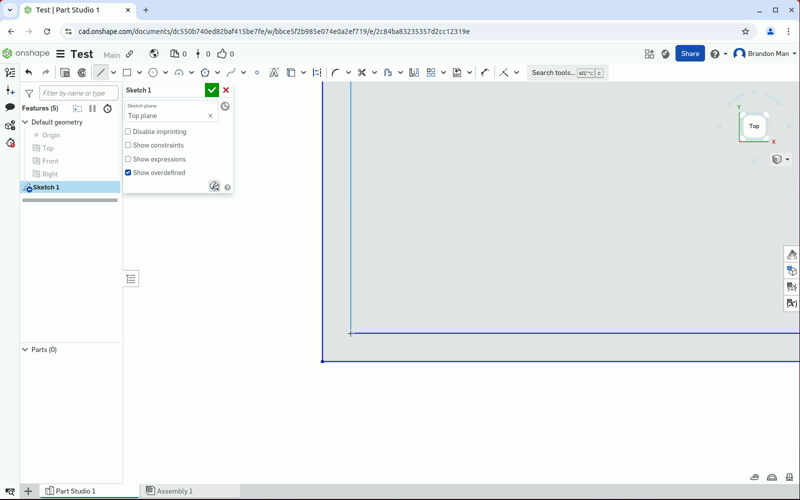
scroll(-6)
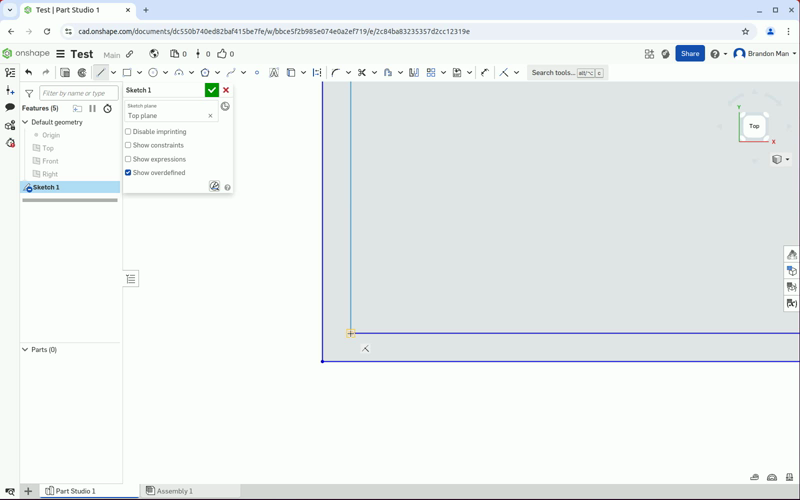
scroll(-6)
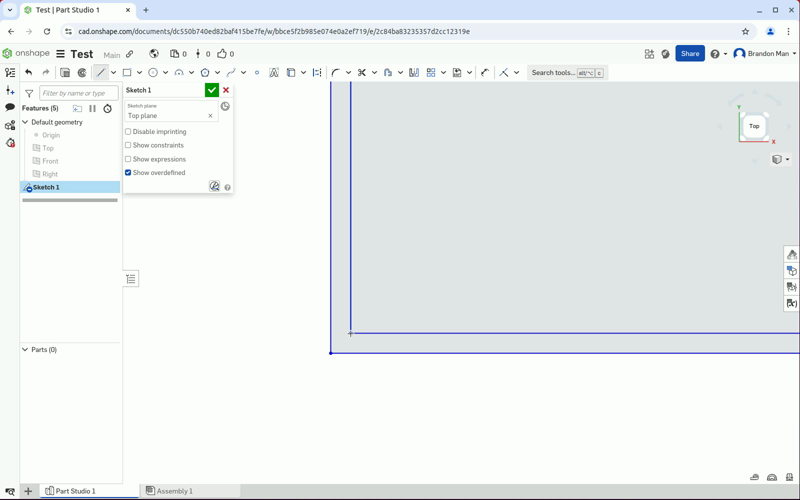
scroll(-6)
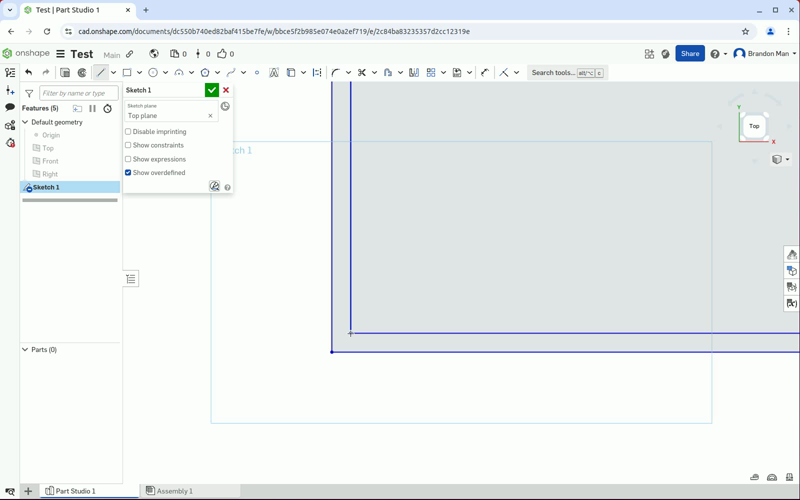
scroll(-6)
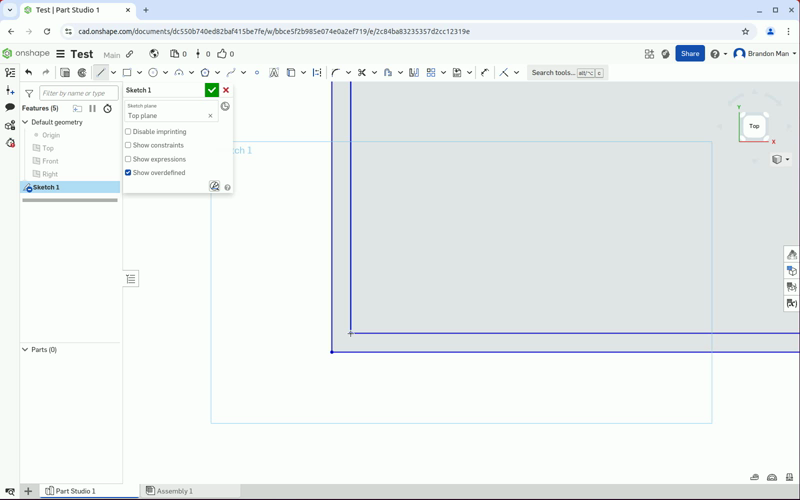
scroll(-6)
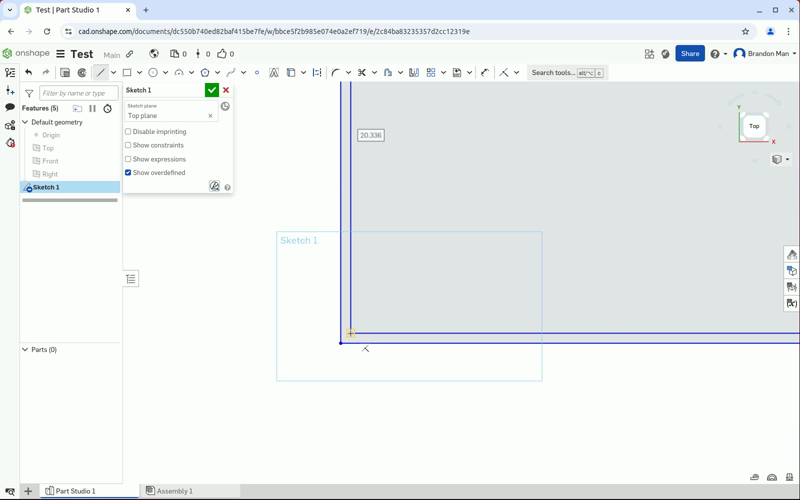
scroll(-6)
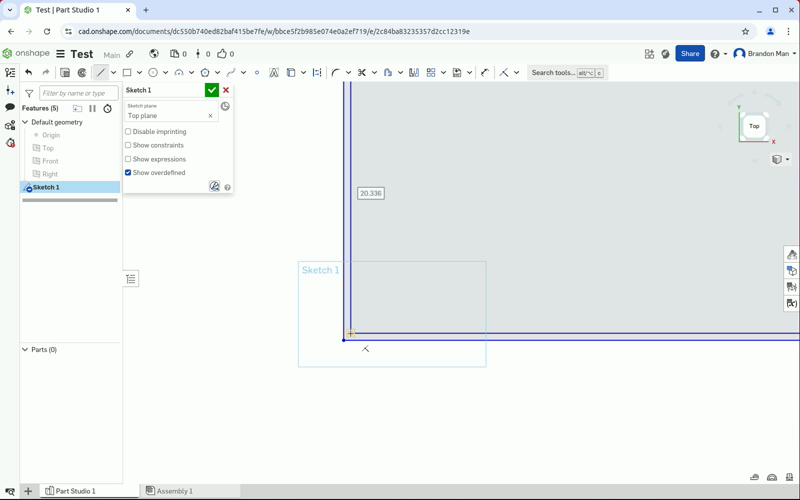
scroll(-6)
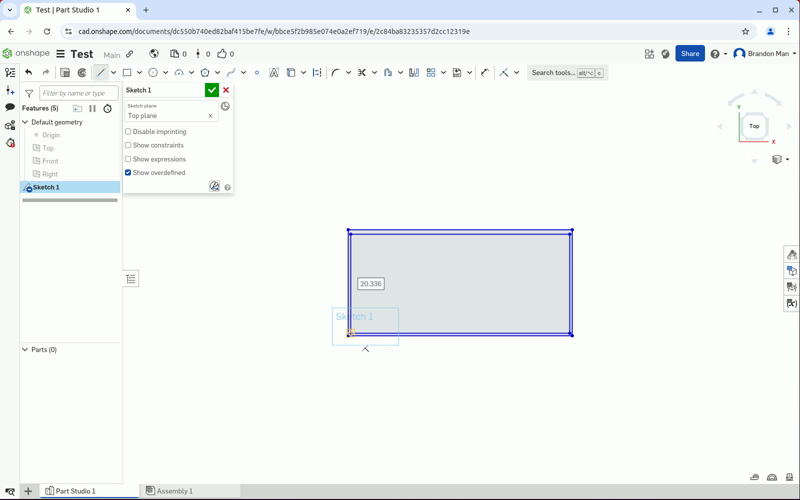
key(esc)
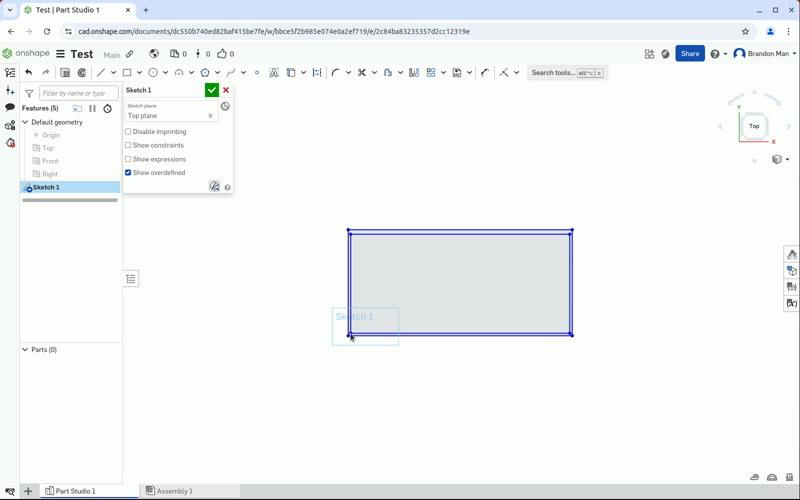
mouse_move(483, 232)
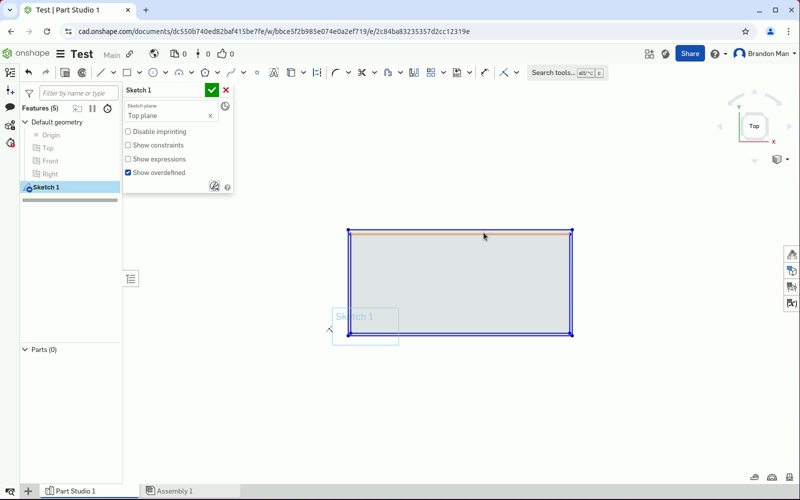
click(483, 232)
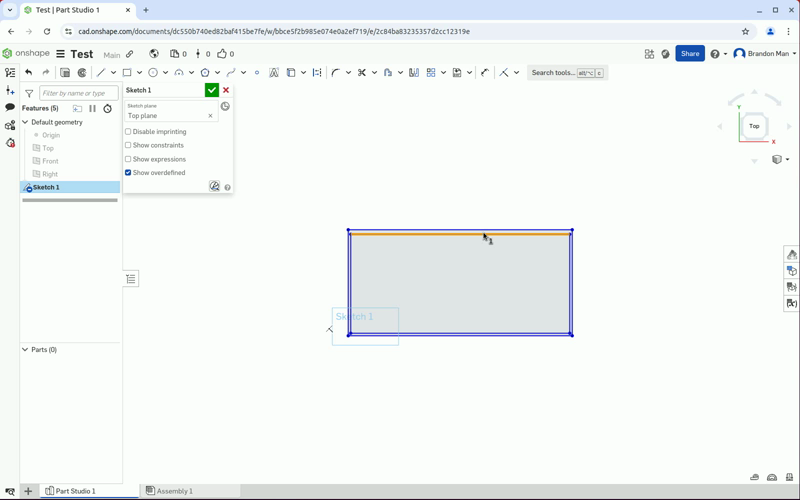
mouse_move(73, 352)
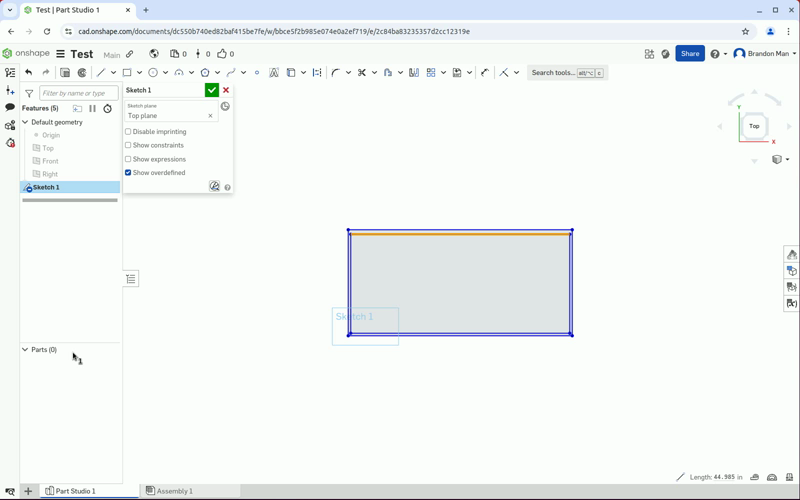
key(shift+y)
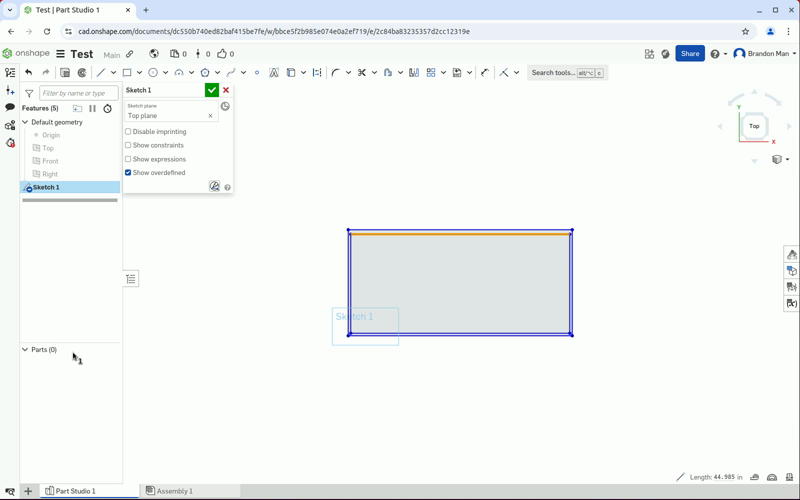
key(shift+e)
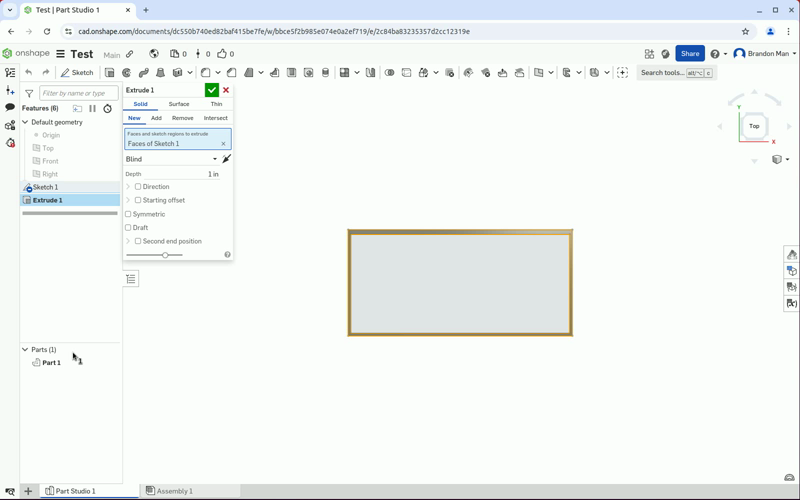
mouse_move(143, 106)
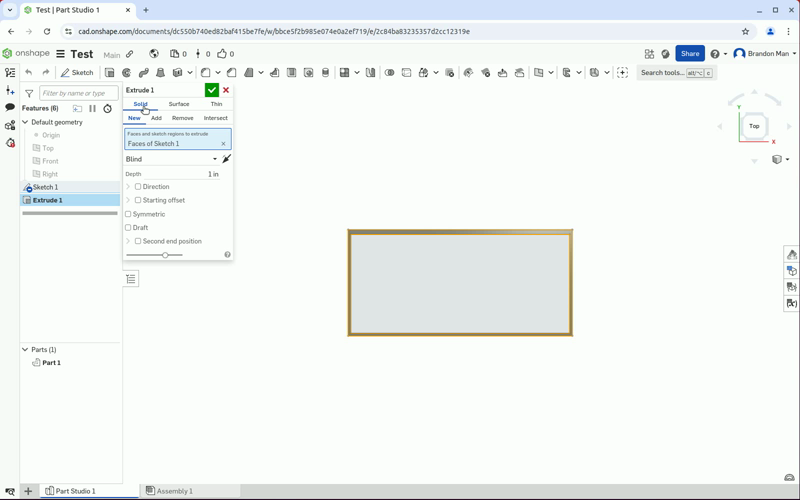
click(143, 106)
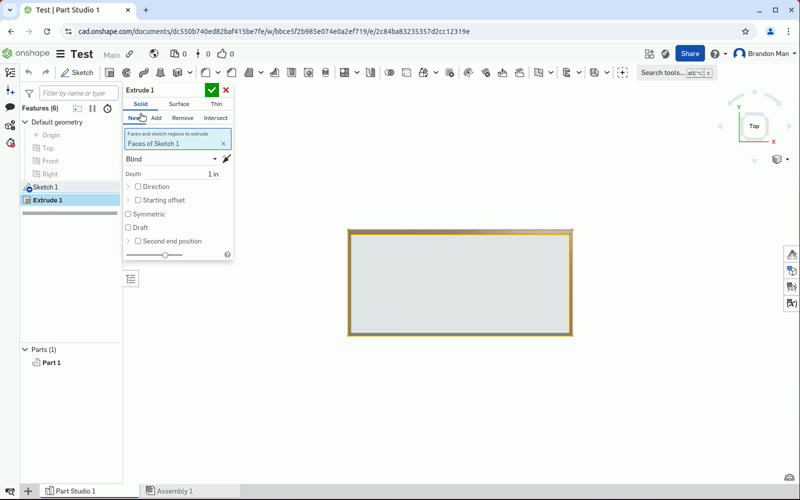
mouse_move(137, 120)
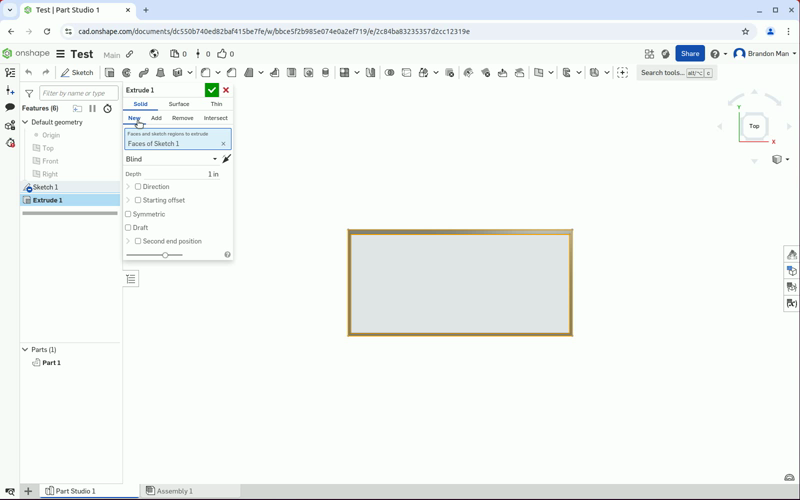
click(137, 120)
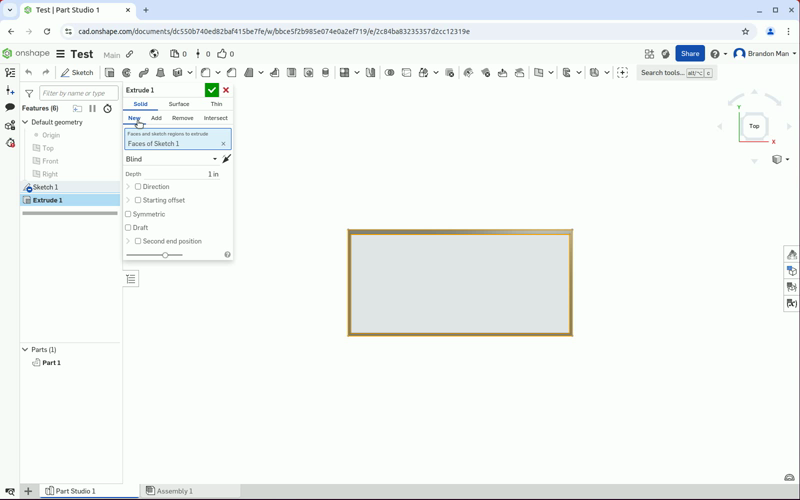
key(tab, 4)
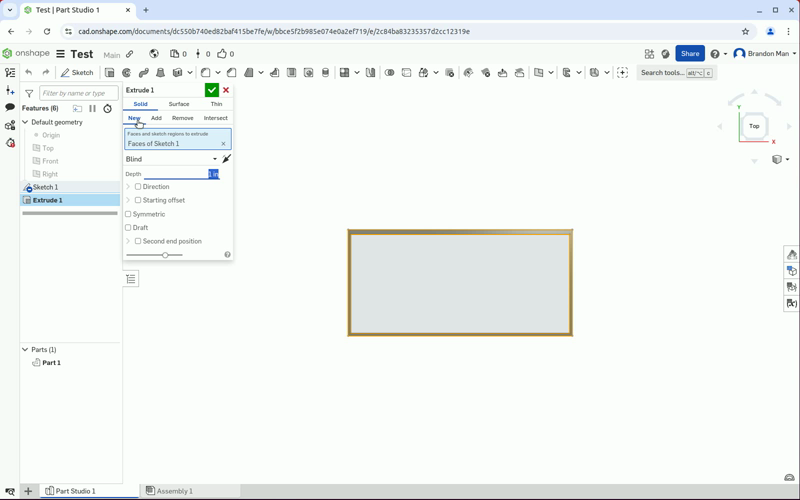
text(0.963)
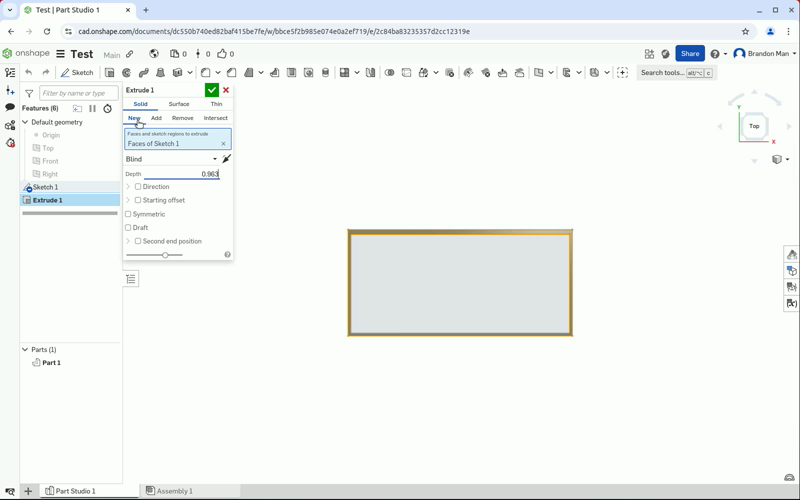
key(enter)
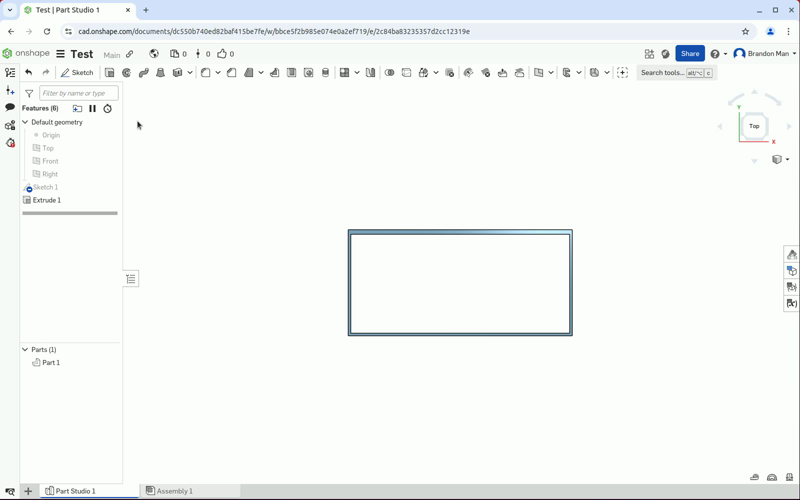
key(shift+h)
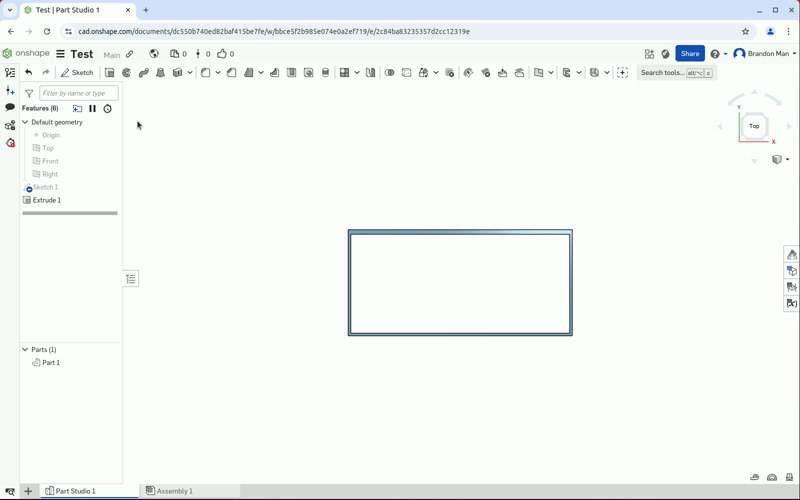
key(shift+h)
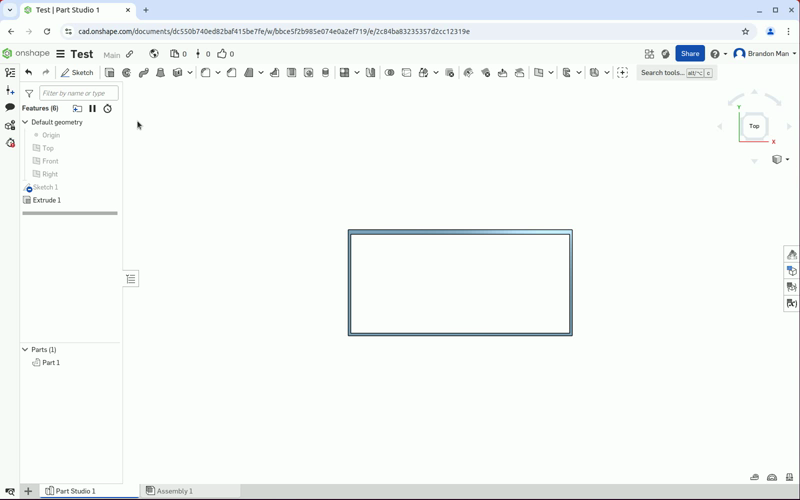
mouse_move(73, 189)
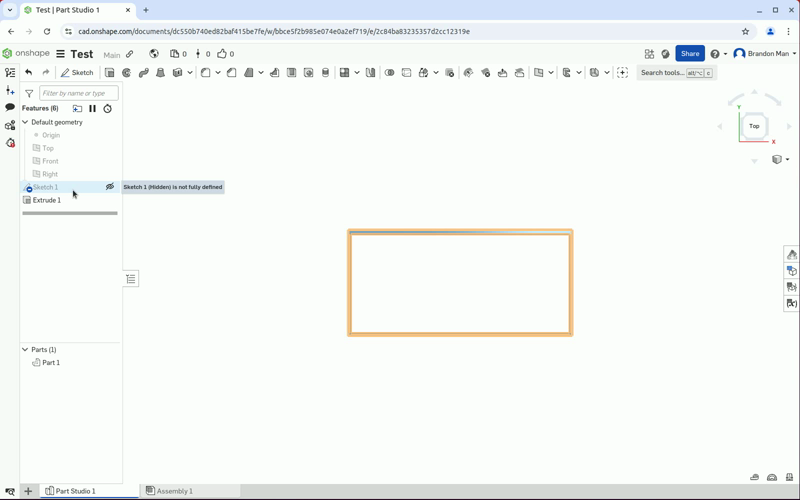
click(73, 189)
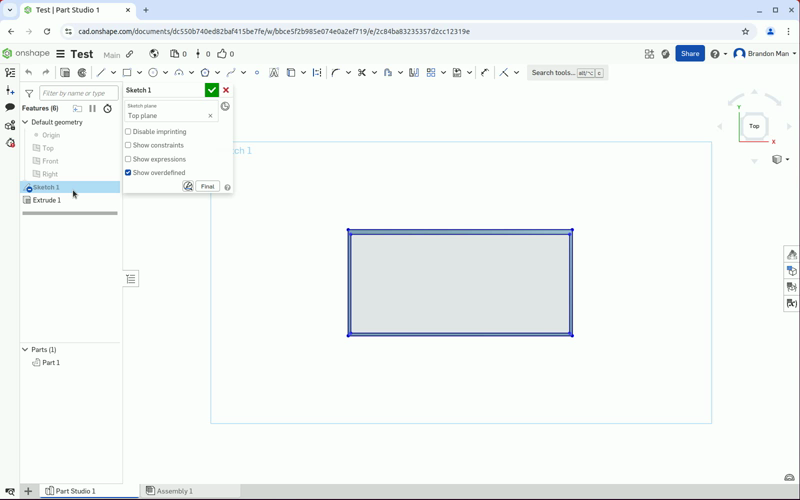
mouse_move(229, 92)
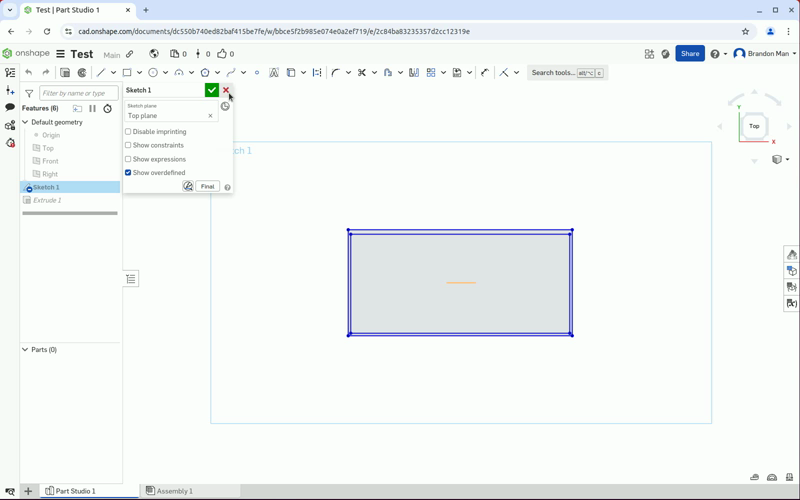
click(229, 92)
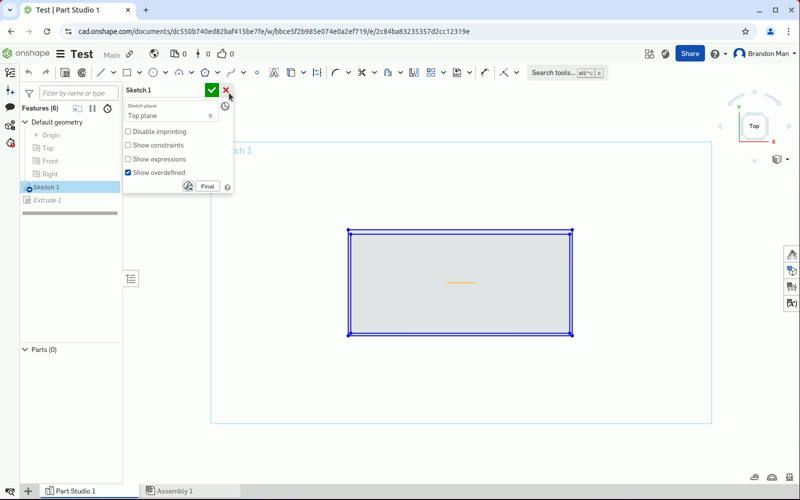
key(shift+s)
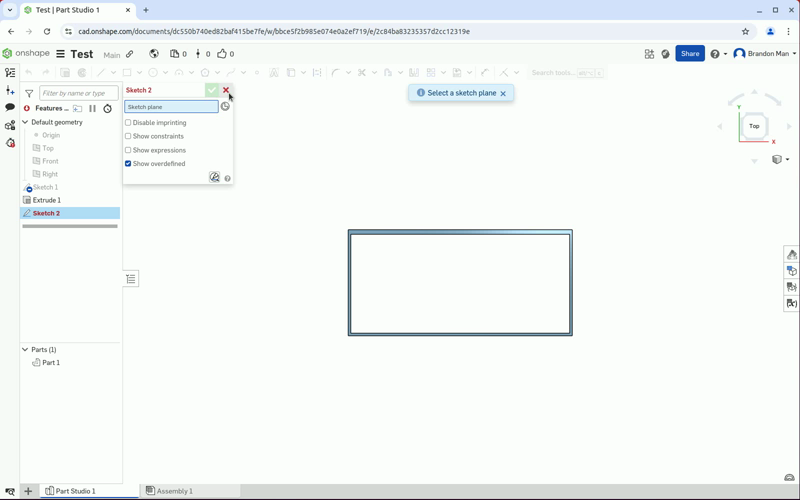
mouse_move(73, 150)
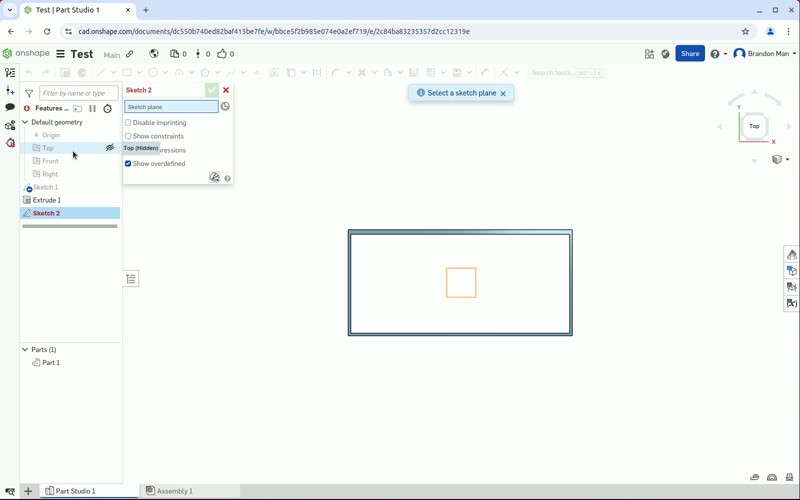
click(73, 150)
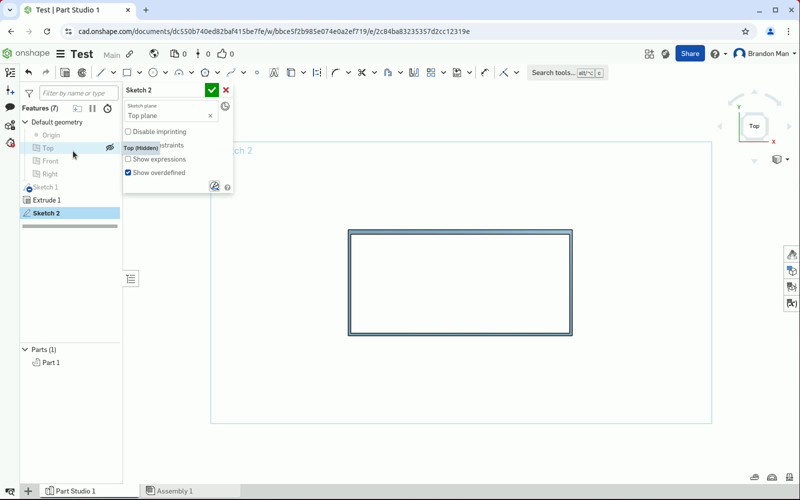
mouse_move(73, 352)
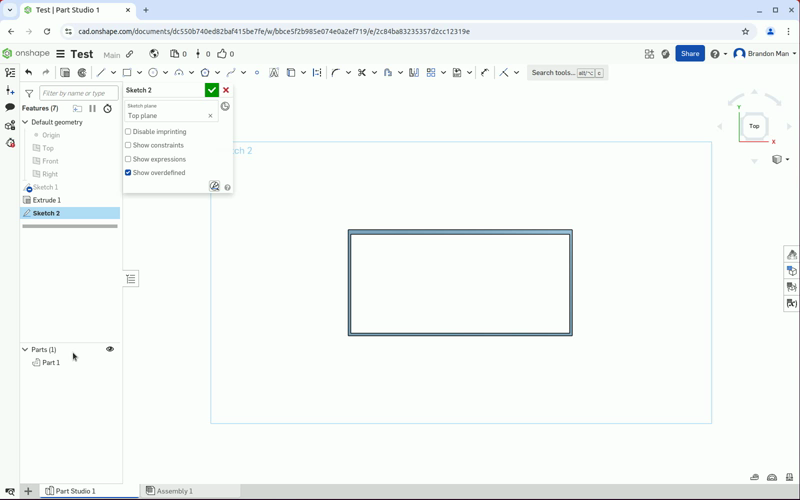
key(y)
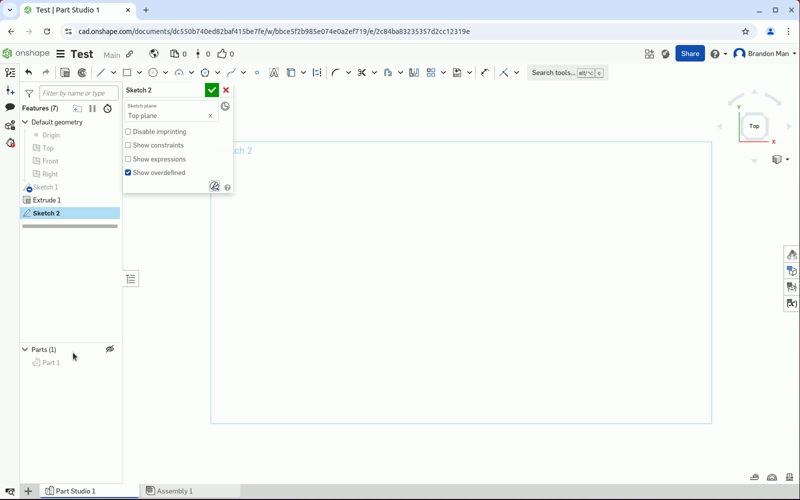
key(l)
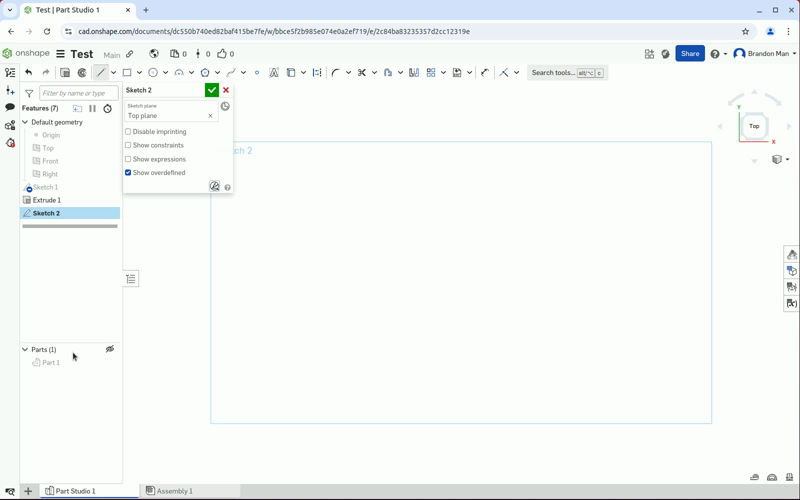
key_down(shift)
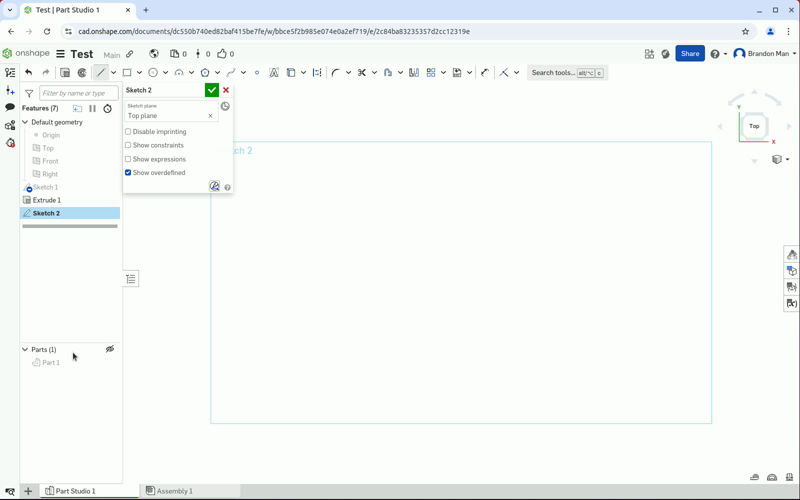
mouse_move(343, 299)
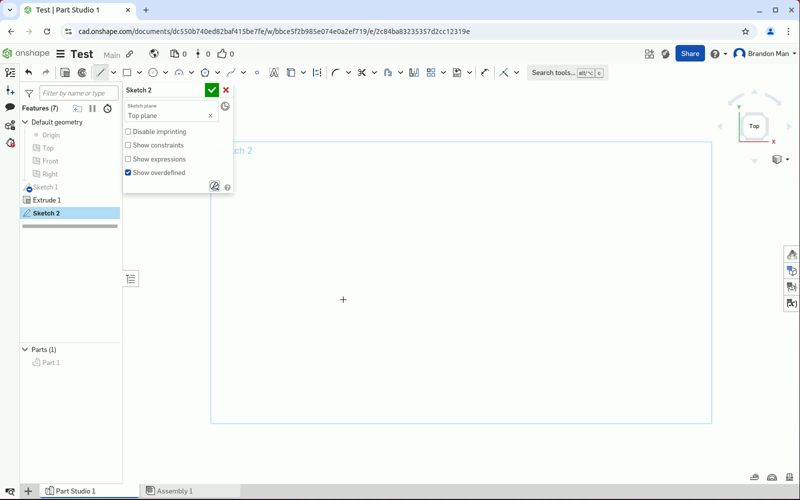
click(343, 299)
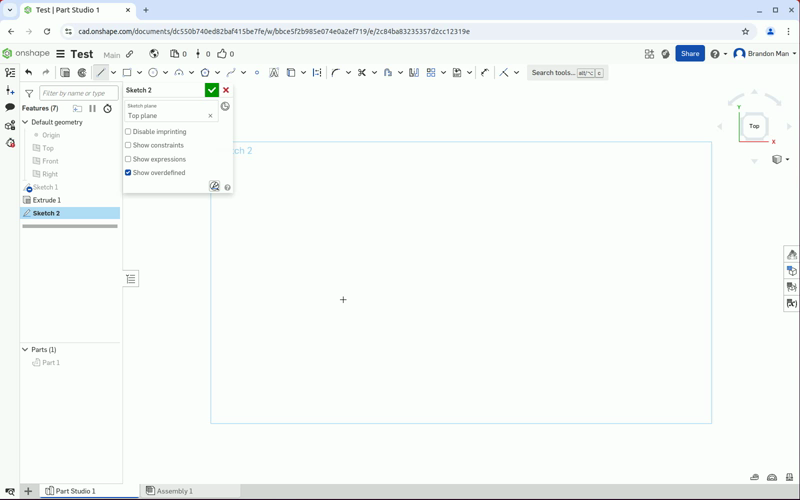
key_up(shift)
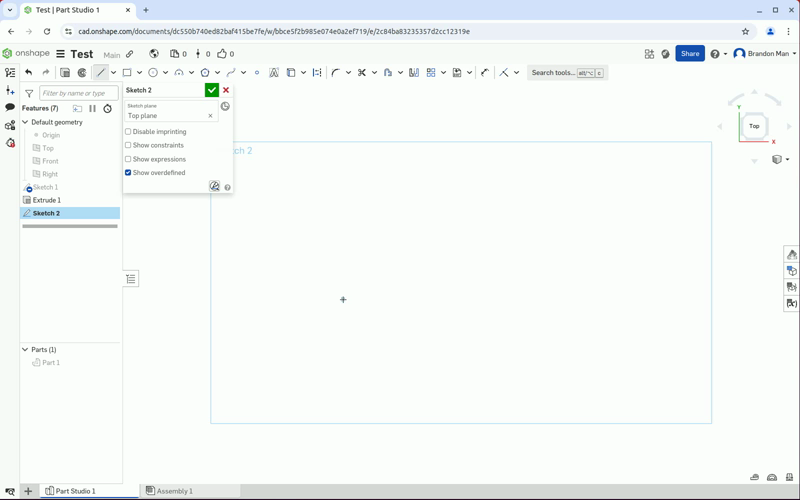
key_down(shift)
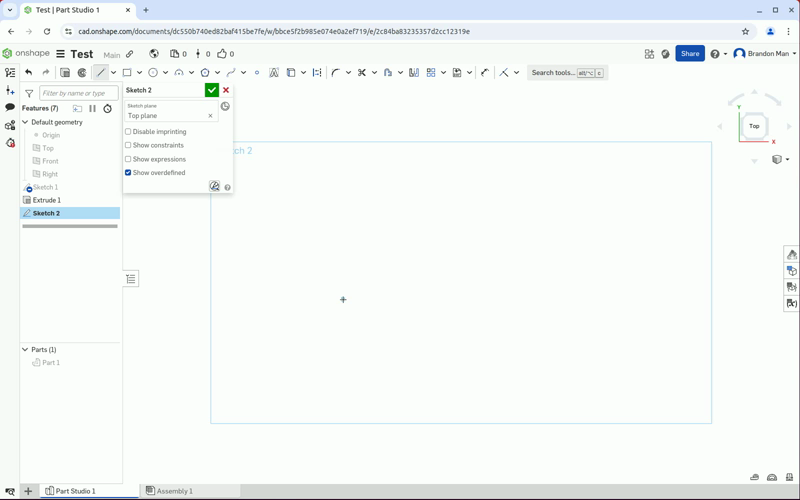
mouse_move(373, 299)
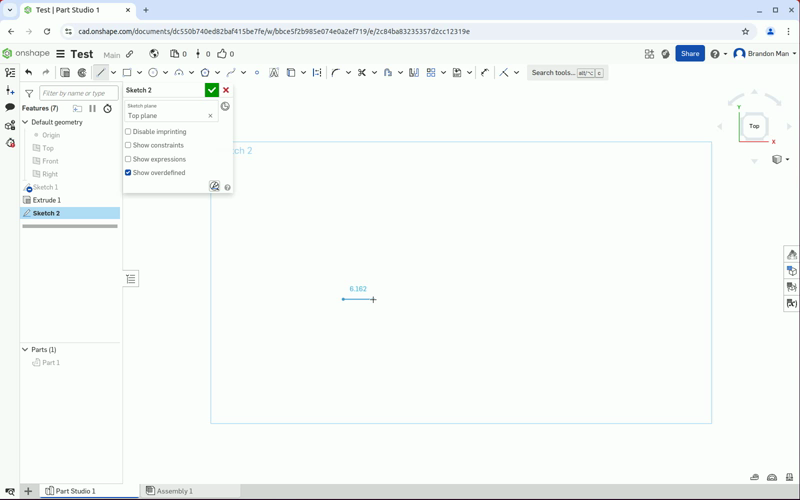
mouse_move(376, 299)
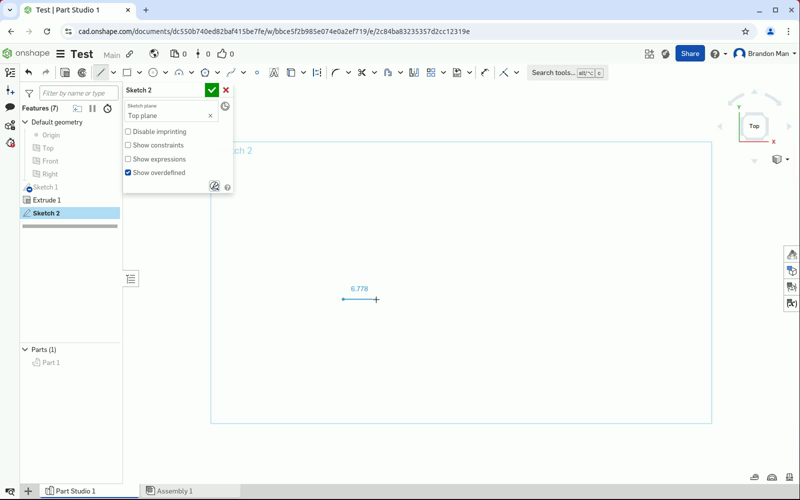
click(376, 299)
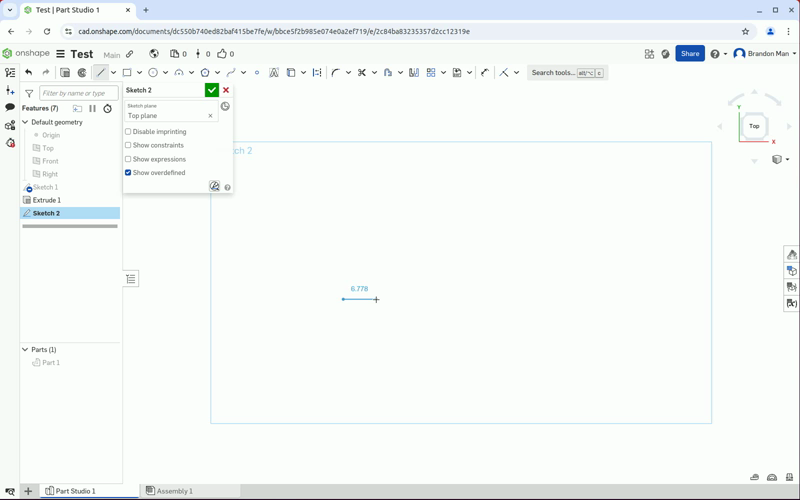
key_up(shift)
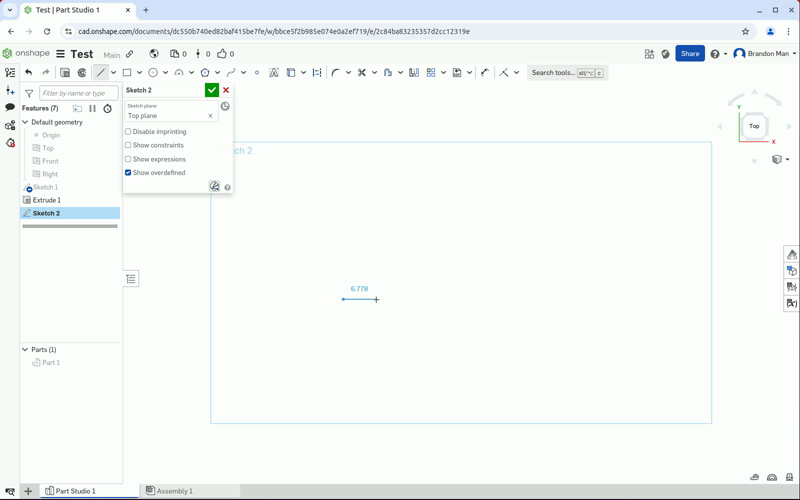
key_down(shift)
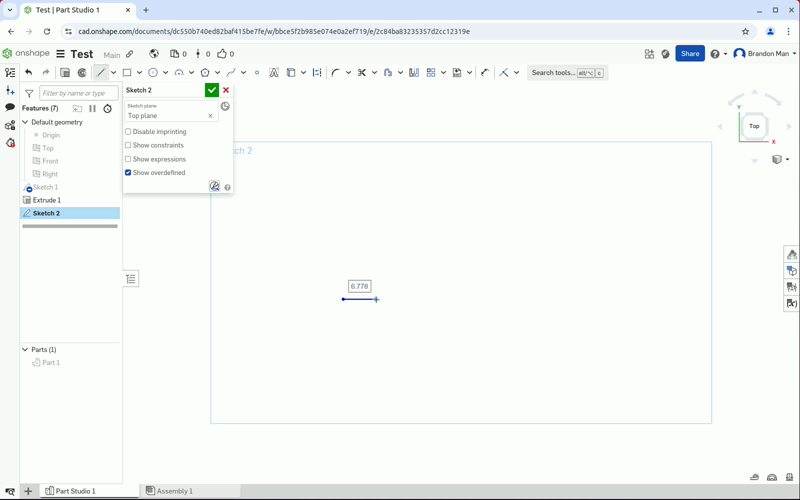
mouse_move(406, 299)
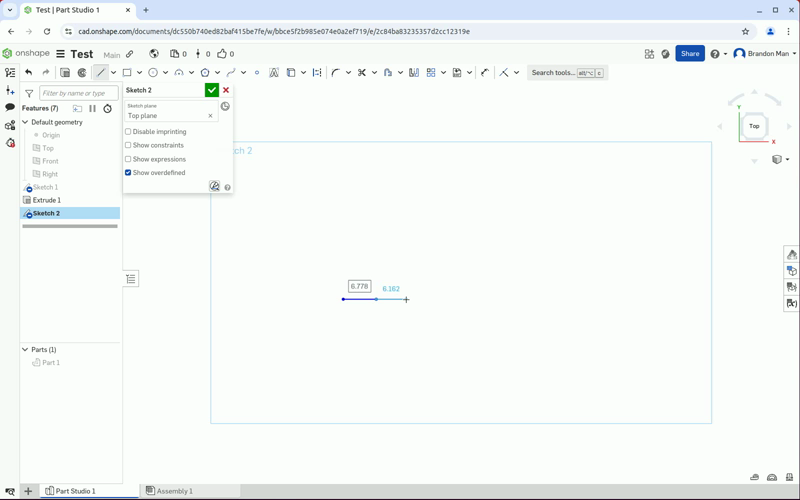
mouse_move(376, 252)
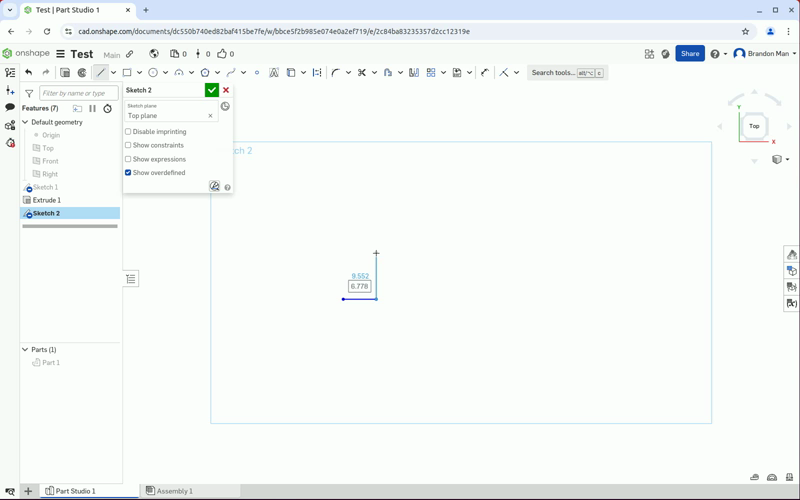
click(376, 252)
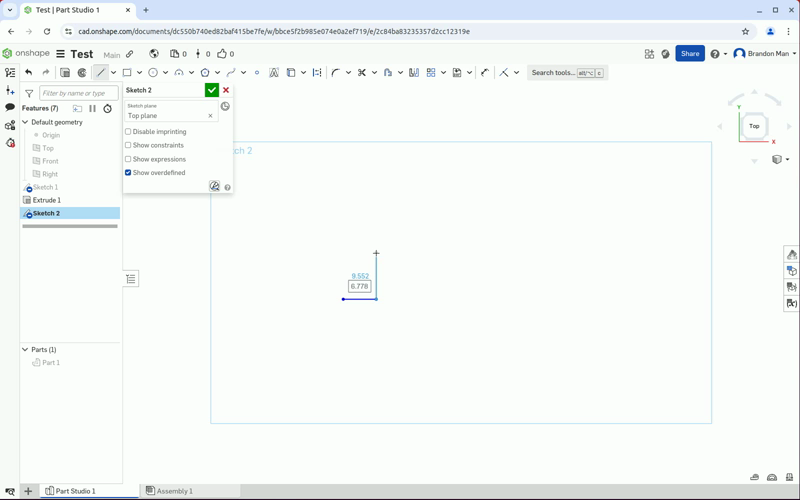
key_up(shift)
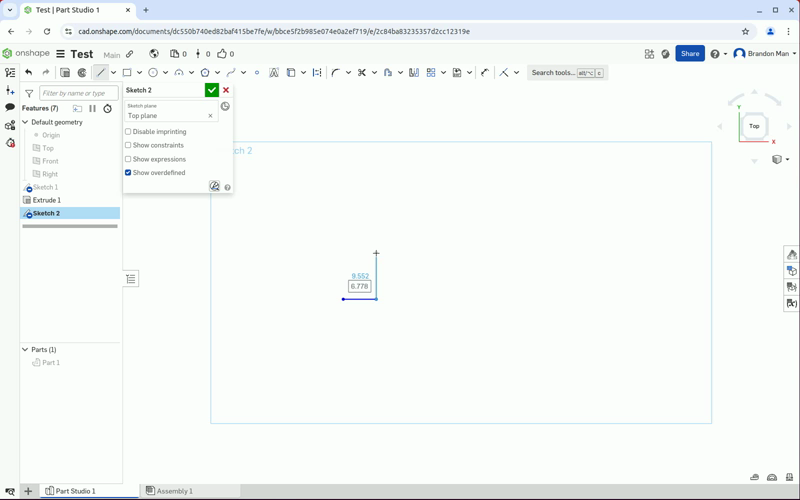
key_down(shift)
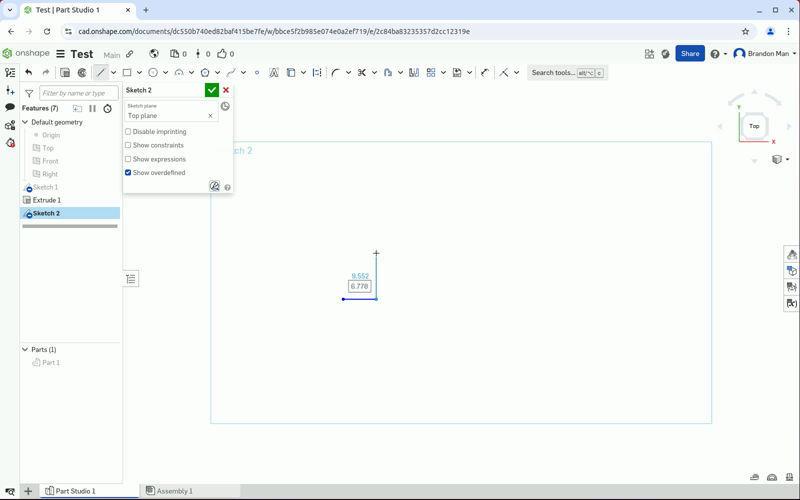
mouse_move(406, 252)
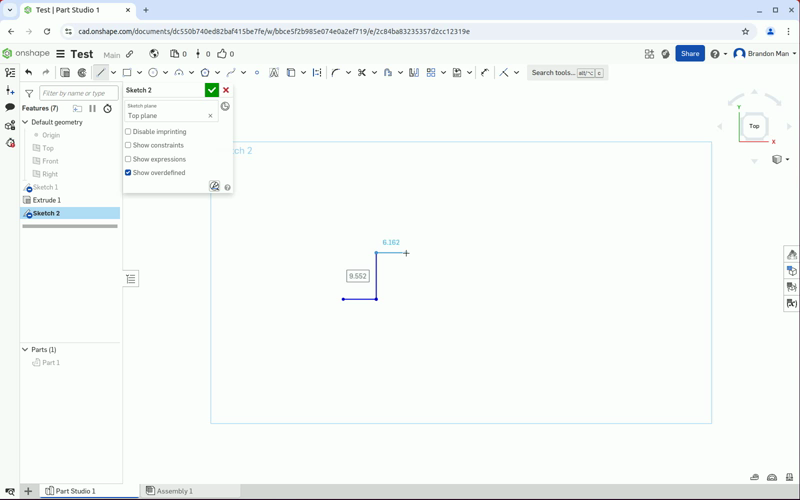
mouse_move(343, 252)
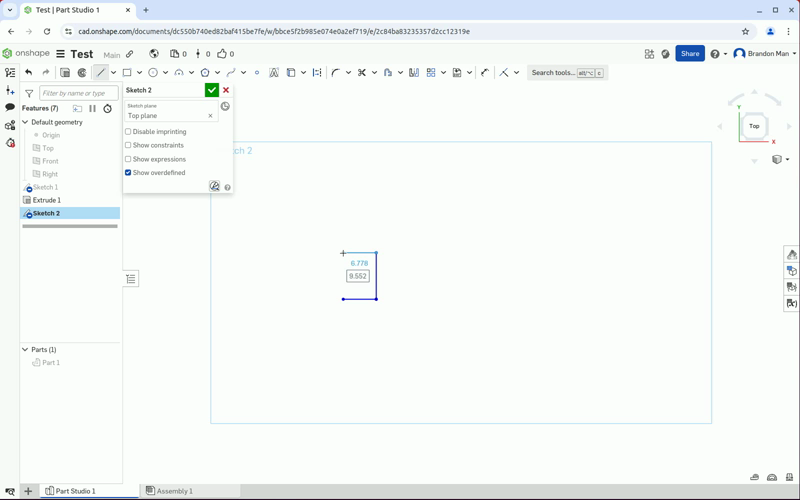
click(343, 252)
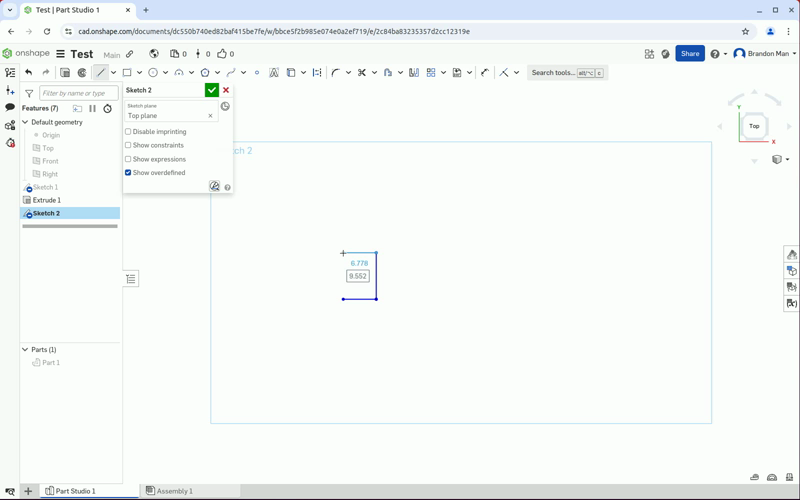
key_up(shift)
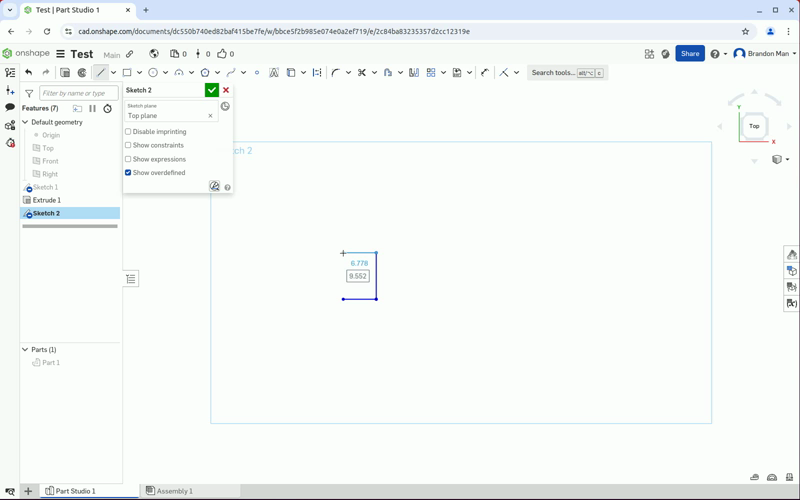
mouse_move(373, 252)
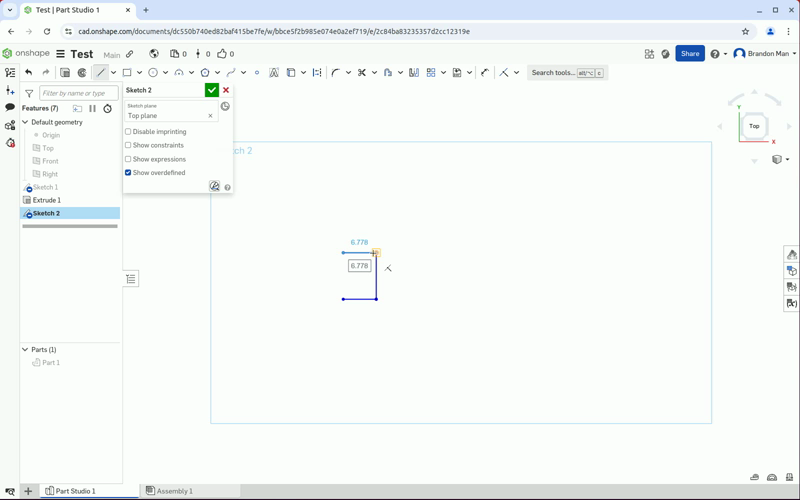
key_down(shift)
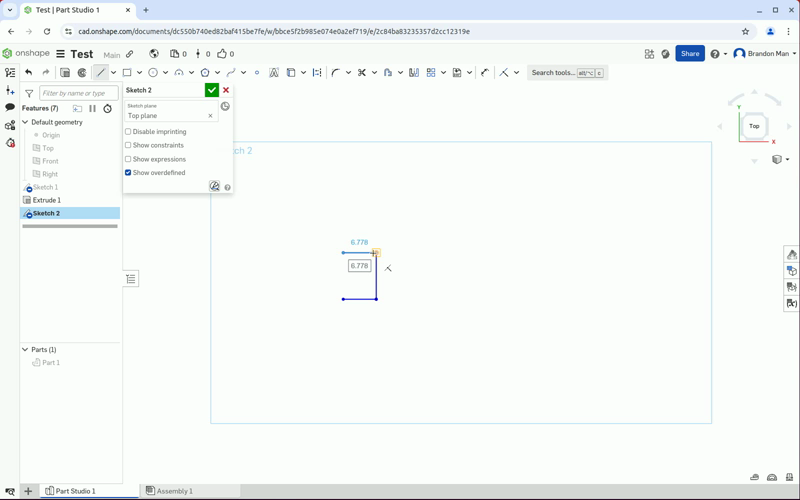
mouse_move(343, 299)
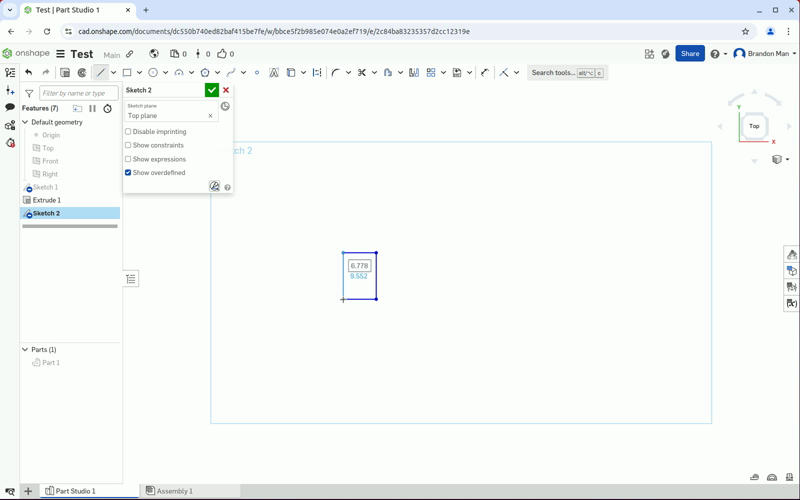
key_up(shift)
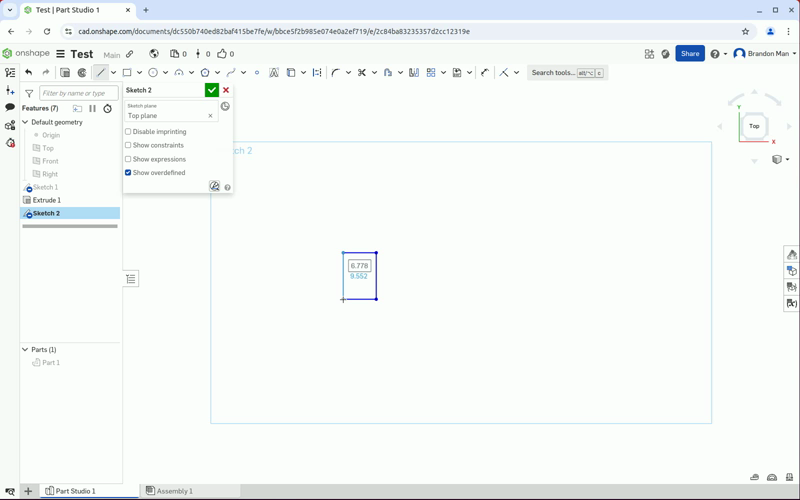
click(343, 299)
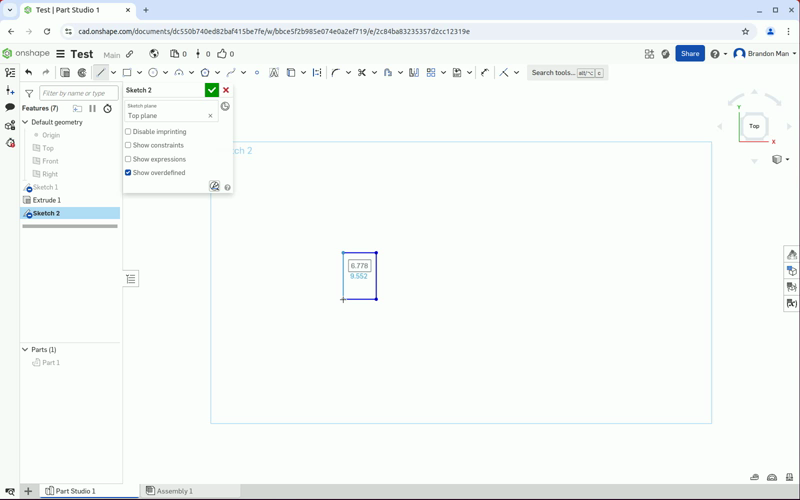
key(esc)
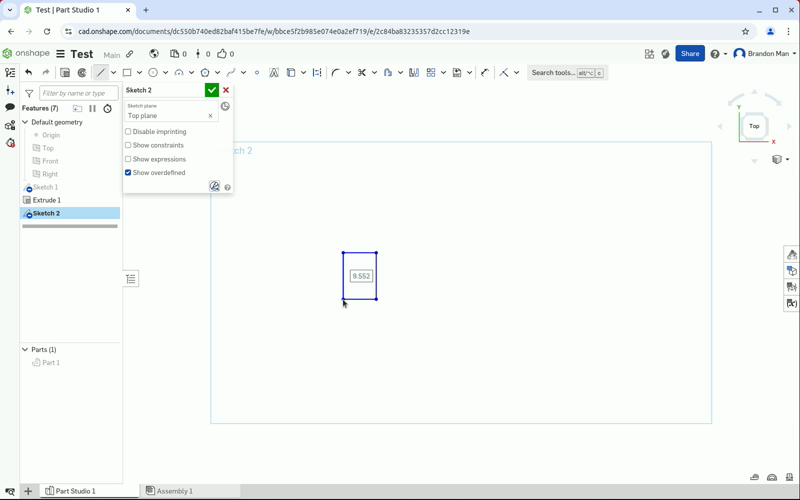
mouse_move(360, 284)
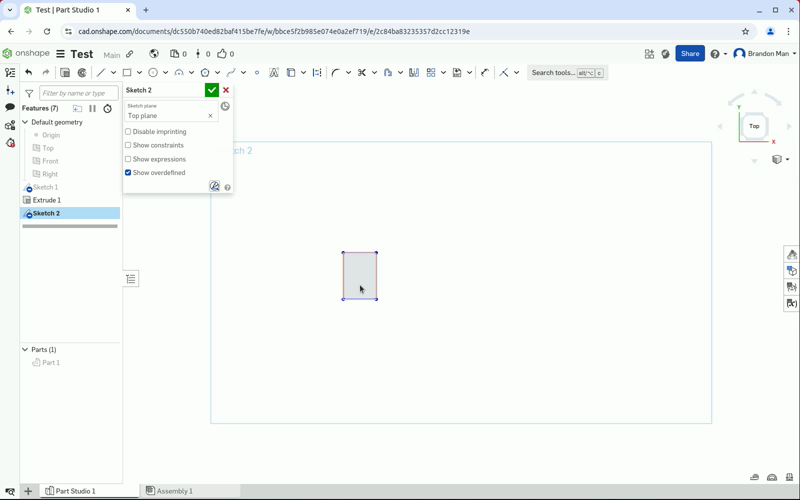
scroll(6)
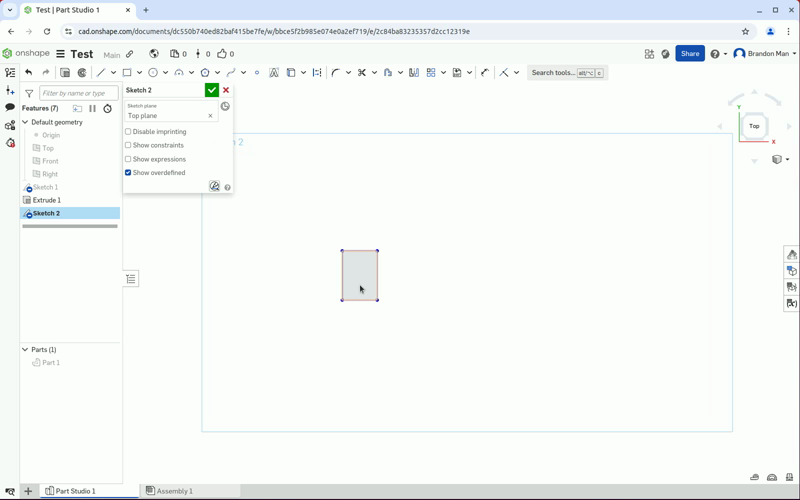
scroll(6)
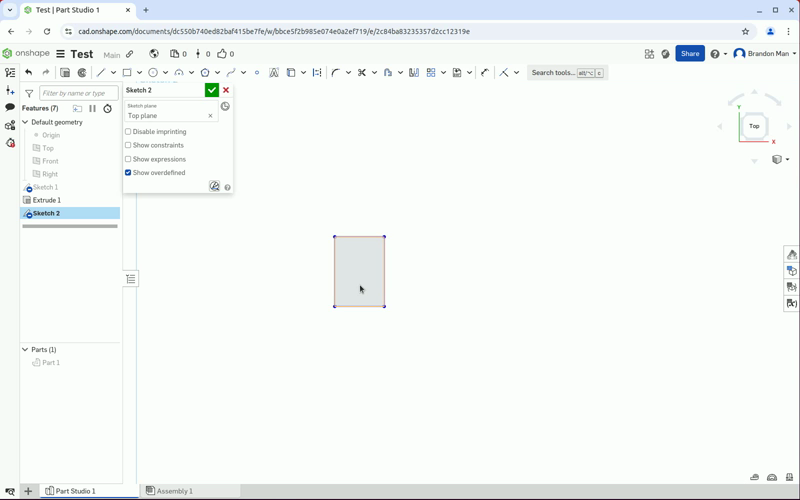
scroll(6)
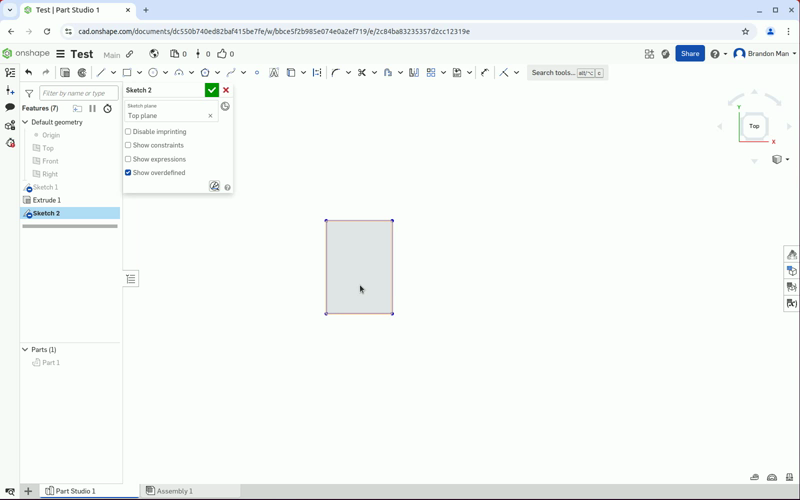
scroll(6)
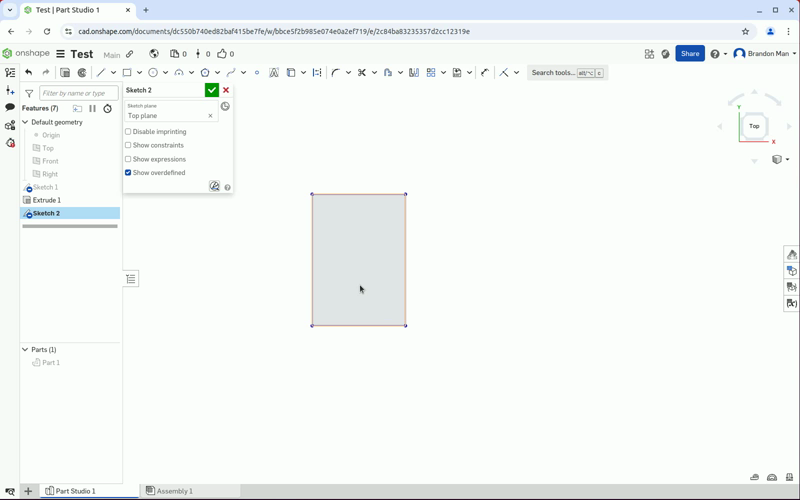
scroll(6)
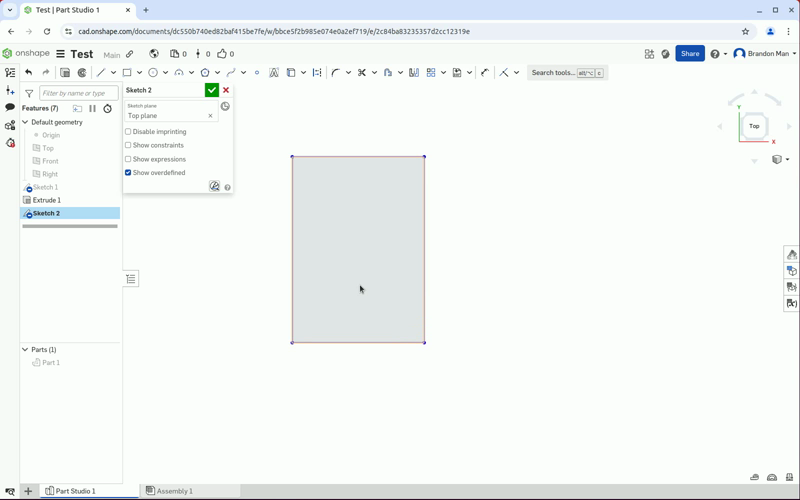
scroll(6)
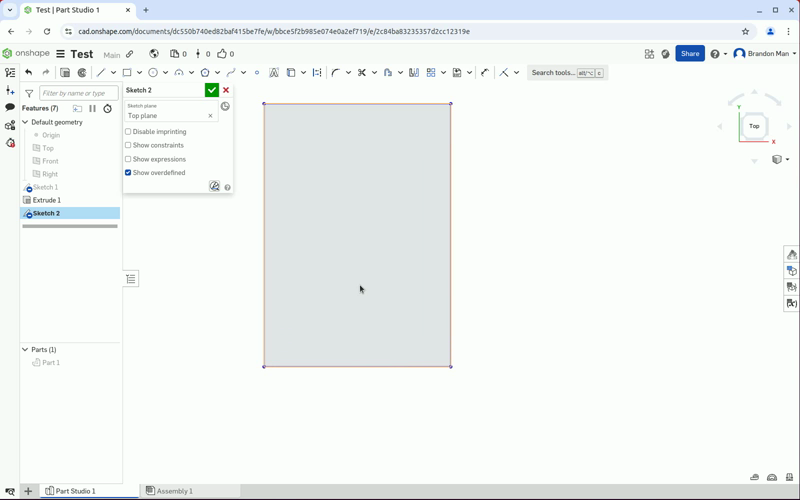
scroll(6)
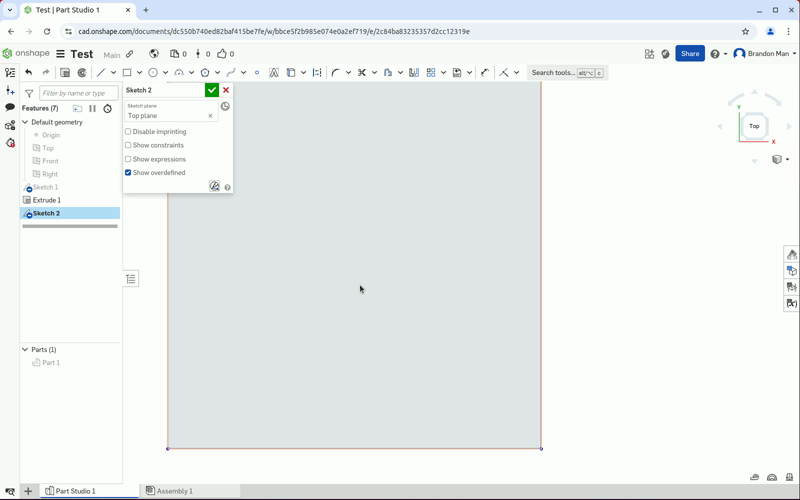
click(360, 284)
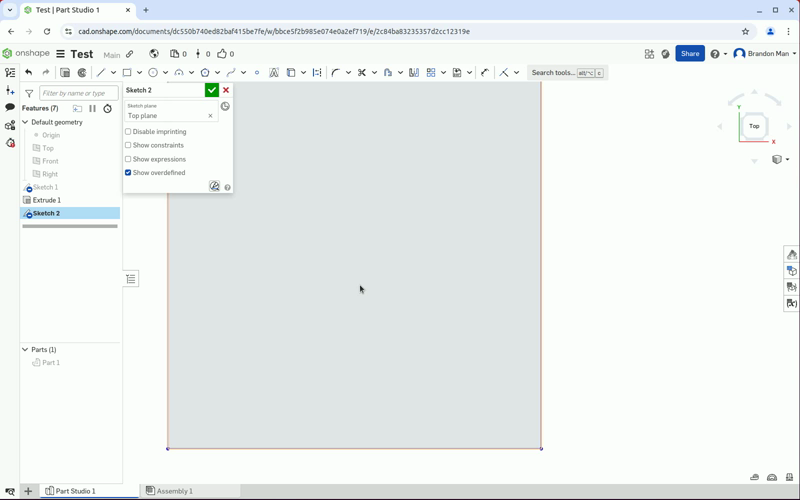
scroll(-6)
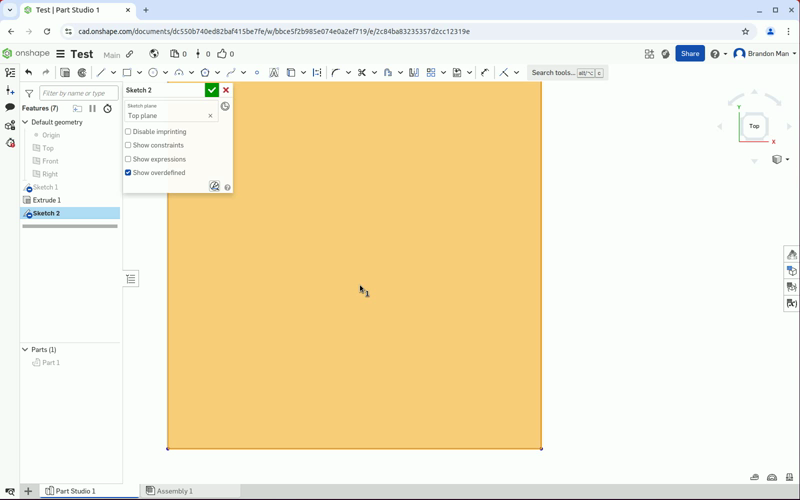
scroll(-6)
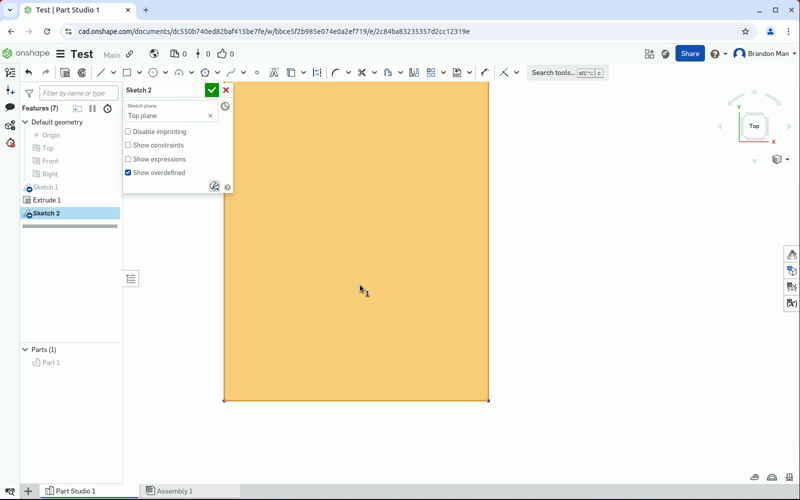
scroll(-6)
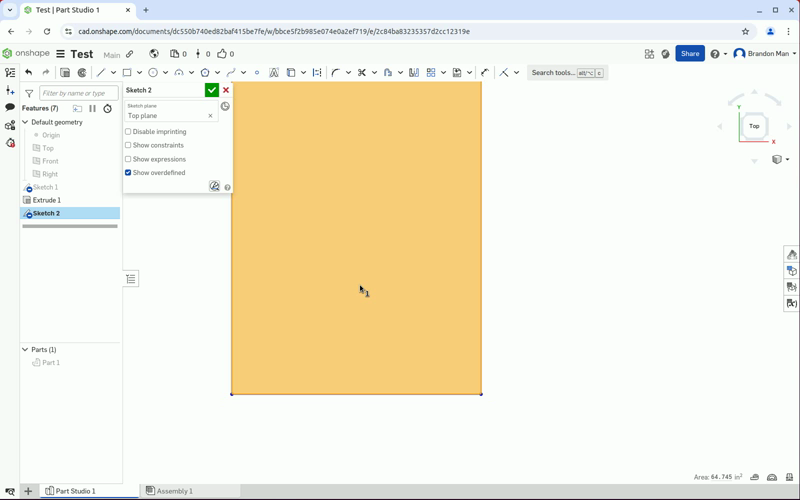
scroll(-6)
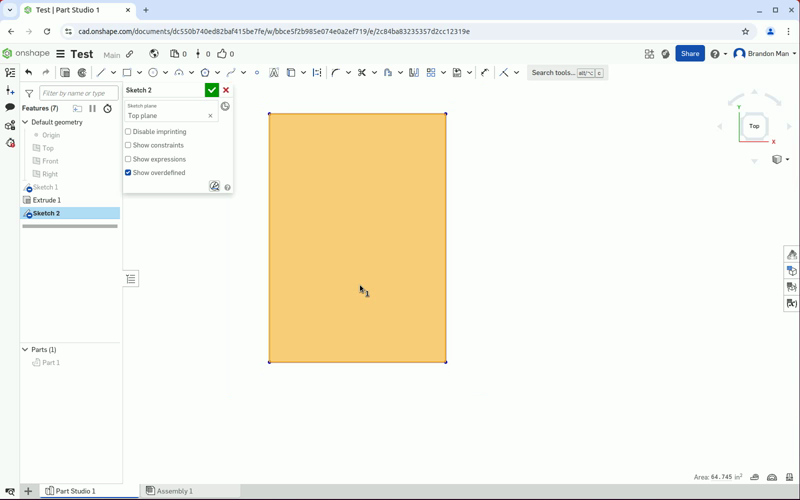
scroll(-6)
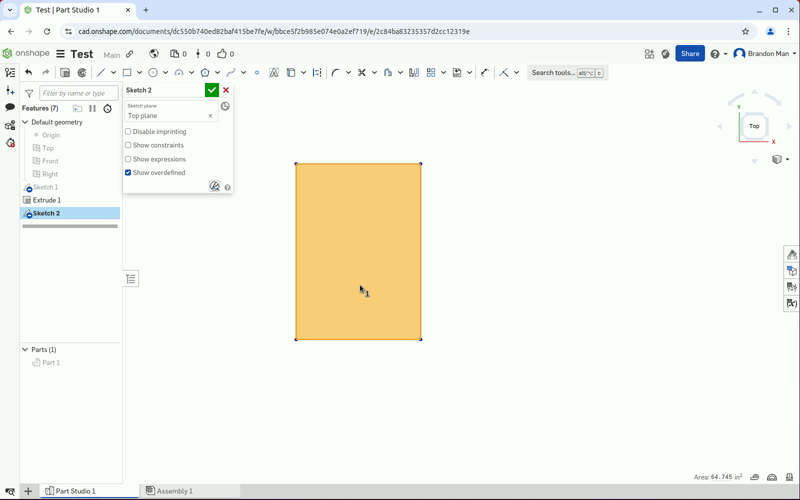
scroll(-6)
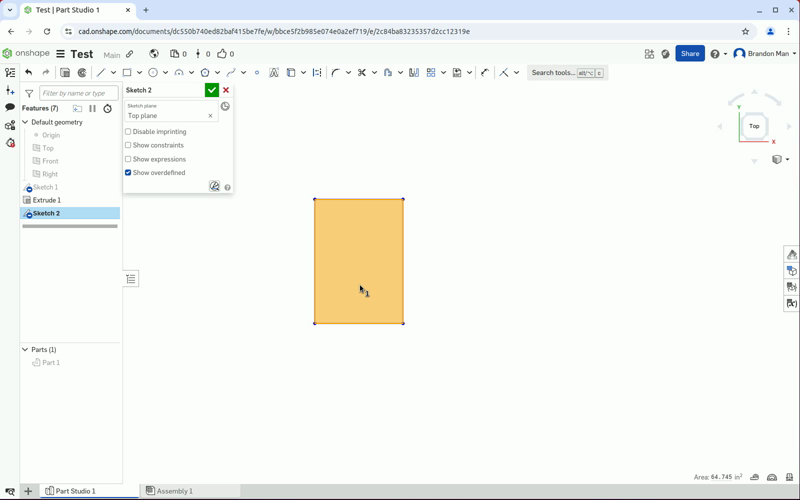
scroll(-6)
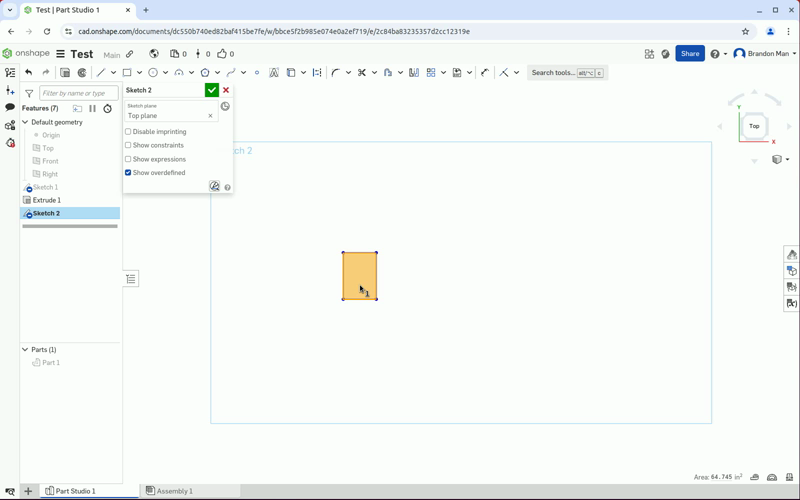
mouse_move(73, 352)
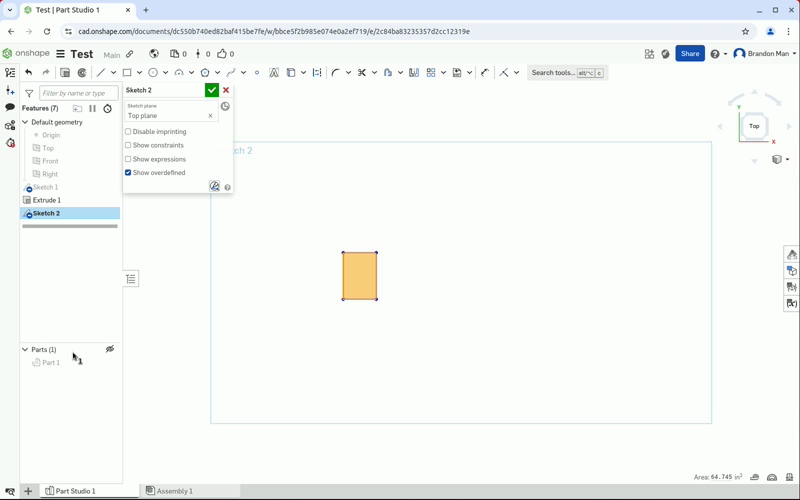
key(shift+y)
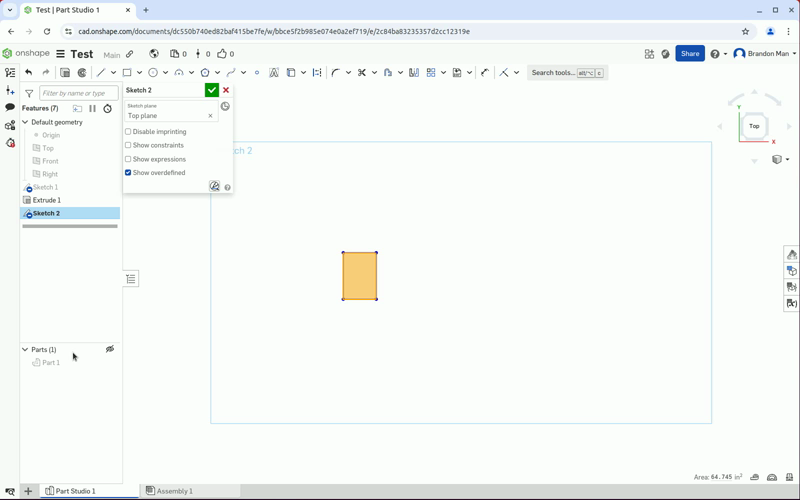
key(shift+e)
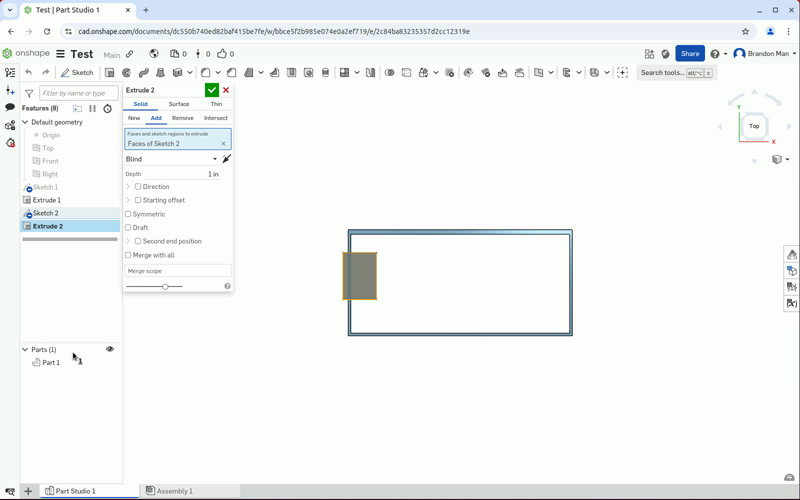
mouse_move(143, 106)
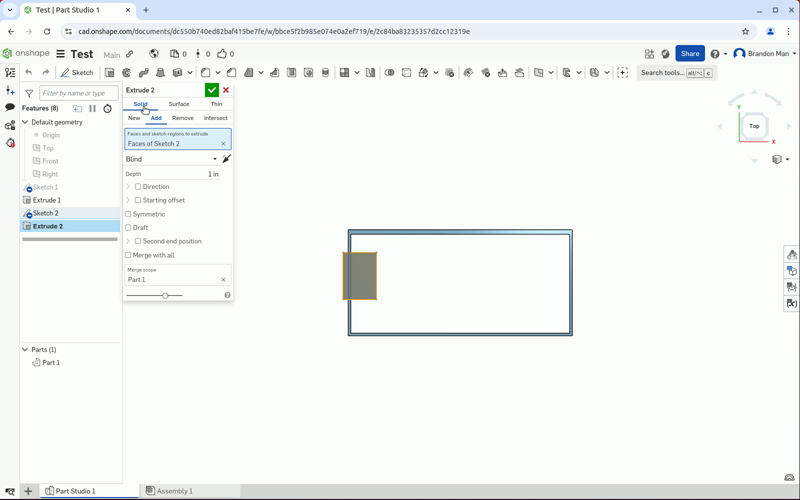
click(143, 106)
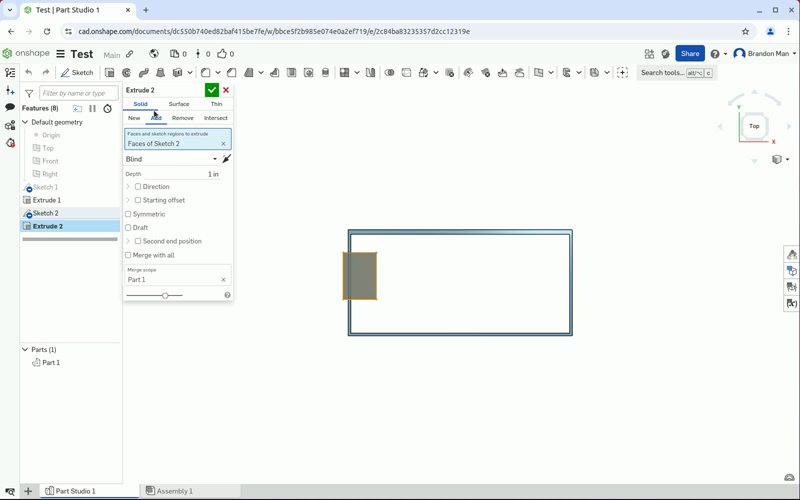
mouse_move(186, 120)
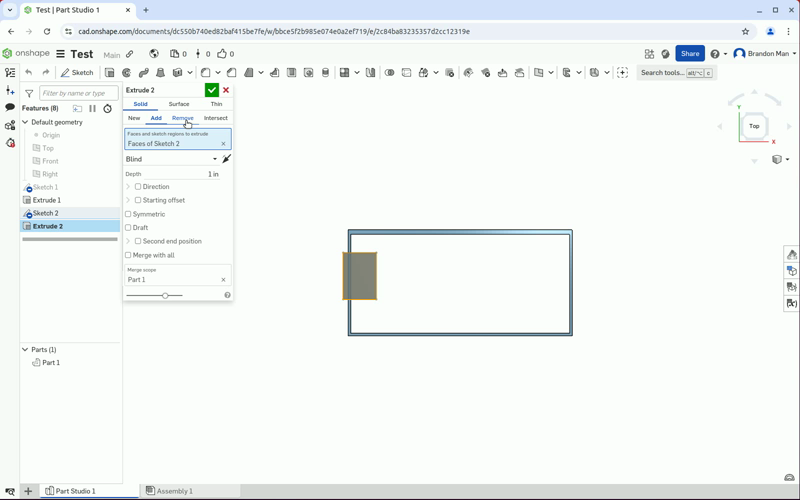
click(186, 120)
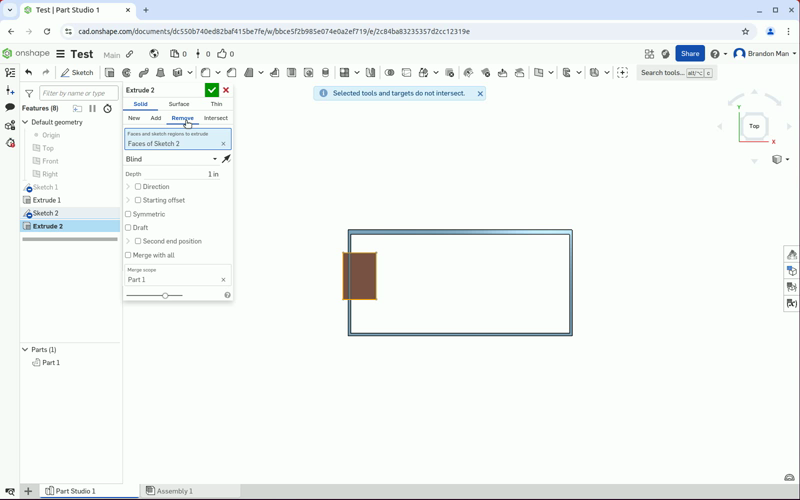
key(tab, 4)
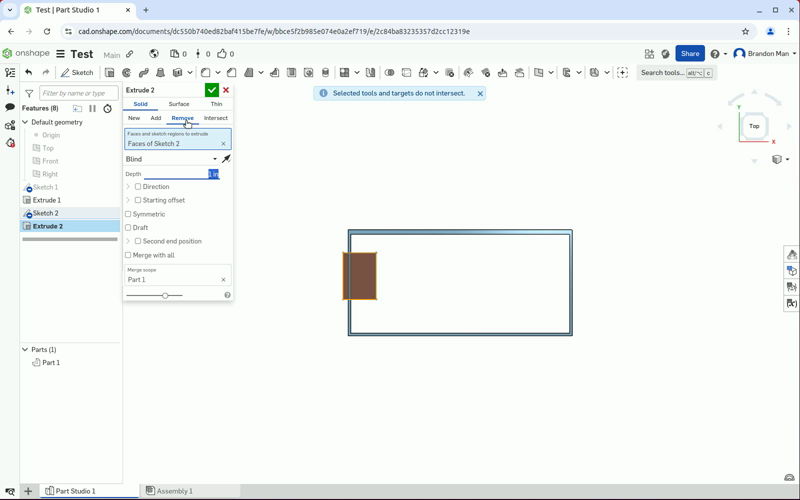
text(-2.166)
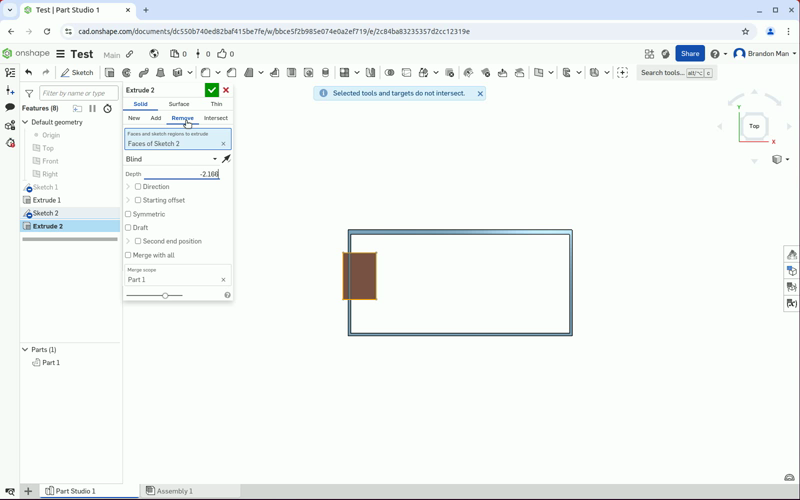
key(tab, 3)
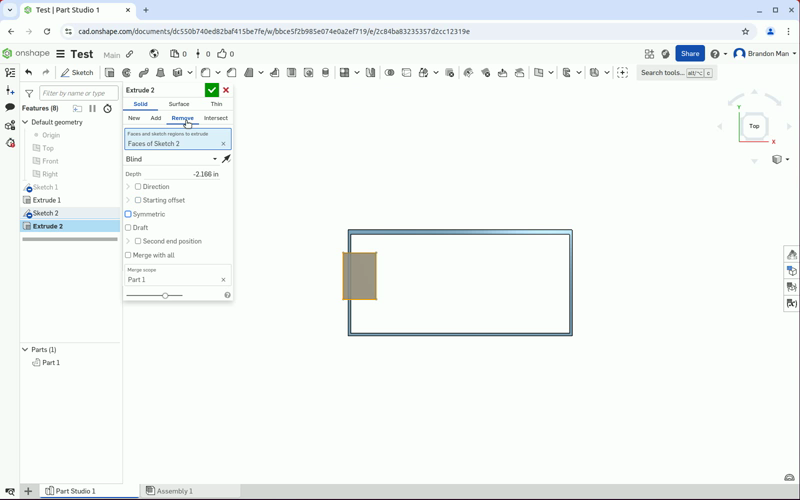
key(tab, 2)
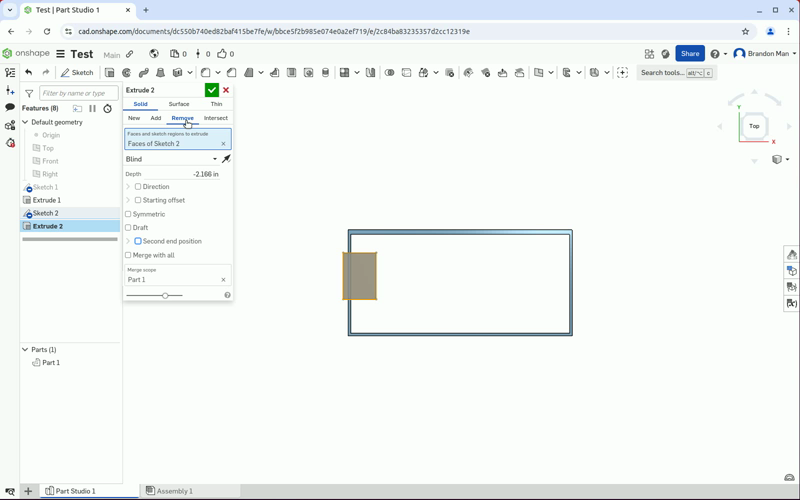
key(space)
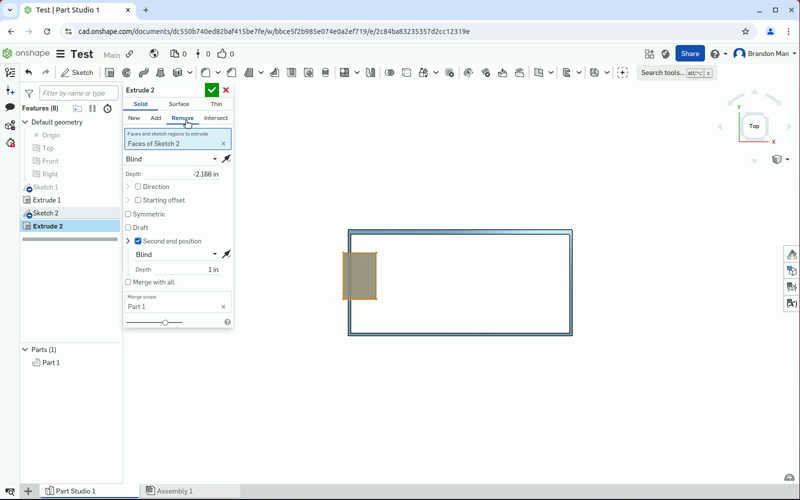
key(tab, 3)
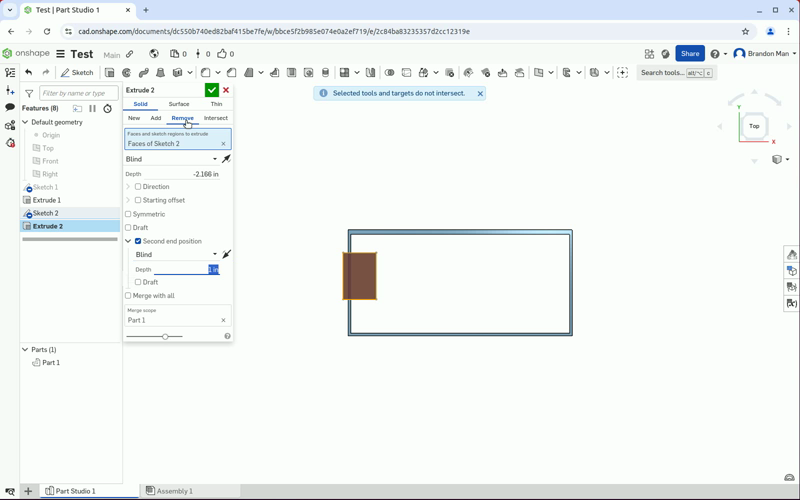
text(0.722)
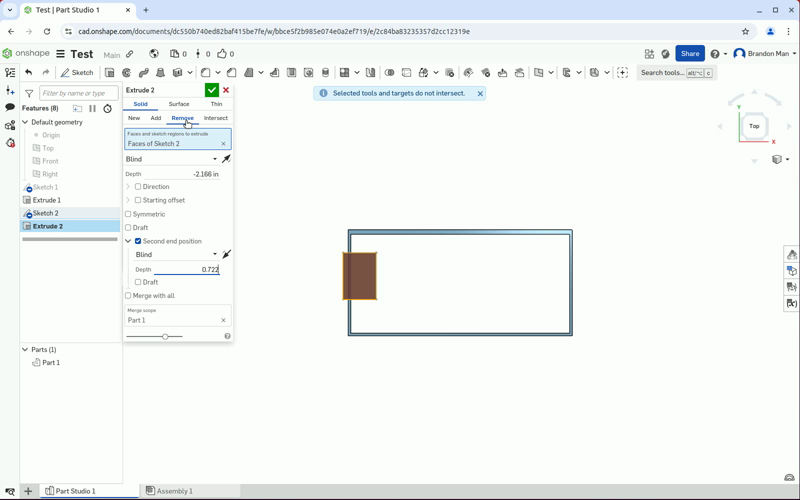
key(tab, 2)
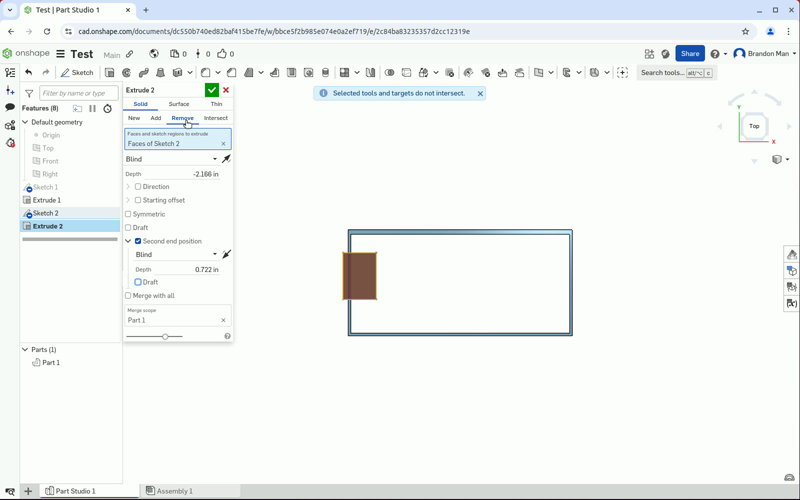
key(space)
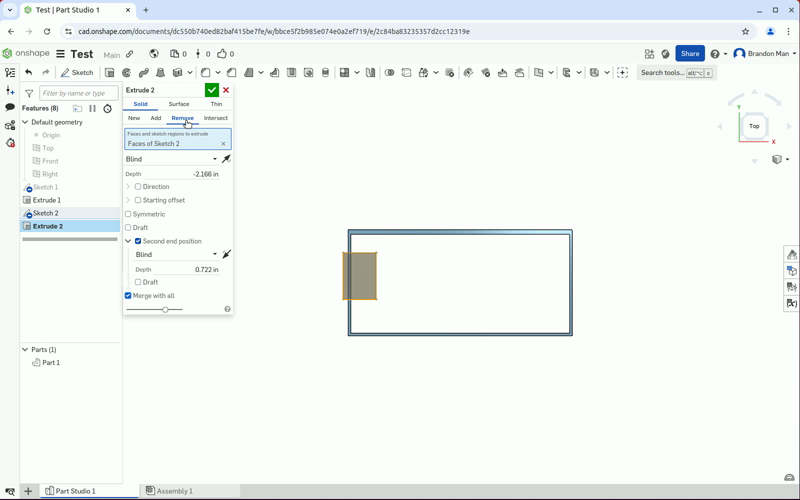
key(enter)
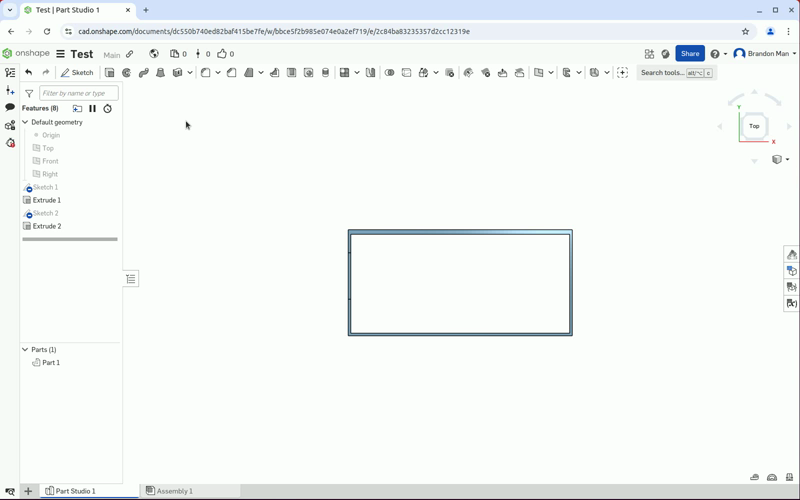
key(shift+h)
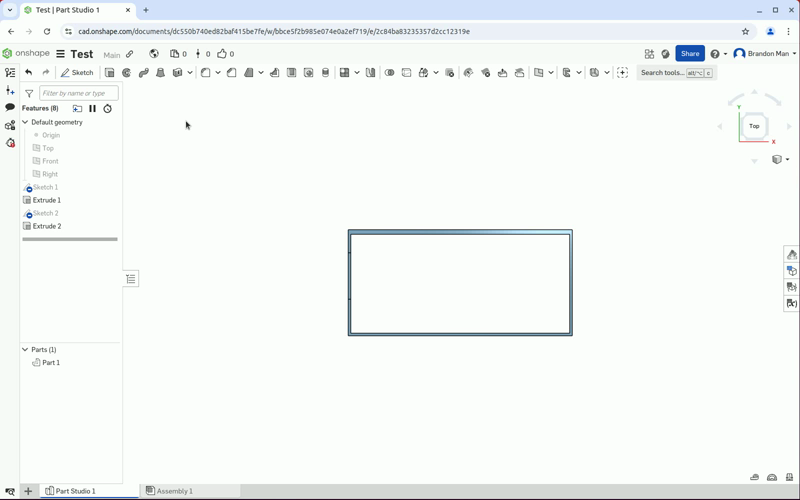
key(shift+h)
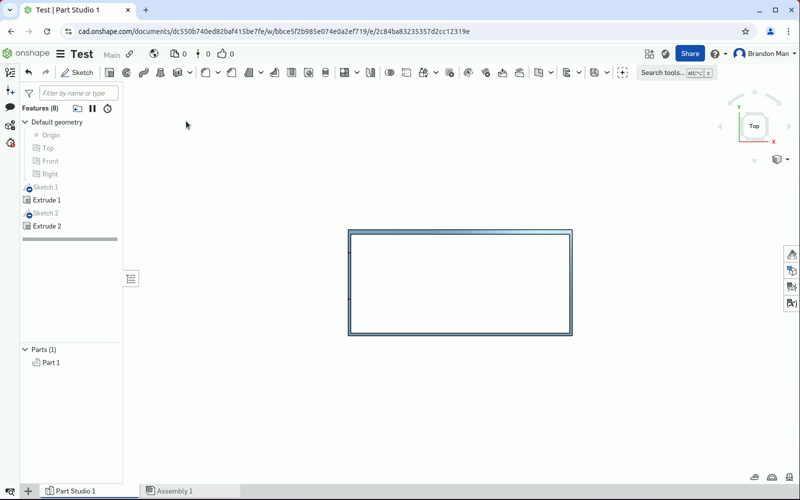
mouse_move(73, 189)
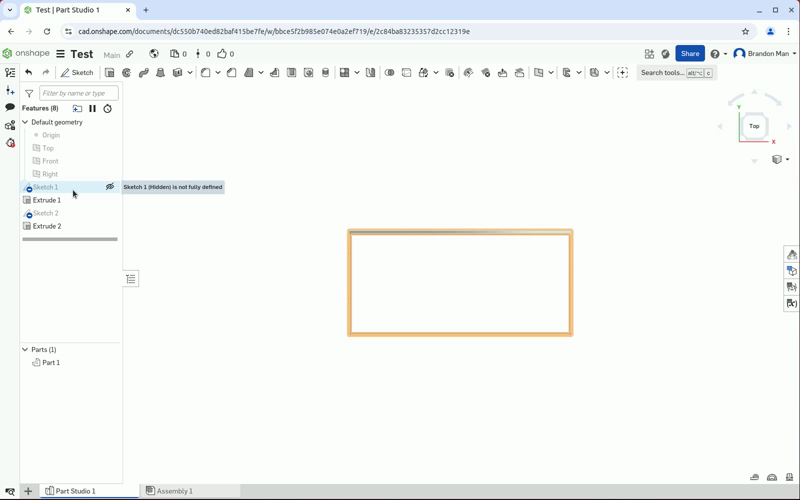
click(73, 189)
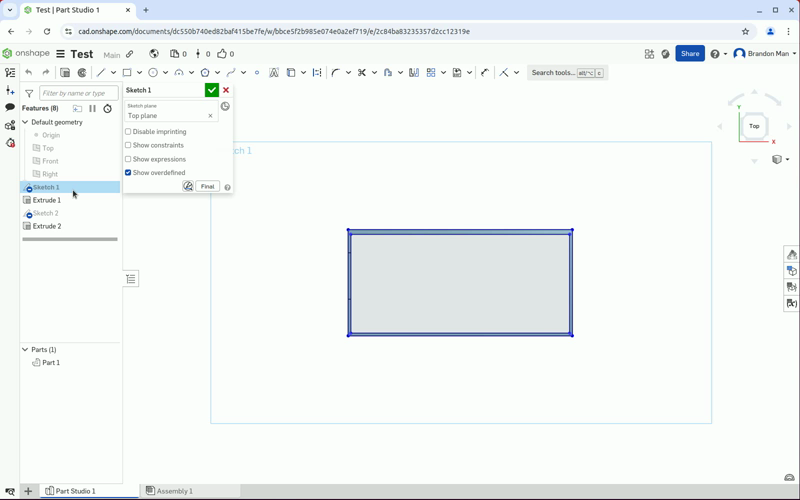
mouse_move(229, 92)
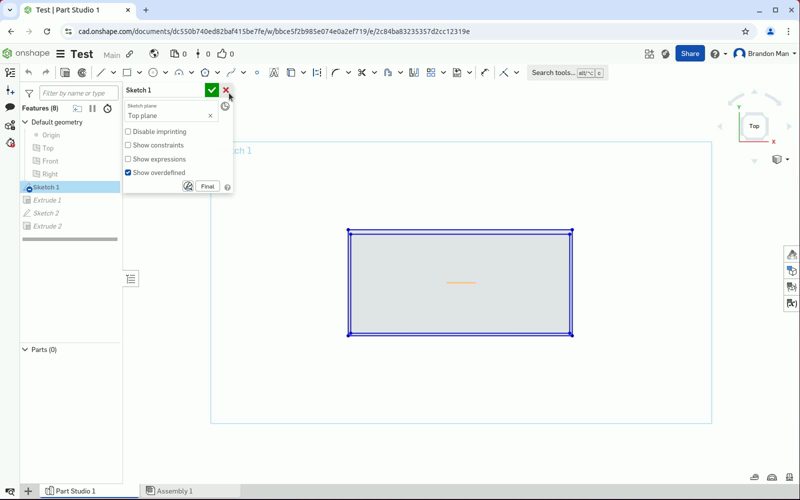
click(229, 92)
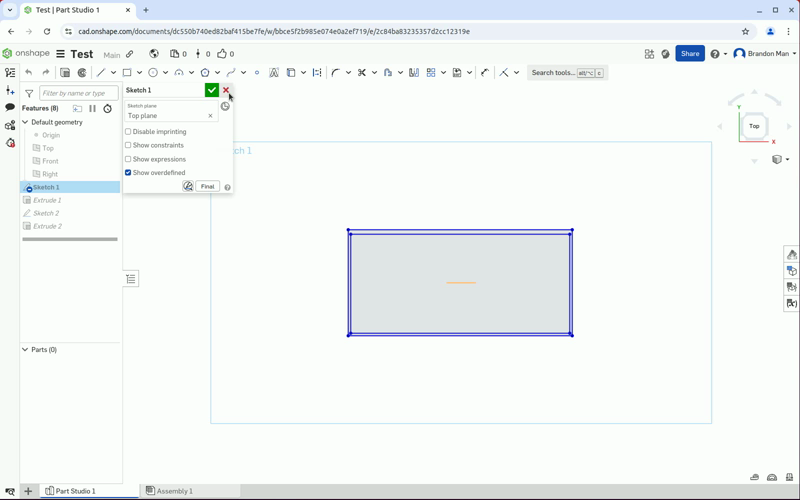
key(shift+s)
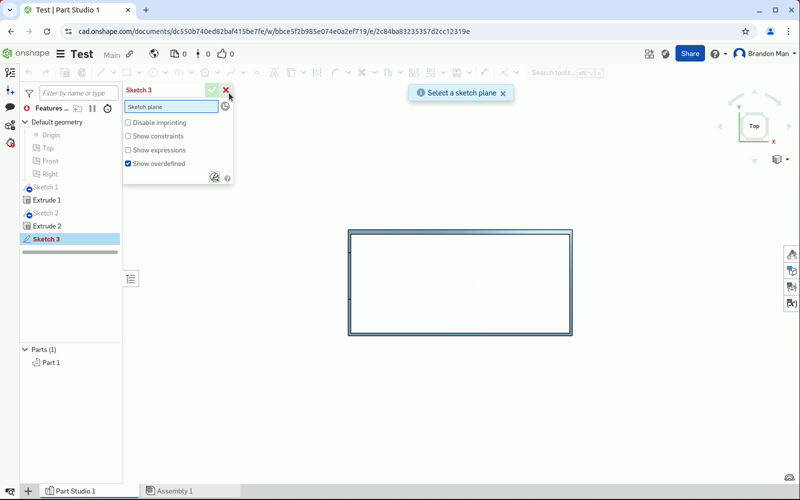
mouse_move(73, 150)
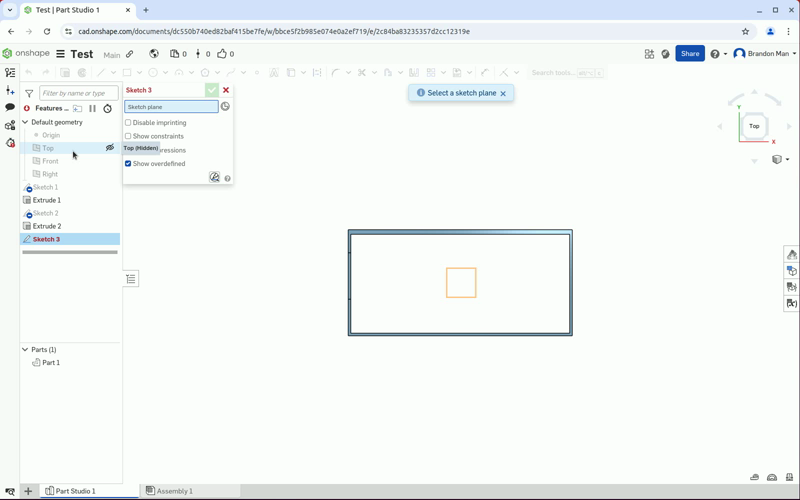
click(73, 150)
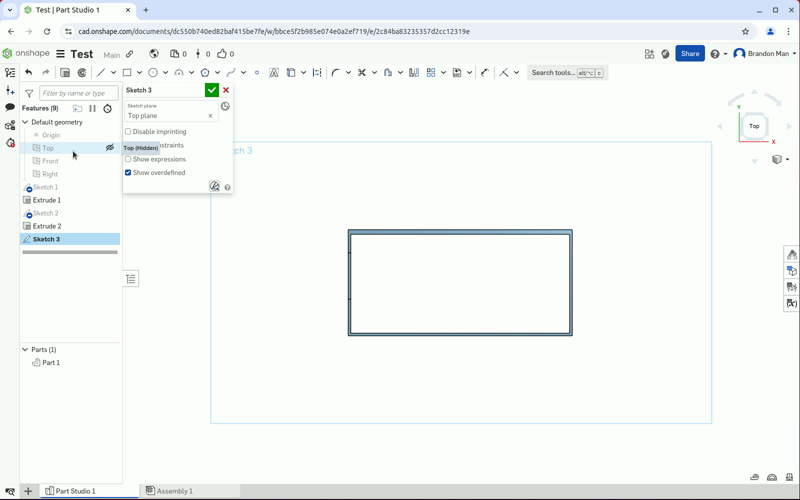
mouse_move(73, 352)
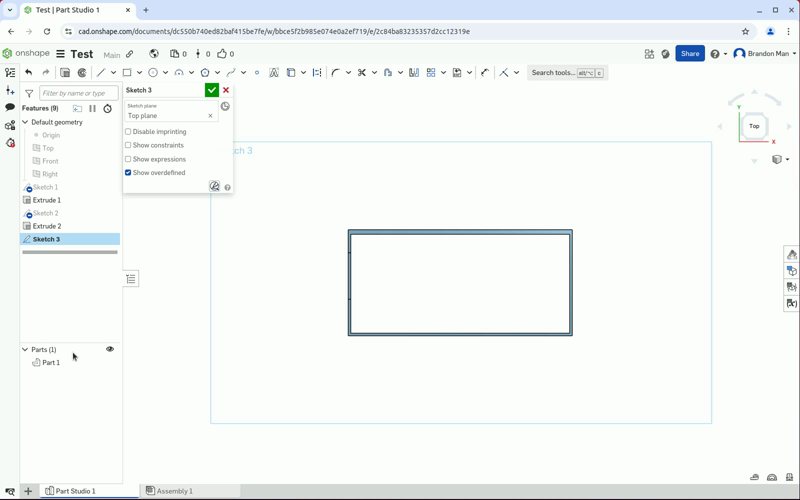
key(y)
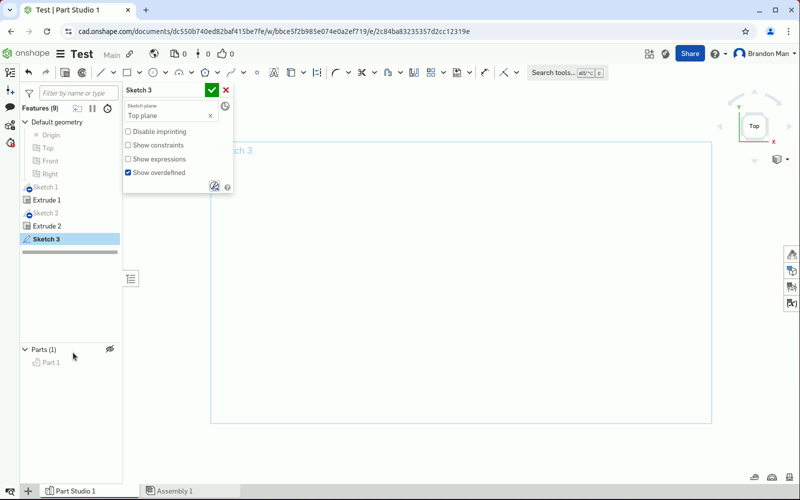
key(l)
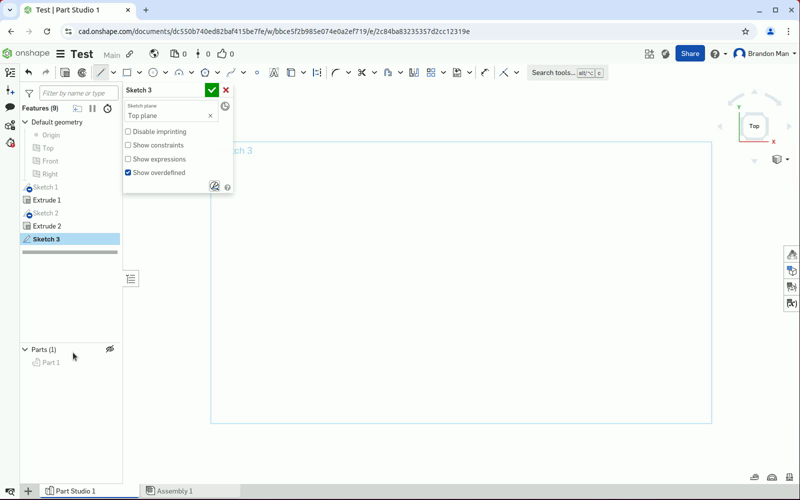
key_down(shift)
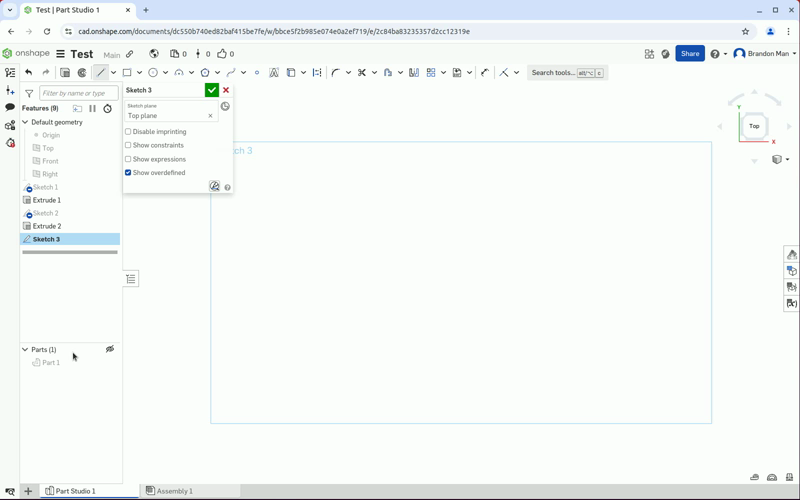
mouse_move(374, 341)
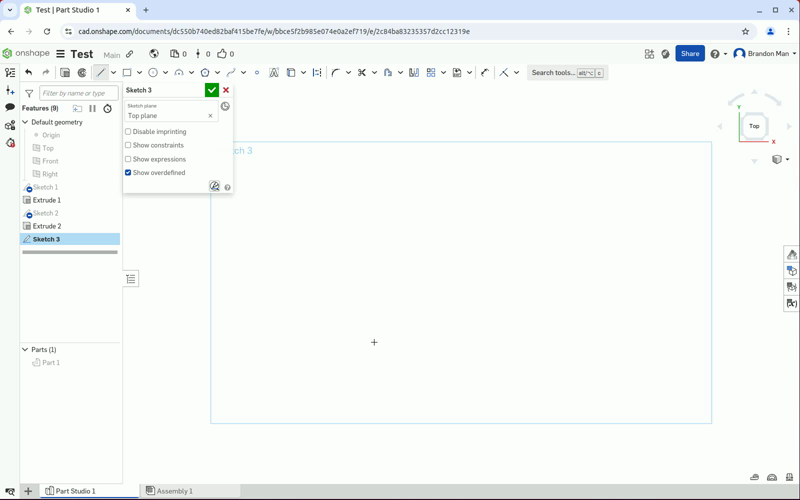
click(374, 341)
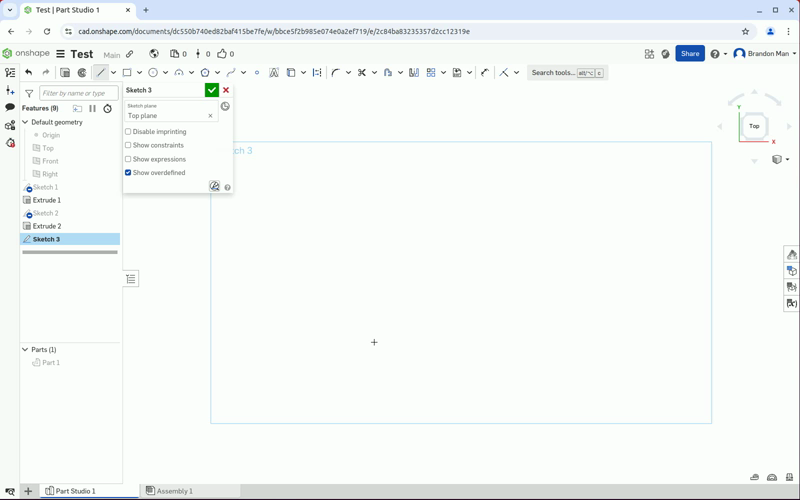
key_up(shift)
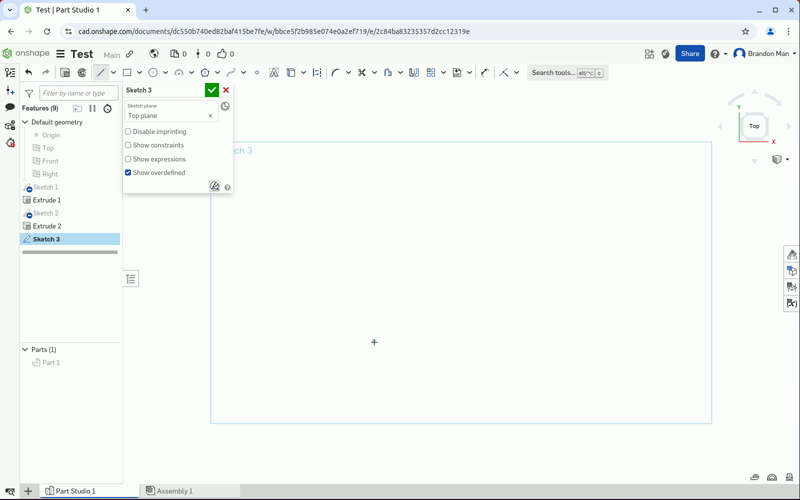
key_down(shift)
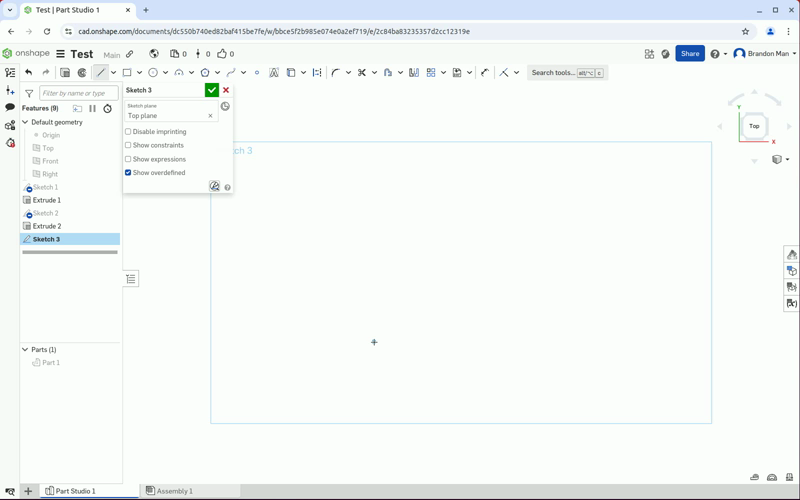
mouse_move(404, 341)
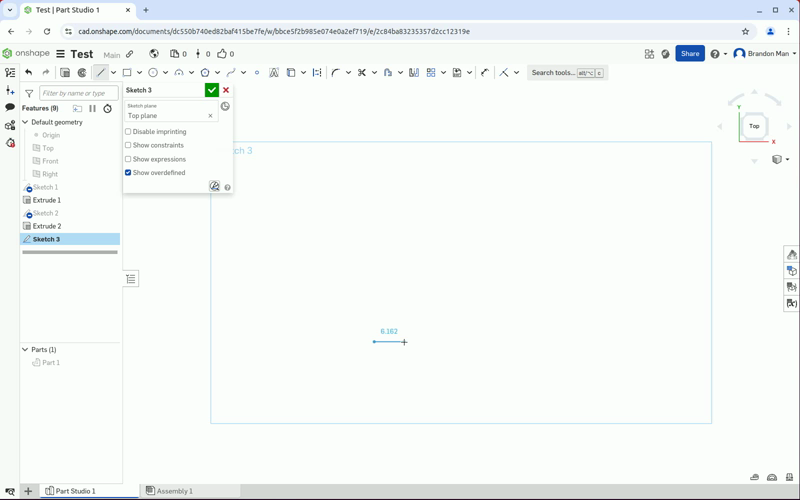
mouse_move(419, 341)
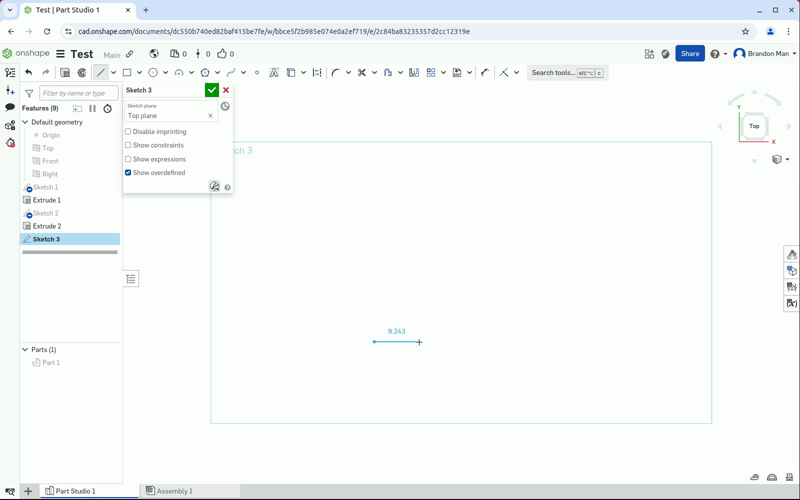
click(419, 341)
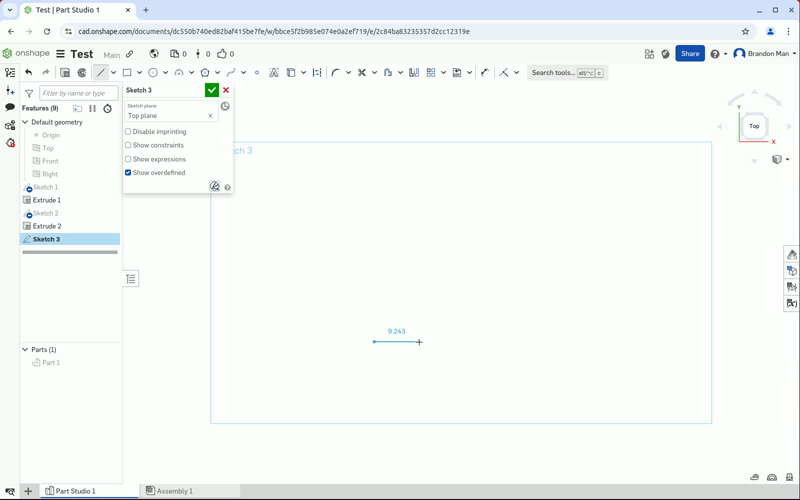
key_up(shift)
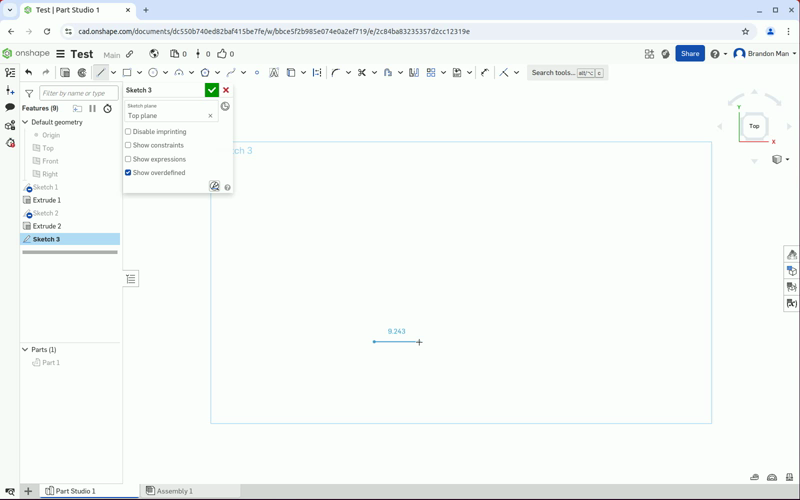
key_down(shift)
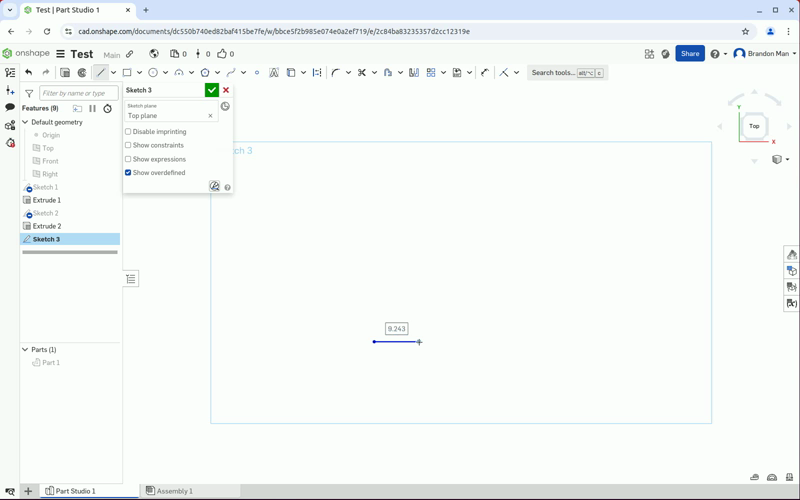
mouse_move(449, 341)
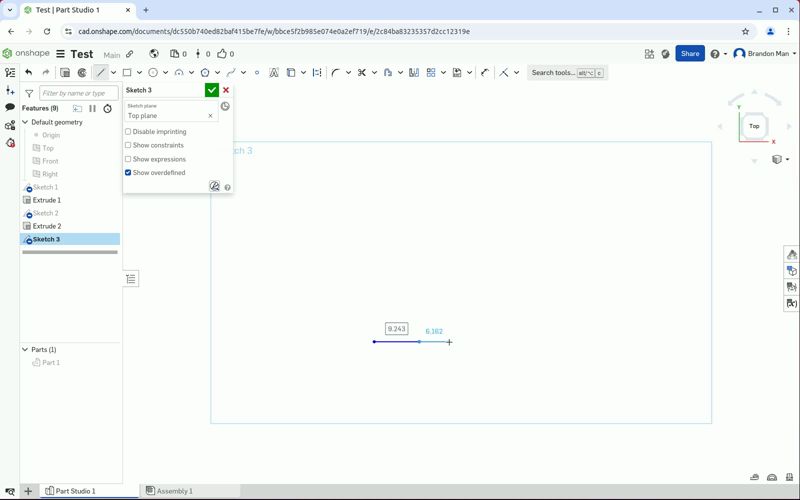
mouse_move(419, 315)
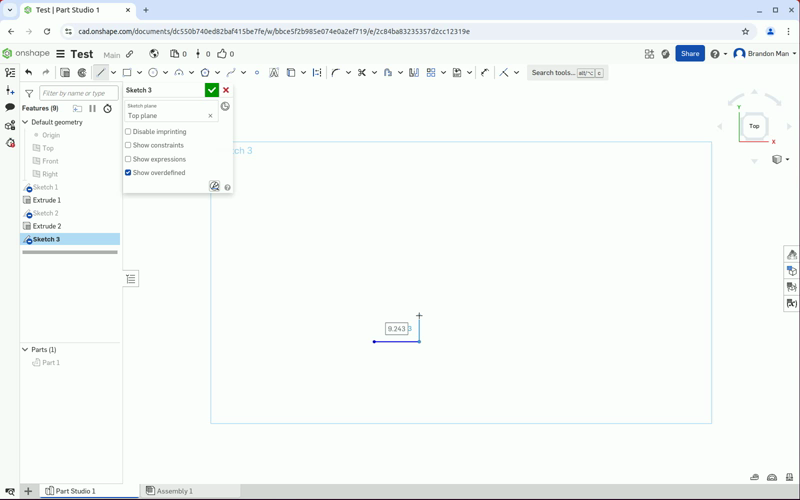
click(419, 315)
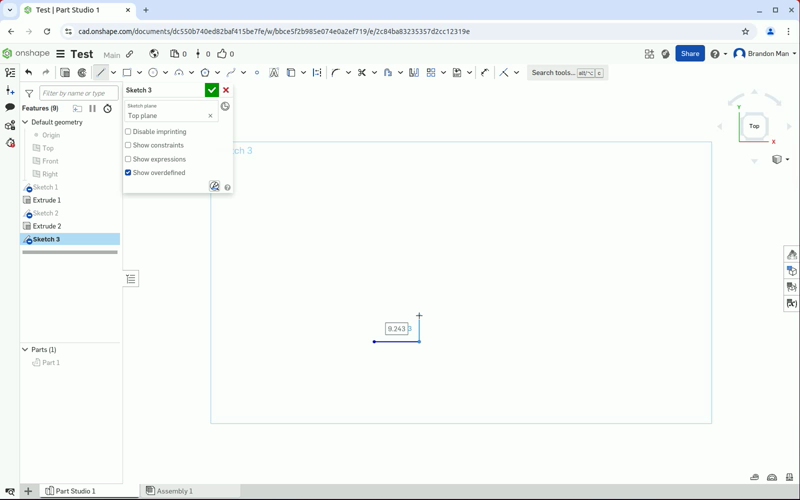
key_up(shift)
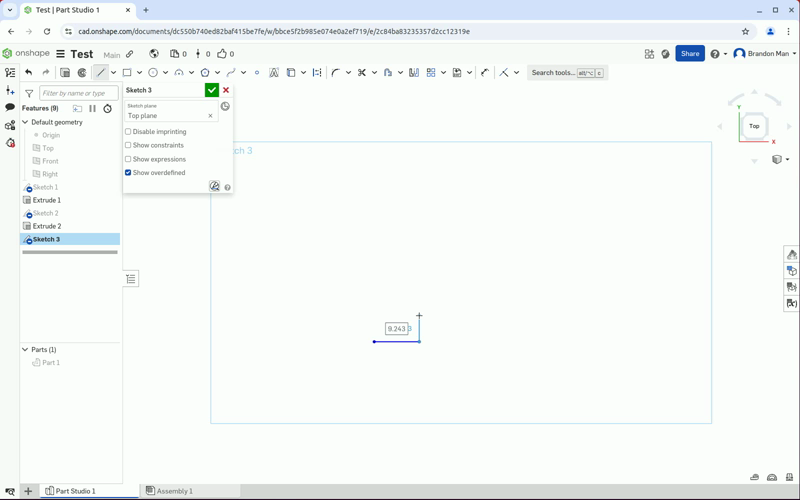
key_down(shift)
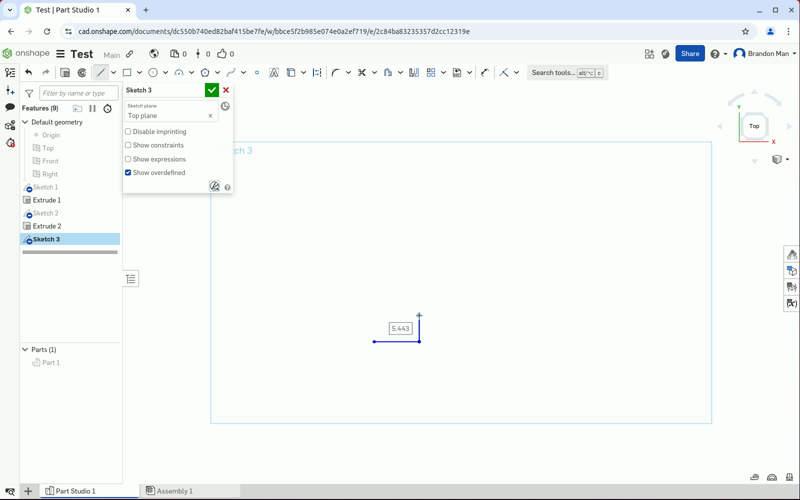
mouse_move(449, 315)
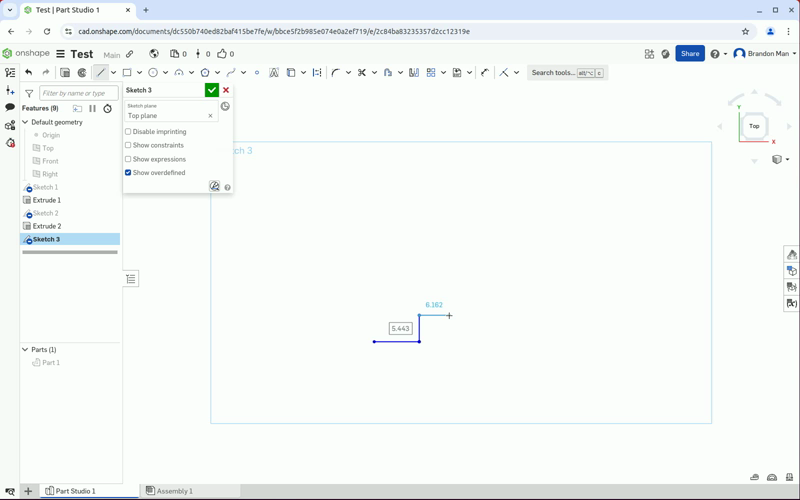
mouse_move(374, 315)
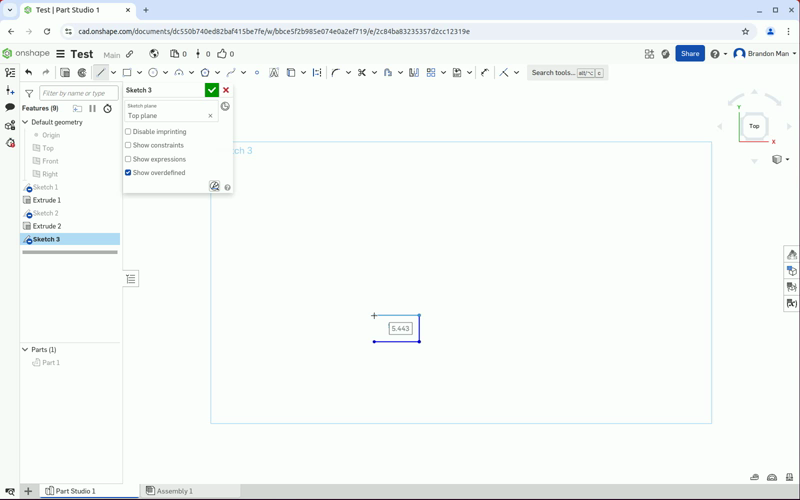
click(374, 315)
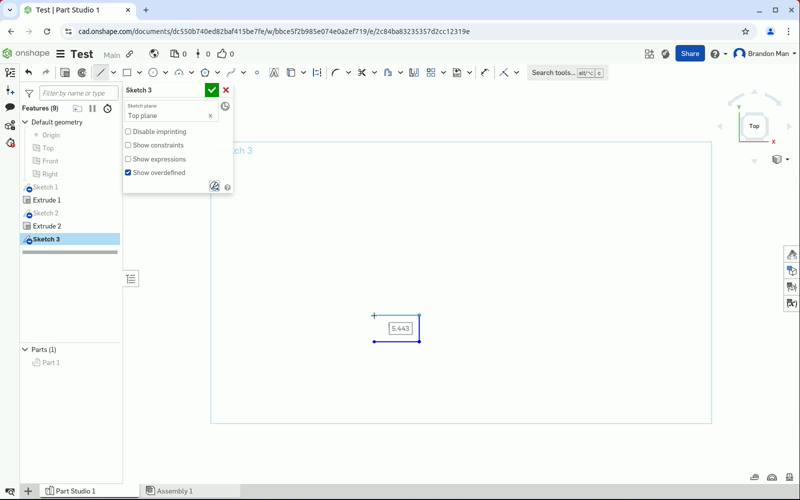
key_up(shift)
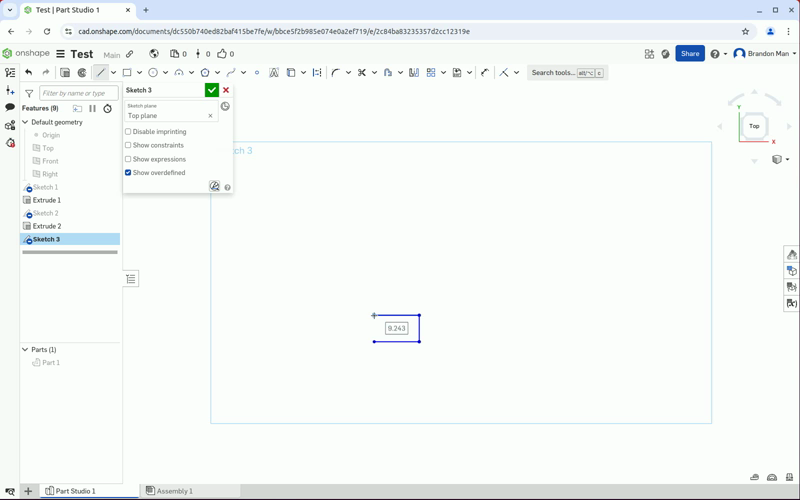
mouse_move(404, 315)
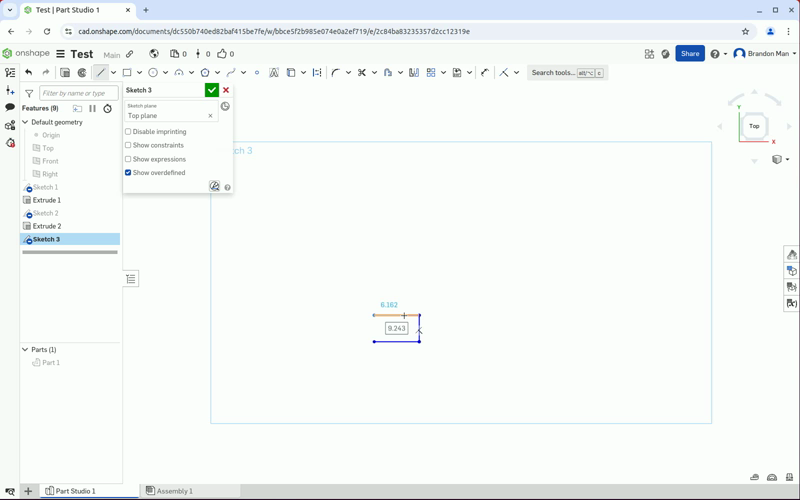
key_down(shift)
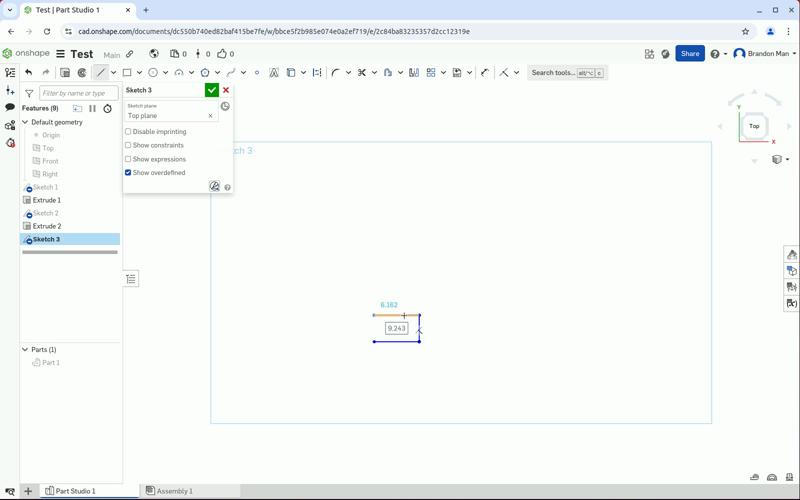
mouse_move(374, 341)
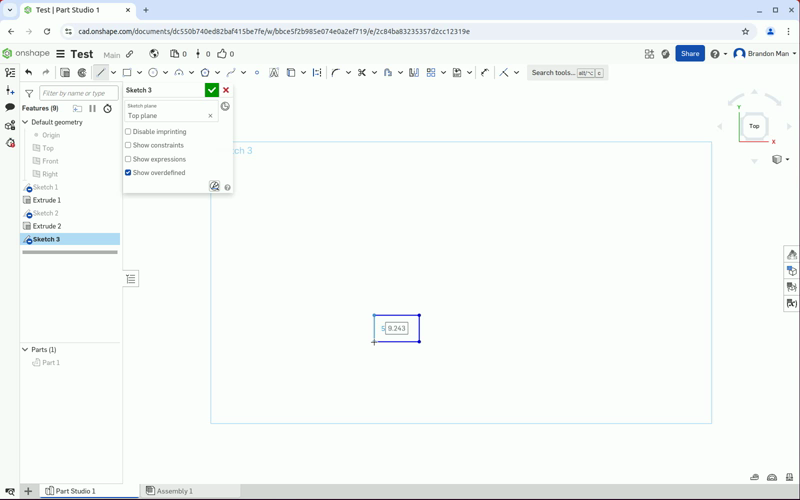
key_up(shift)
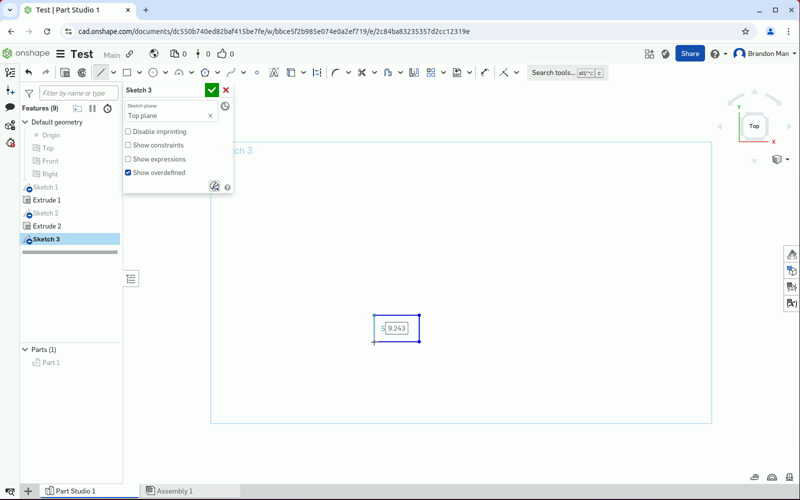
click(374, 341)
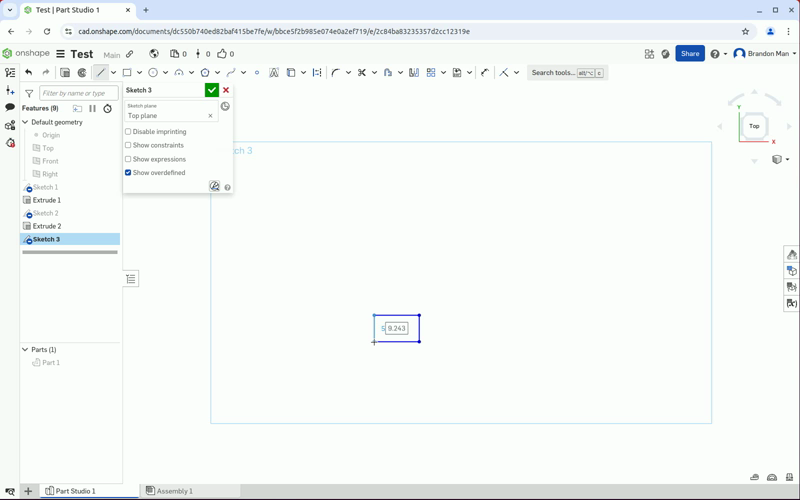
key(esc)
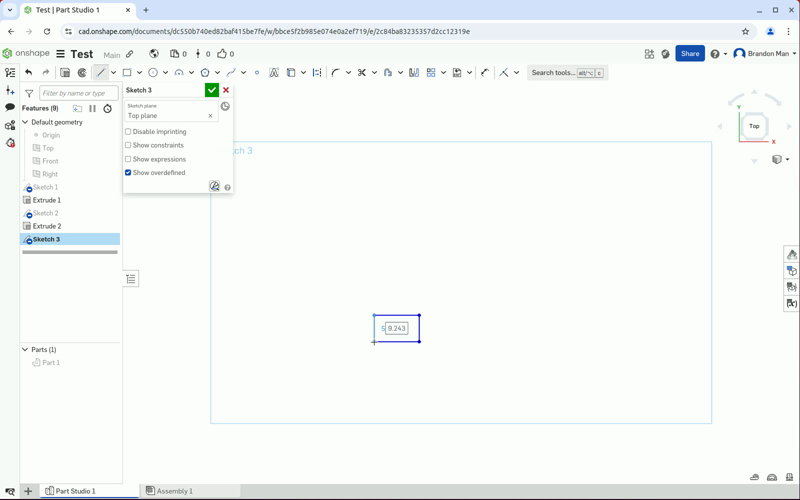
mouse_move(388, 323)
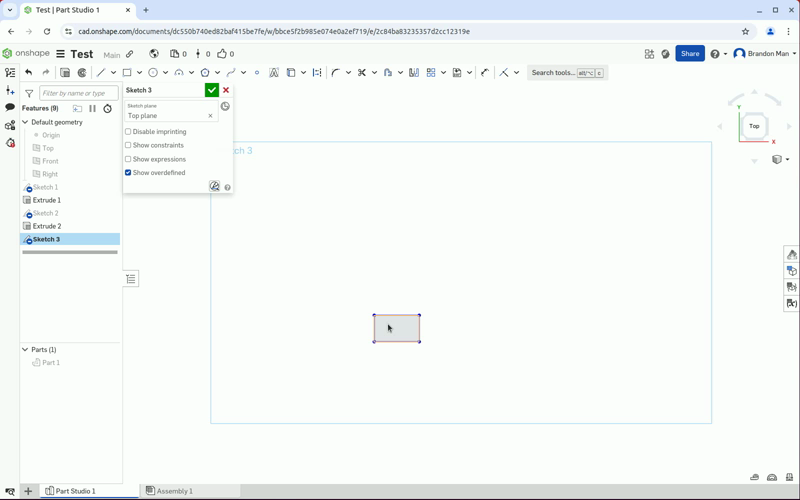
scroll(6)
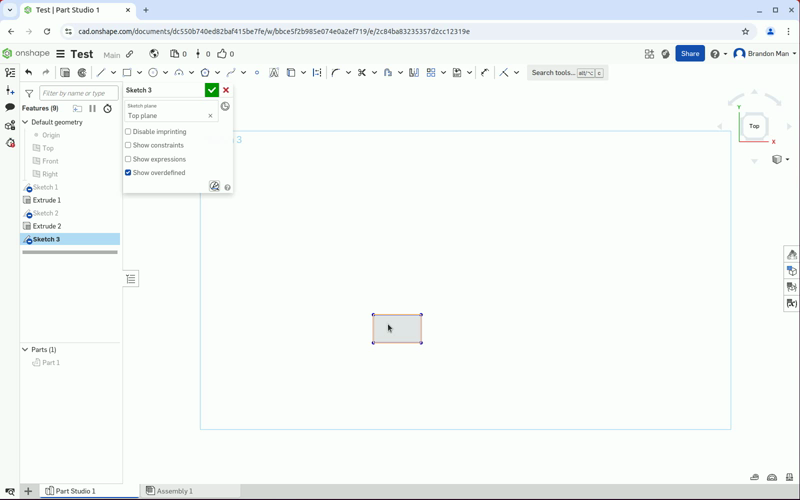
scroll(6)
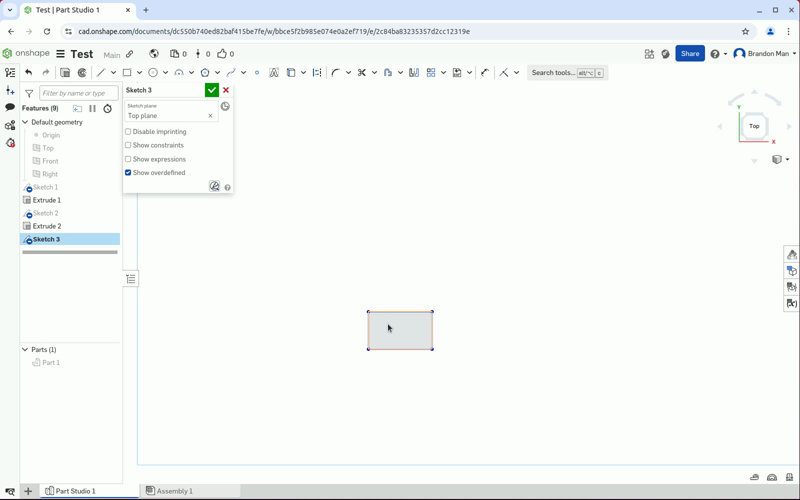
scroll(6)
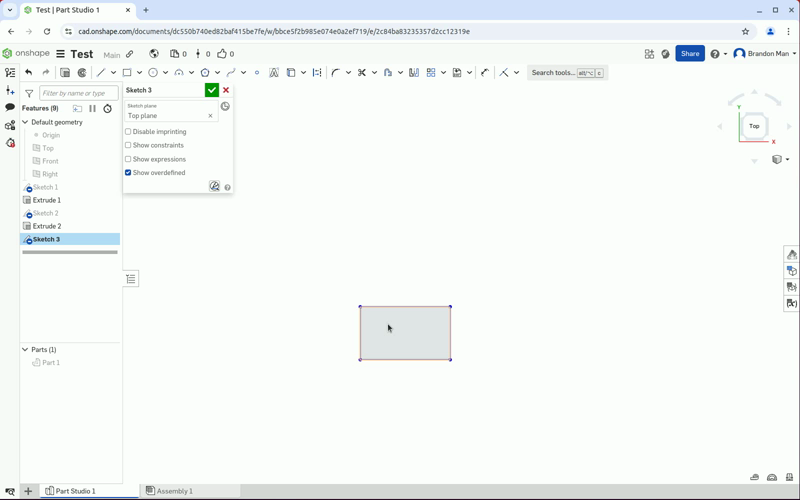
scroll(6)
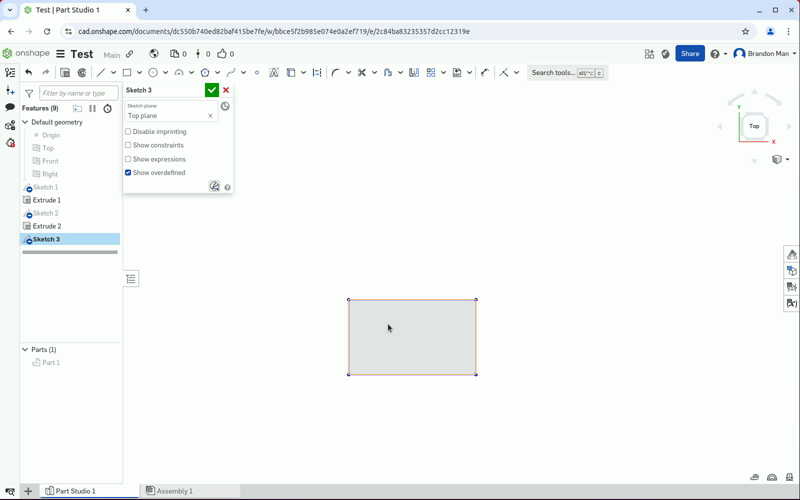
scroll(6)
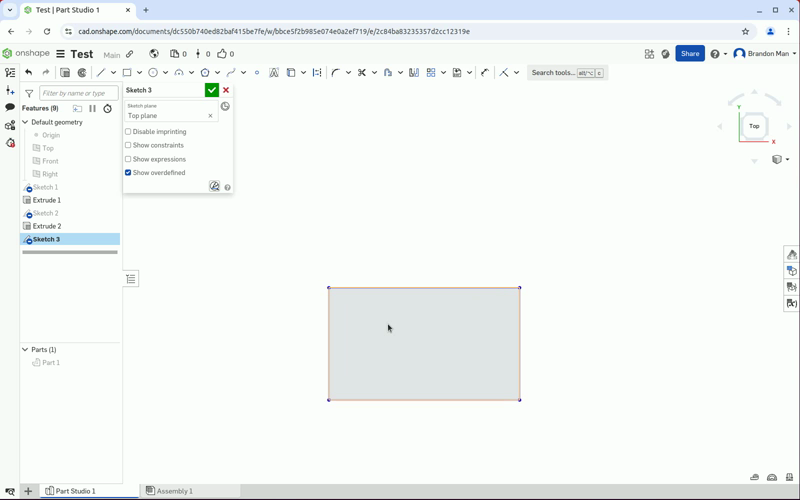
scroll(6)
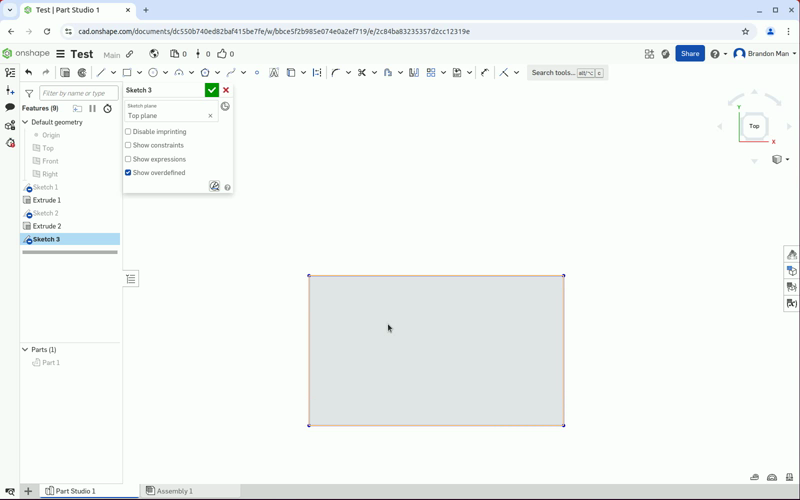
scroll(6)
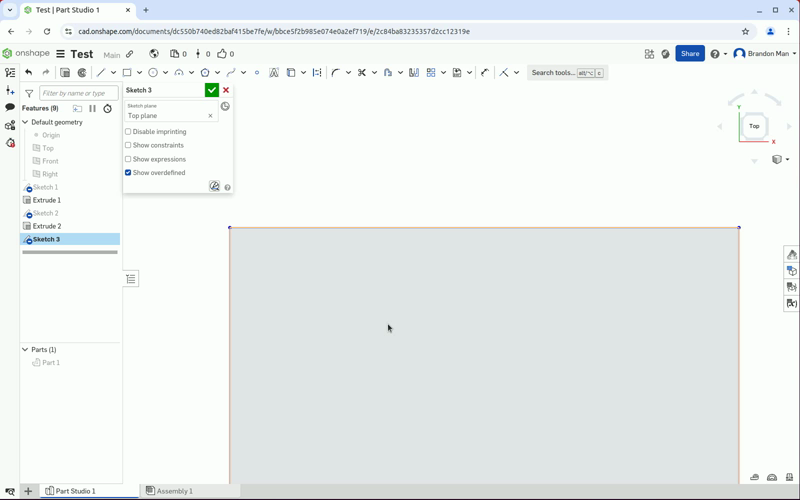
click(388, 323)
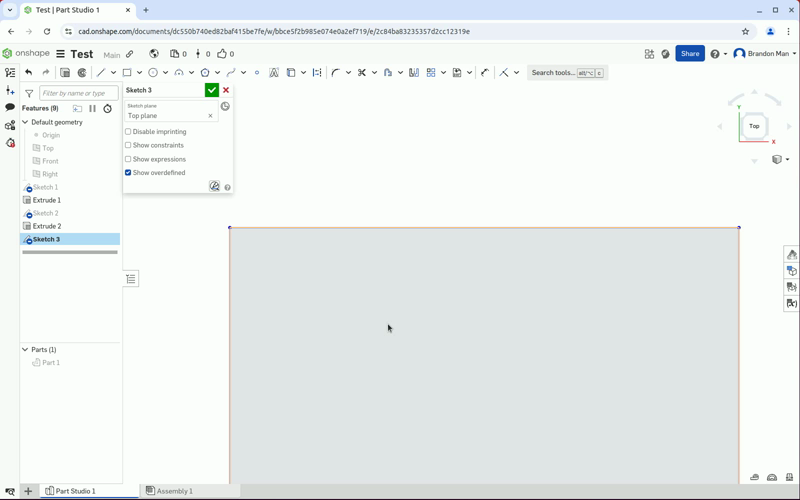
scroll(-6)
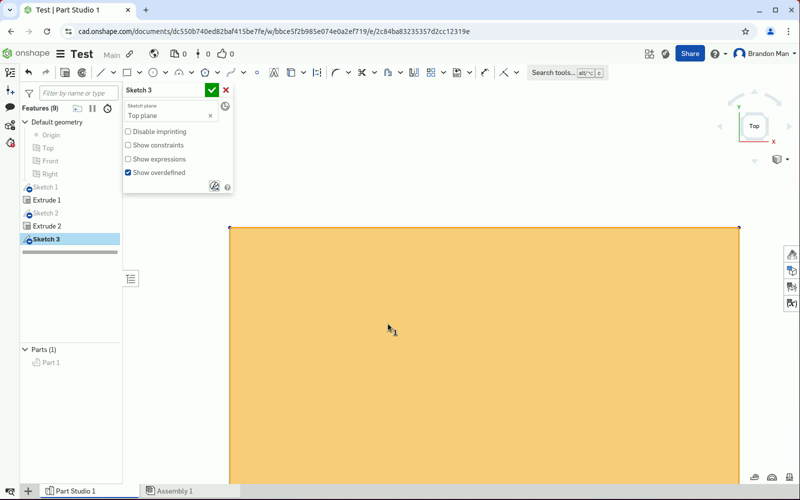
scroll(-6)
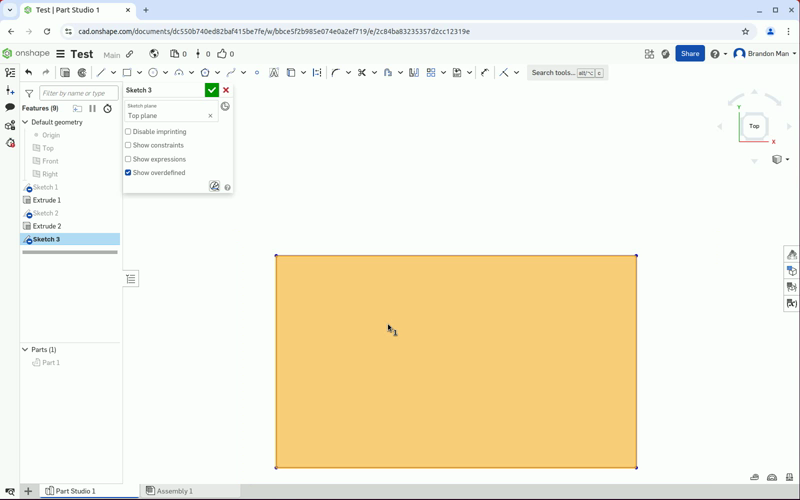
scroll(-6)
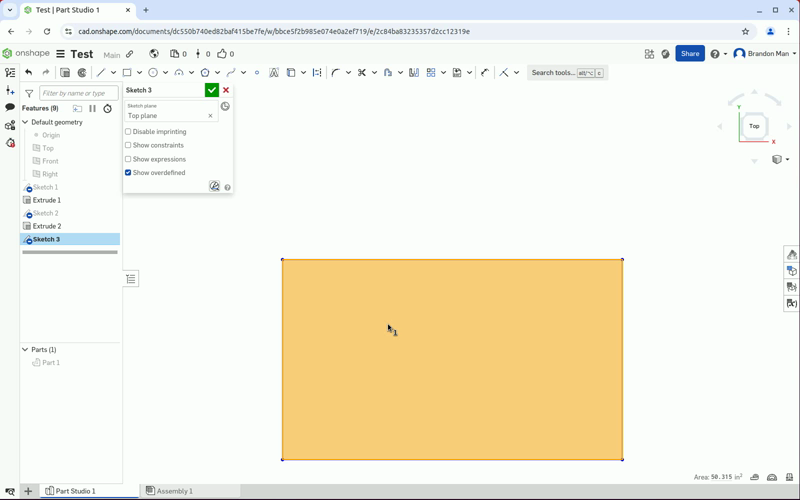
scroll(-6)
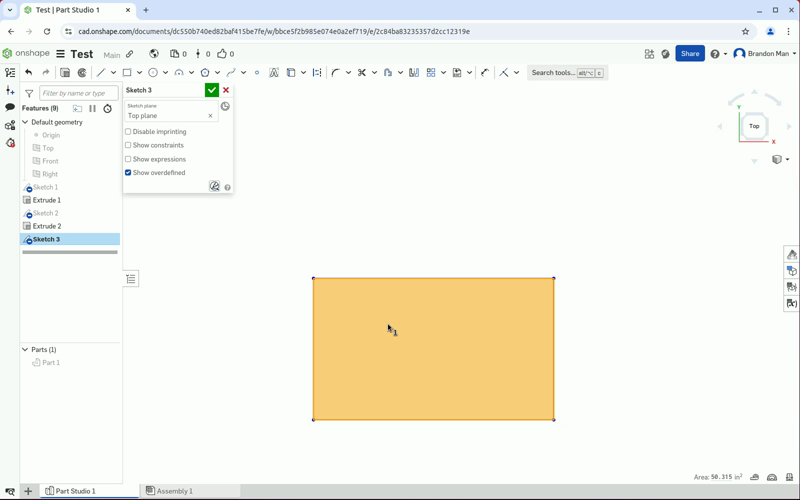
scroll(-6)
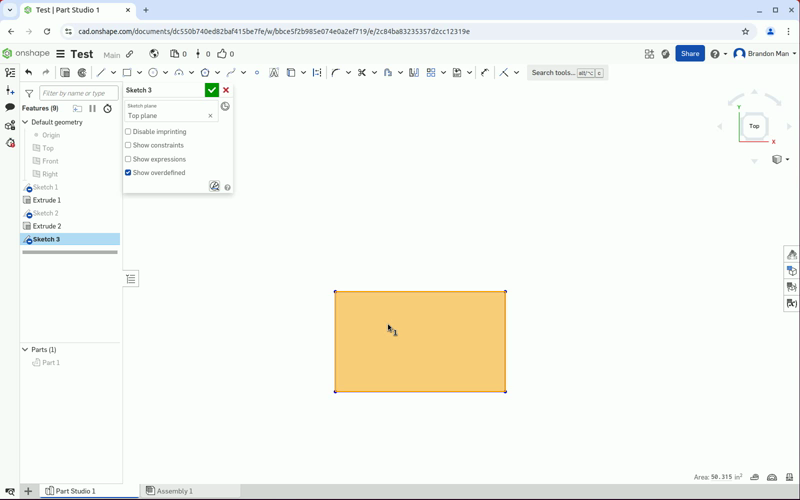
scroll(-6)
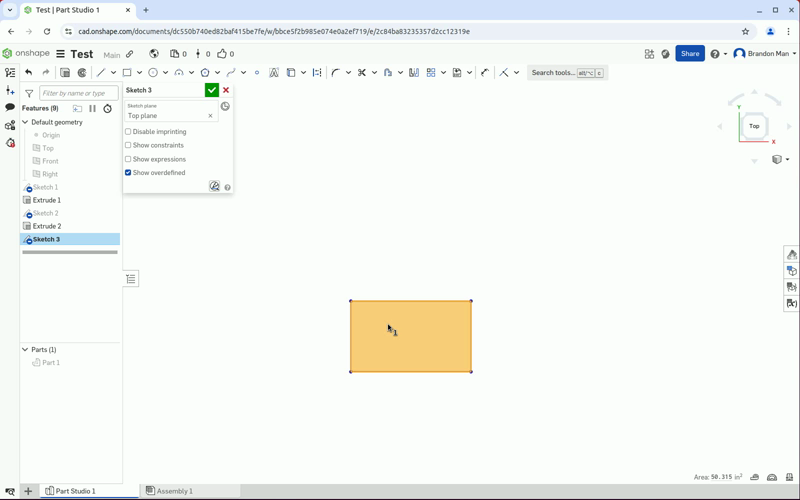
scroll(-6)
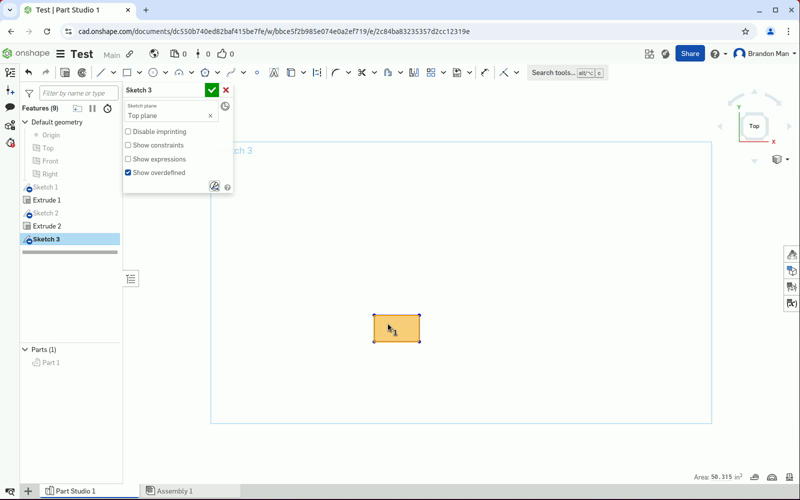
mouse_move(73, 352)
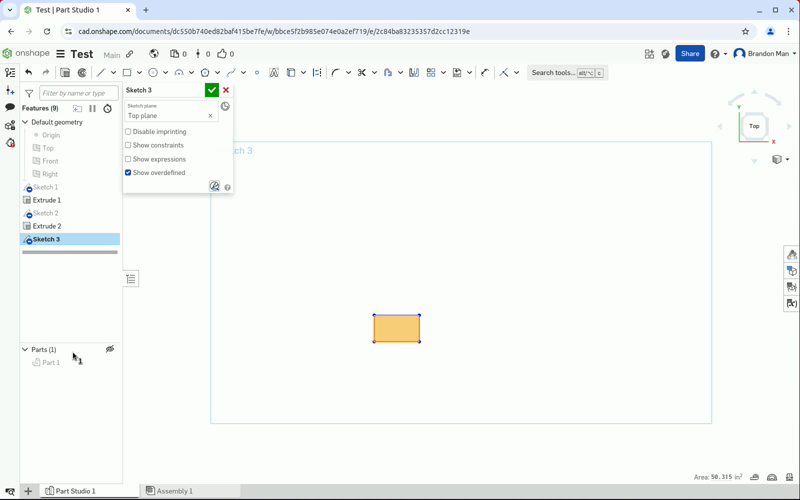
key(shift+y)
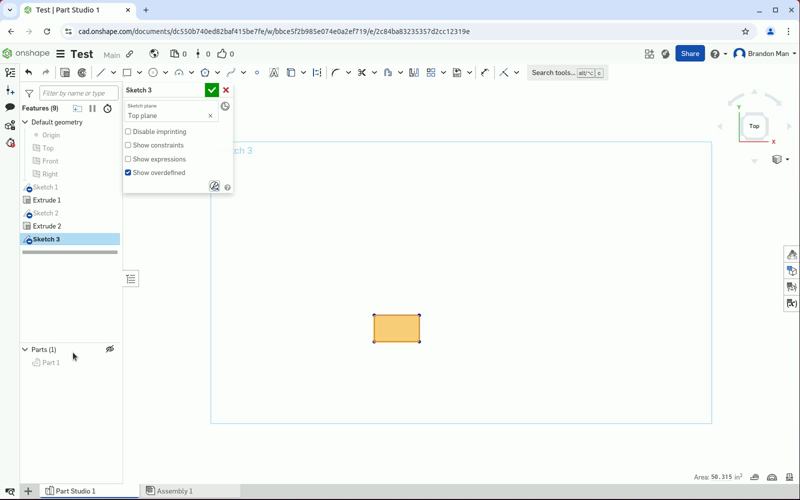
key(shift+e)
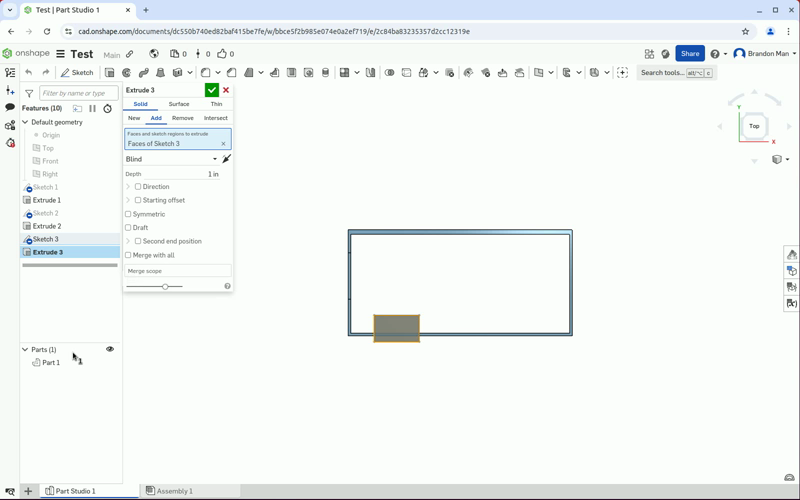
mouse_move(143, 106)
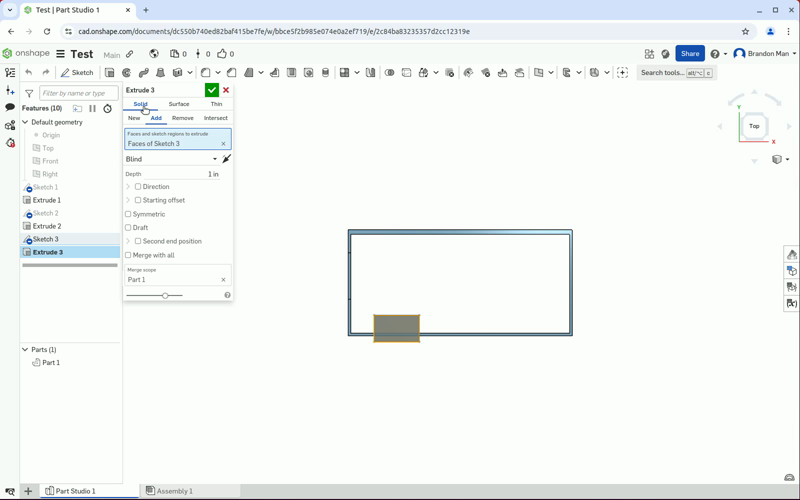
click(143, 106)
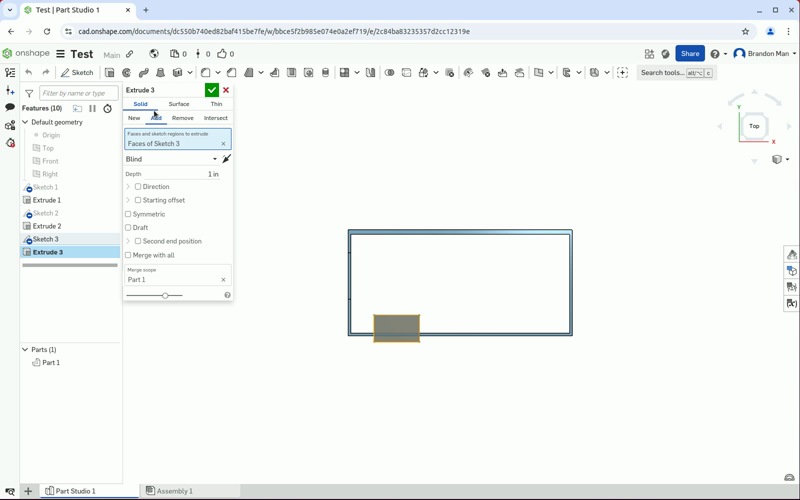
mouse_move(186, 120)
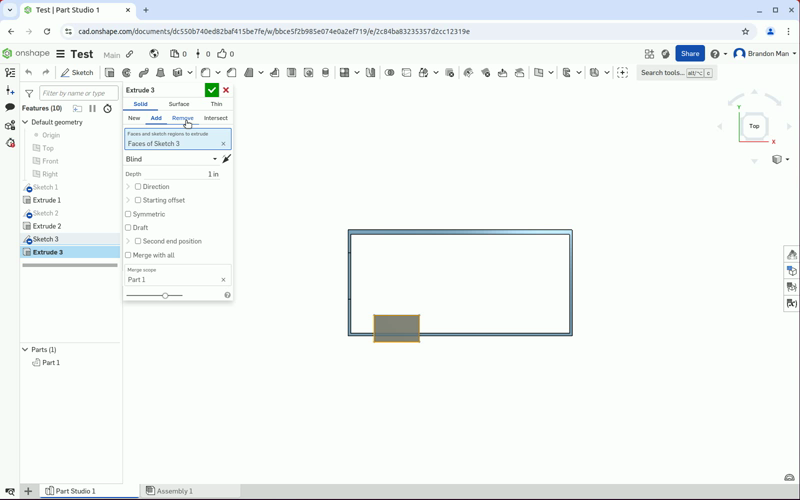
click(186, 120)
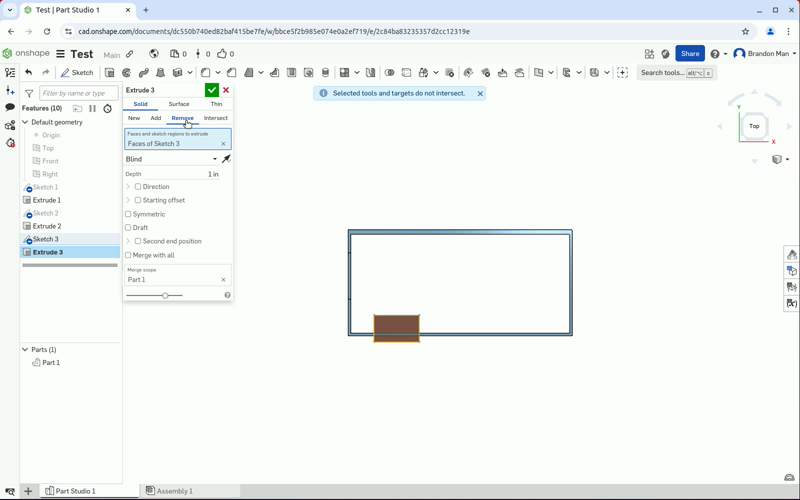
key(tab, 4)
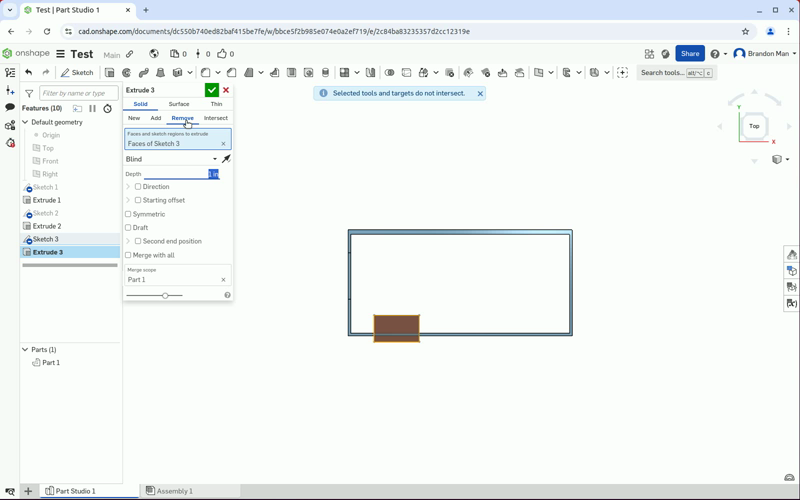
text(-3.851)
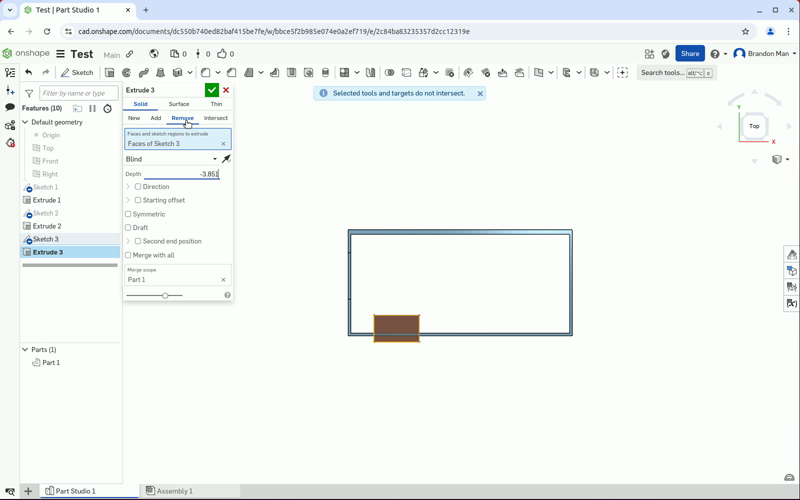
key(tab, 3)
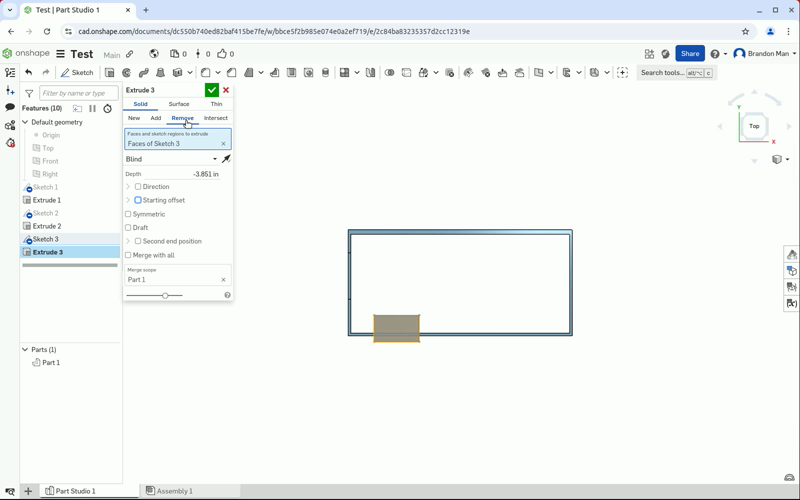
key(tab, 2)
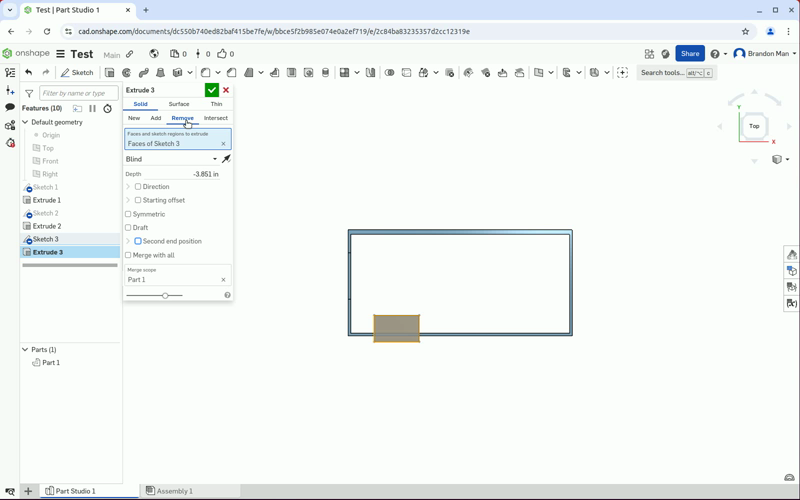
key(space)
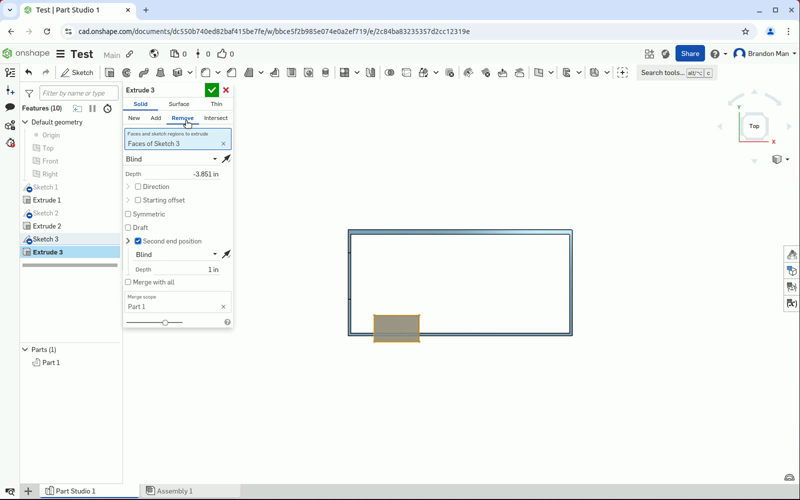
key(tab, 3)
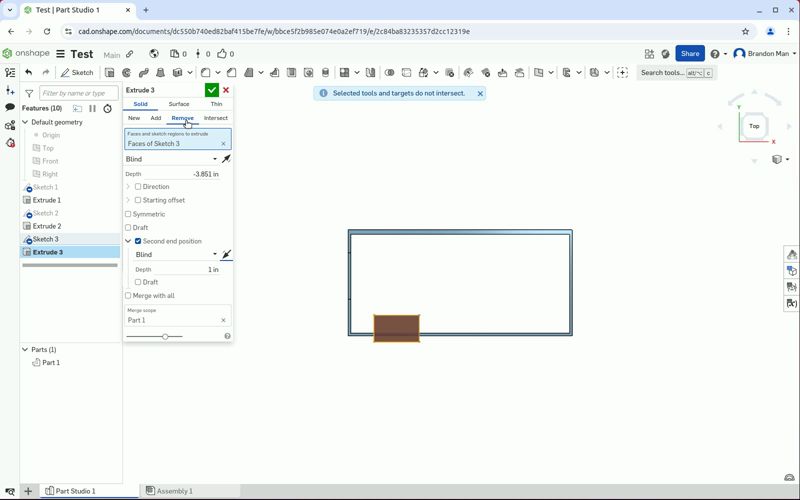
text(0.722)
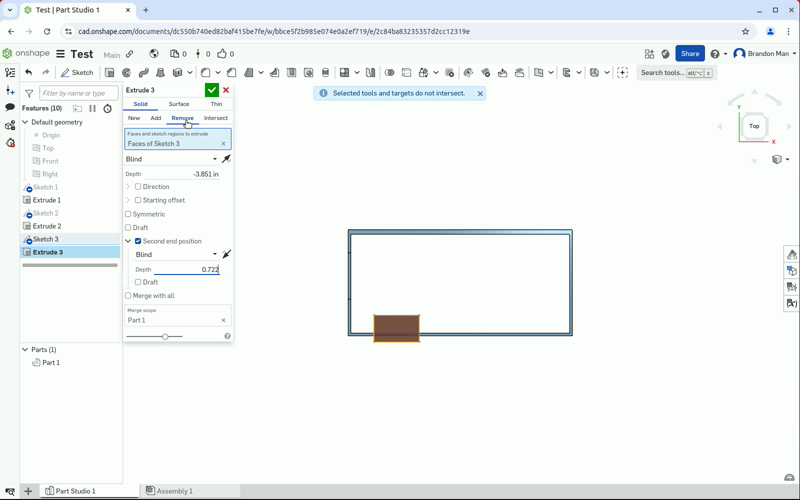
key(tab, 2)
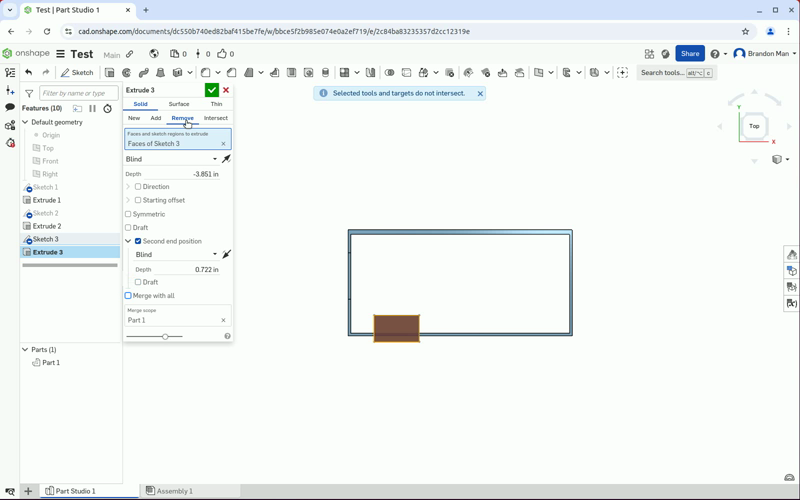
key(space)
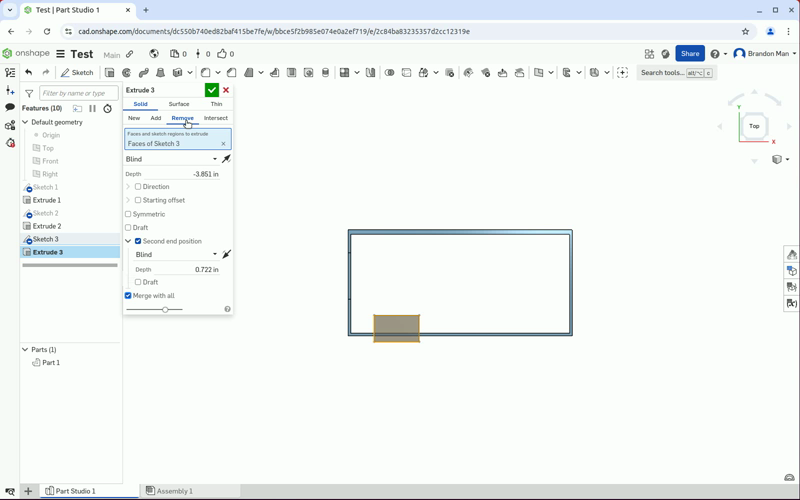
key(enter)
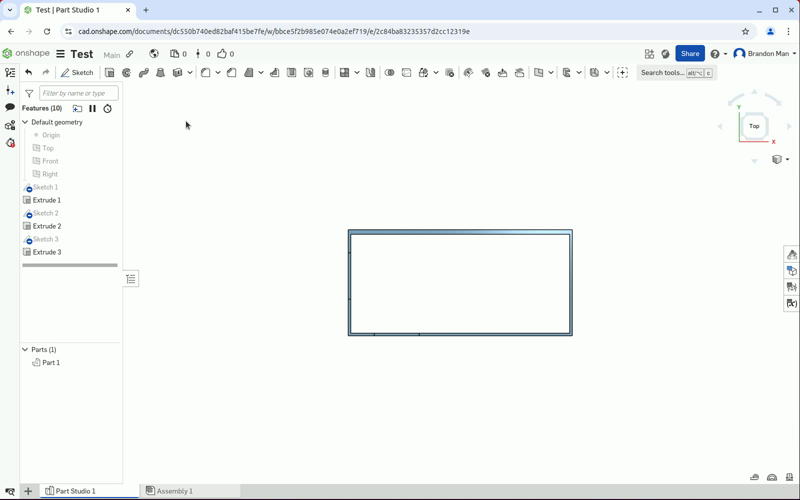
key(shift+h)
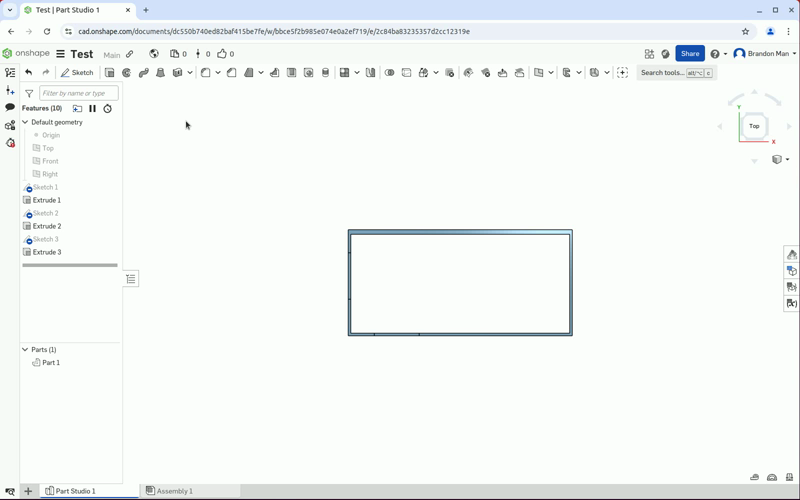
key(shift+h)
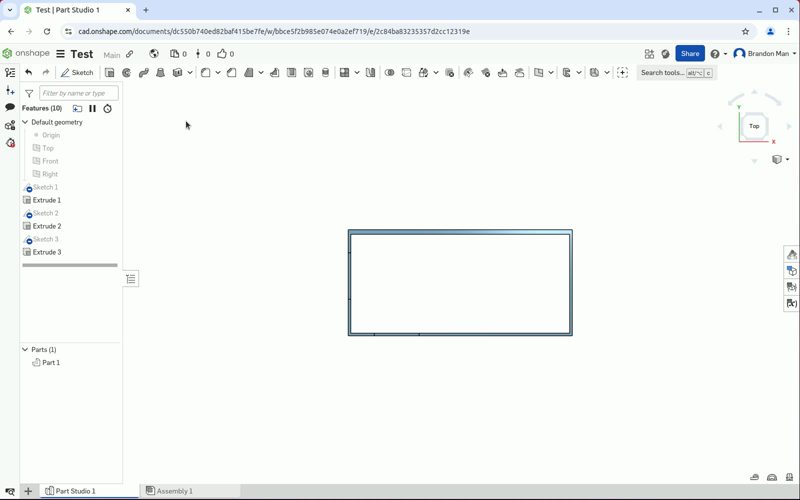
mouse_move(73, 189)
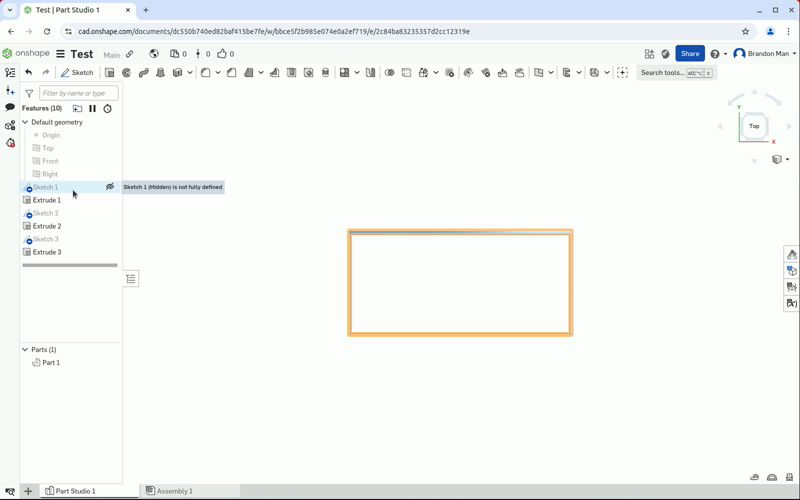
click(73, 189)
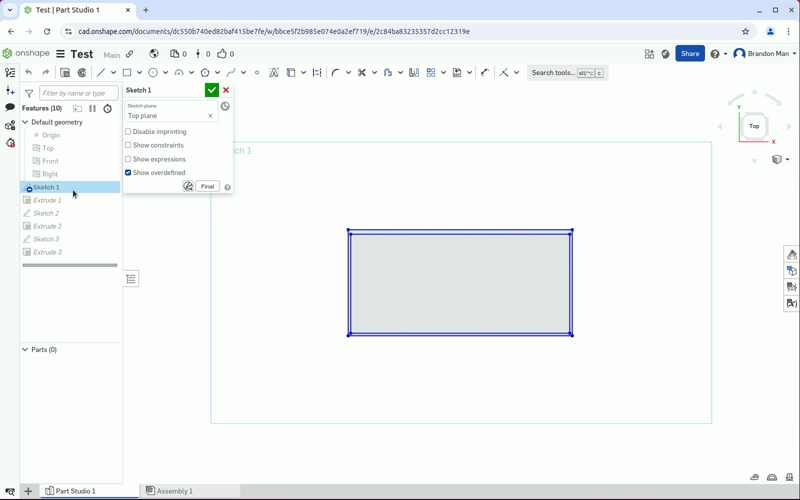
mouse_move(229, 92)
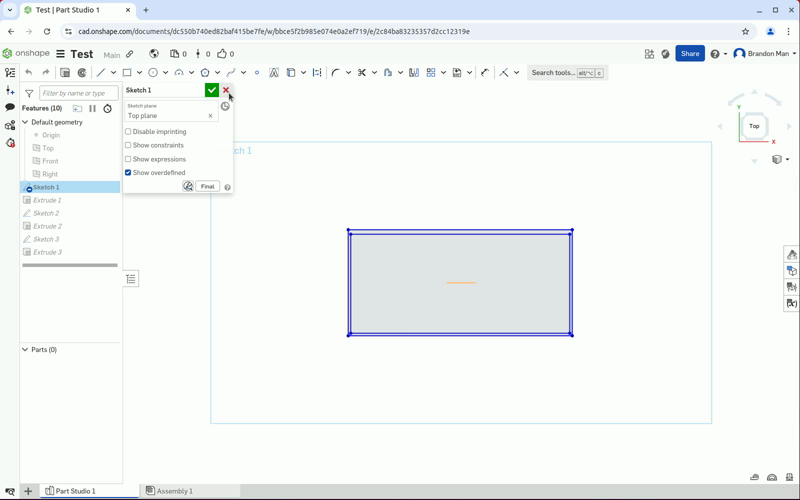
click(229, 92)
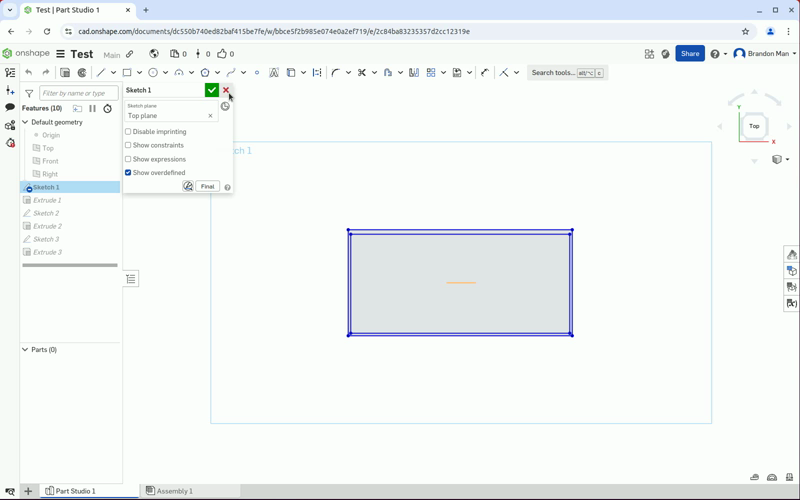
key(shift+s)
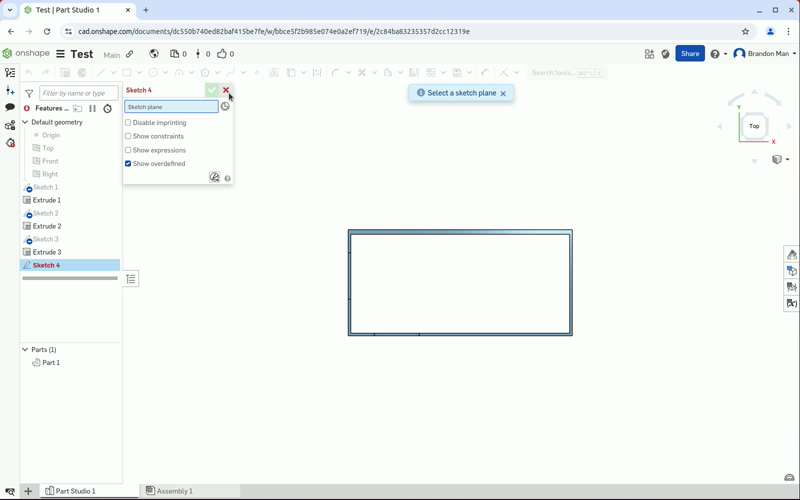
mouse_move(73, 150)
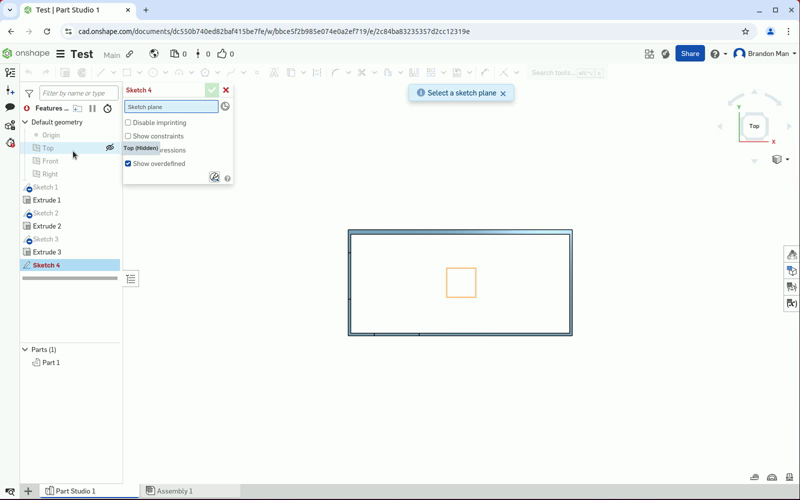
click(73, 150)
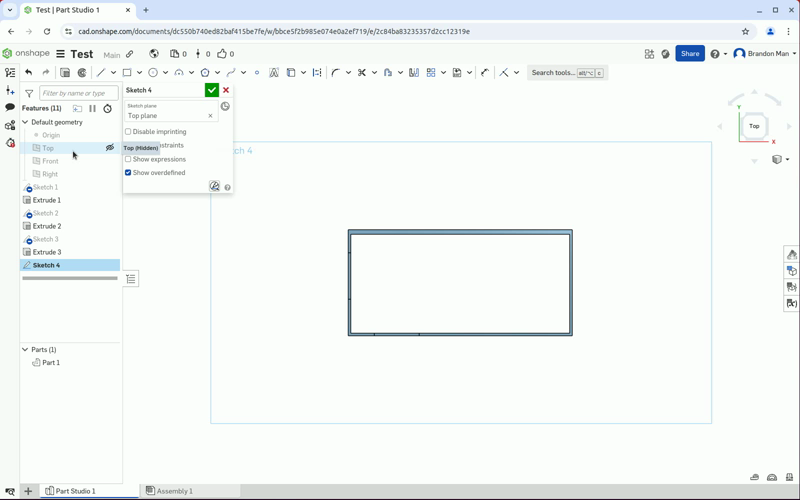
mouse_move(73, 352)
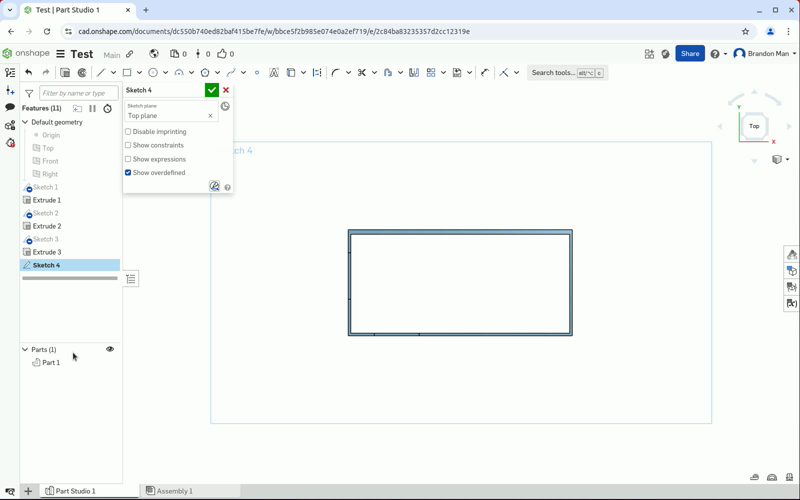
key(y)
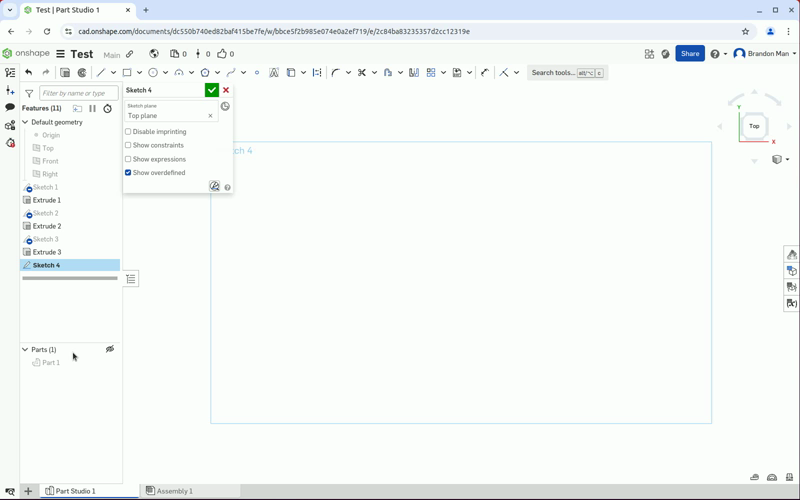
key(l)
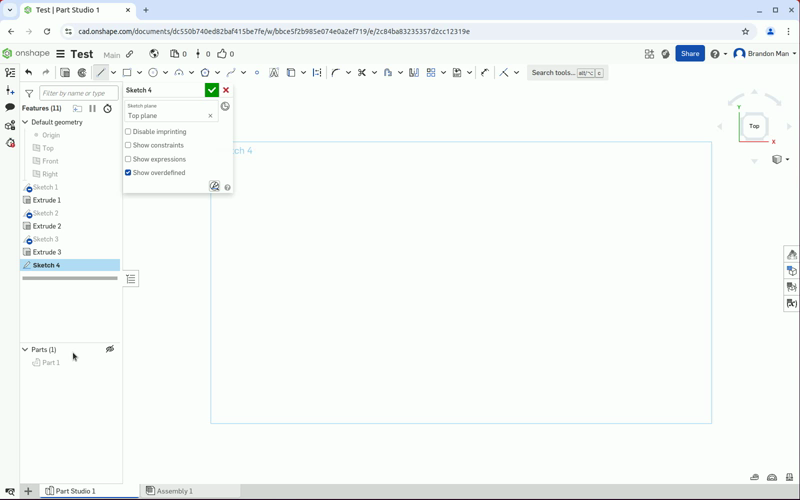
key_down(shift)
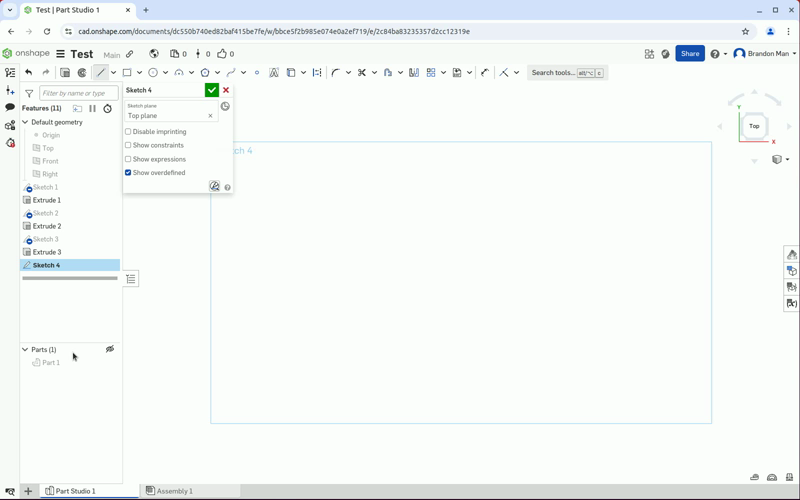
mouse_move(473, 341)
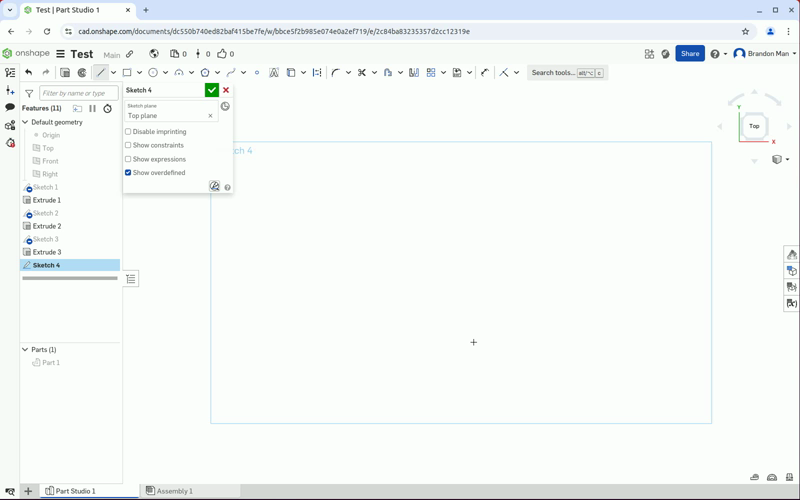
click(473, 341)
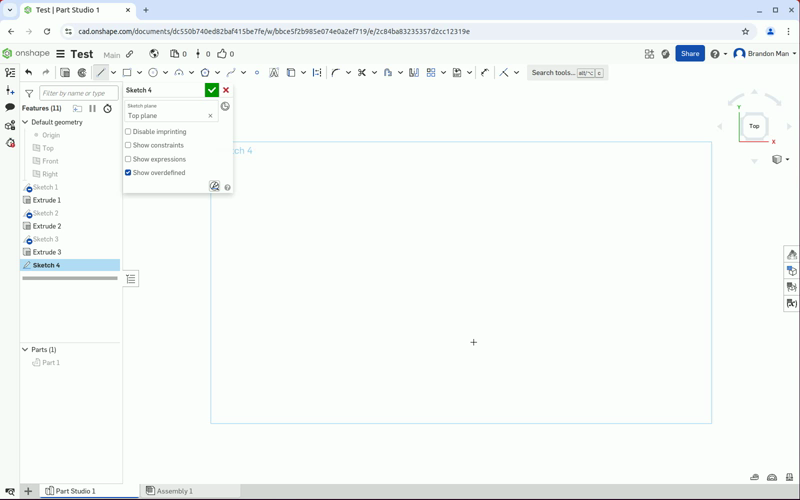
key_up(shift)
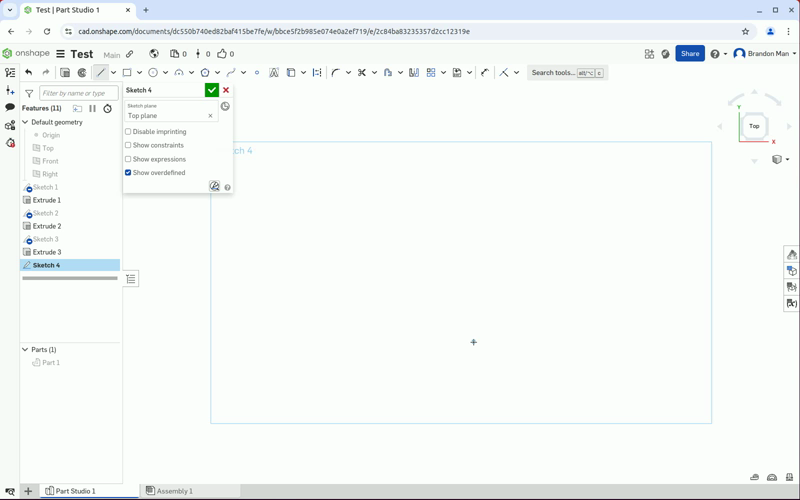
key_down(shift)
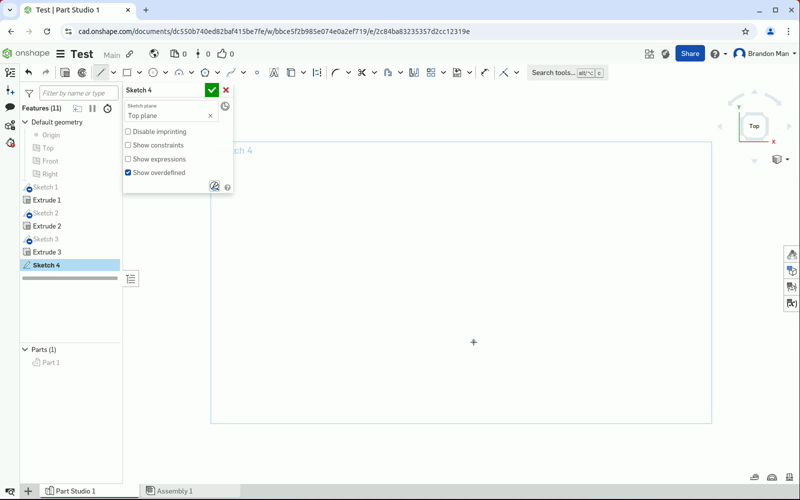
mouse_move(503, 341)
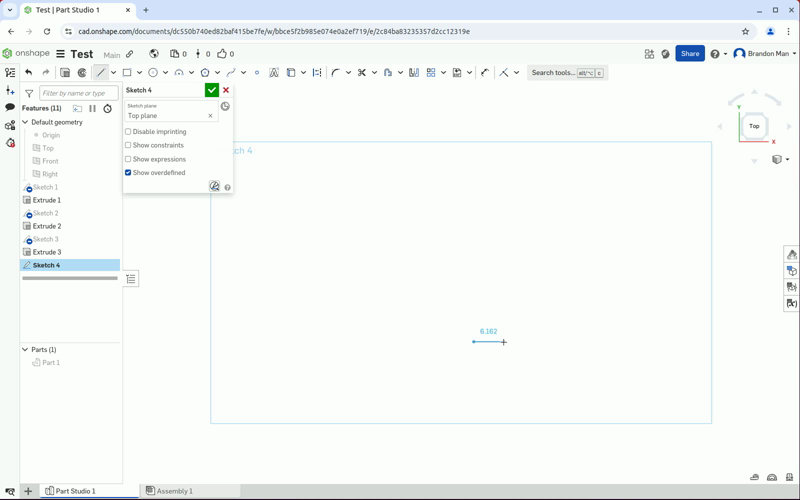
mouse_move(508, 341)
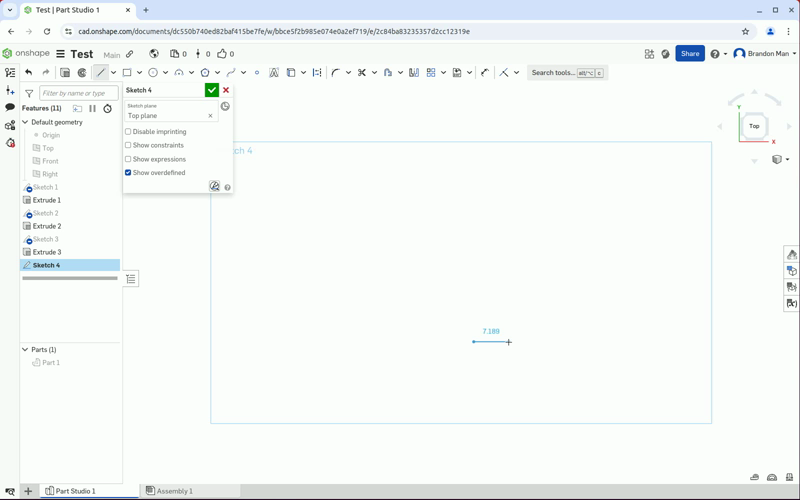
click(508, 341)
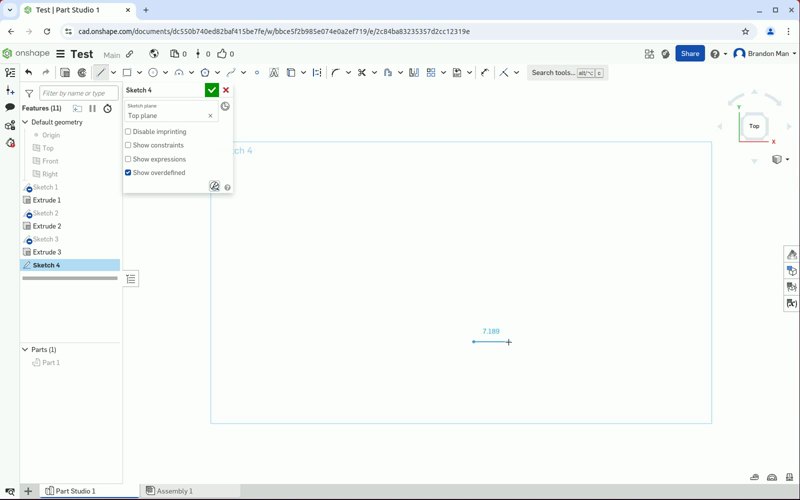
key_up(shift)
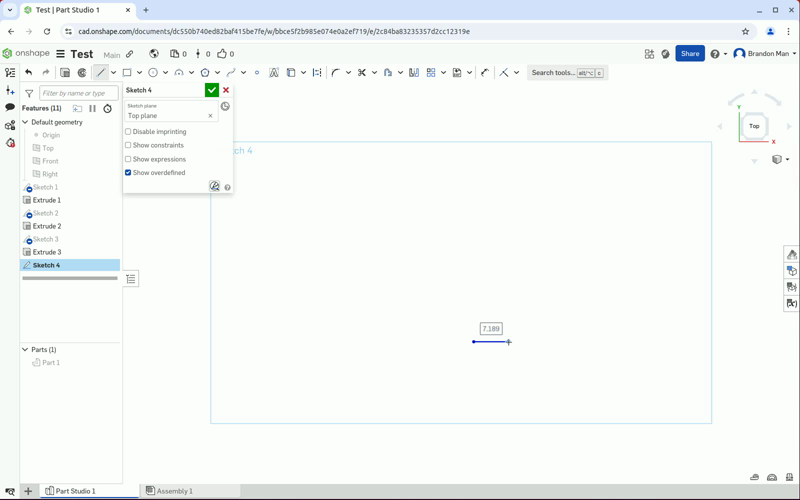
key_down(shift)
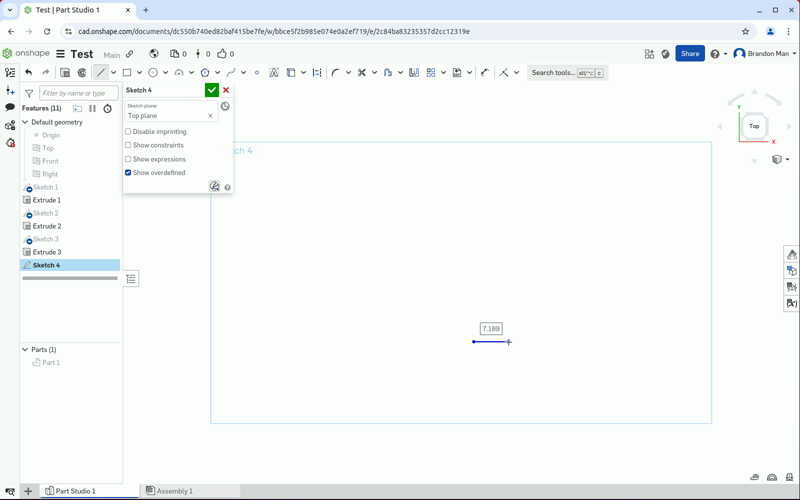
mouse_move(538, 341)
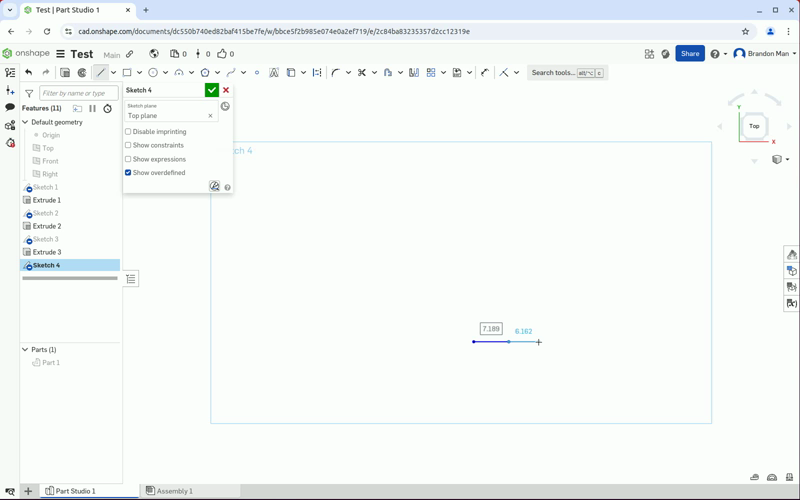
mouse_move(508, 314)
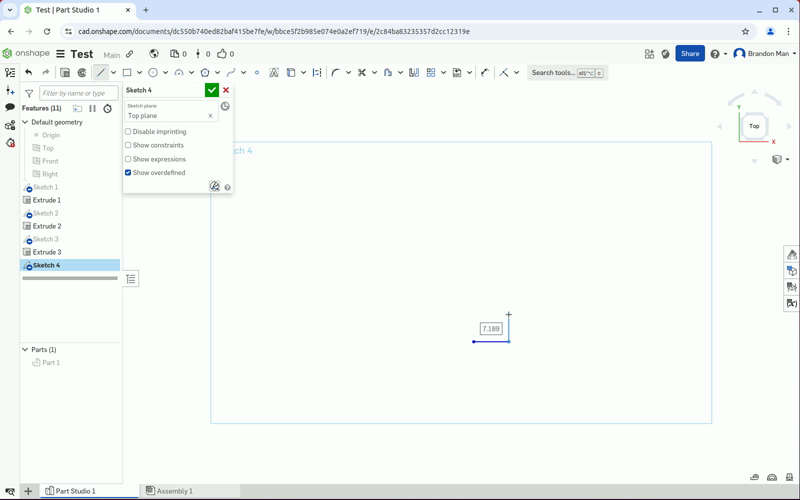
click(508, 314)
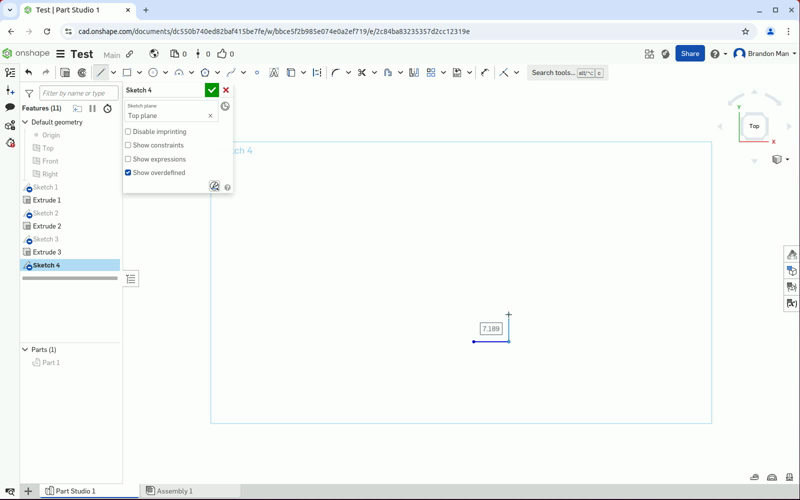
key_up(shift)
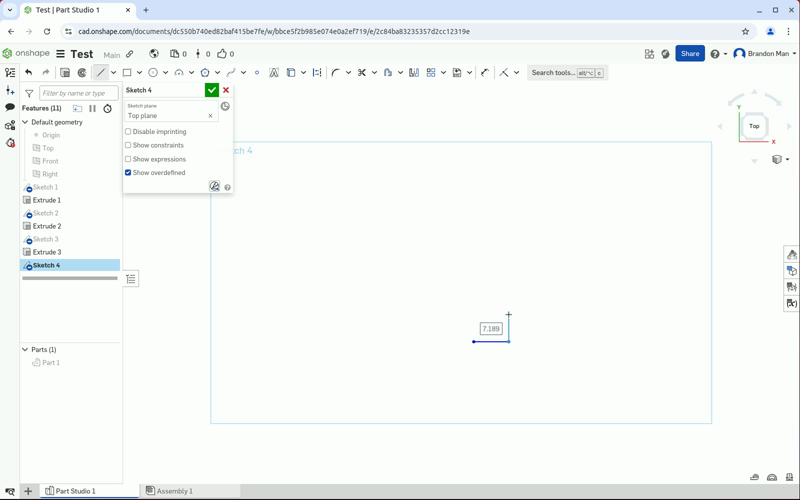
key_down(shift)
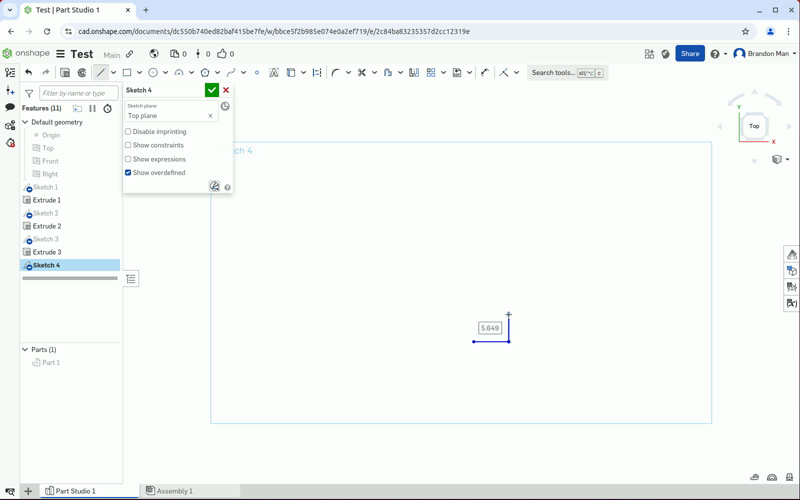
mouse_move(538, 314)
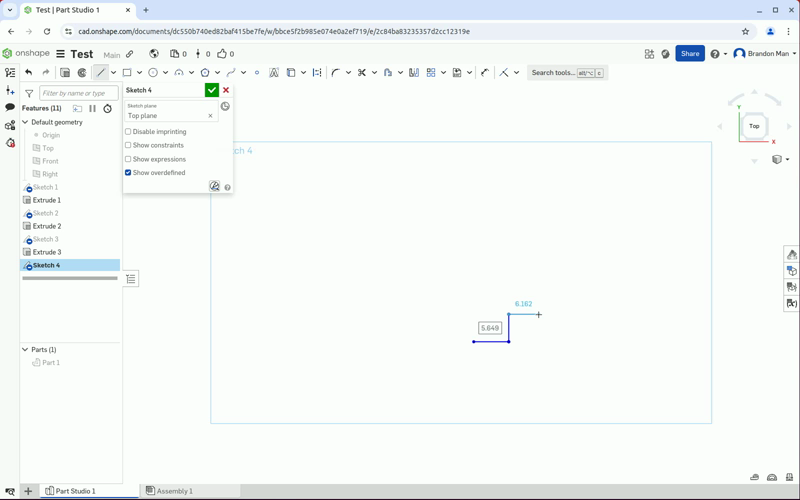
mouse_move(473, 314)
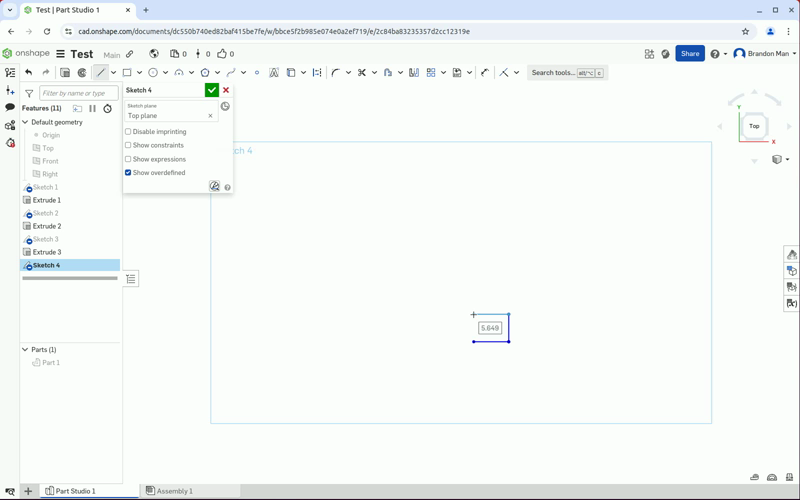
click(473, 314)
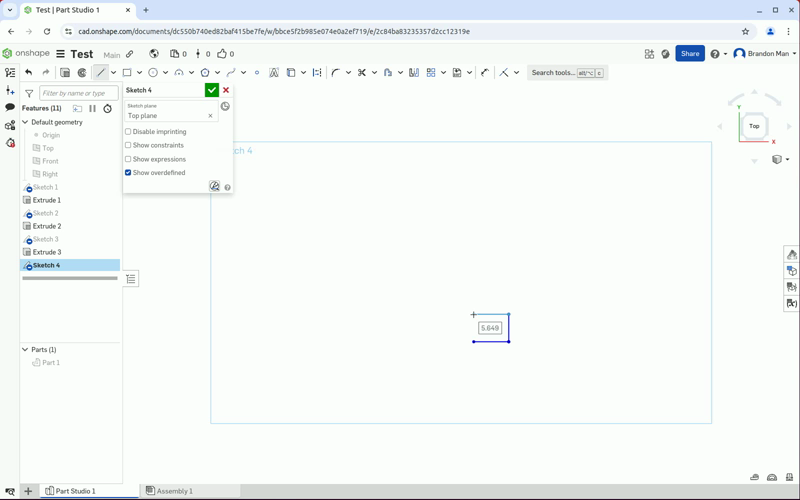
key_up(shift)
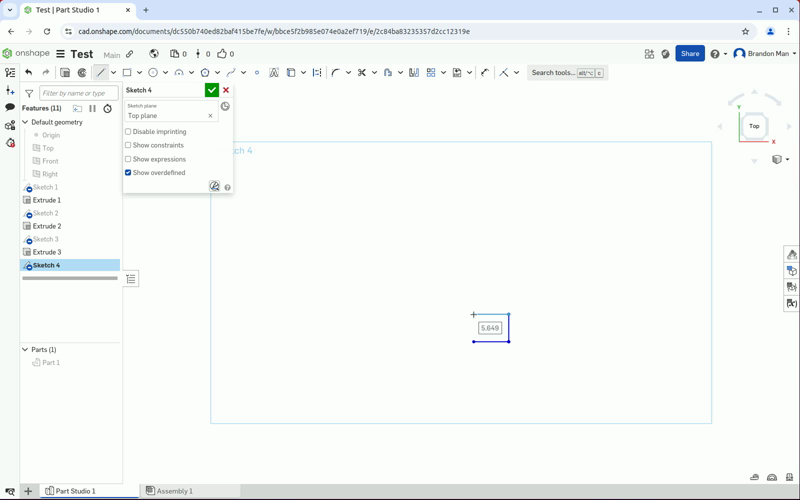
mouse_move(503, 314)
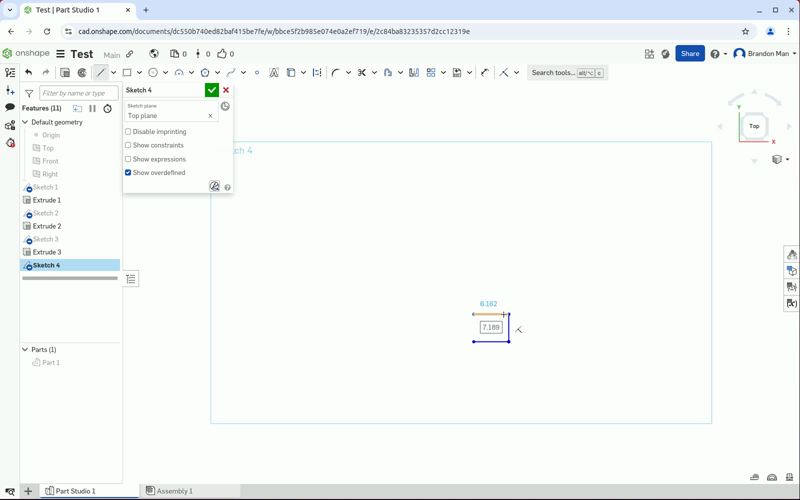
key_down(shift)
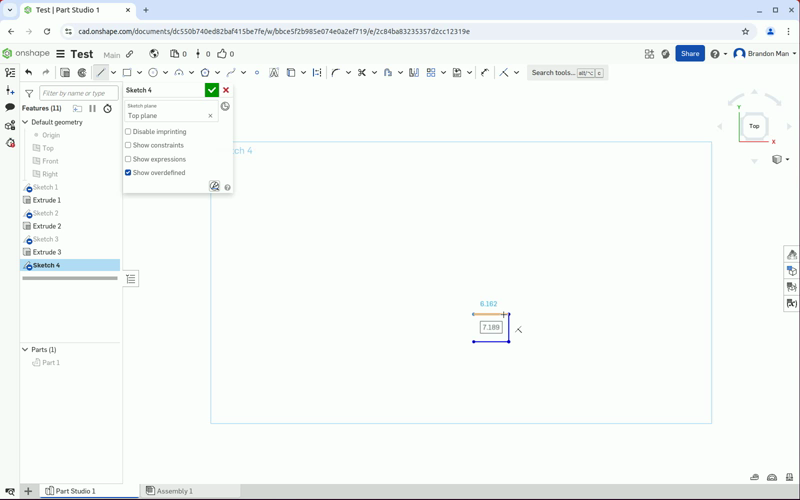
mouse_move(473, 341)
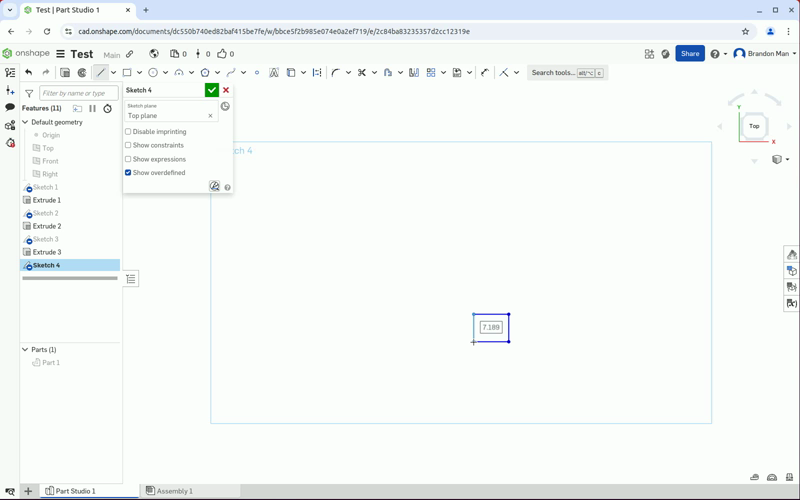
key_up(shift)
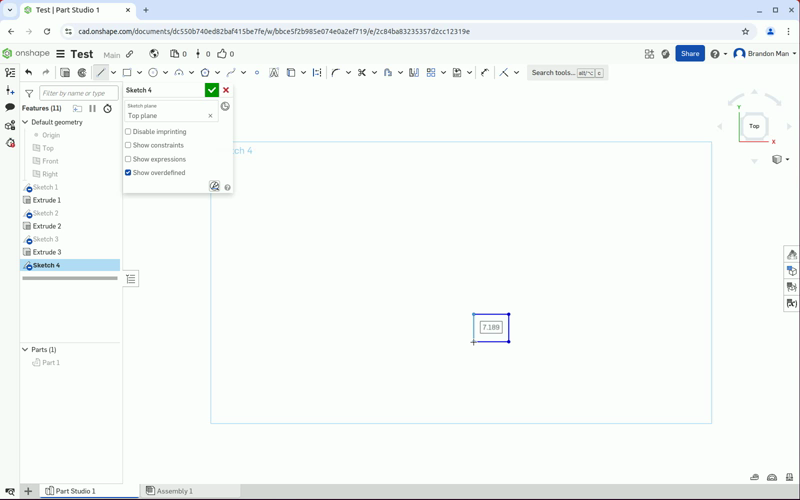
click(473, 341)
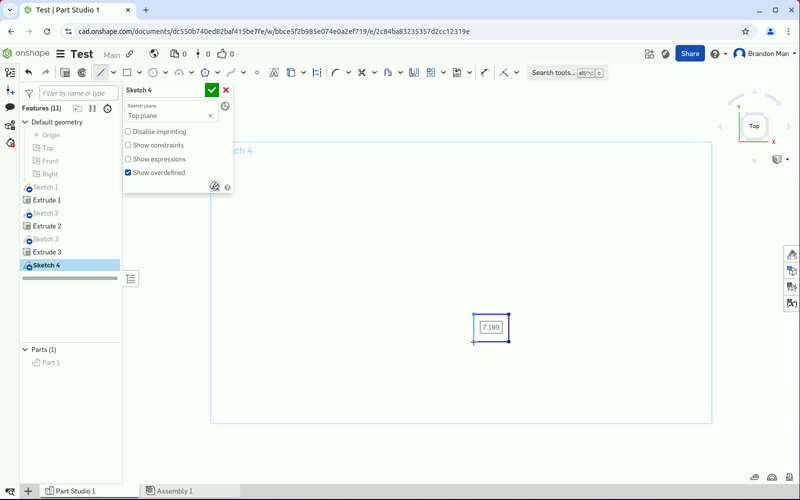
key(esc)
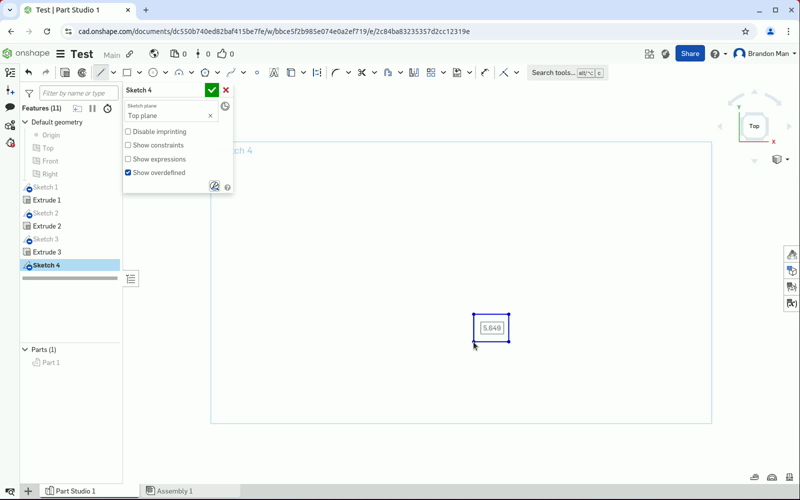
mouse_move(481, 333)
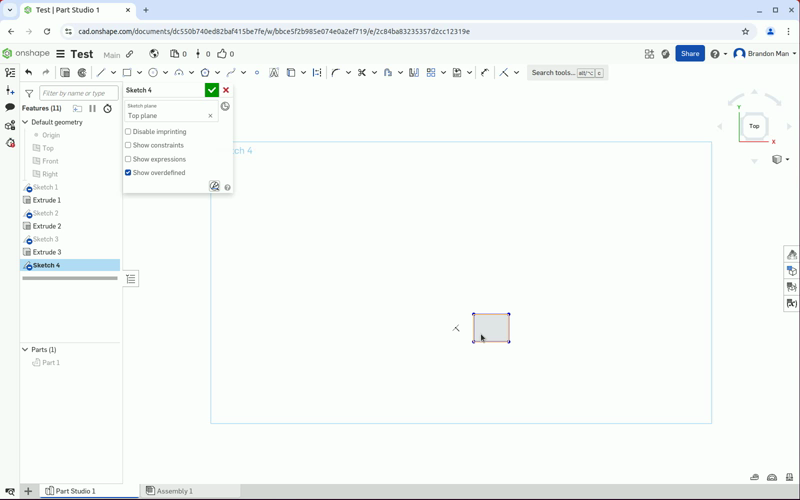
scroll(6)
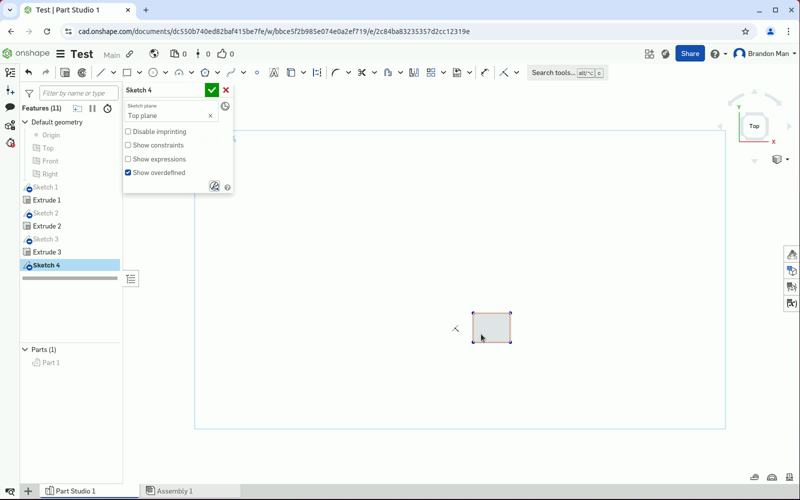
scroll(6)
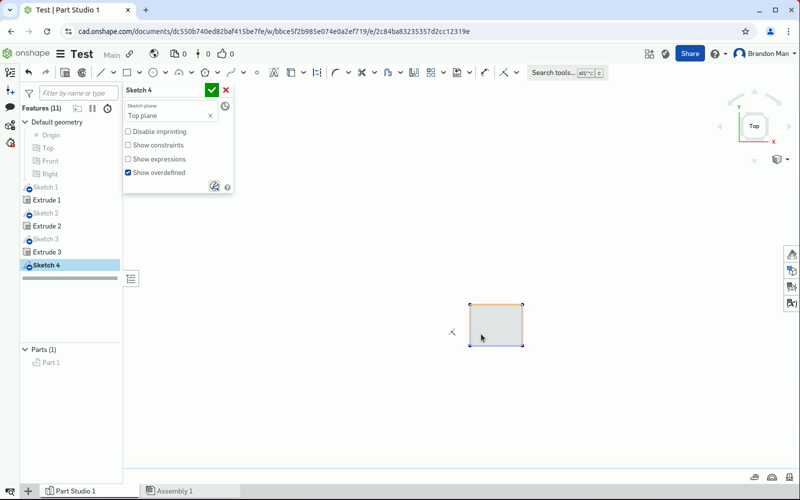
scroll(6)
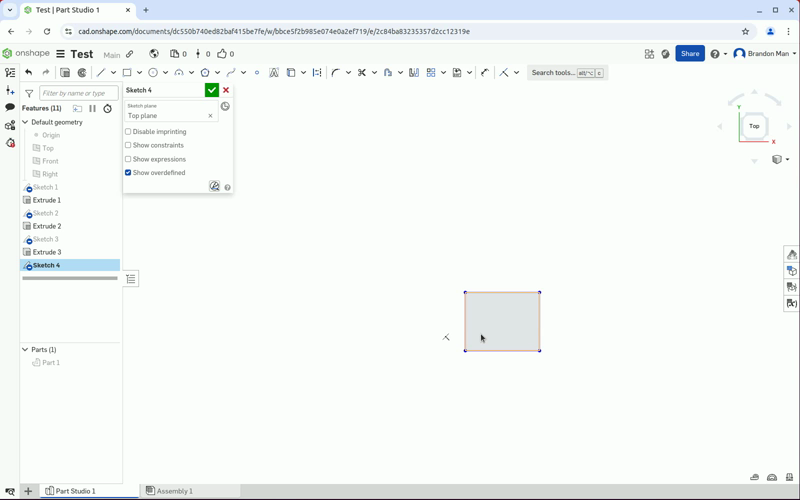
scroll(6)
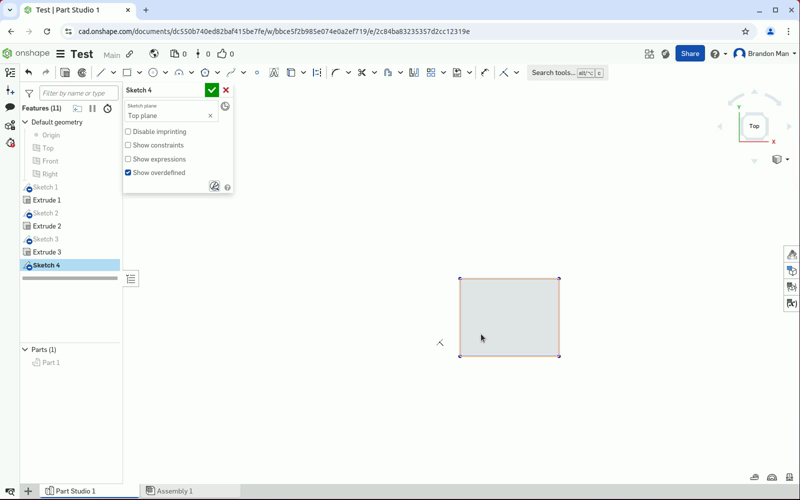
scroll(6)
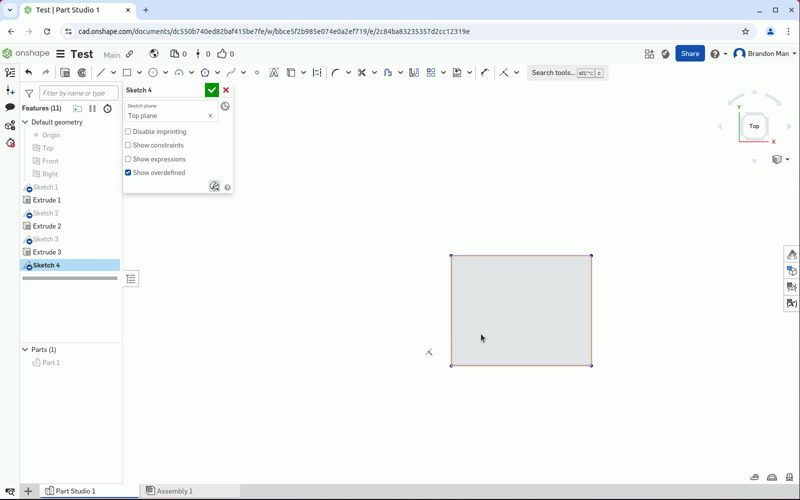
scroll(6)
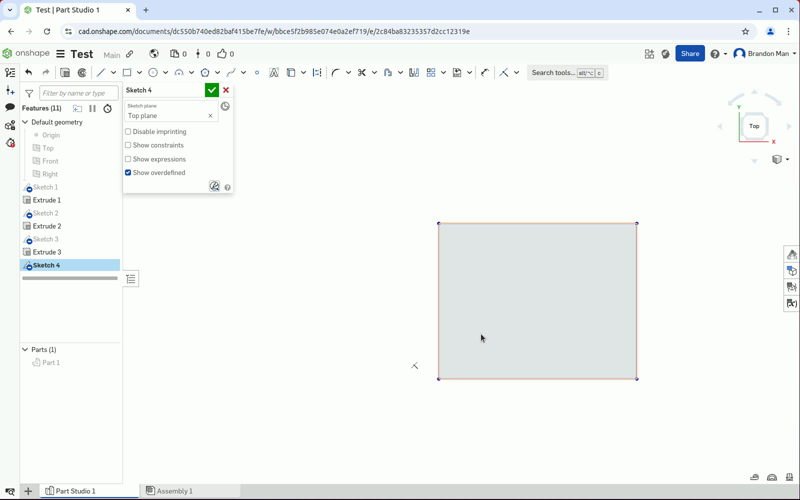
scroll(6)
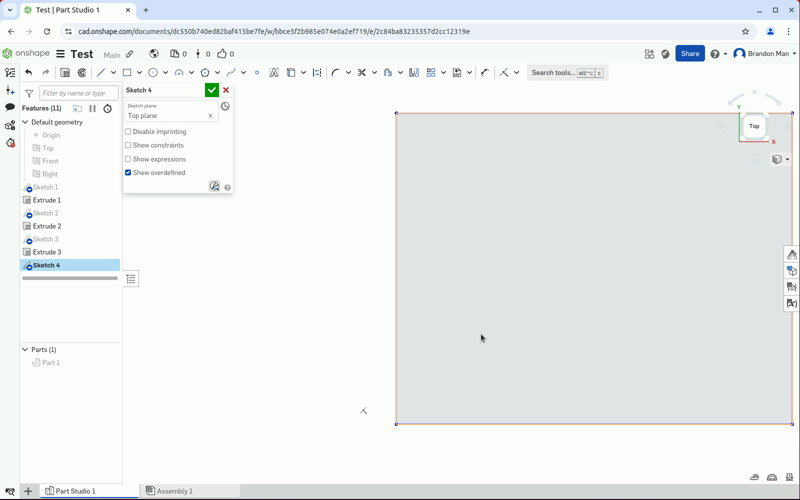
click(481, 333)
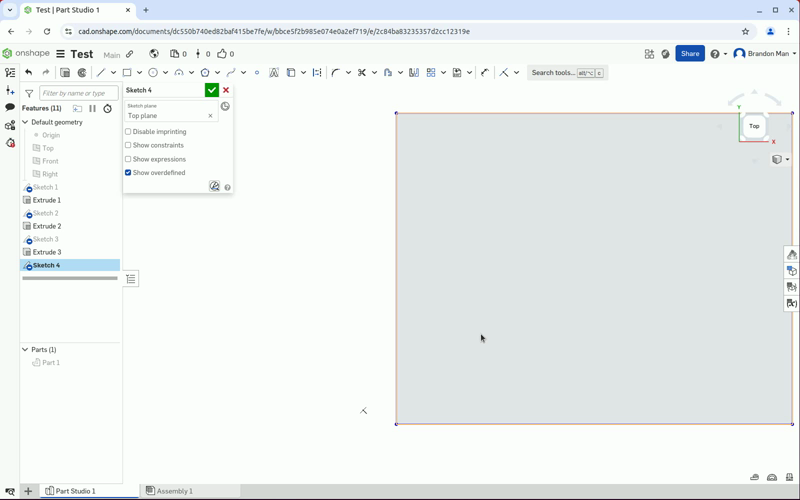
scroll(-6)
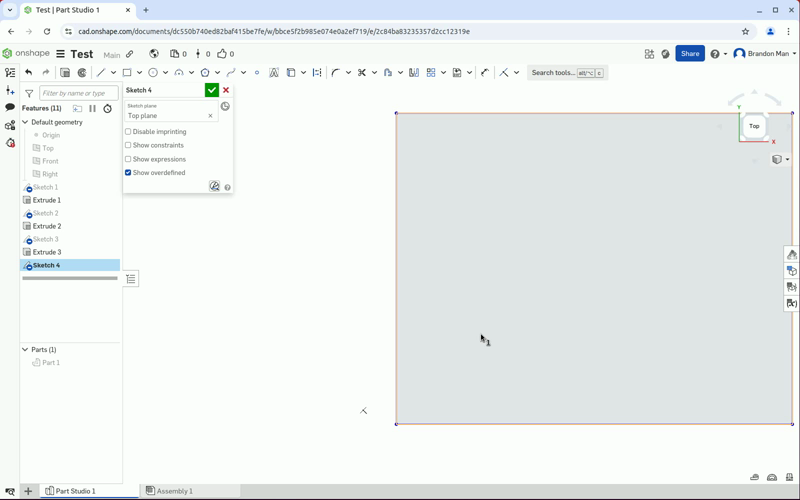
scroll(-6)
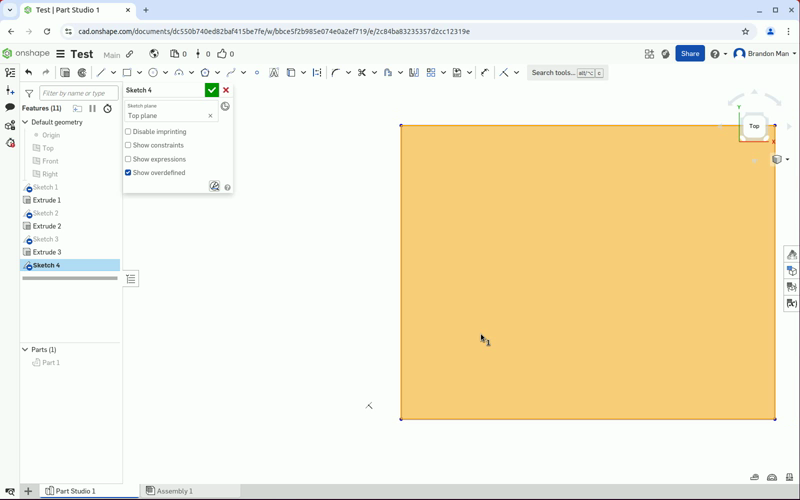
scroll(-6)
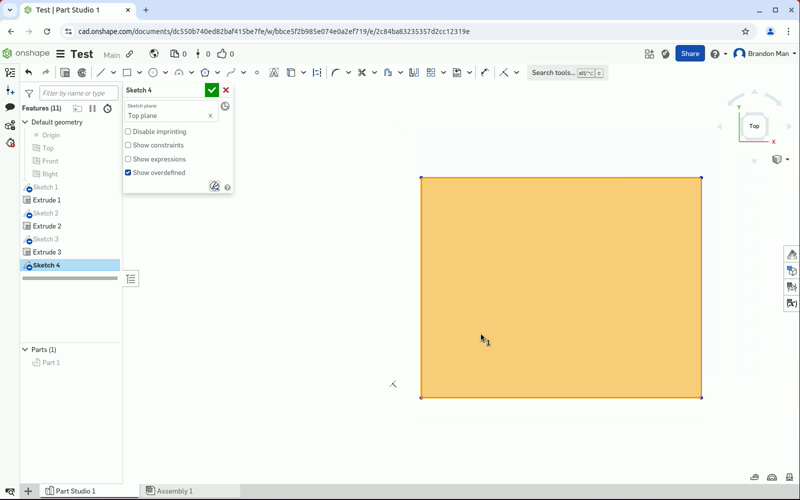
scroll(-6)
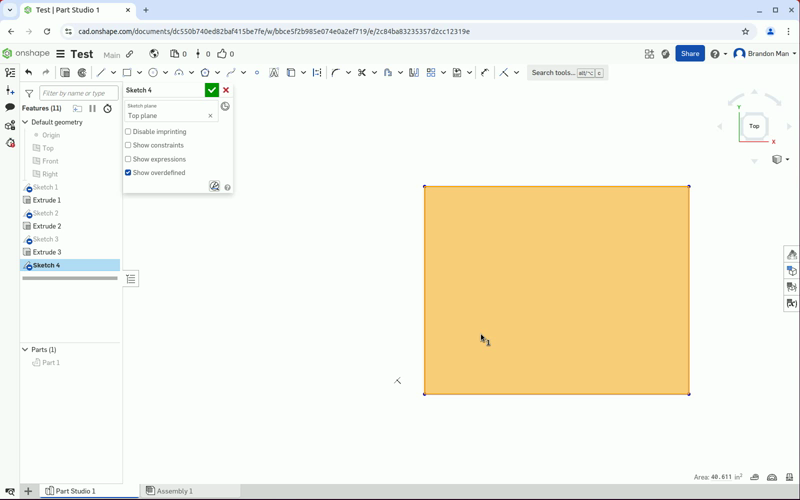
scroll(-6)
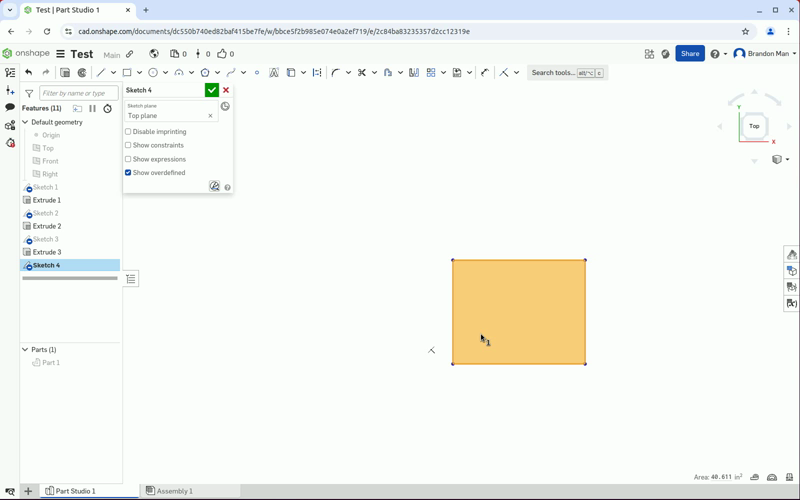
scroll(-6)
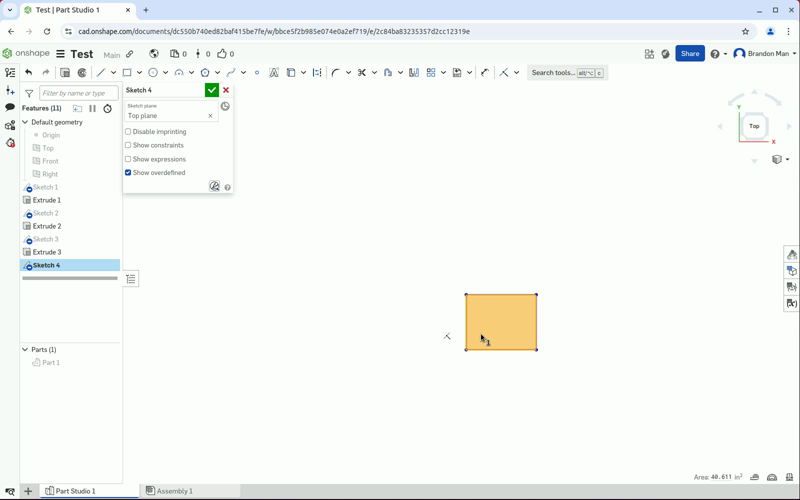
scroll(-6)
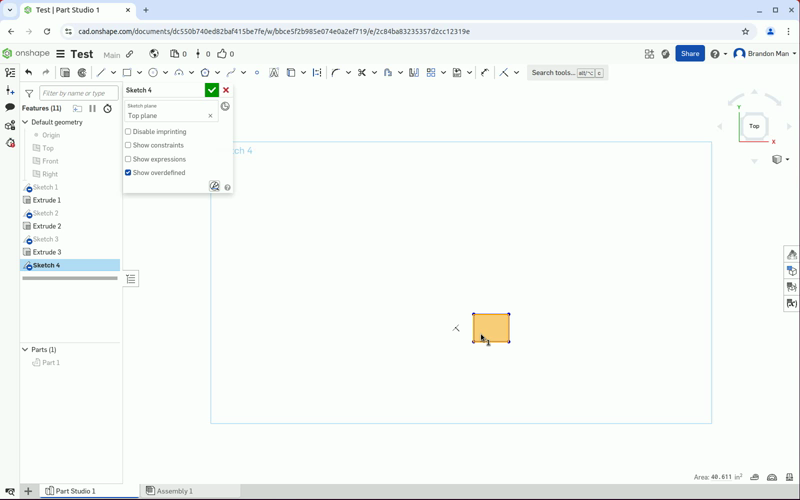
mouse_move(73, 352)
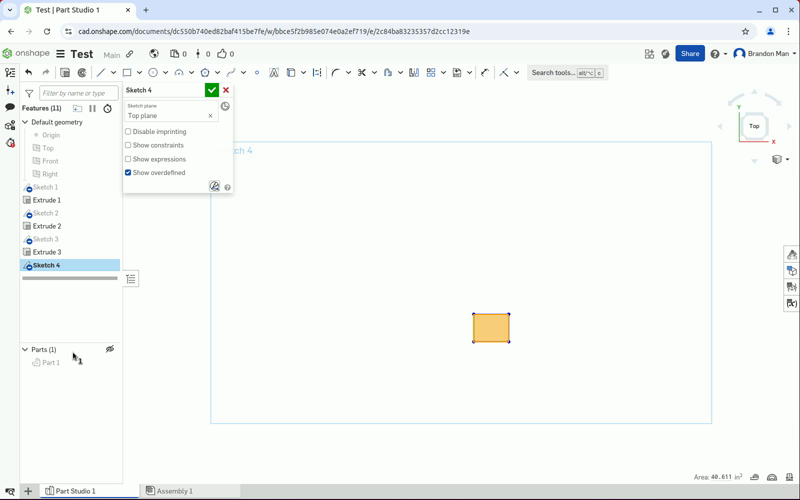
key(shift+y)
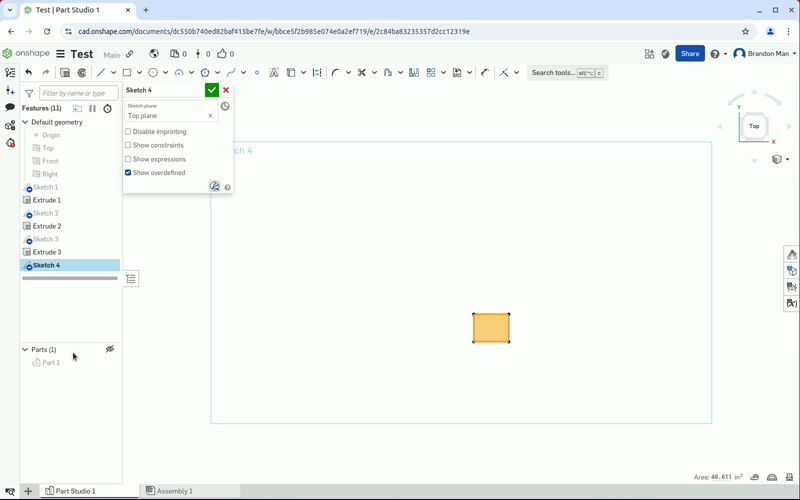
key(shift+e)
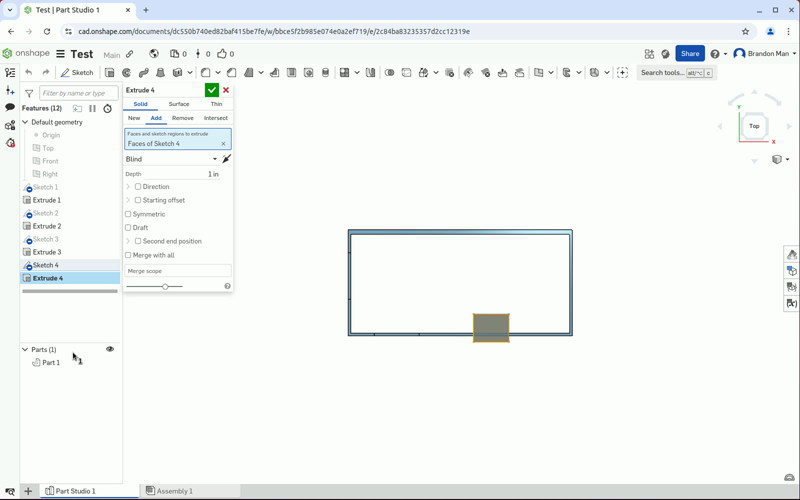
mouse_move(143, 106)
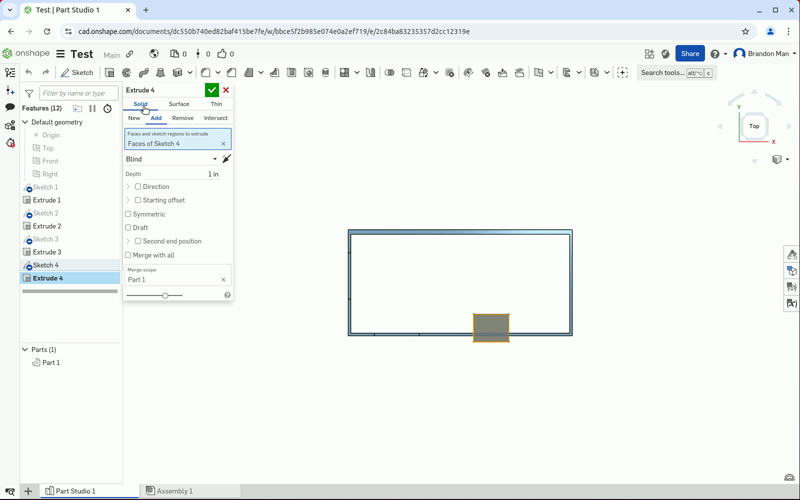
click(143, 106)
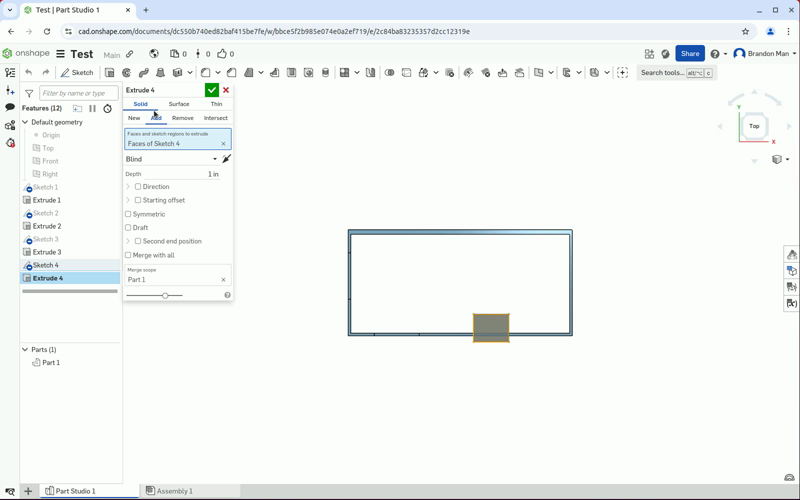
mouse_move(186, 120)
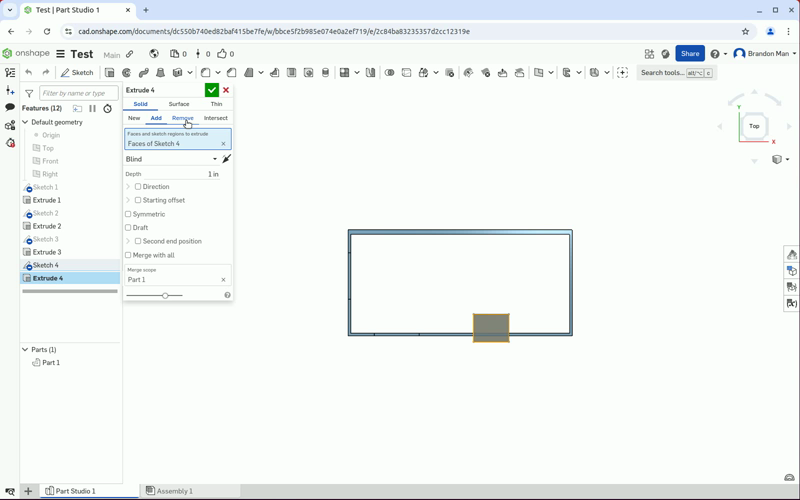
click(186, 120)
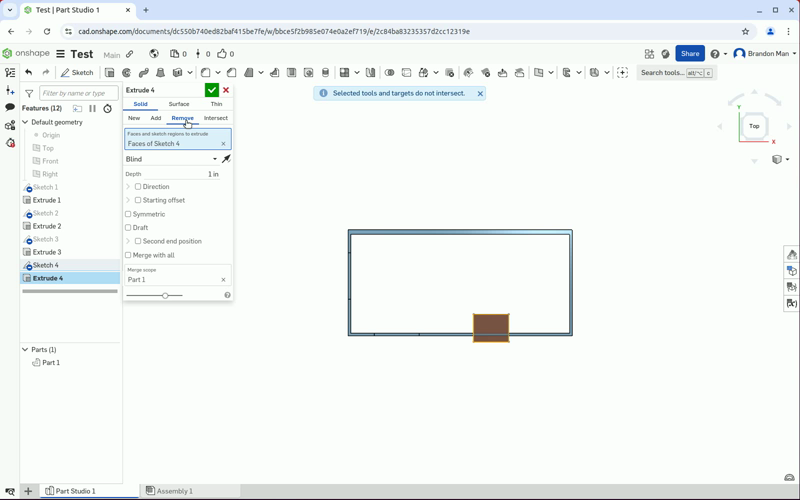
key(tab, 4)
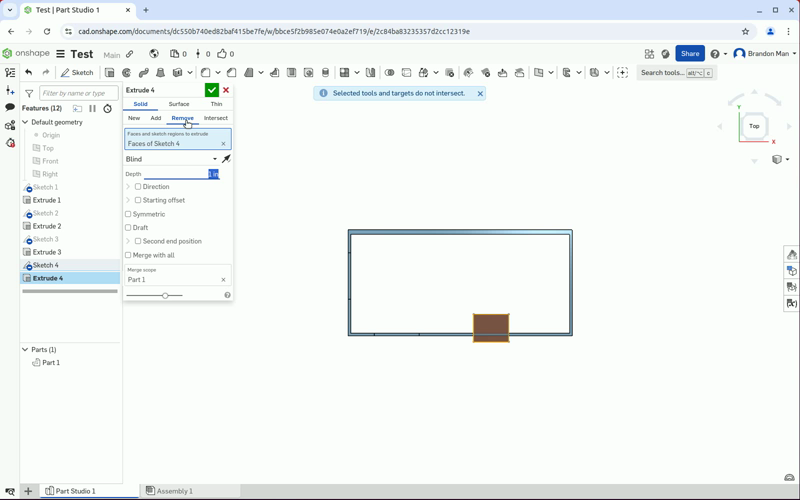
text(-3.851)
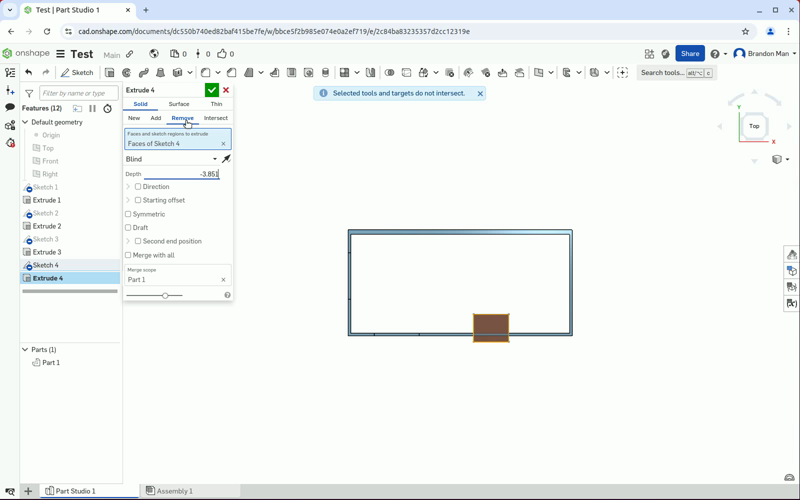
key(tab, 3)
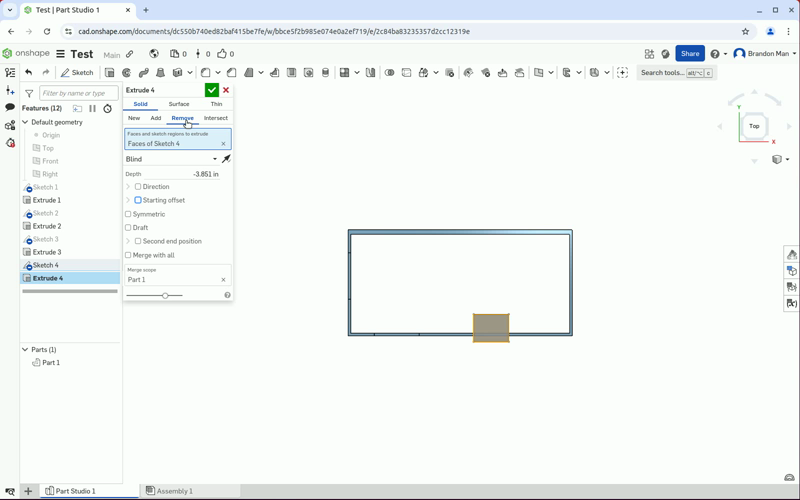
key(tab, 2)
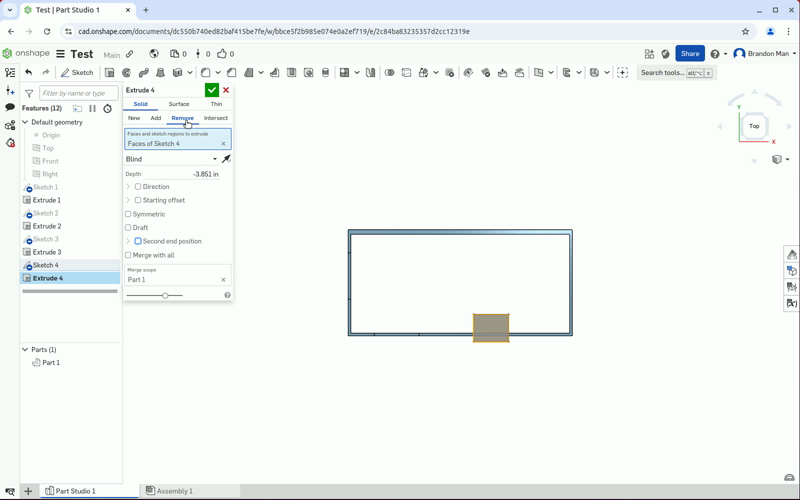
key(space)
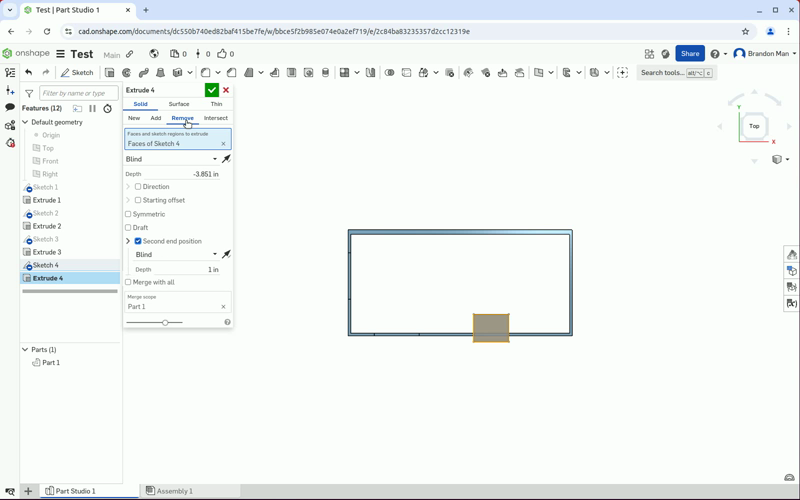
key(tab, 3)
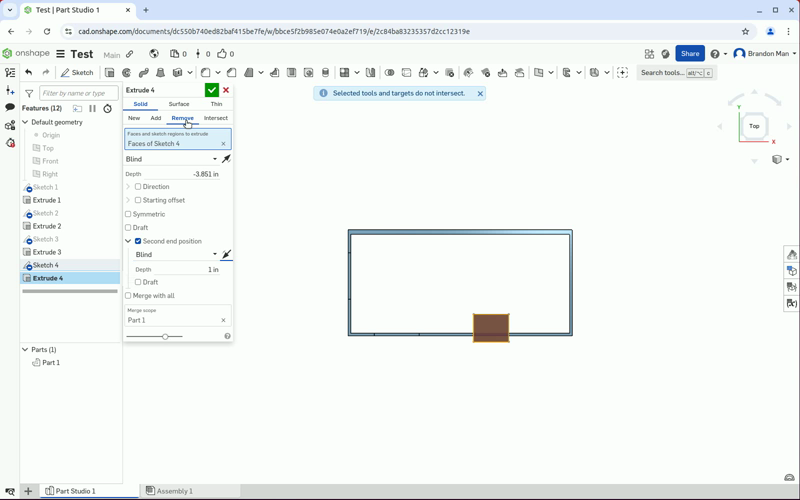
text(0.722)
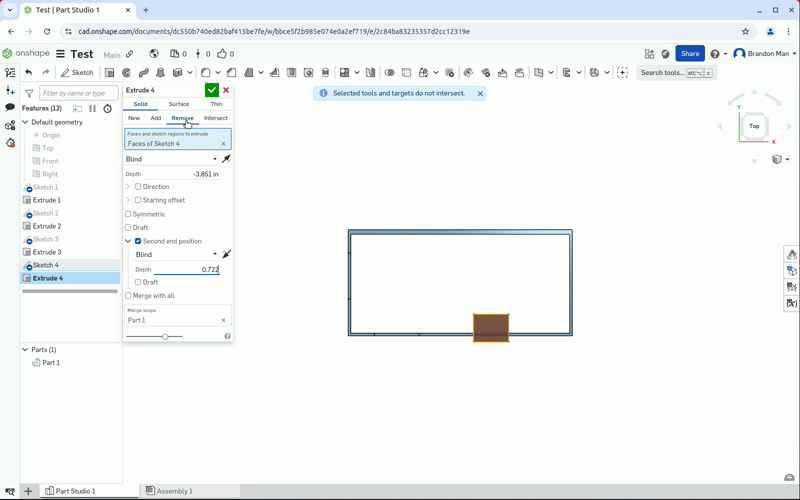
key(tab, 2)
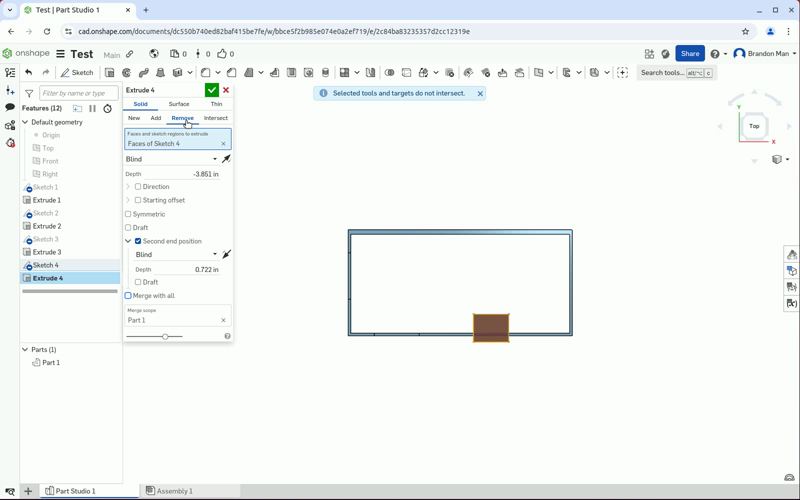
key(space)
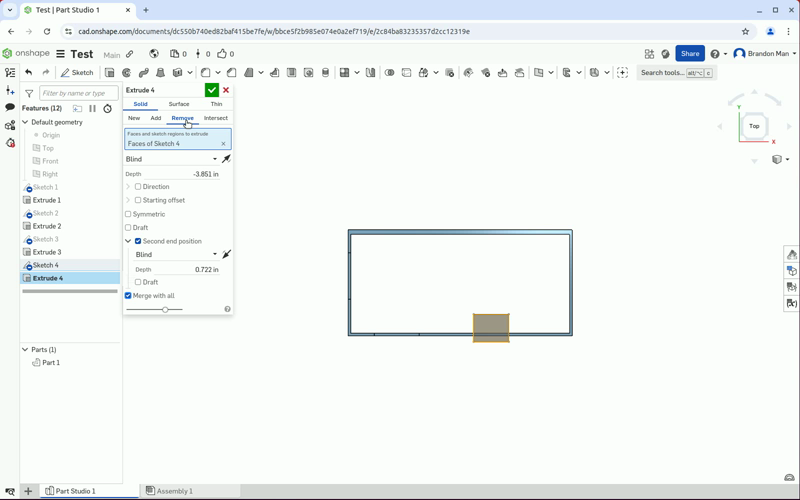
key(enter)
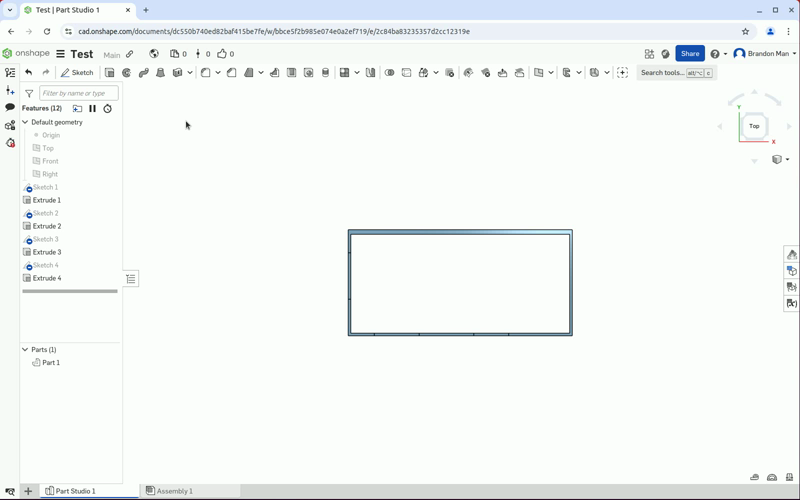
key(shift+h)
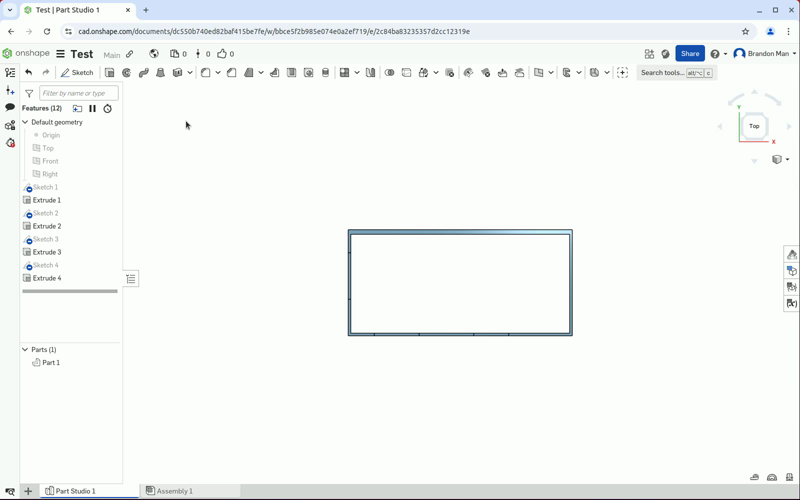
key(shift+h)
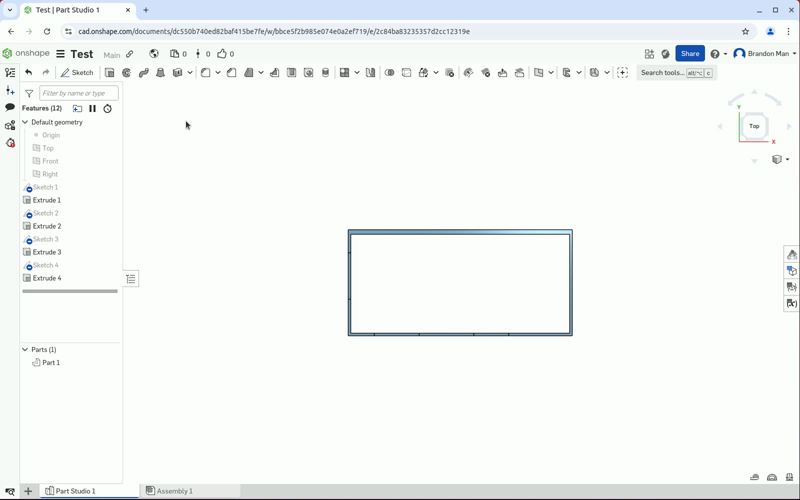
mouse_move(73, 189)
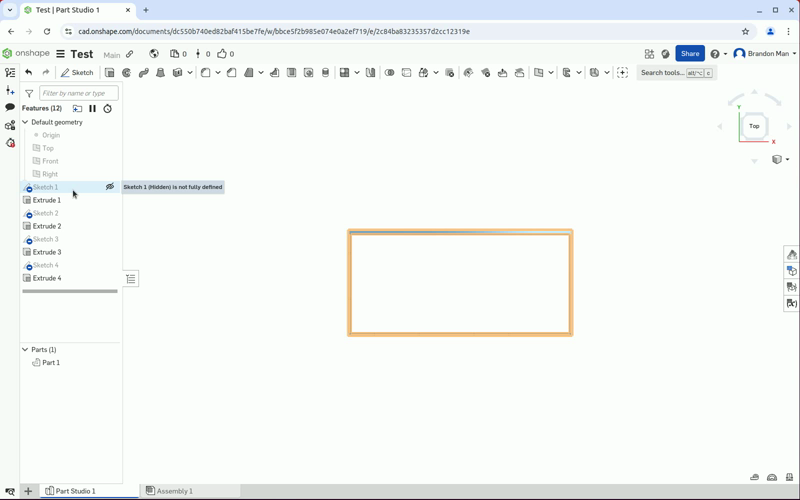
click(73, 189)
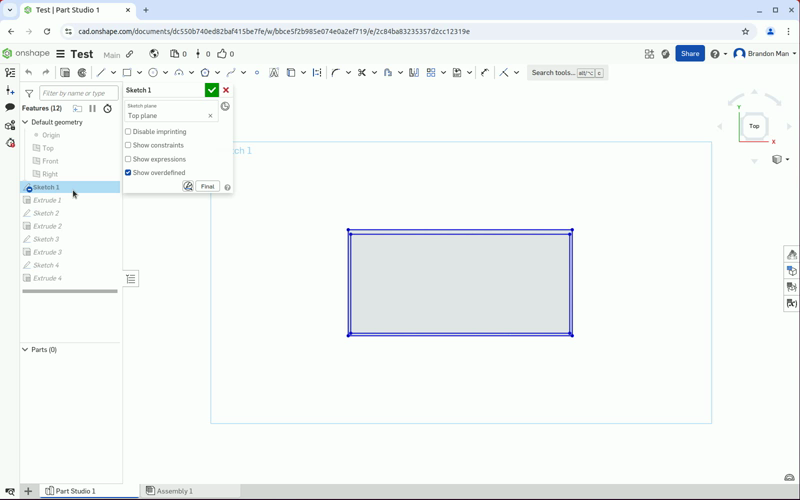
mouse_move(229, 92)
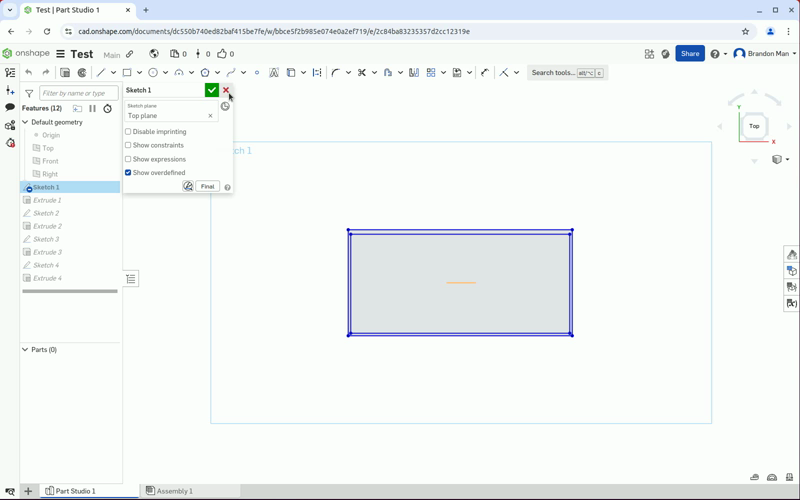
click(229, 92)
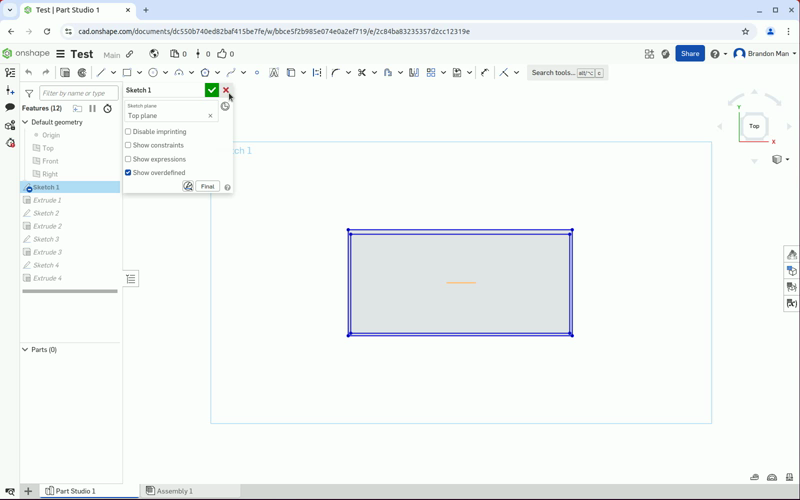
key(shift+s)
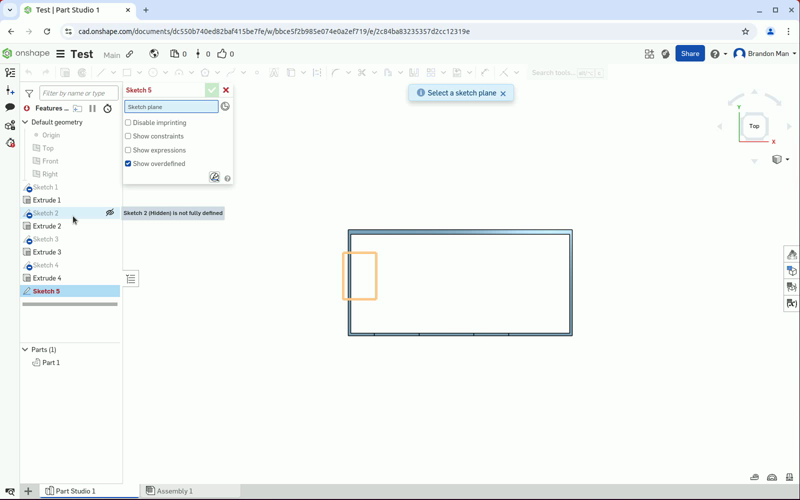
scroll(3)
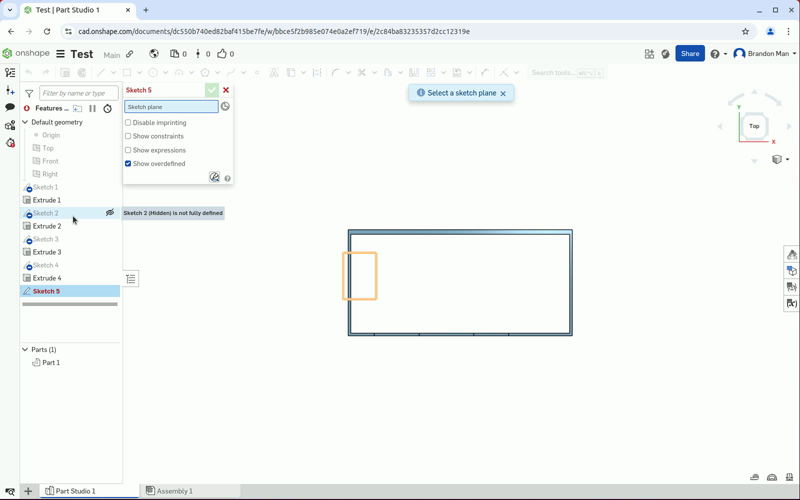
mouse_move(73, 150)
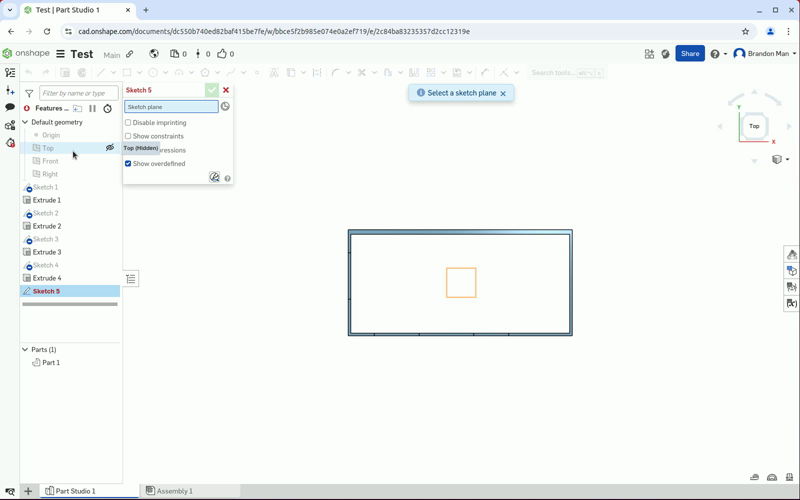
click(73, 150)
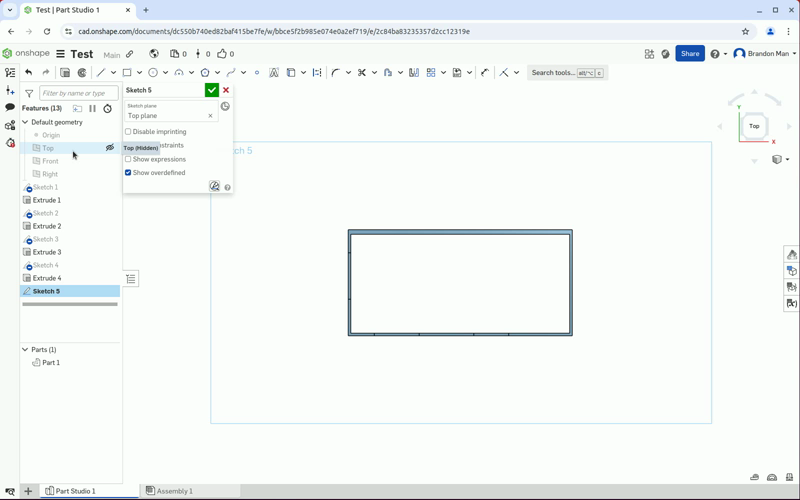
mouse_move(73, 352)
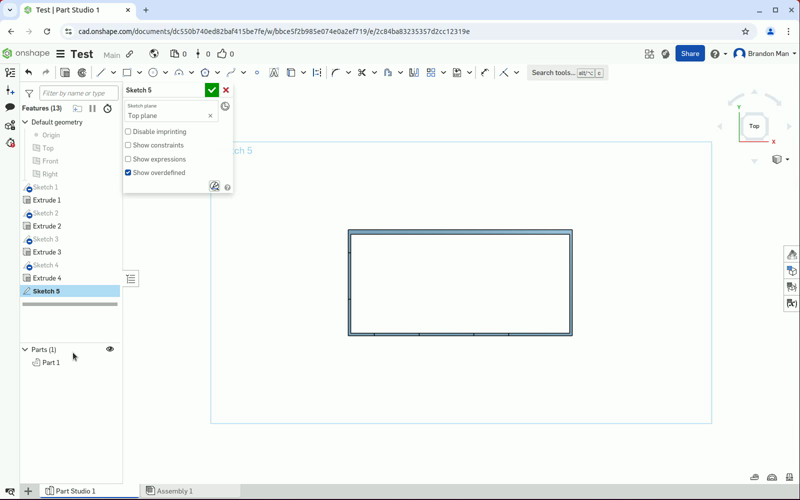
key(y)
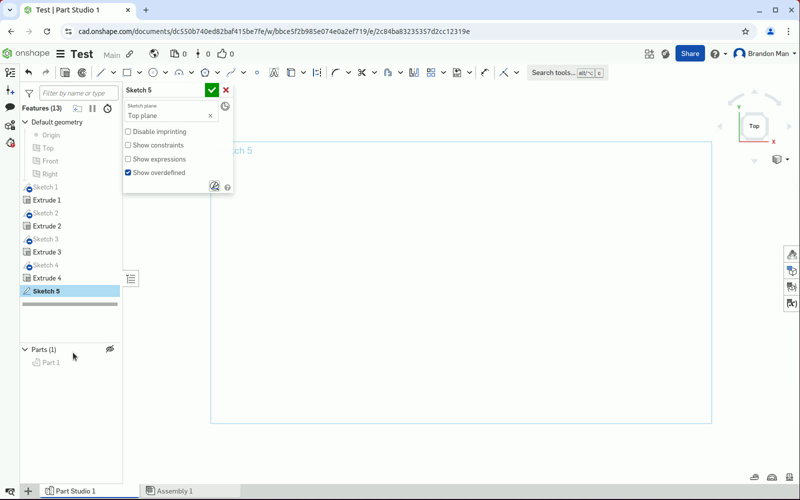
key(l)
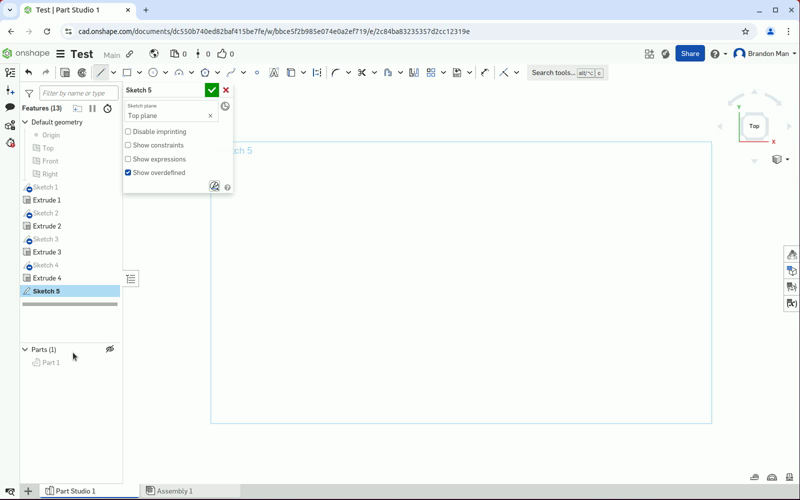
key_down(shift)
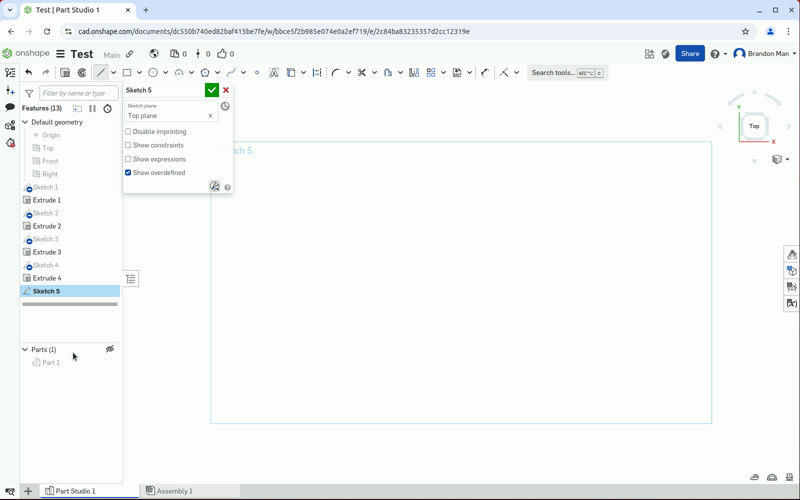
mouse_move(516, 340)
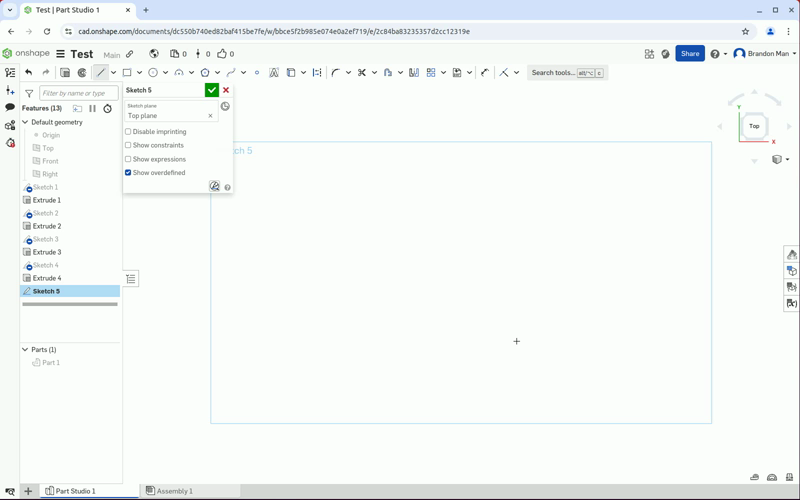
click(516, 340)
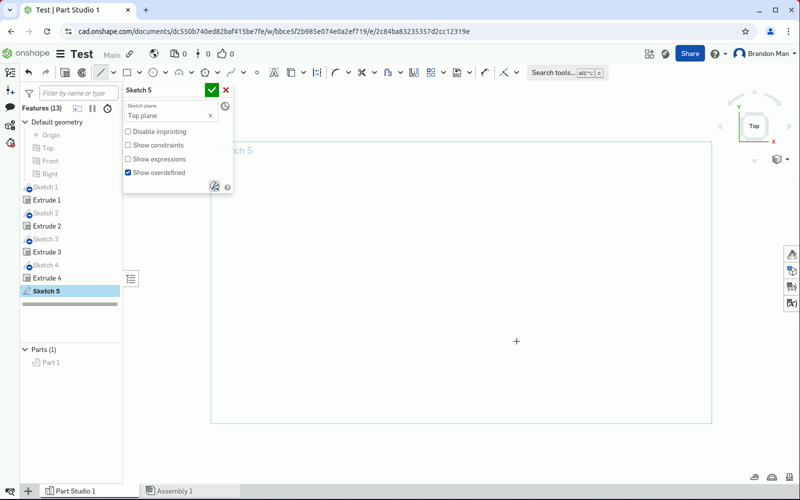
key_up(shift)
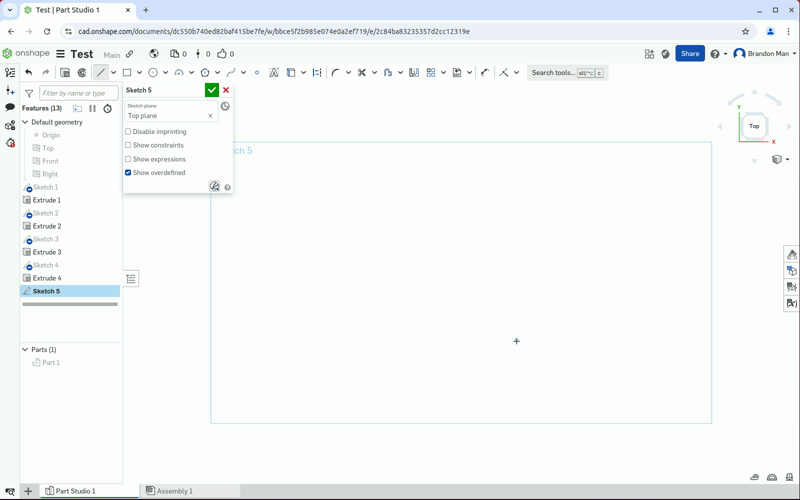
key_down(shift)
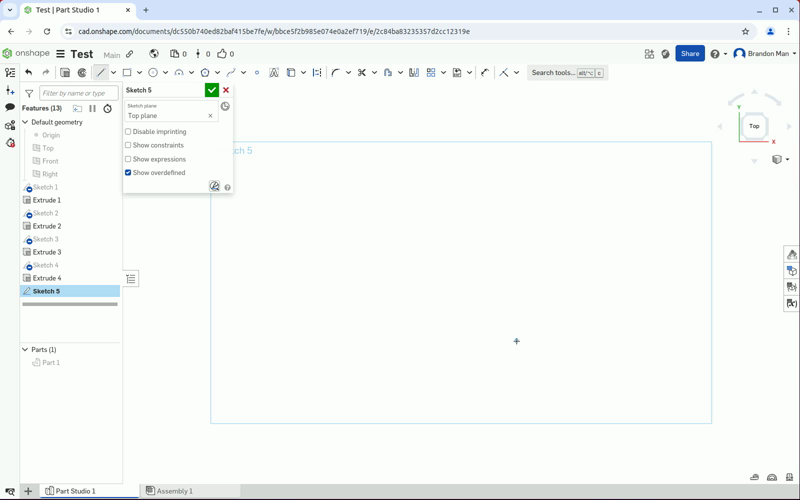
mouse_move(546, 340)
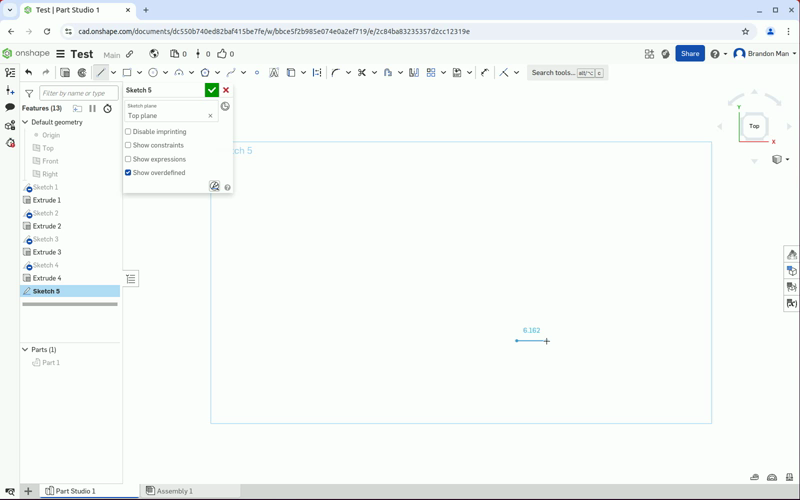
mouse_move(550, 340)
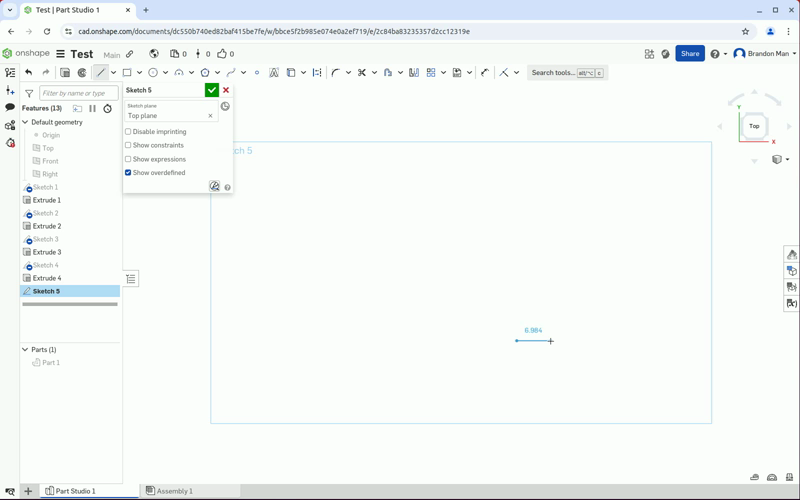
click(550, 340)
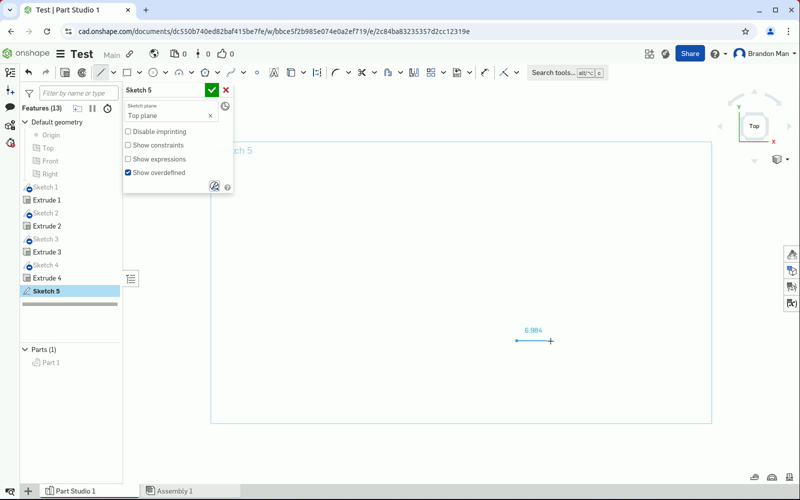
key_up(shift)
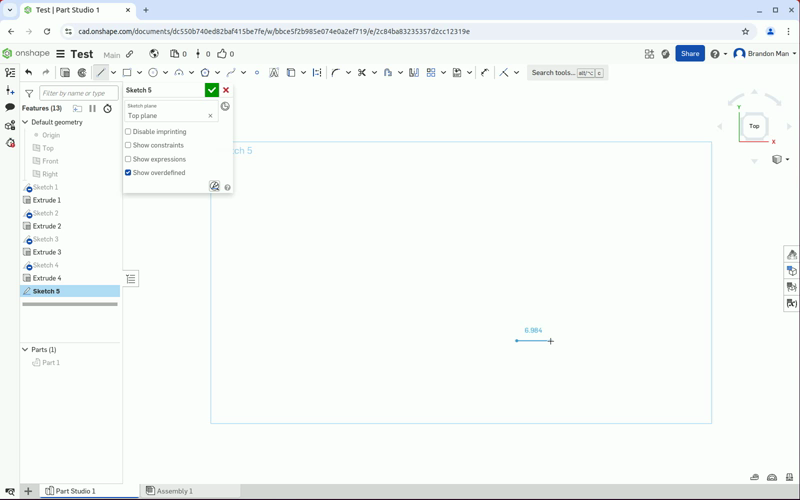
key_down(shift)
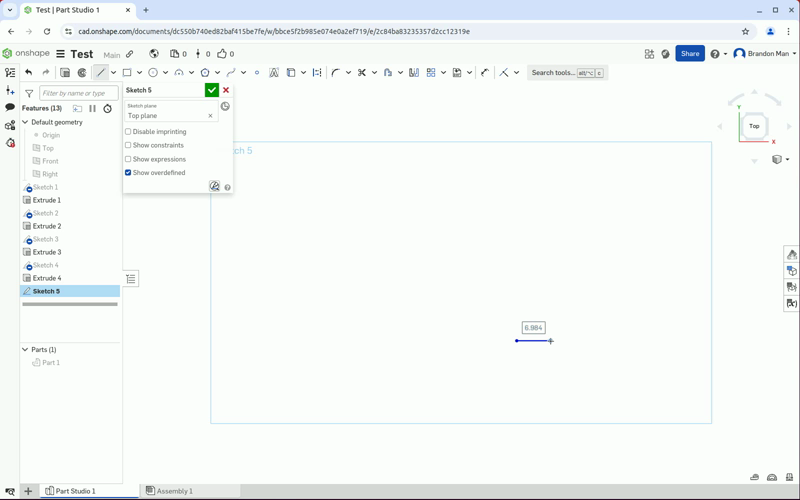
mouse_move(580, 340)
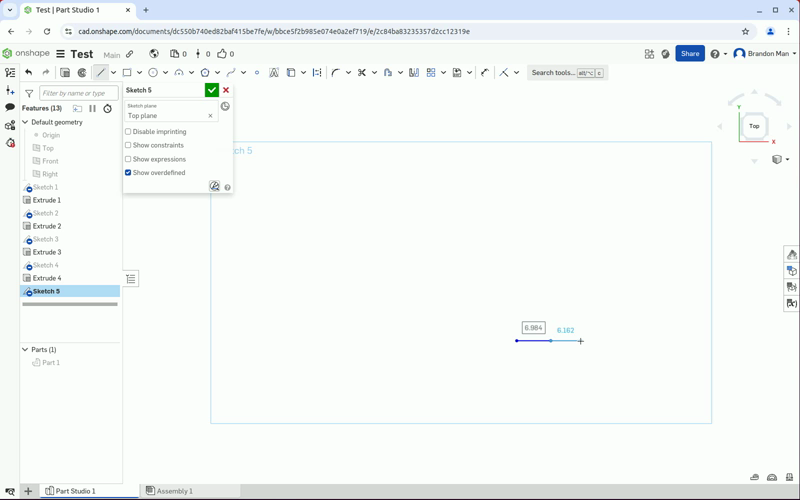
mouse_move(550, 313)
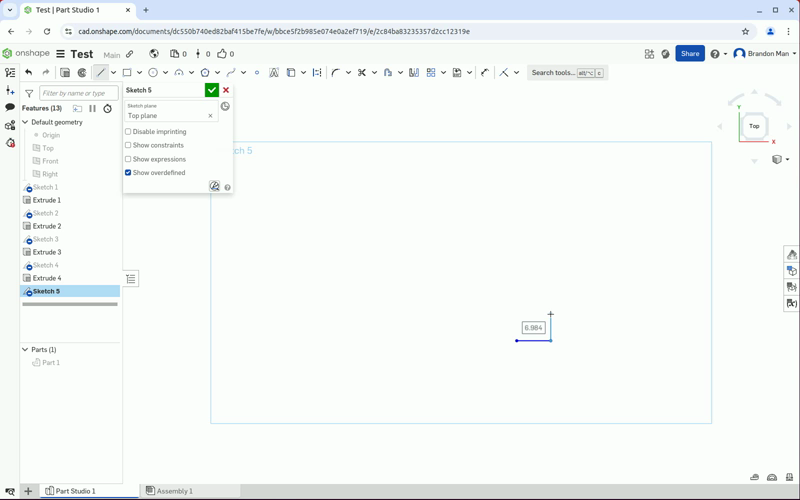
click(550, 313)
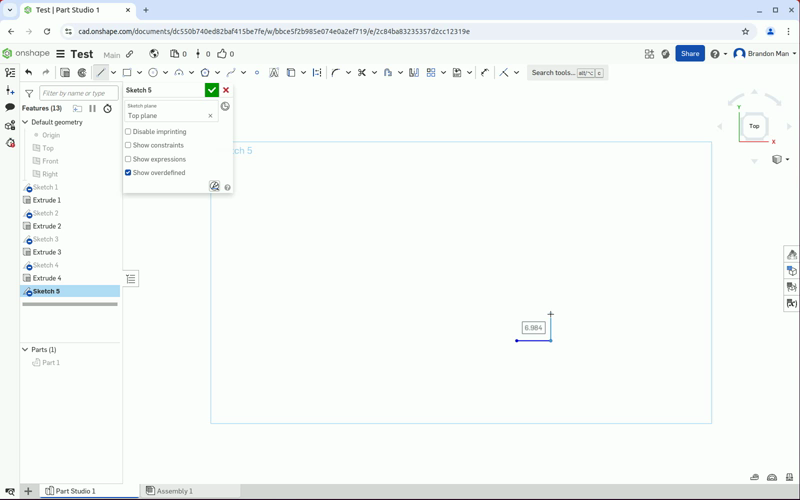
key_up(shift)
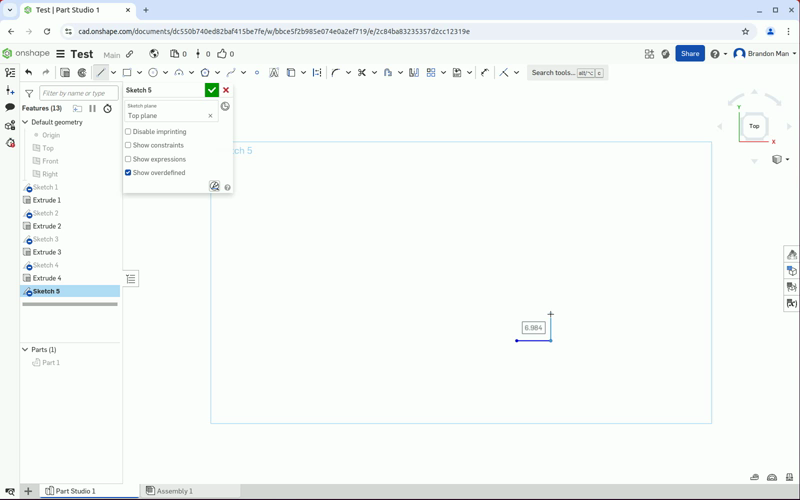
key_down(shift)
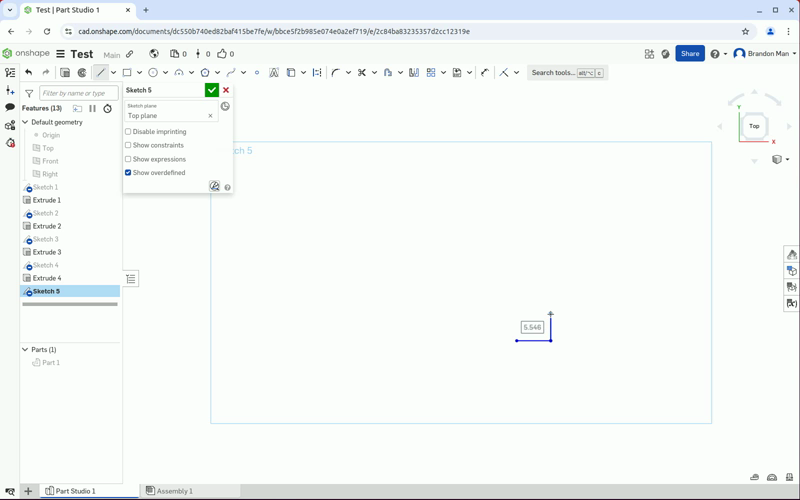
mouse_move(580, 313)
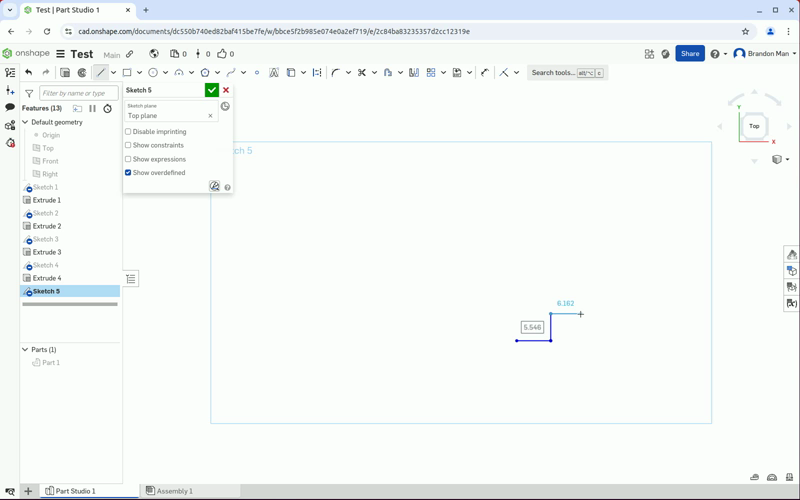
mouse_move(516, 313)
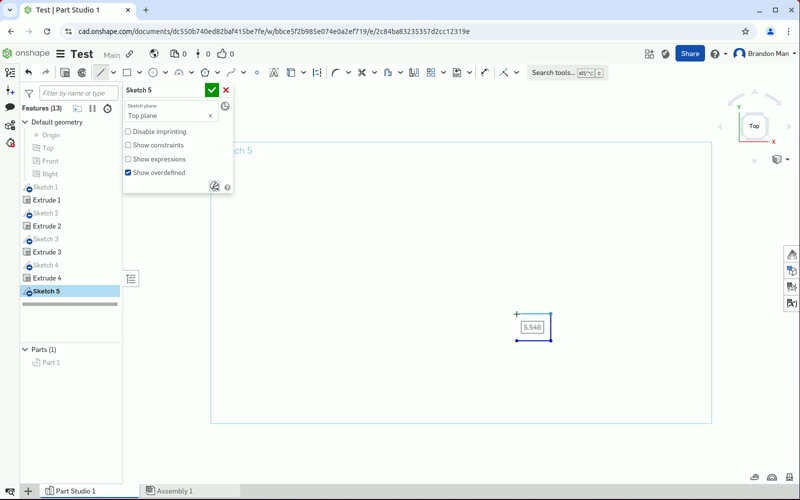
click(516, 313)
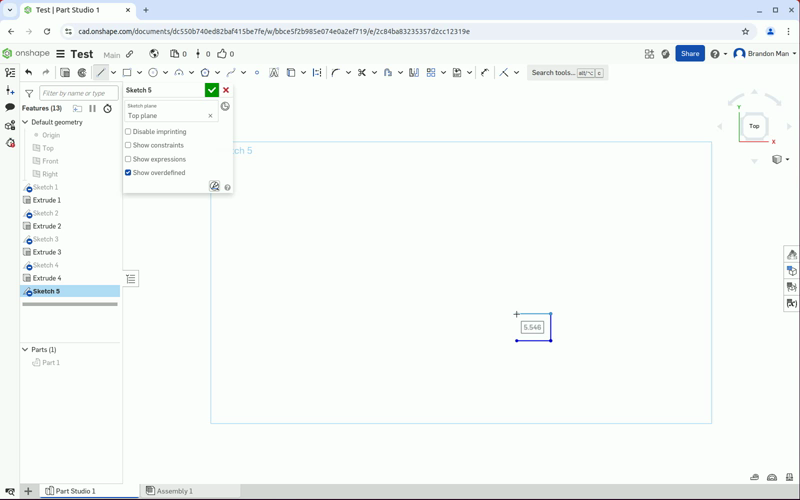
key_up(shift)
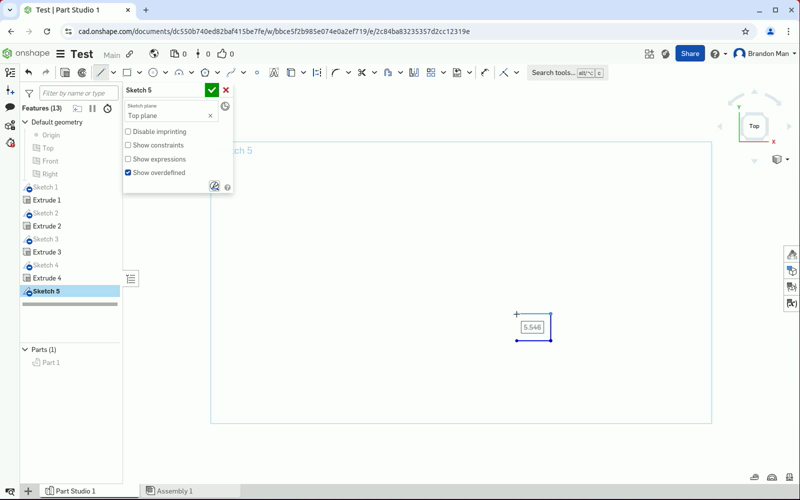
mouse_move(546, 313)
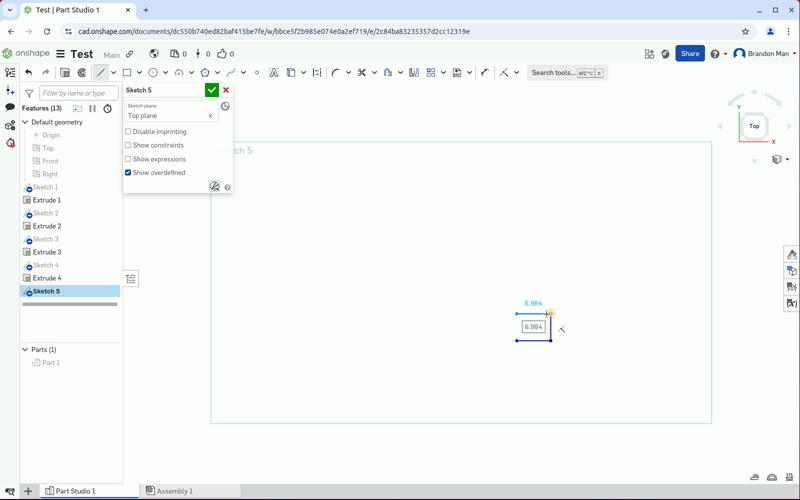
key_down(shift)
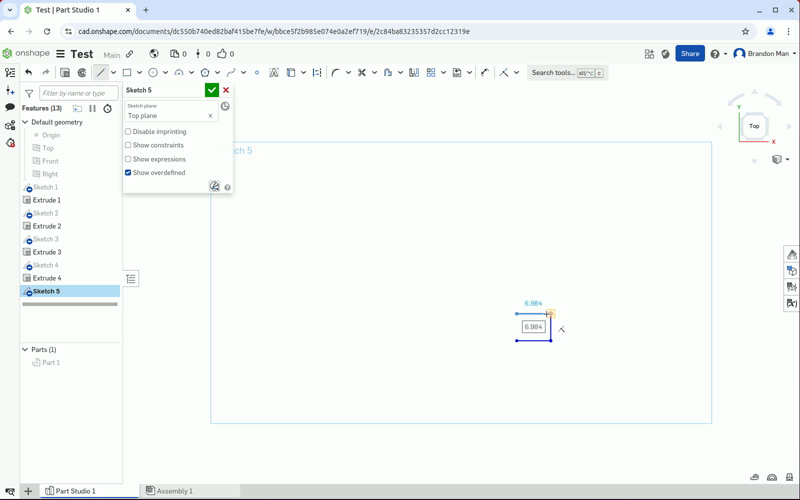
mouse_move(516, 340)
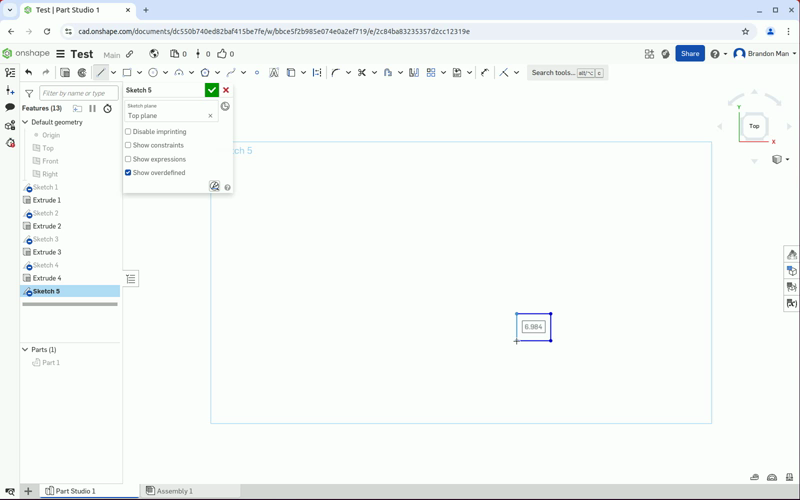
key_up(shift)
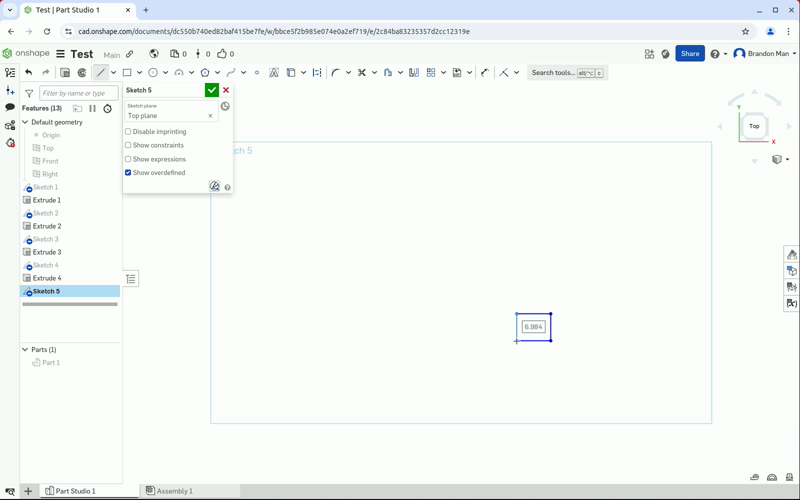
click(516, 340)
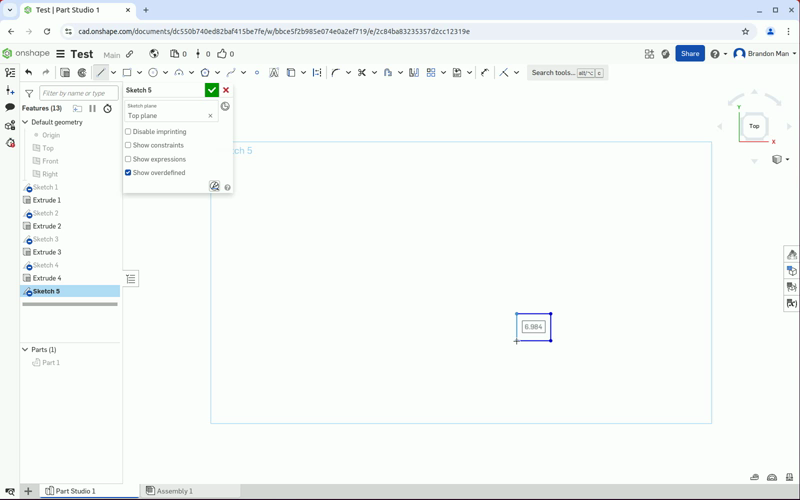
key(esc)
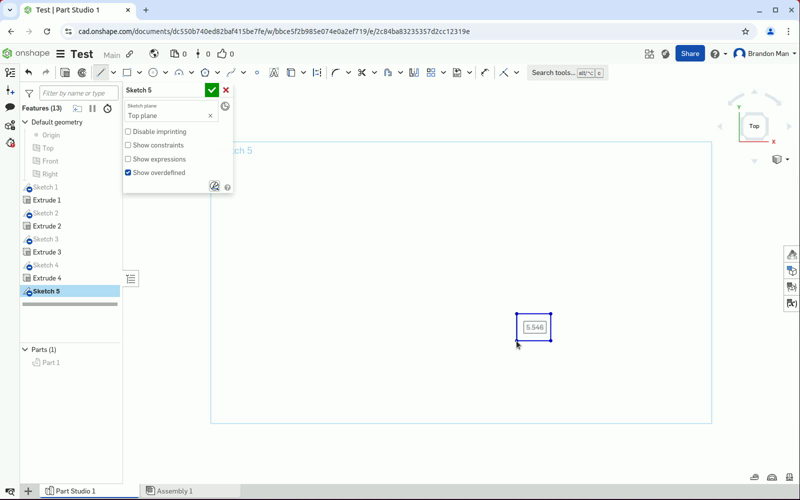
mouse_move(517, 335)
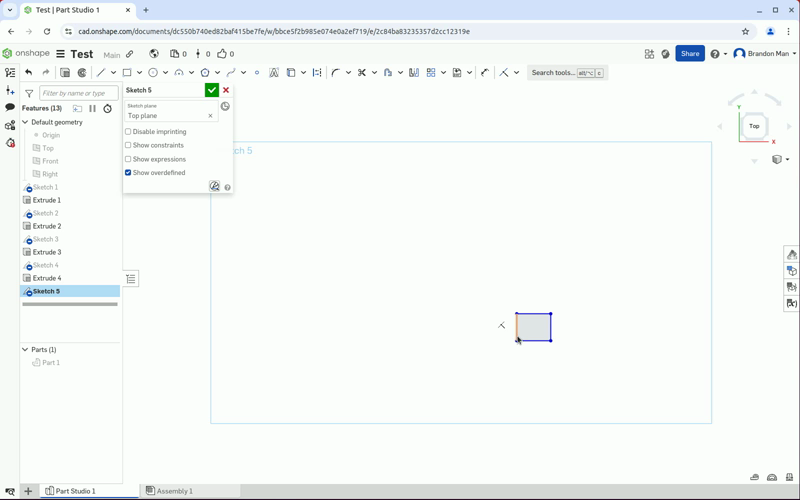
scroll(6)
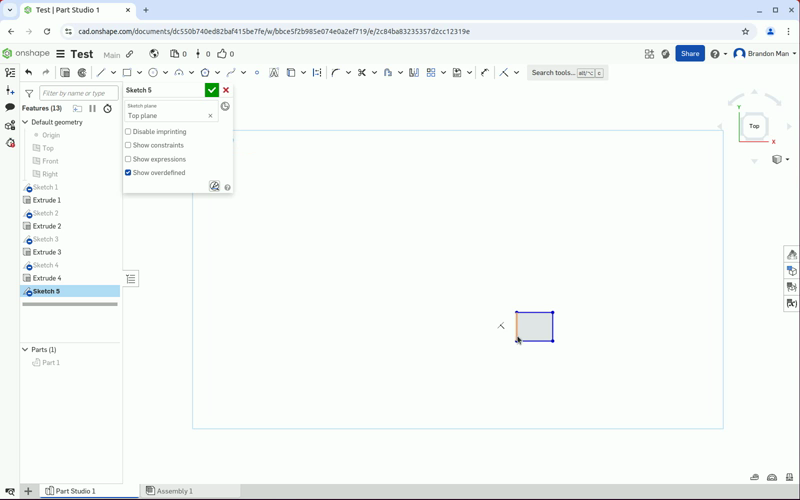
scroll(6)
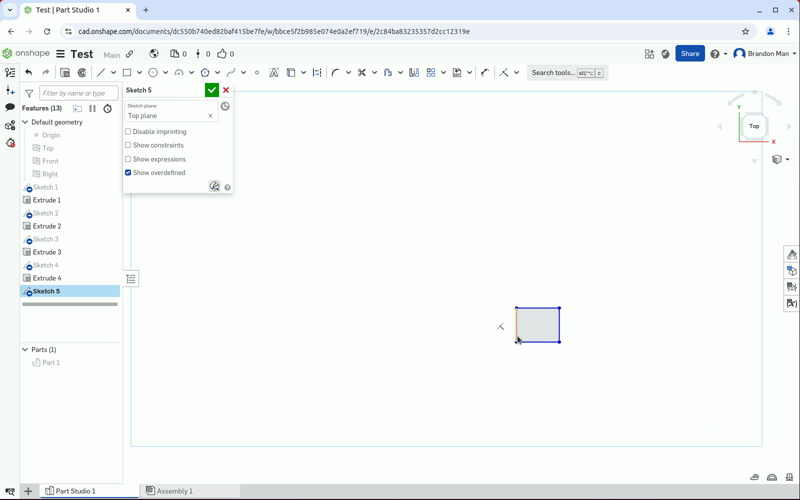
scroll(6)
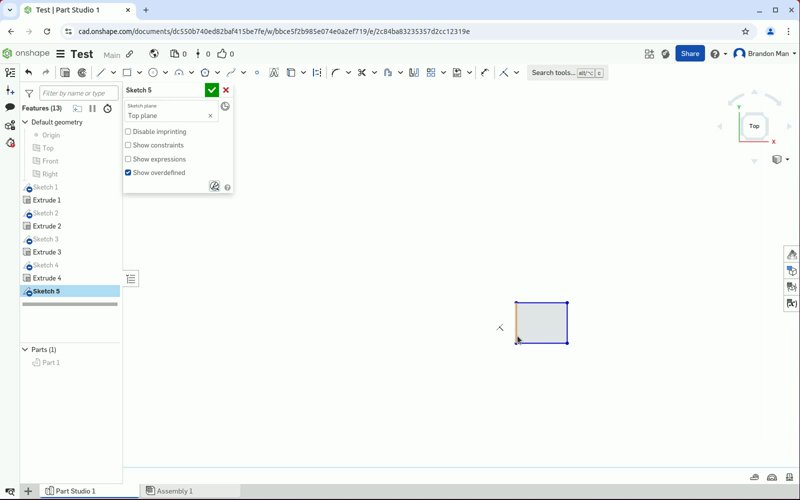
scroll(6)
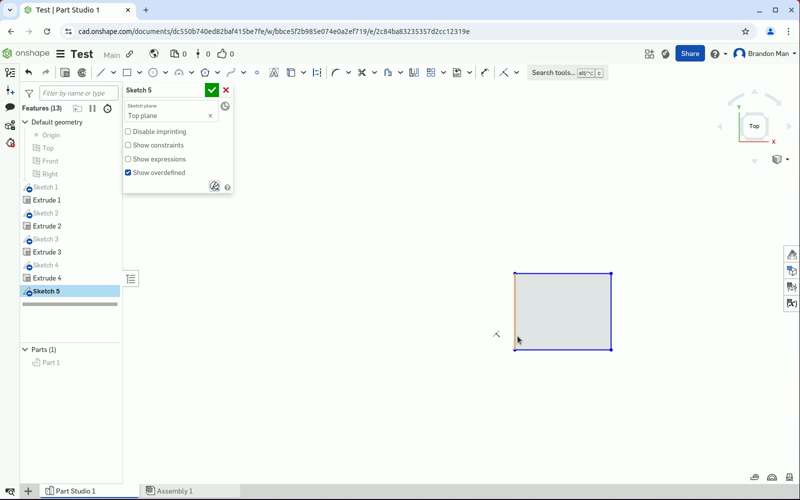
scroll(6)
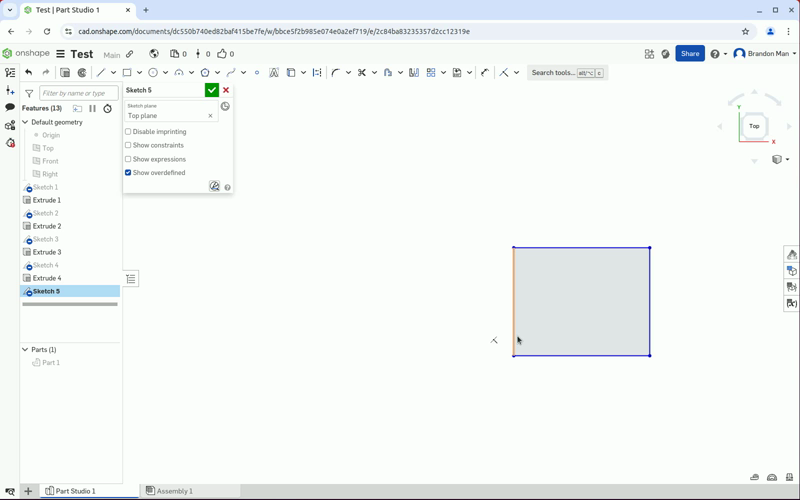
scroll(6)
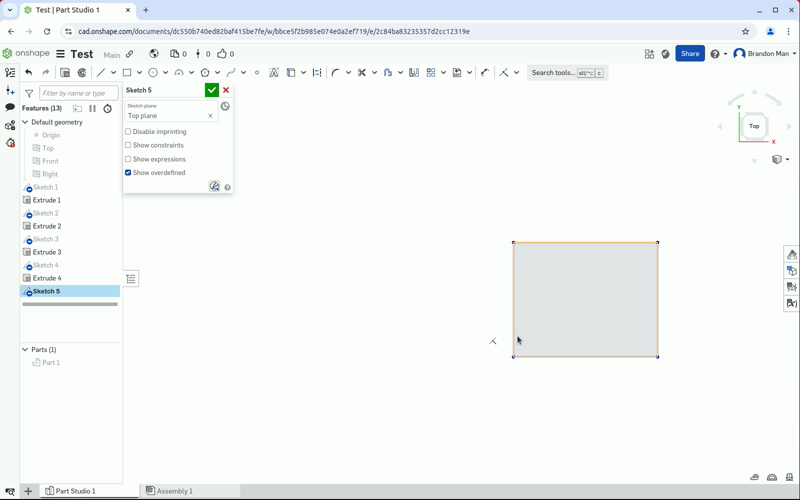
scroll(6)
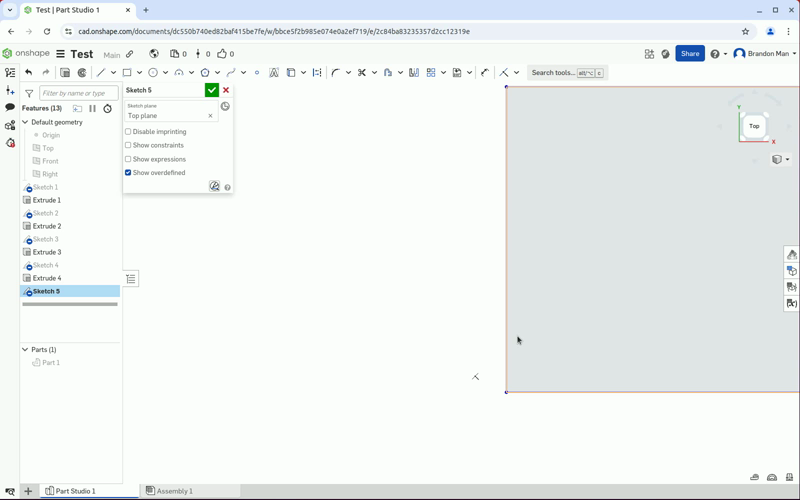
click(517, 335)
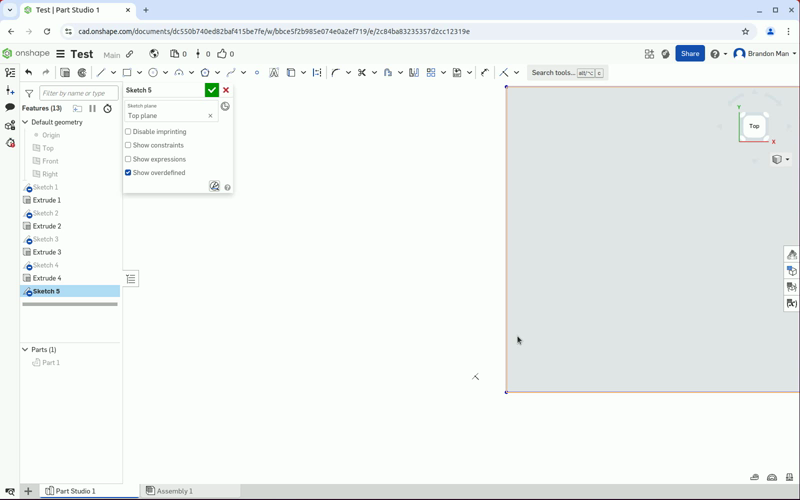
scroll(-6)
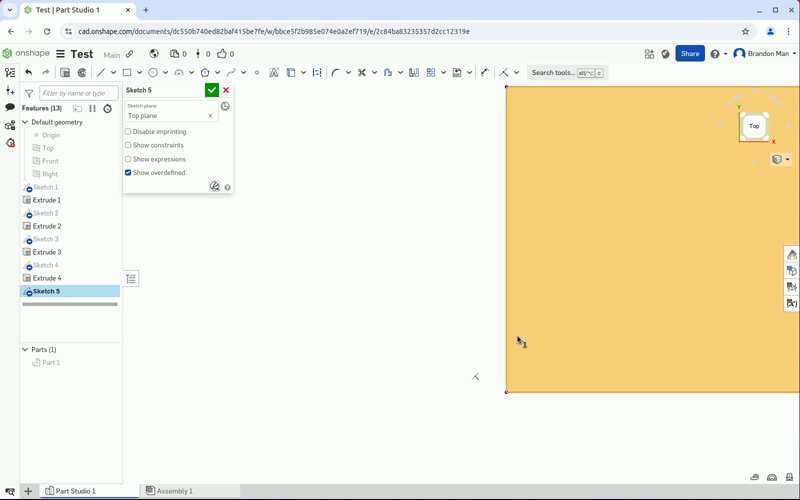
scroll(-6)
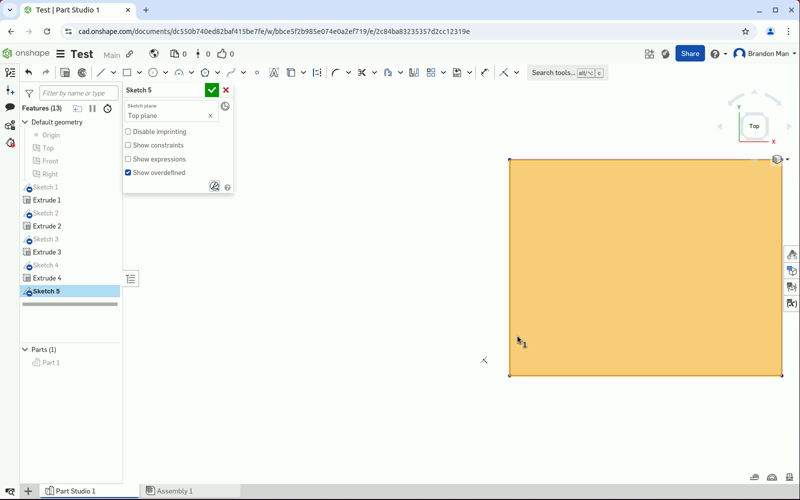
scroll(-6)
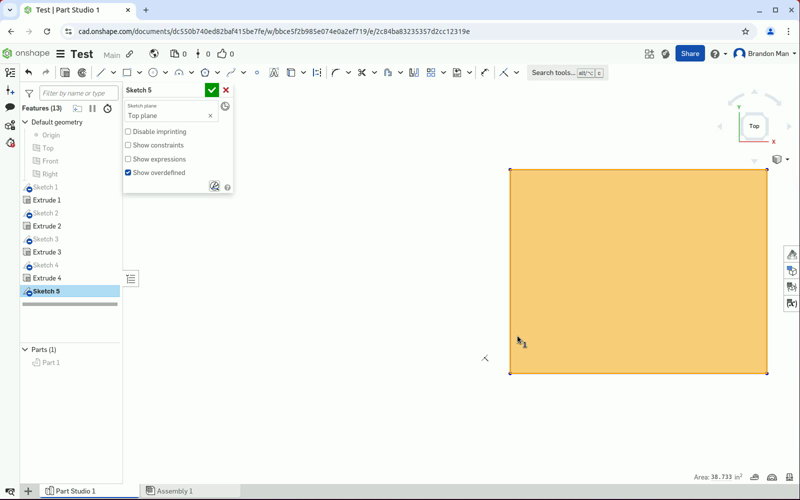
scroll(-6)
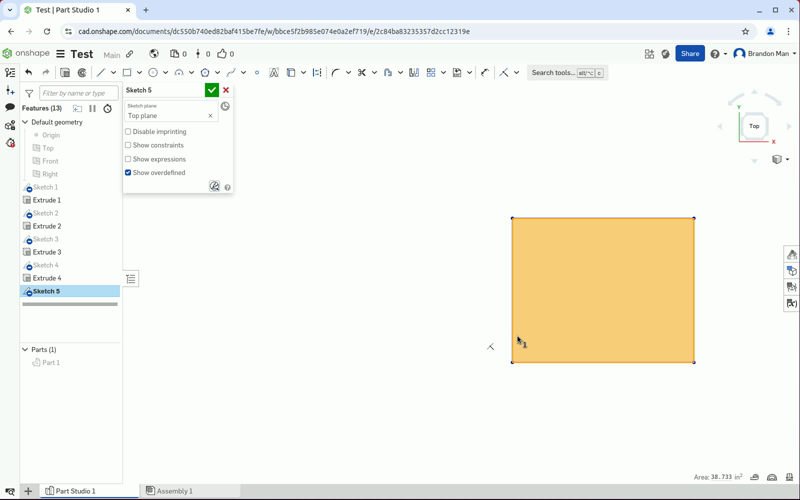
scroll(-6)
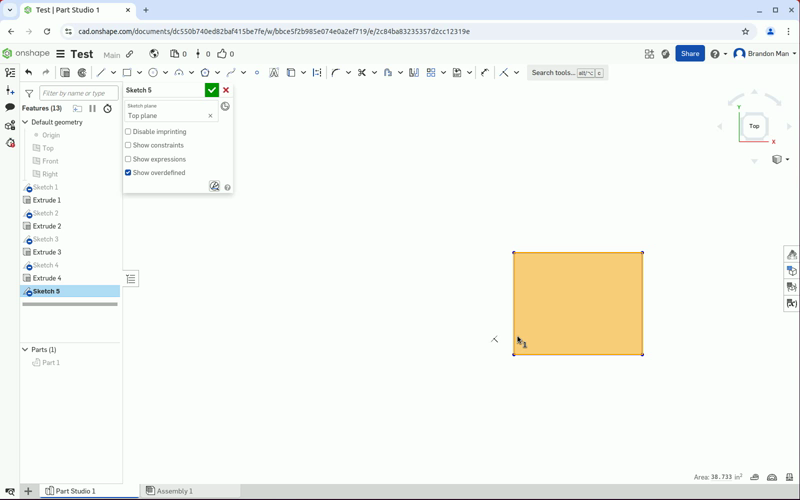
scroll(-6)
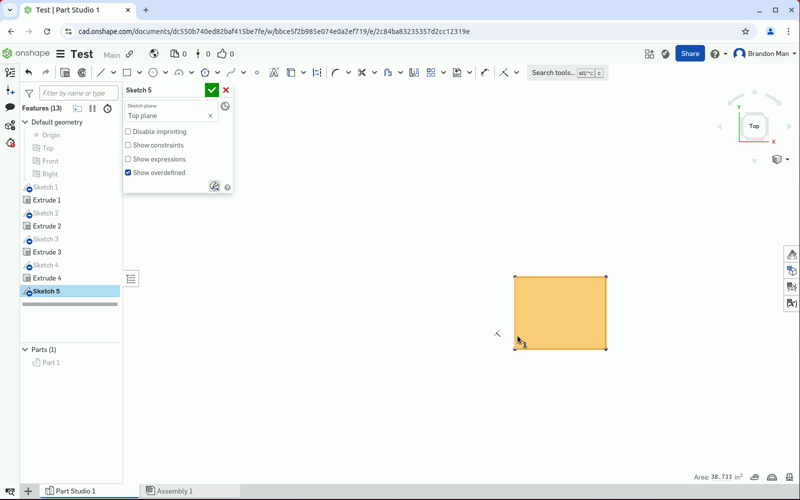
scroll(-6)
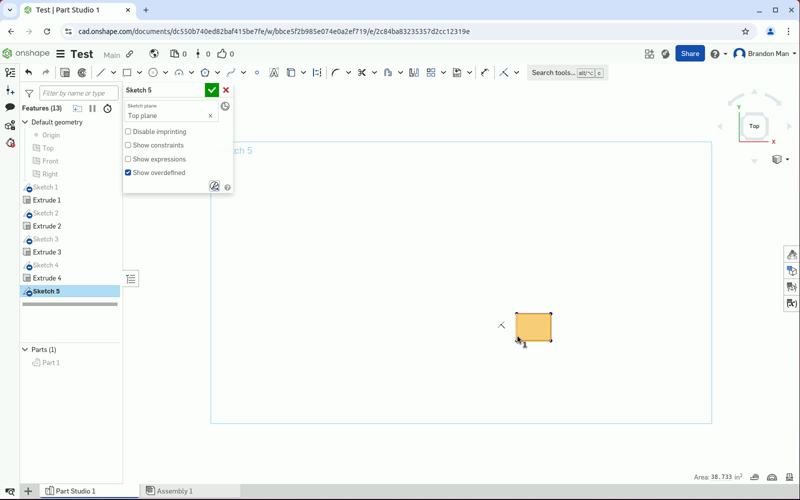
mouse_move(73, 352)
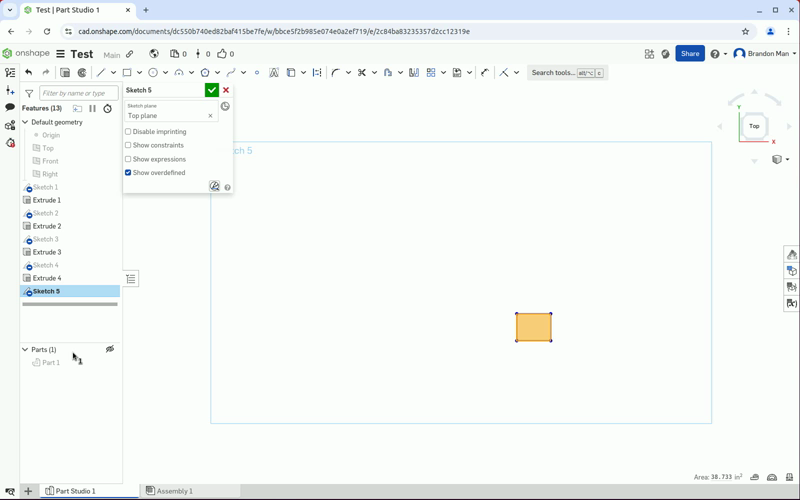
key(shift+y)
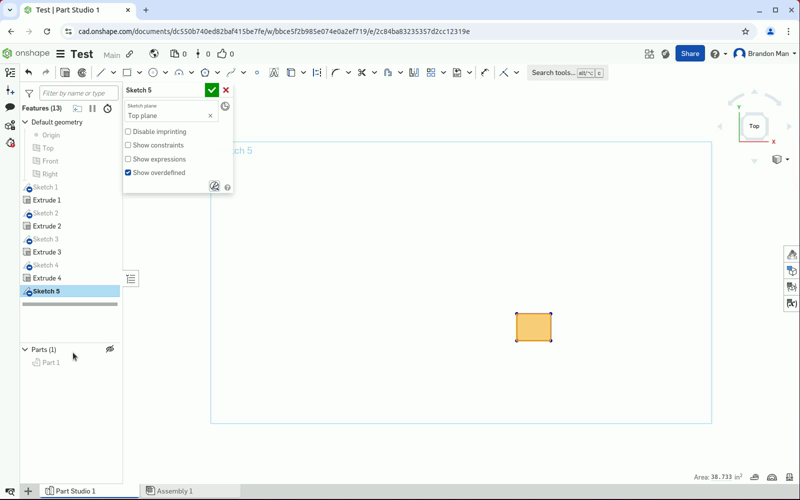
key(shift+e)
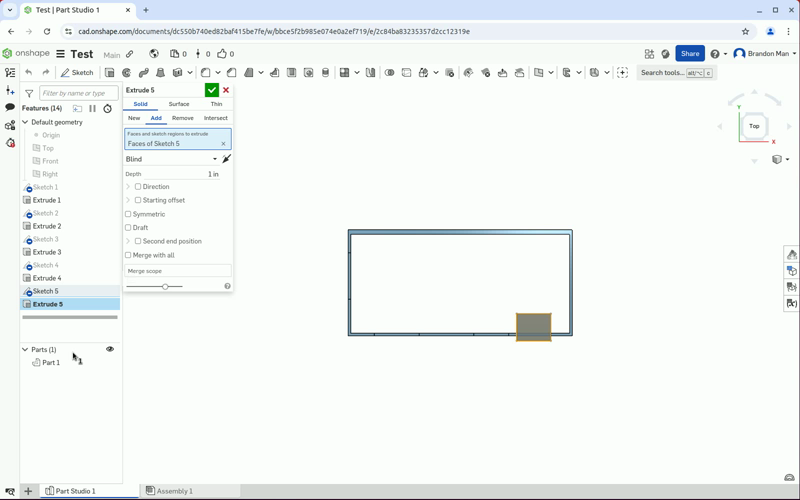
mouse_move(143, 106)
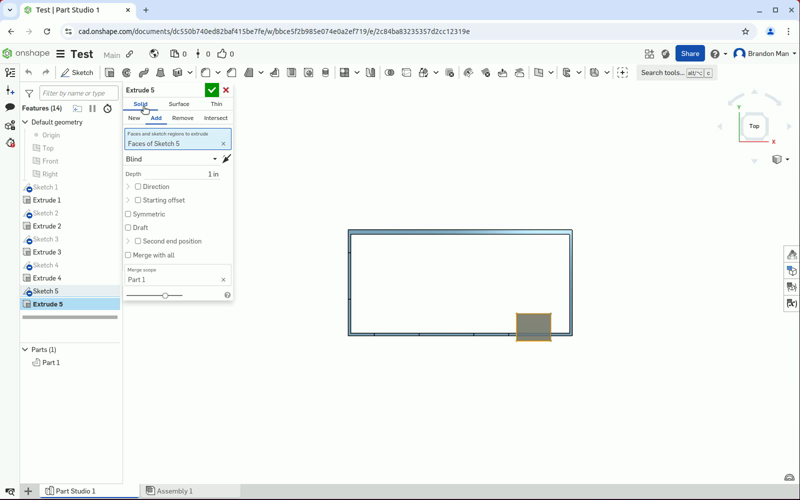
click(143, 106)
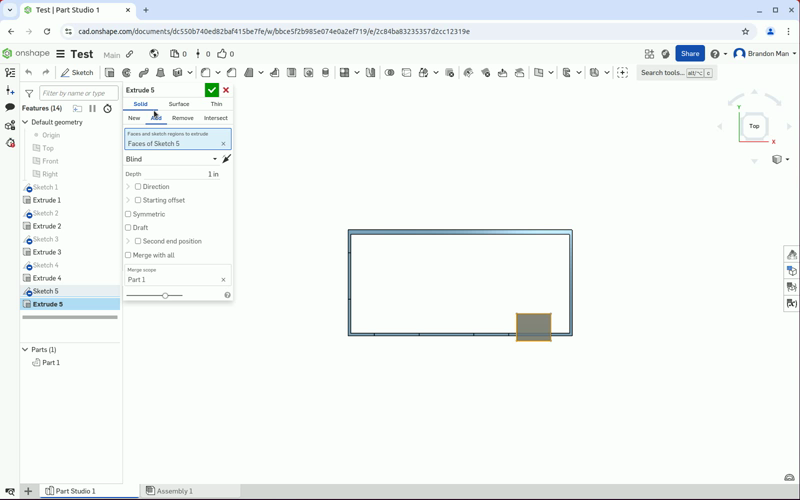
mouse_move(186, 120)
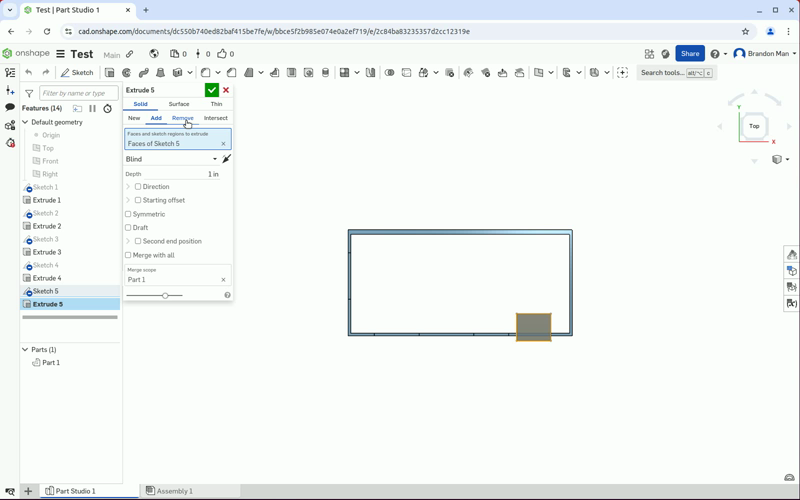
click(186, 120)
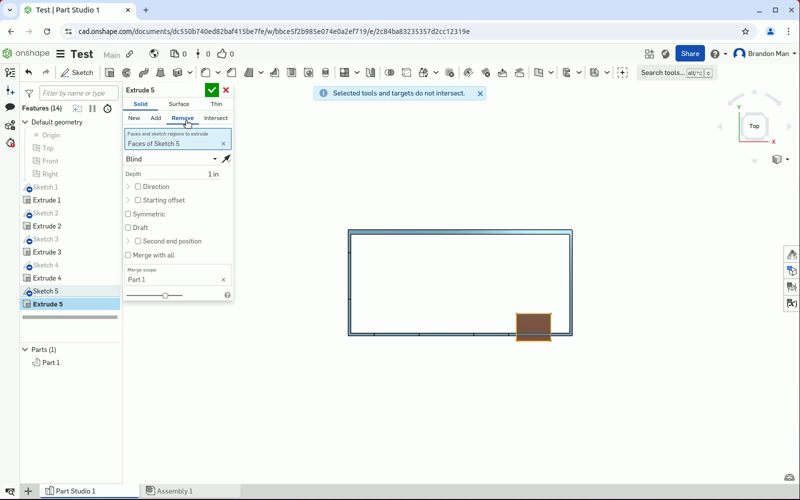
key(tab, 4)
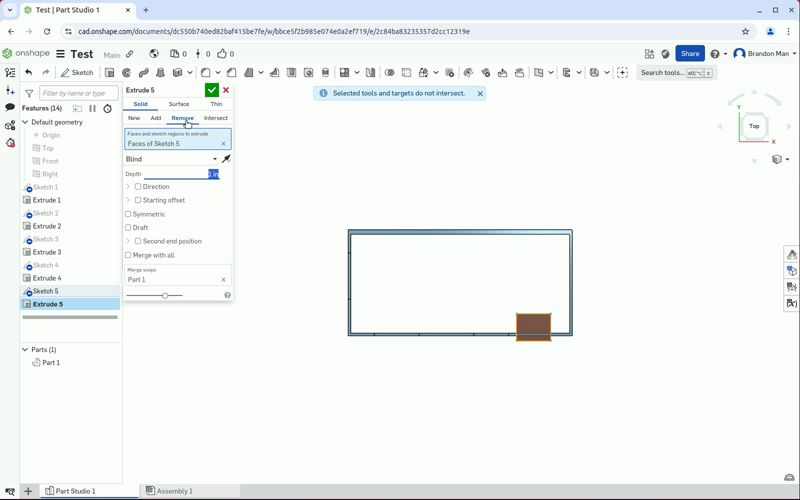
text(-3.851)
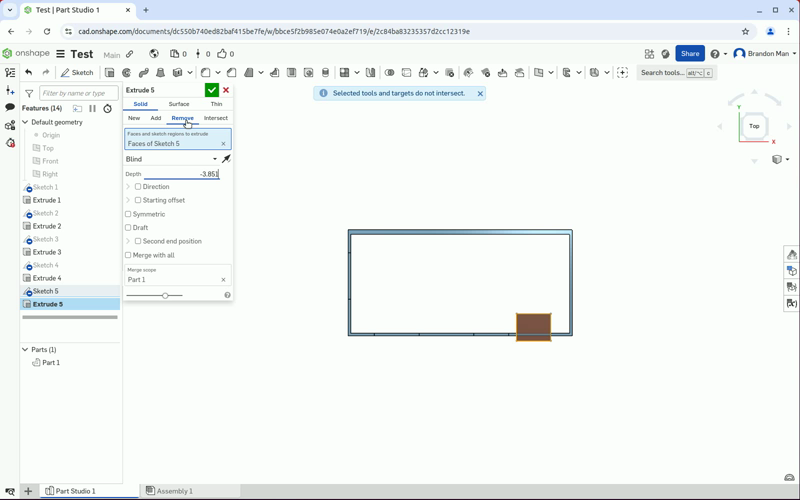
key(tab, 3)
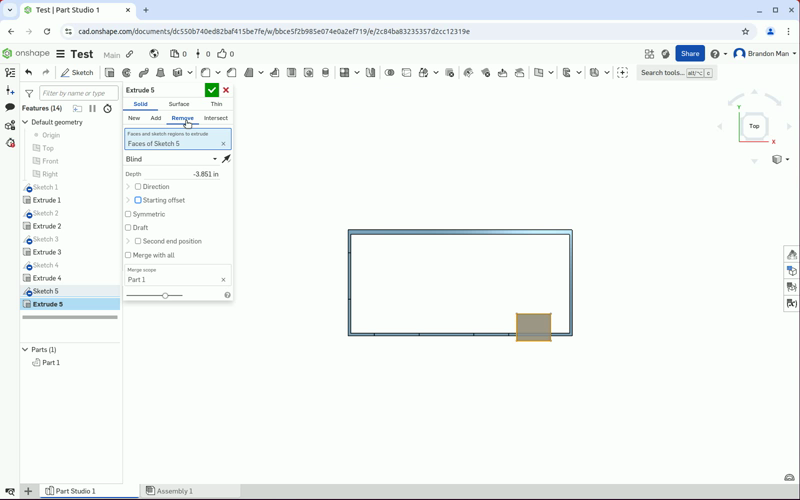
key(tab, 2)
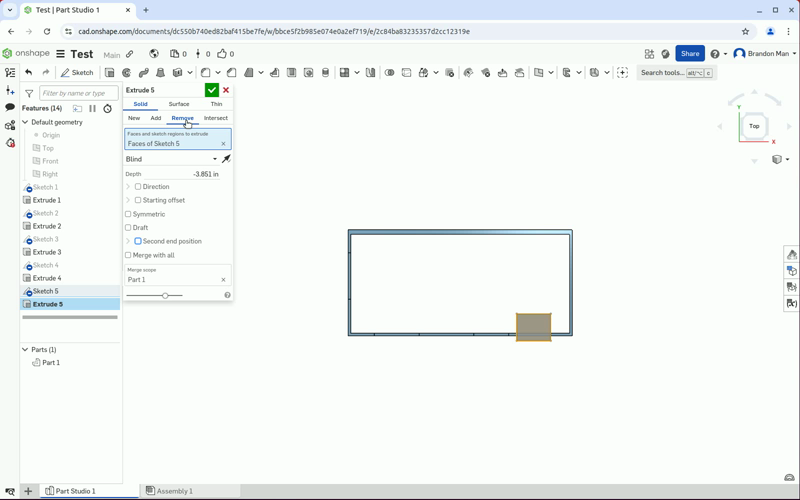
key(space)
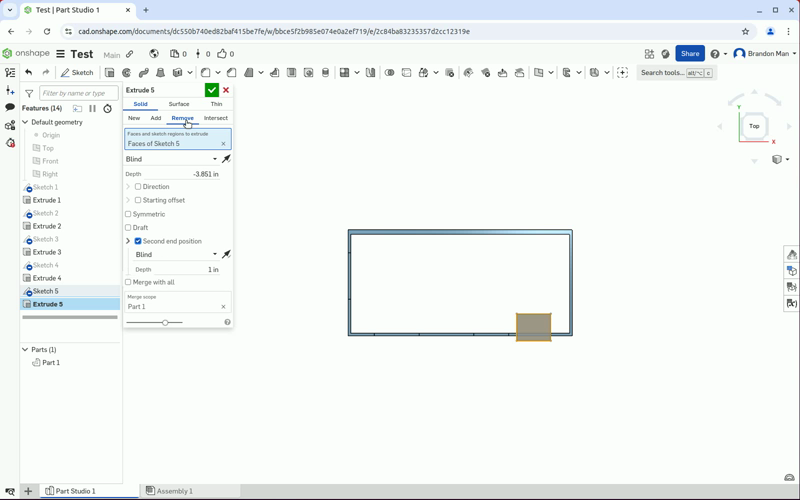
key(tab, 3)
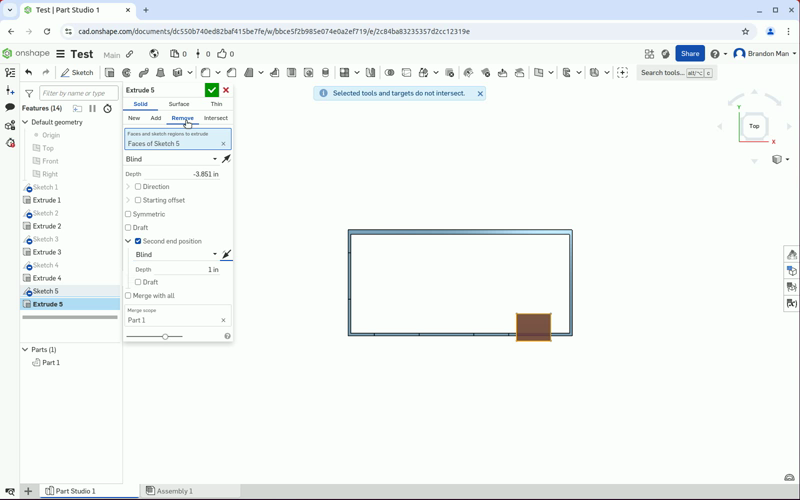
text(0.722)
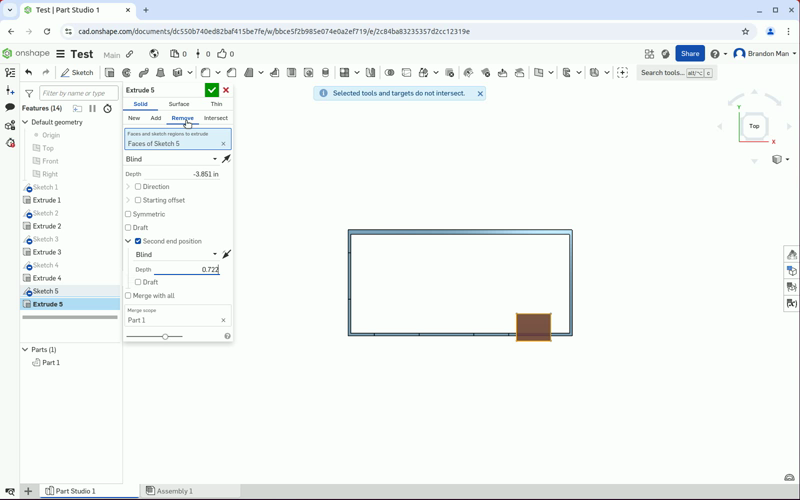
key(tab, 2)
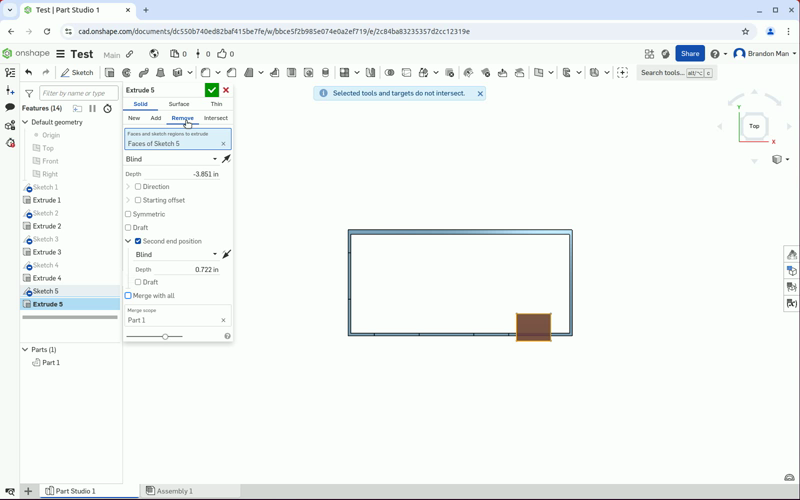
key(space)
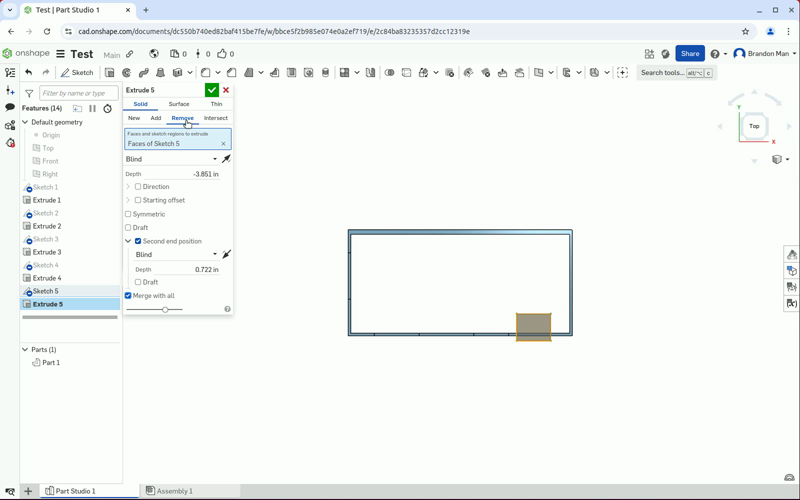
key(enter)
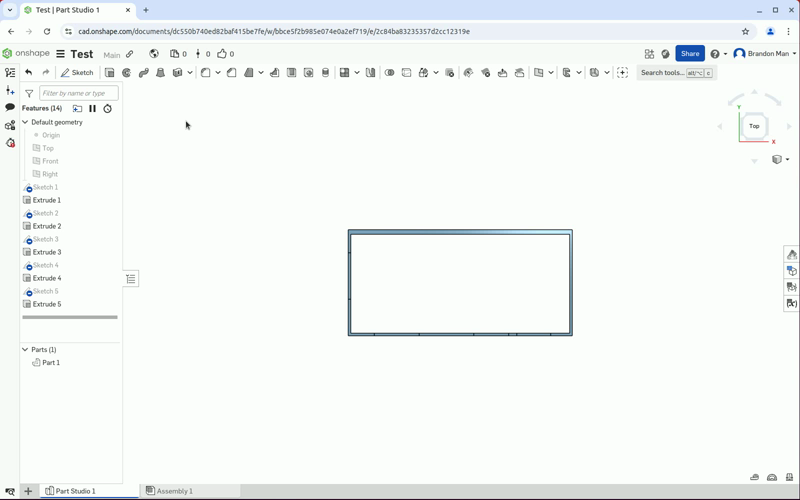
key(shift+h)
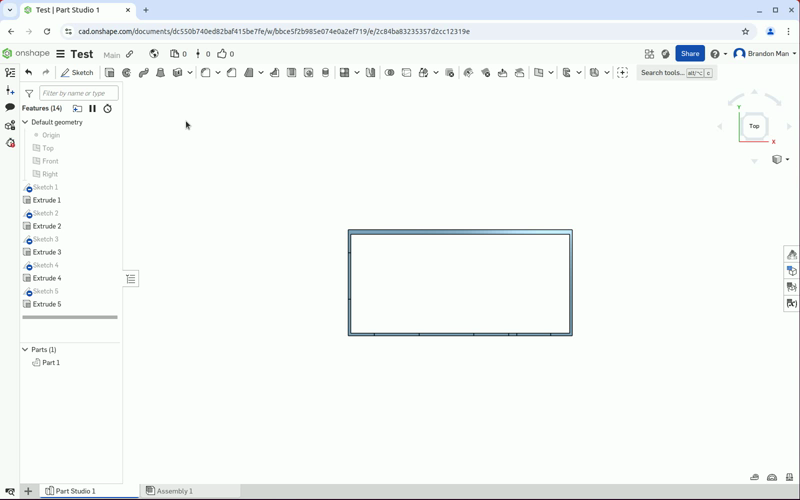
key(shift+h)
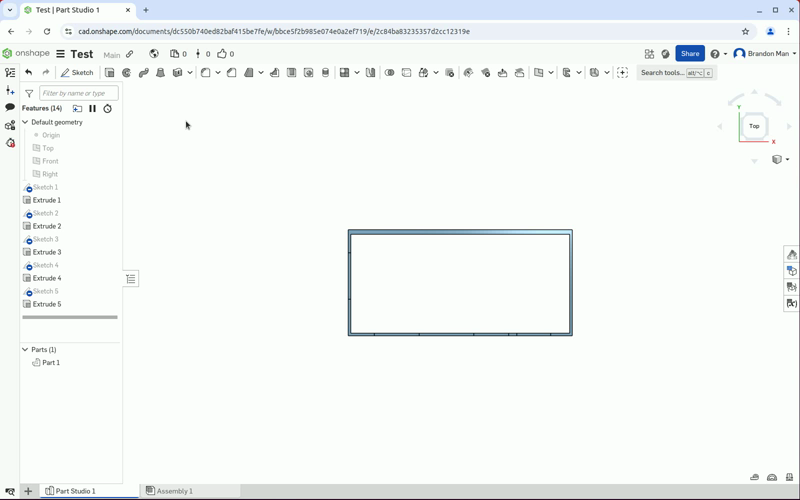
mouse_move(73, 189)
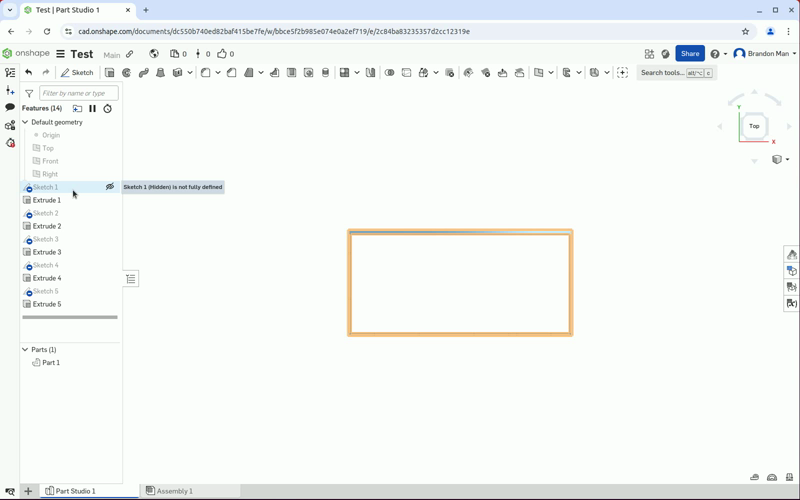
click(73, 189)
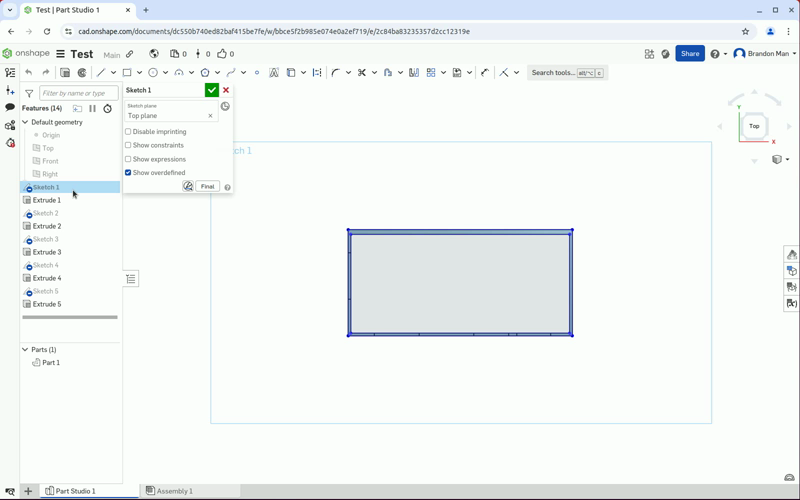
mouse_move(229, 92)
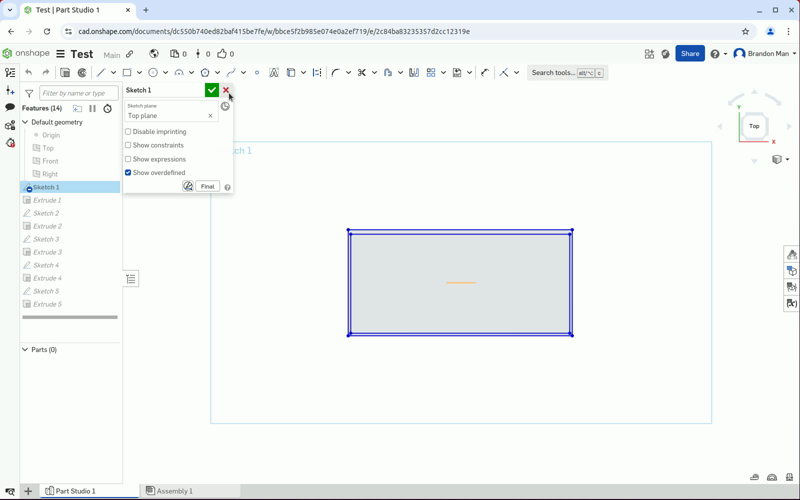
click(229, 92)
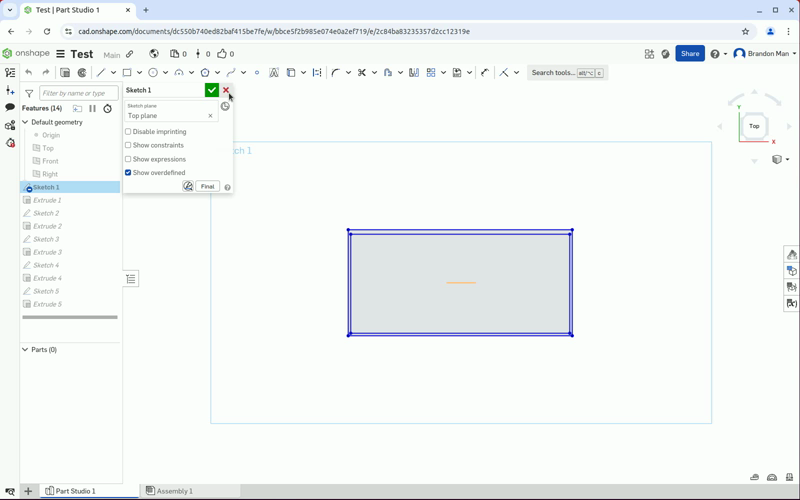
key(shift+s)
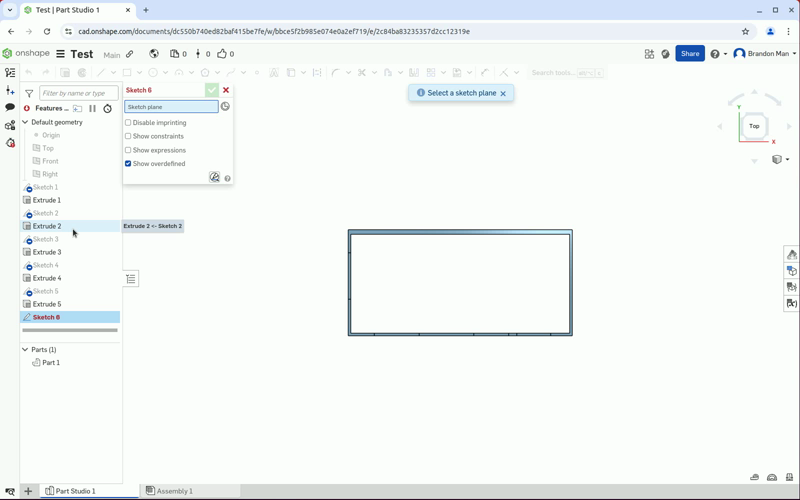
scroll(3)
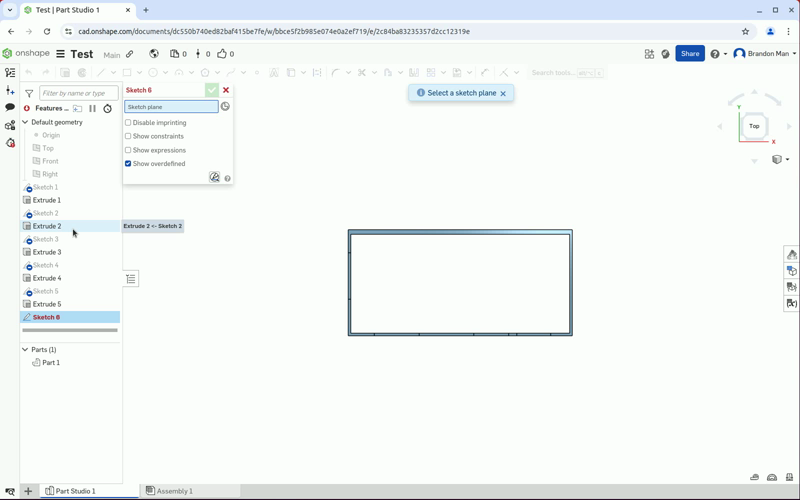
mouse_move(73, 150)
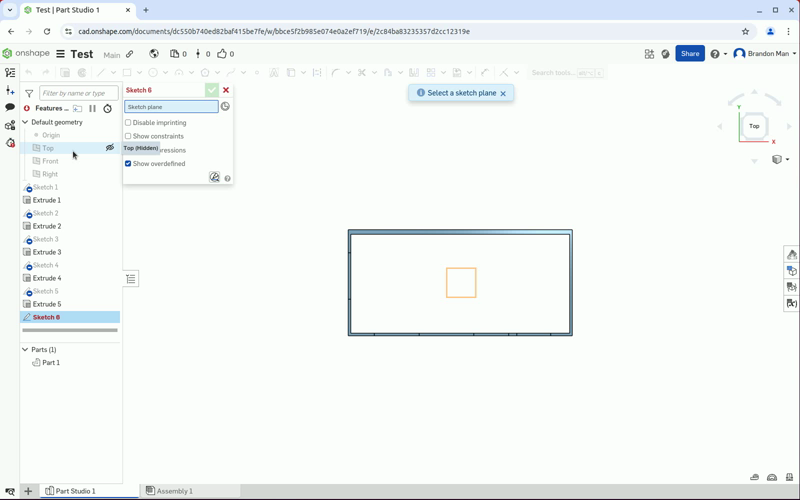
click(73, 150)
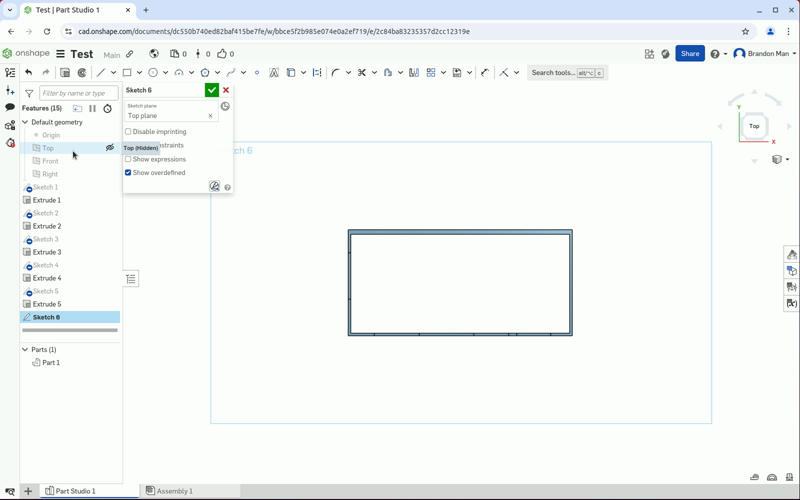
mouse_move(73, 352)
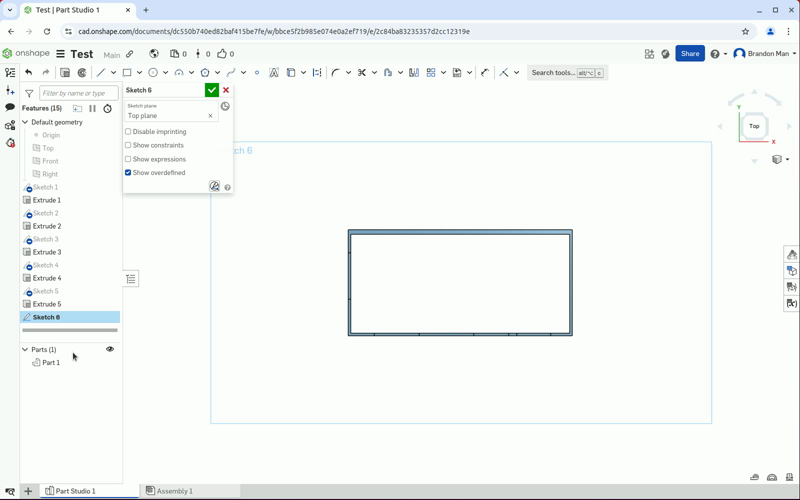
key(y)
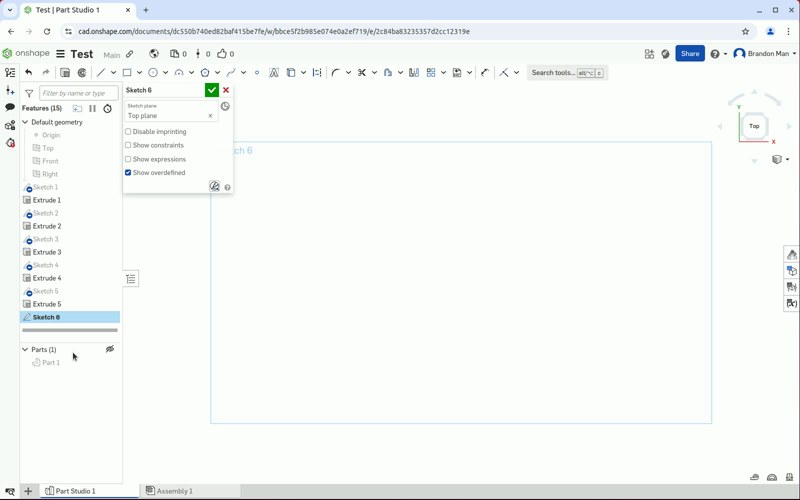
key(l)
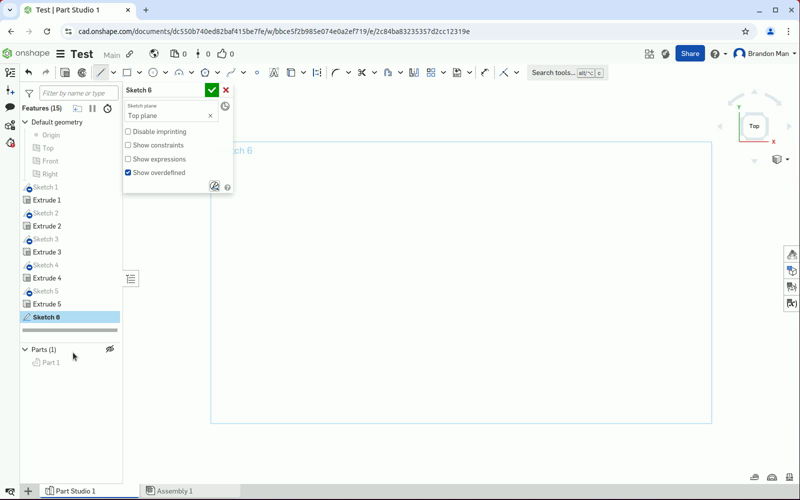
key_down(shift)
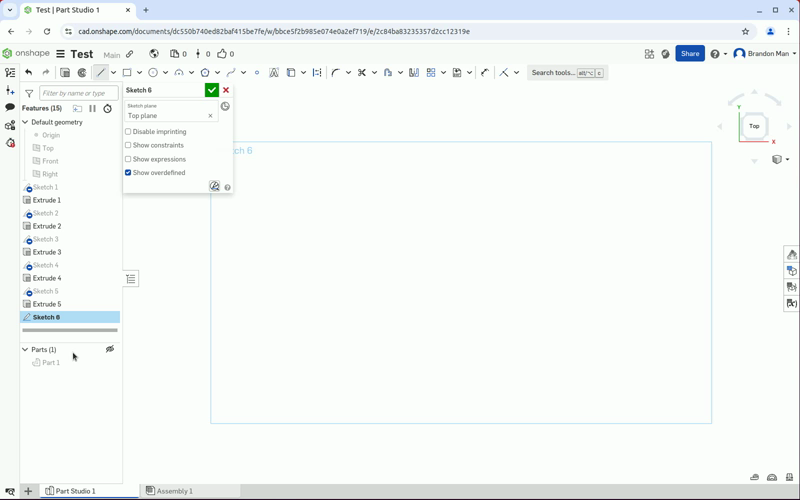
mouse_move(370, 252)
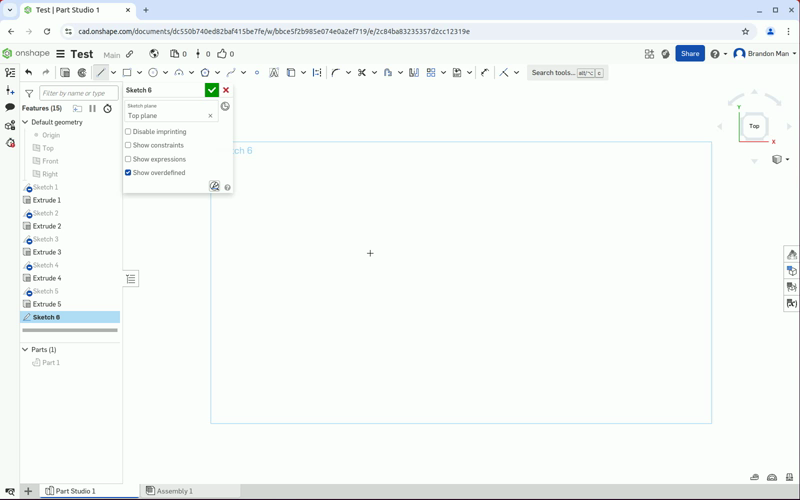
click(370, 252)
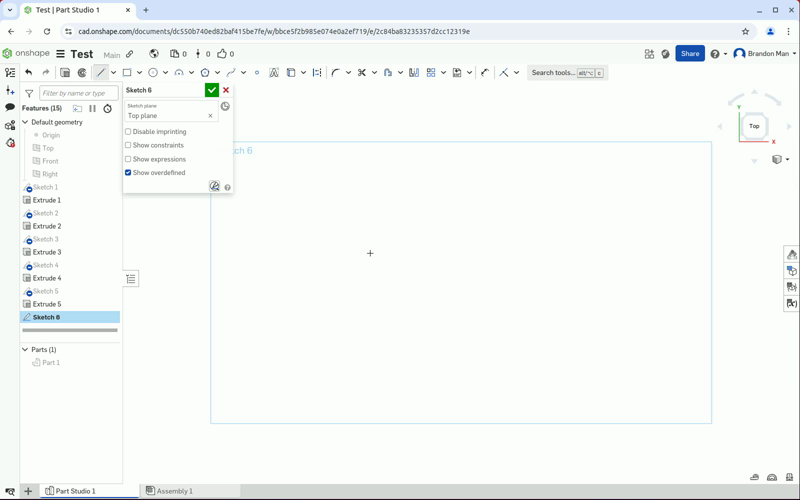
key_up(shift)
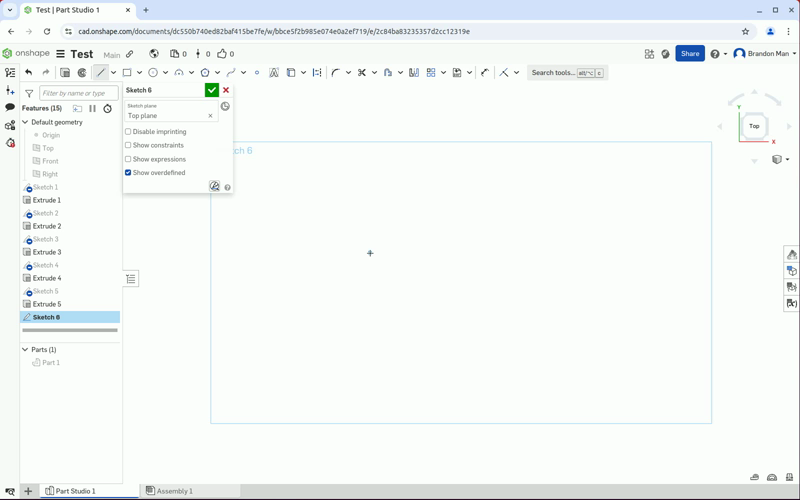
key_down(shift)
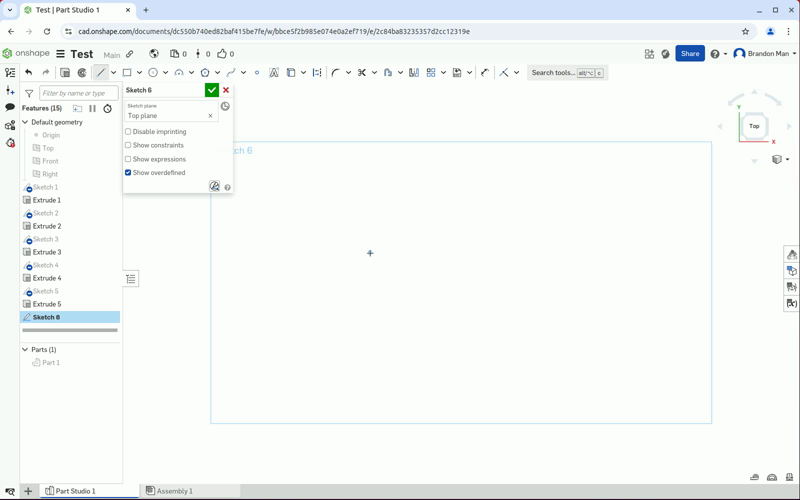
mouse_move(551, 252)
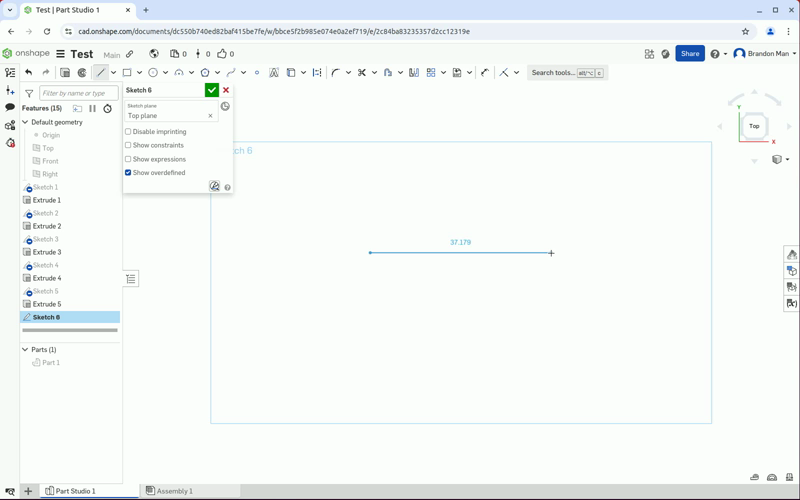
click(551, 252)
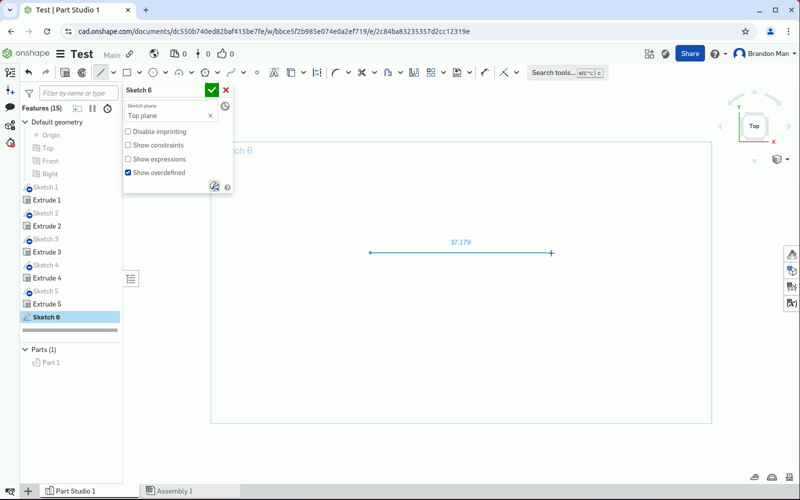
key_up(shift)
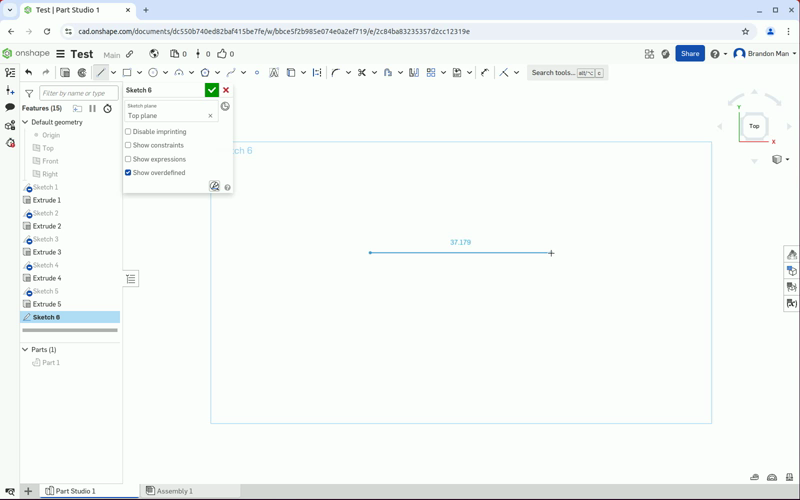
key_down(shift)
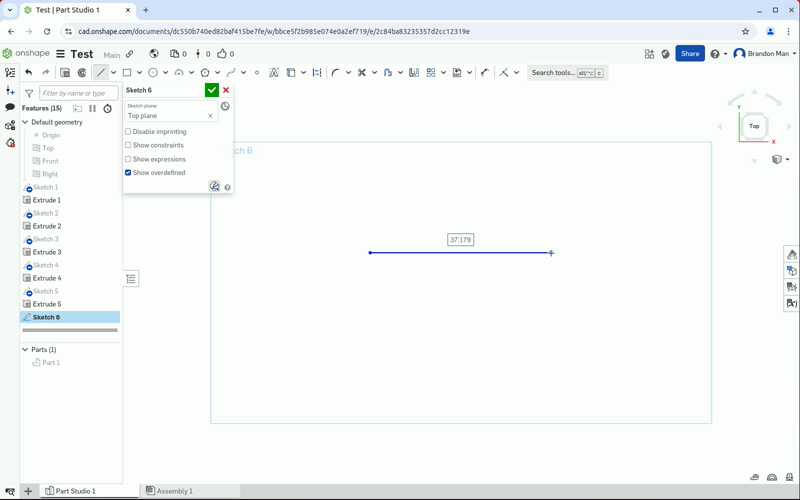
mouse_move(581, 252)
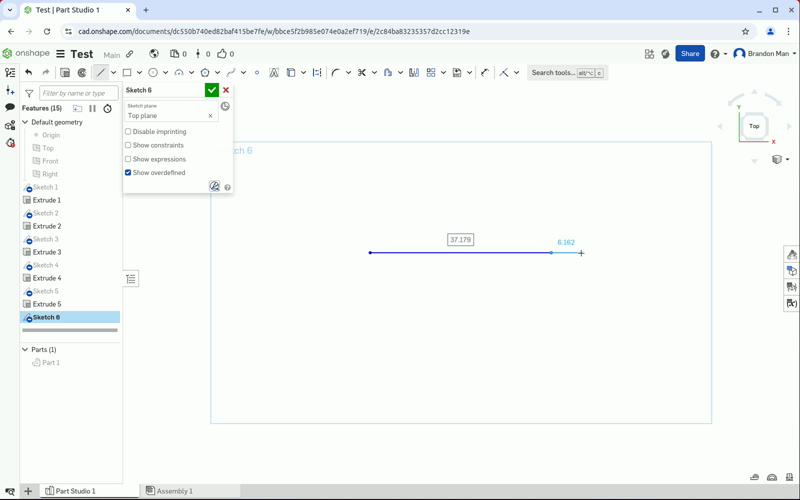
mouse_move(551, 225)
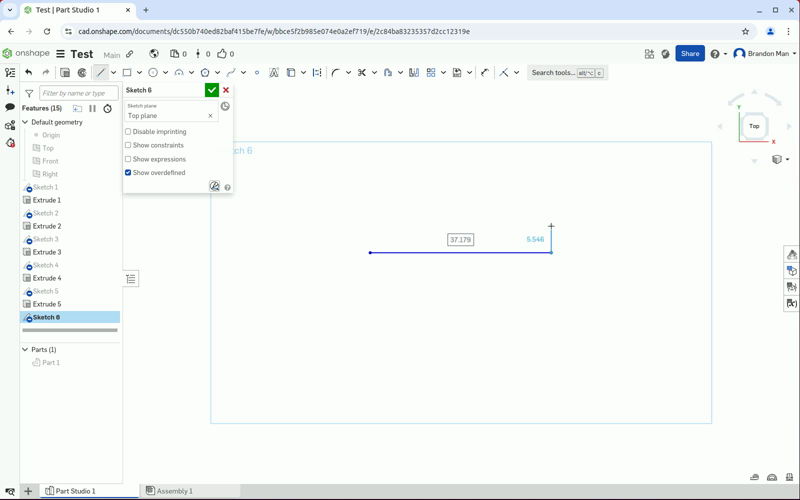
click(551, 225)
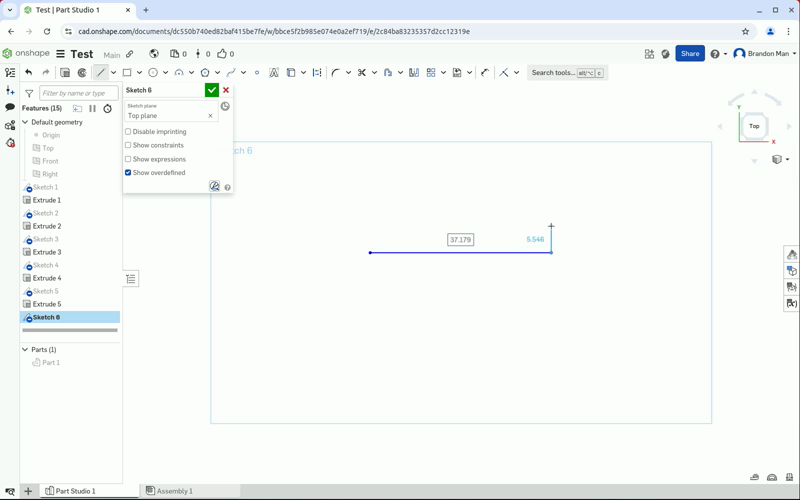
key_up(shift)
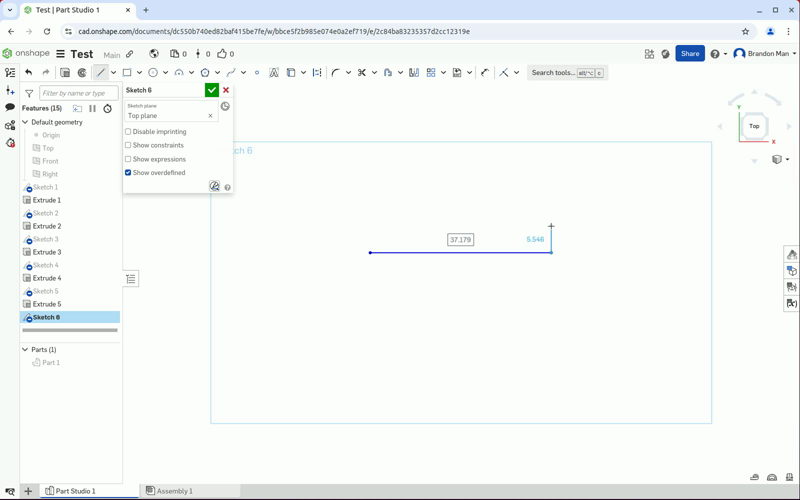
key_down(shift)
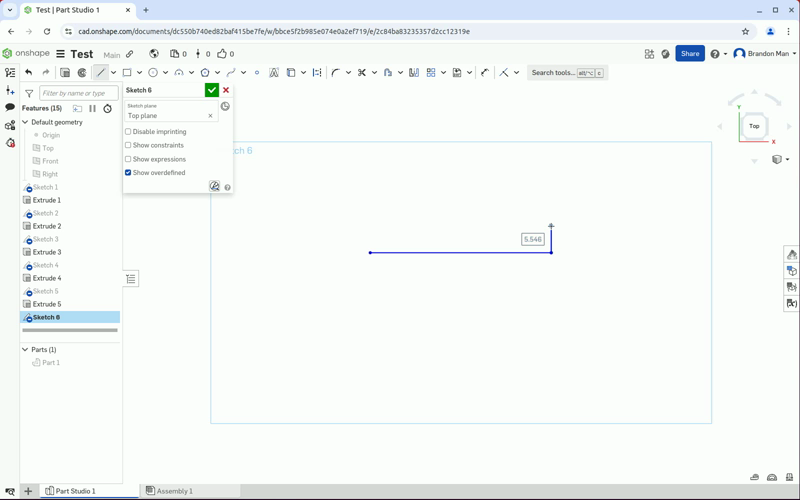
mouse_move(370, 225)
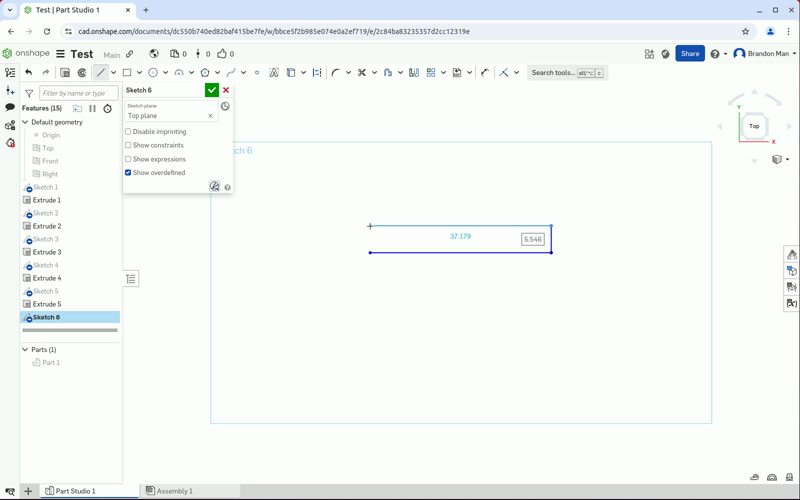
click(370, 225)
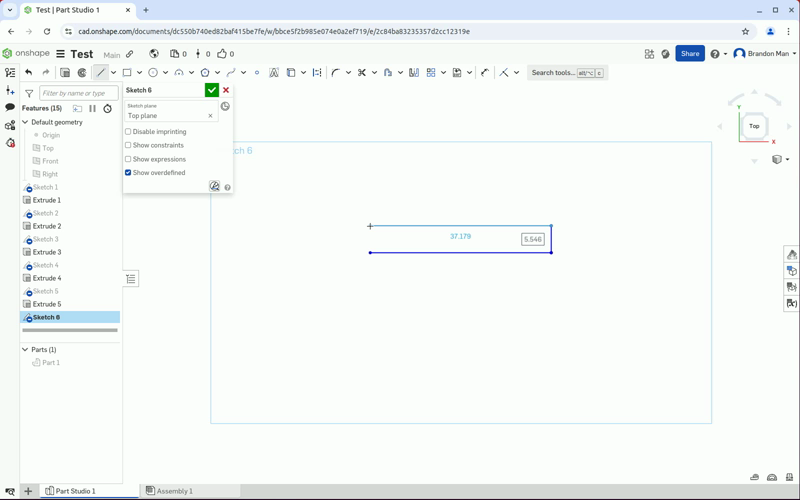
key_up(shift)
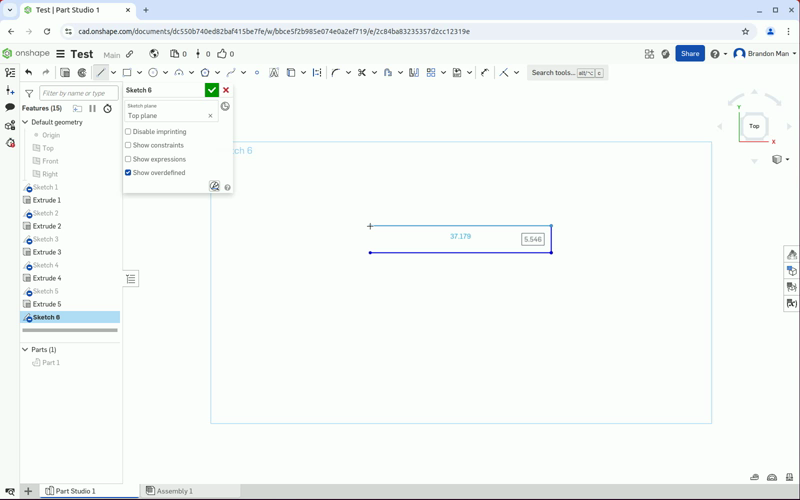
mouse_move(400, 225)
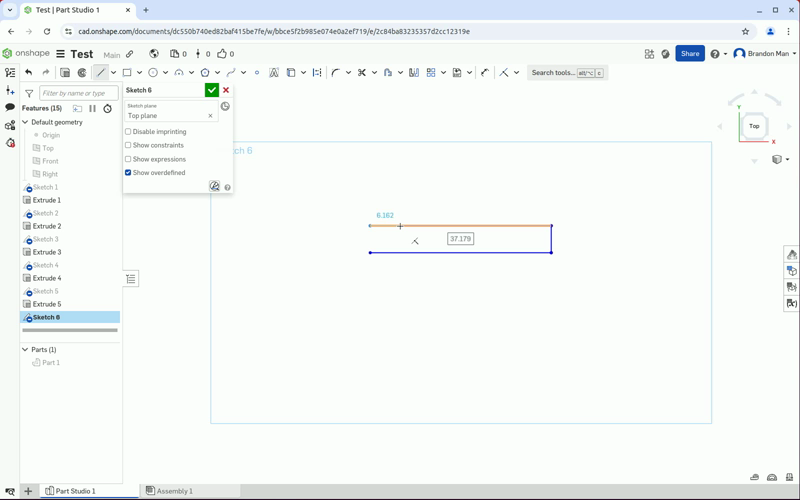
key_down(shift)
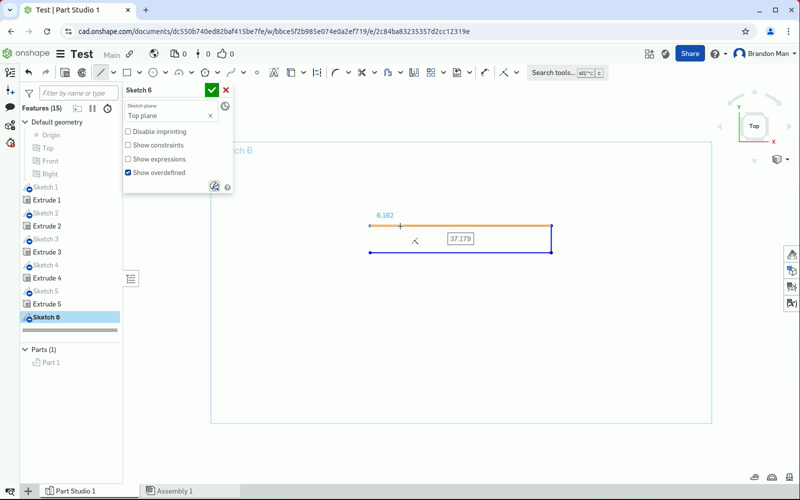
mouse_move(370, 252)
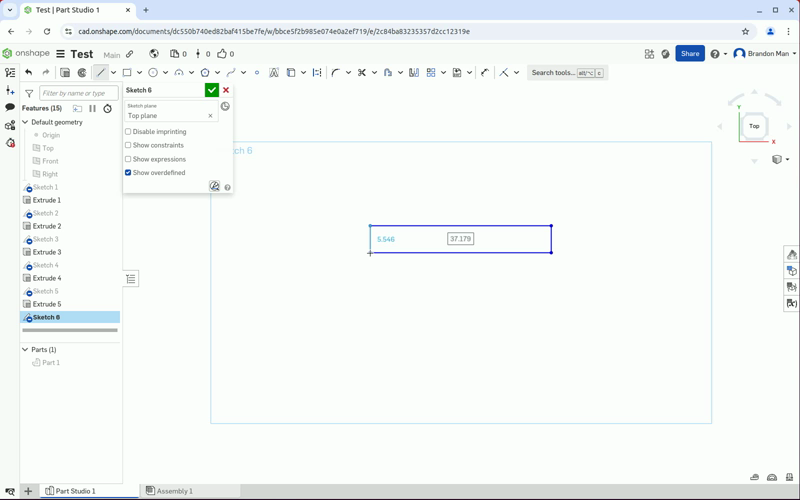
key_up(shift)
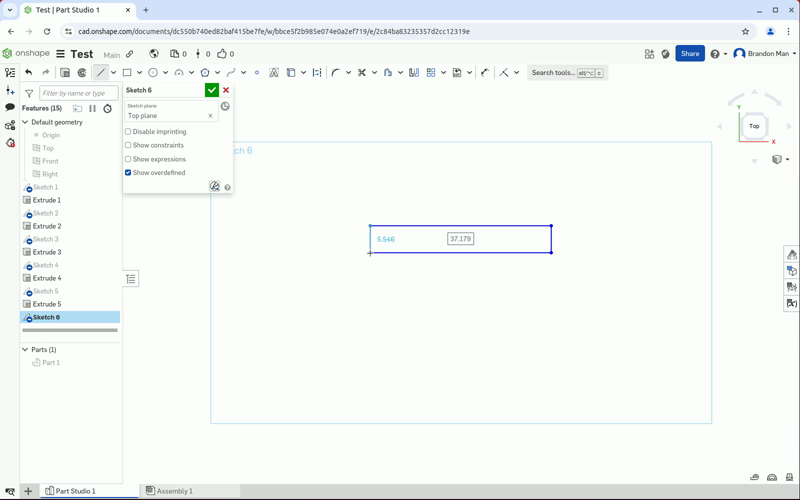
click(370, 252)
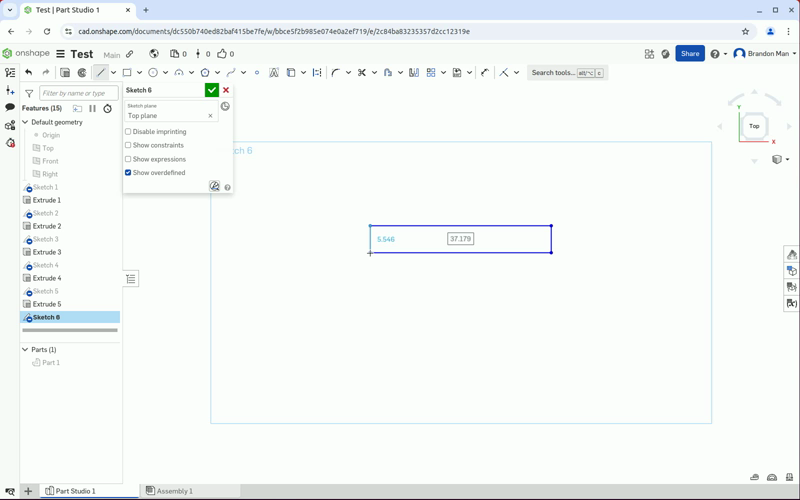
key(esc)
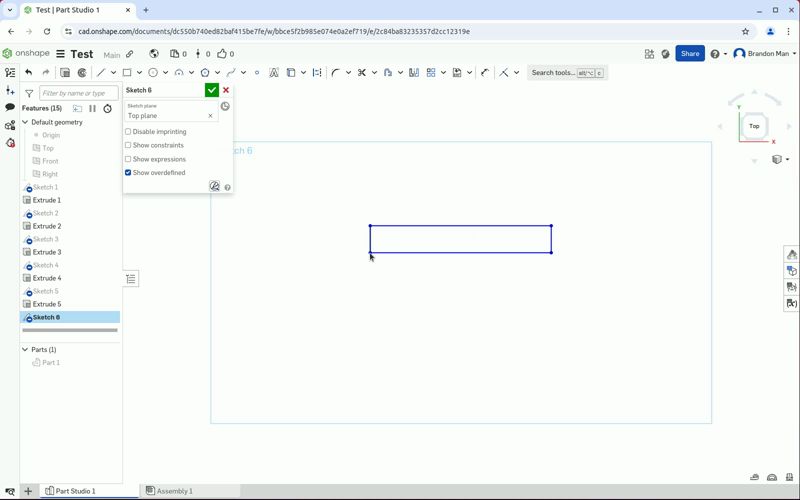
mouse_move(448, 233)
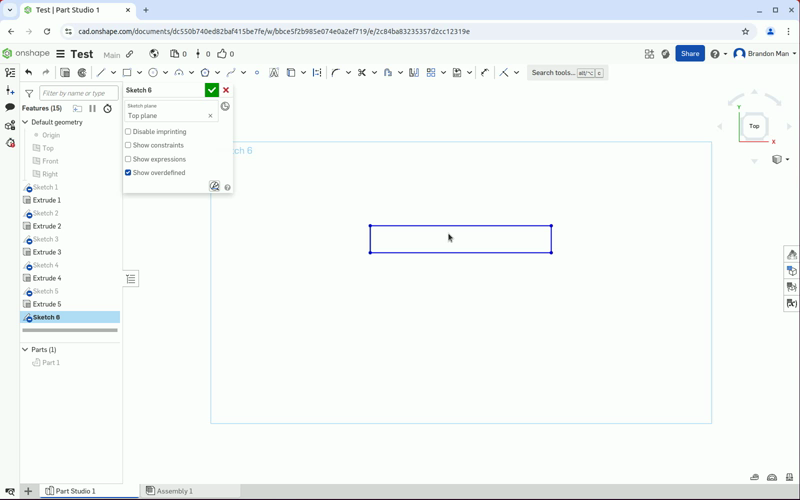
click(448, 233)
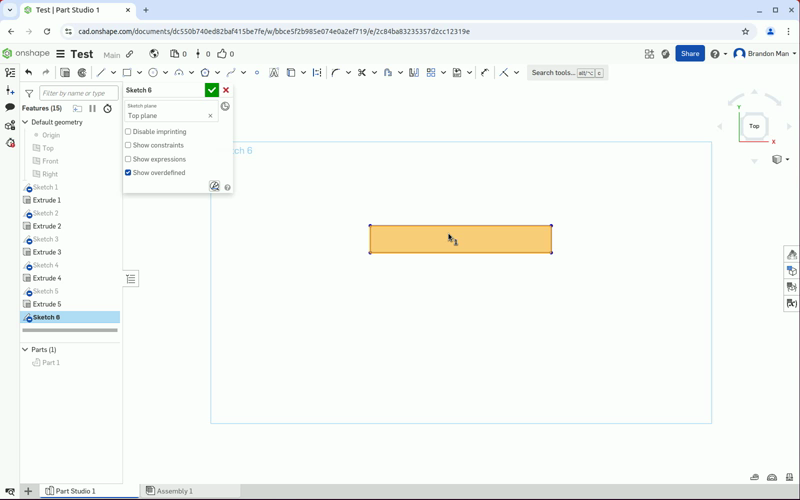
mouse_move(73, 352)
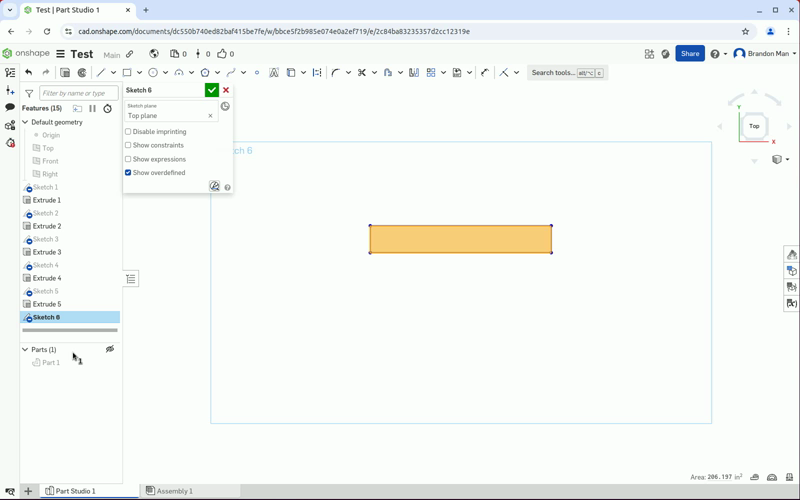
key(shift+y)
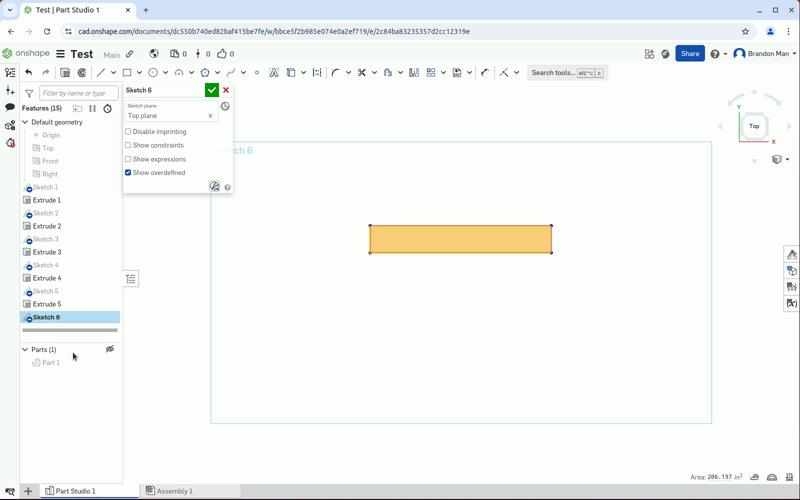
key(shift+e)
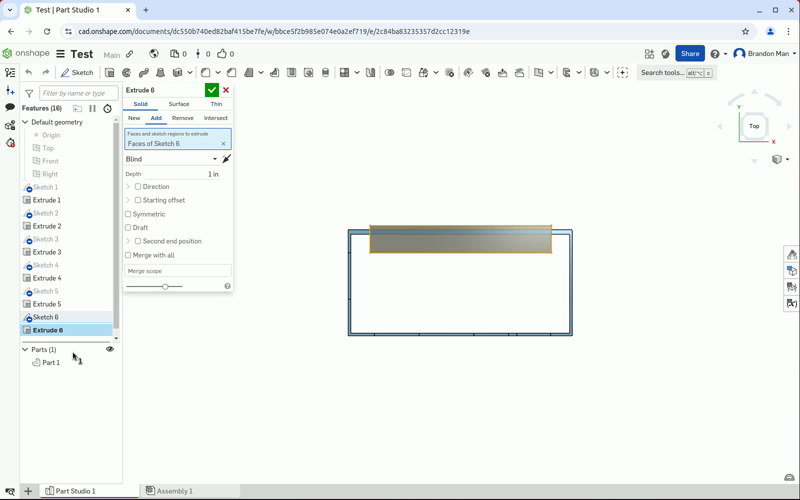
mouse_move(143, 106)
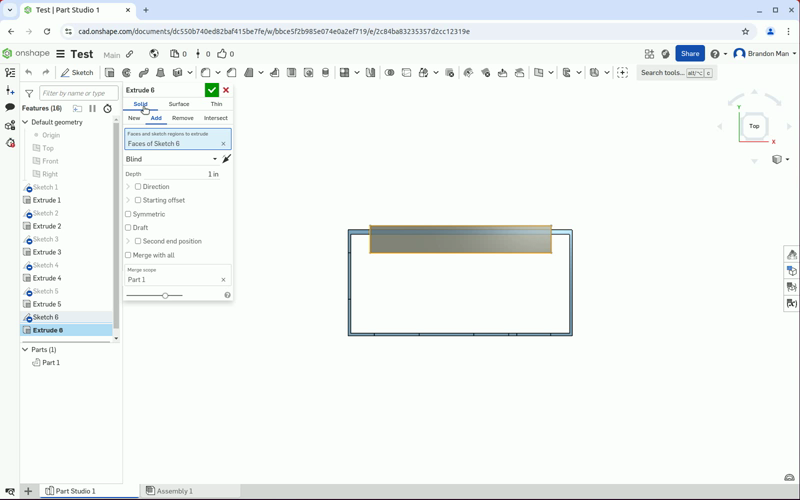
click(143, 106)
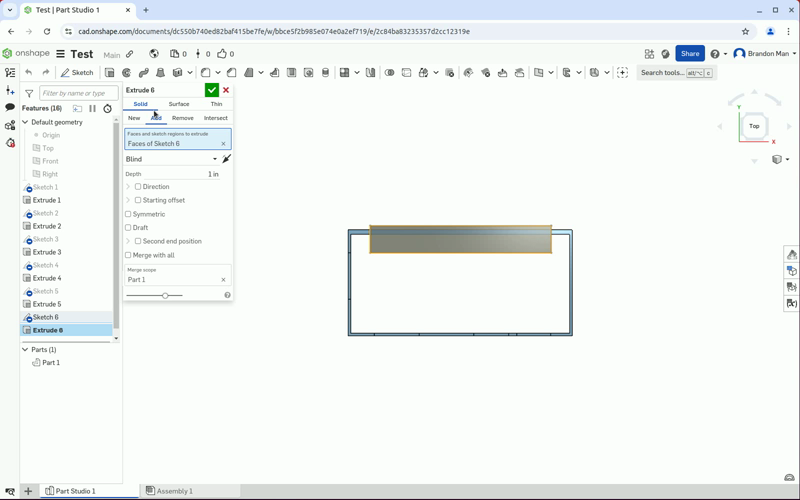
mouse_move(186, 120)
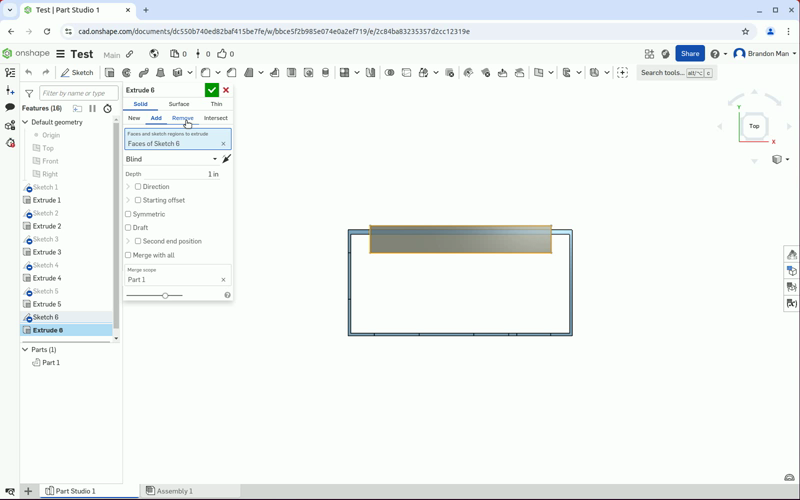
click(186, 120)
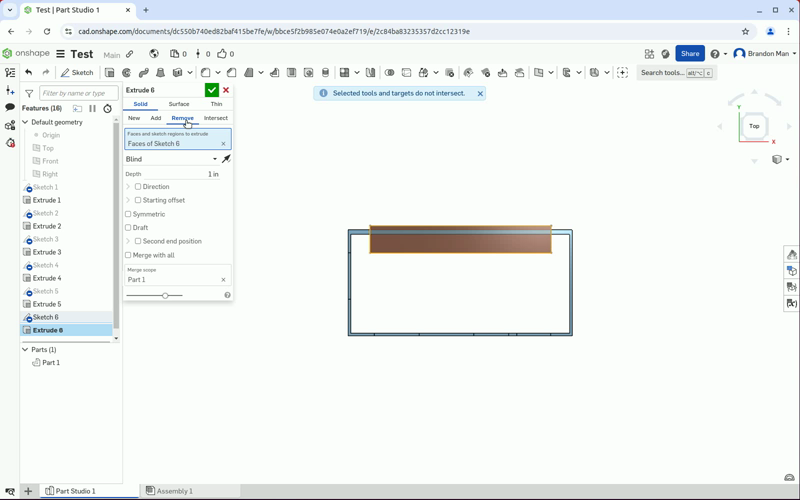
key(tab, 4)
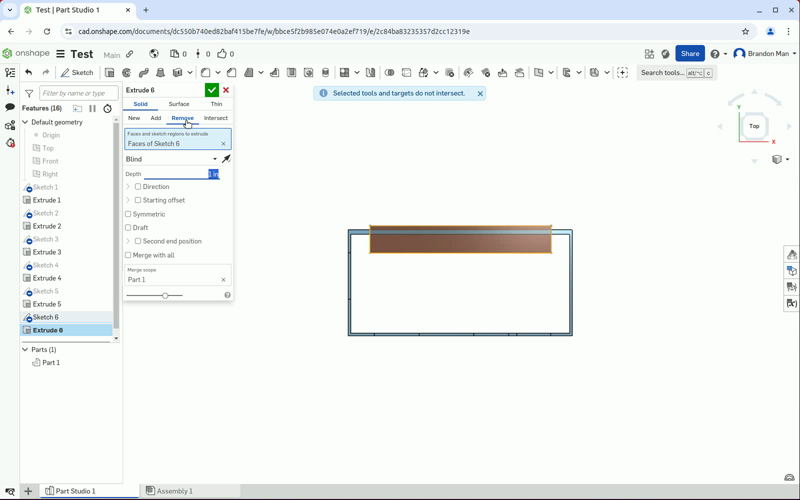
text(-3.851)
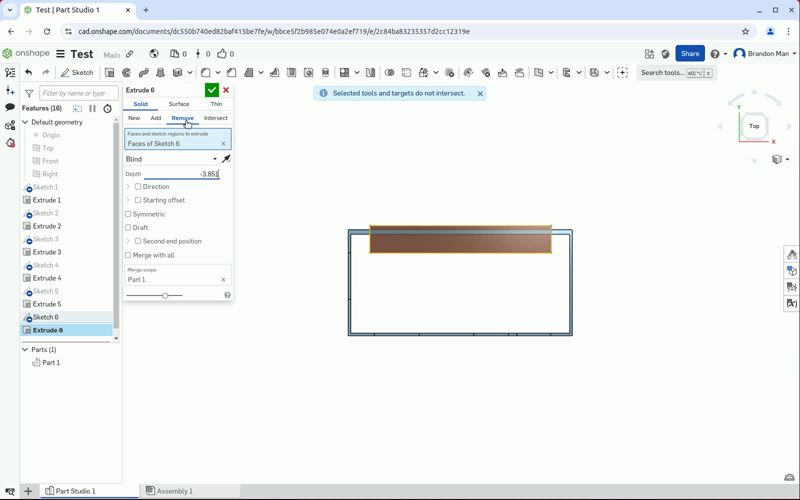
key(tab, 3)
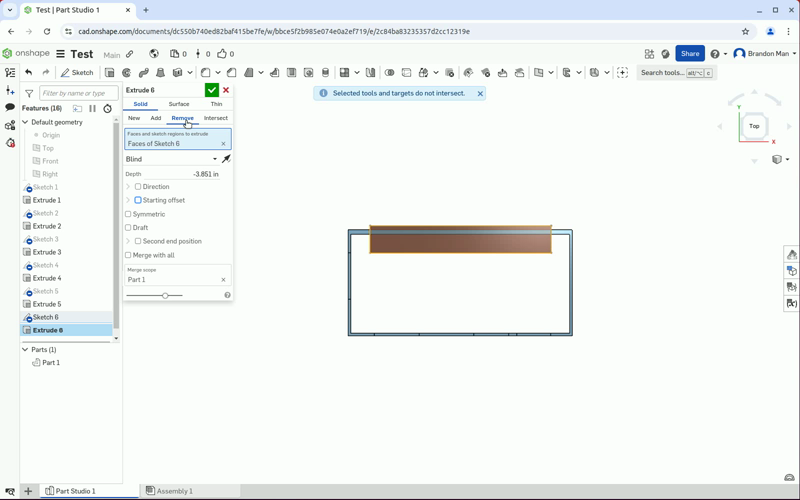
key(tab, 2)
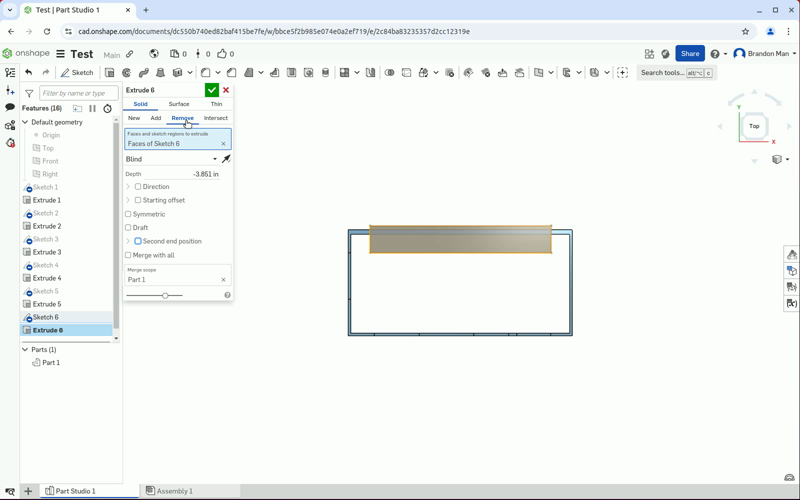
key(space)
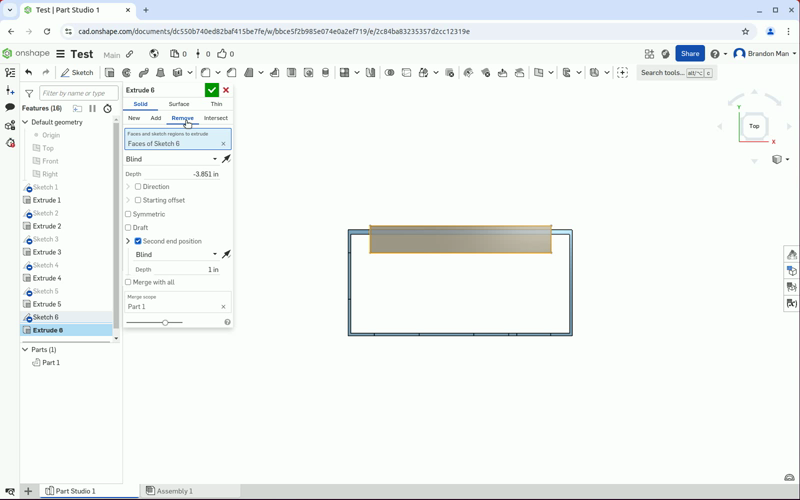
key(tab, 3)
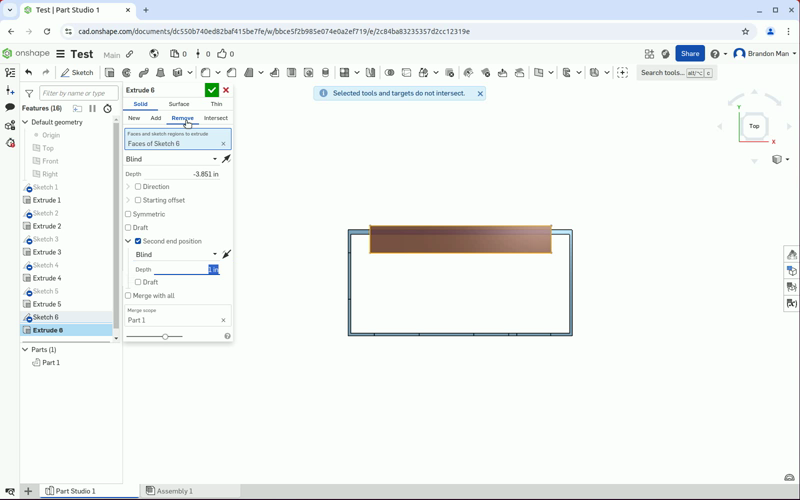
text(0.963)
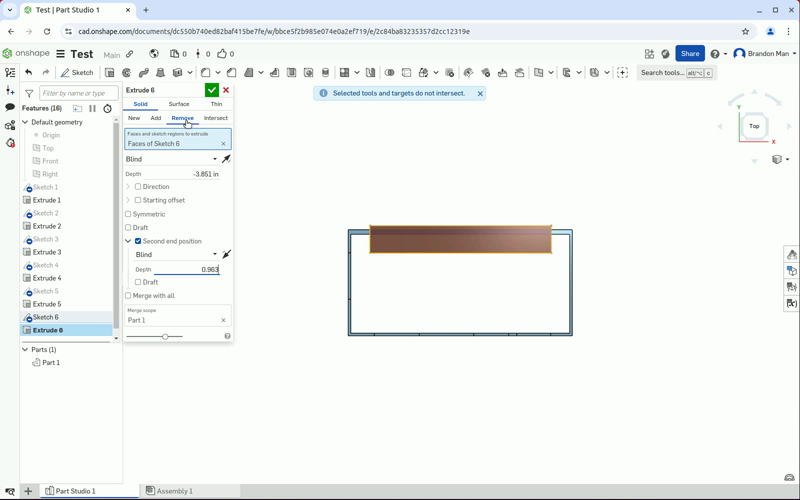
key(tab, 2)
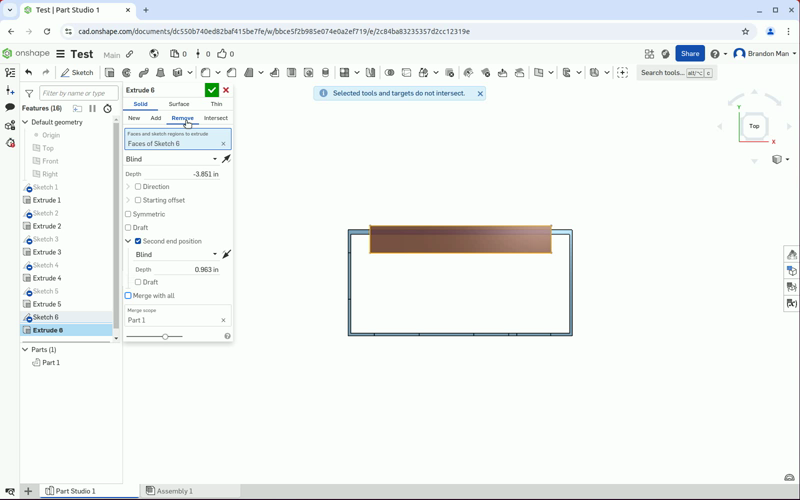
key(space)
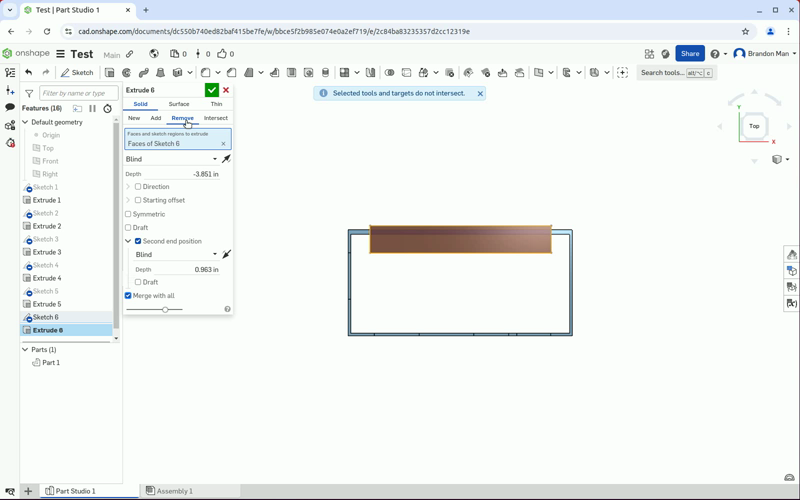
key(enter)
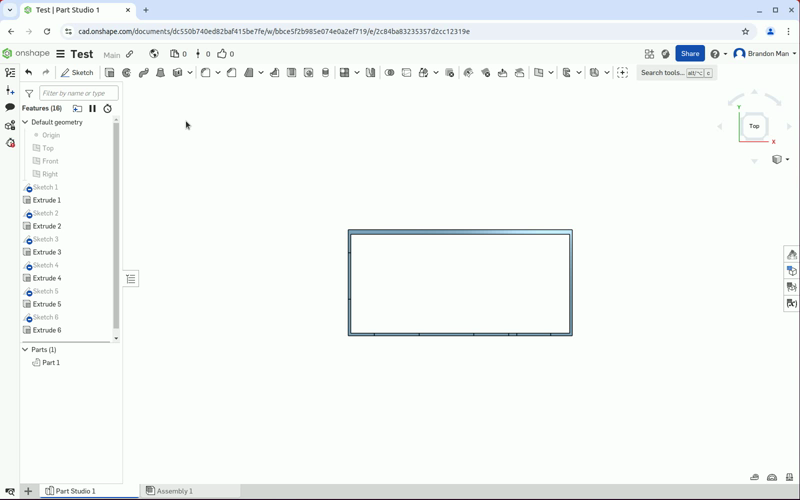
key(shift+h)
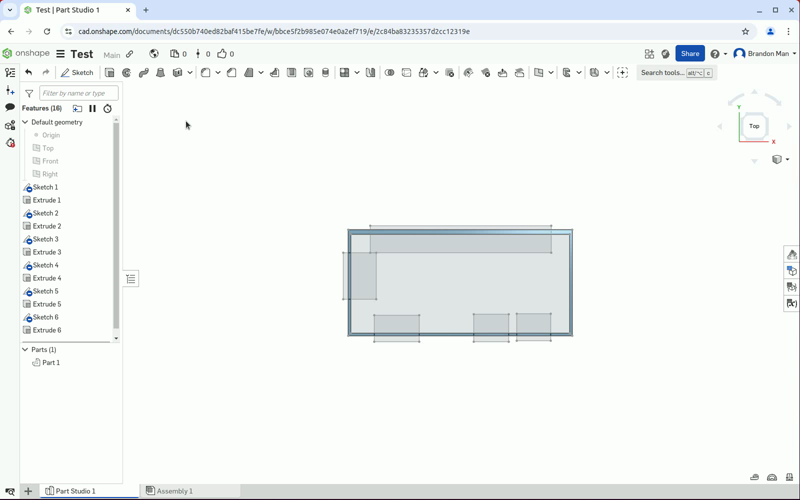
key(shift+h)
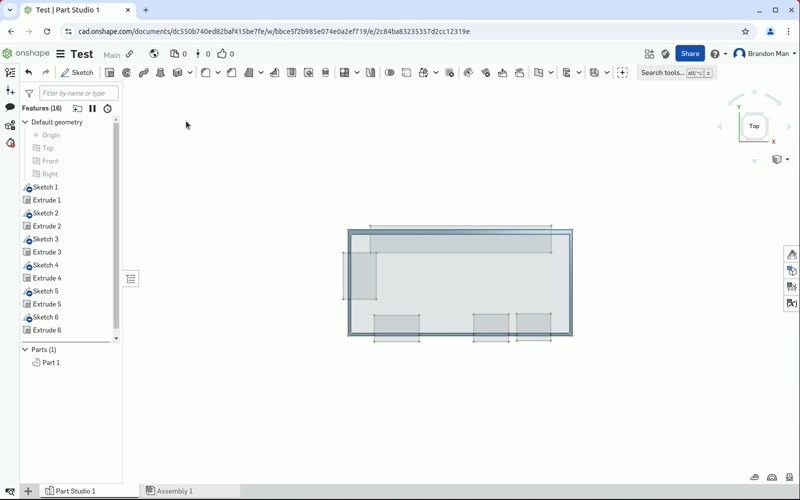
key(shift+7)
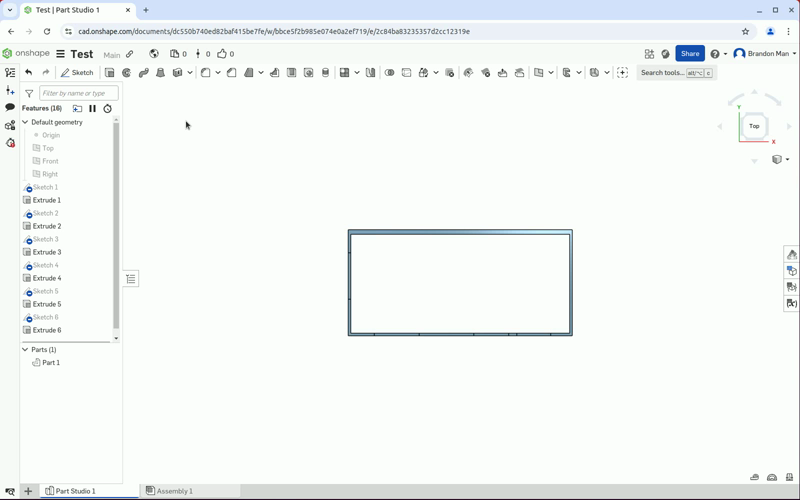
key(up, 3)
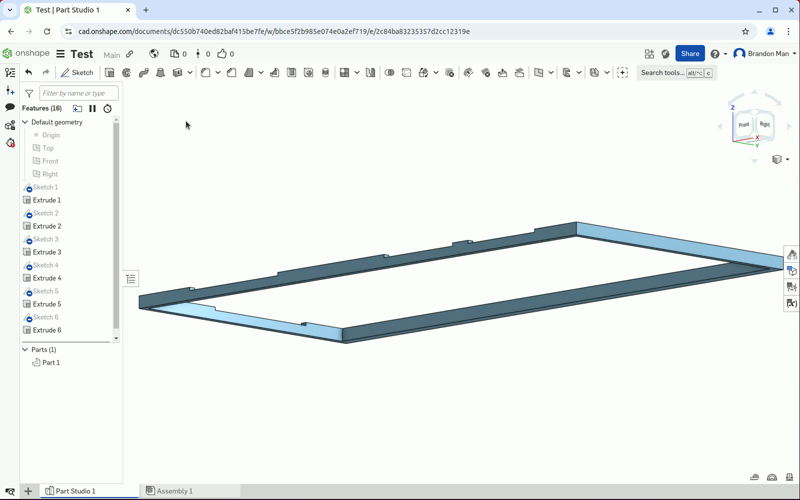
key(left, 3)
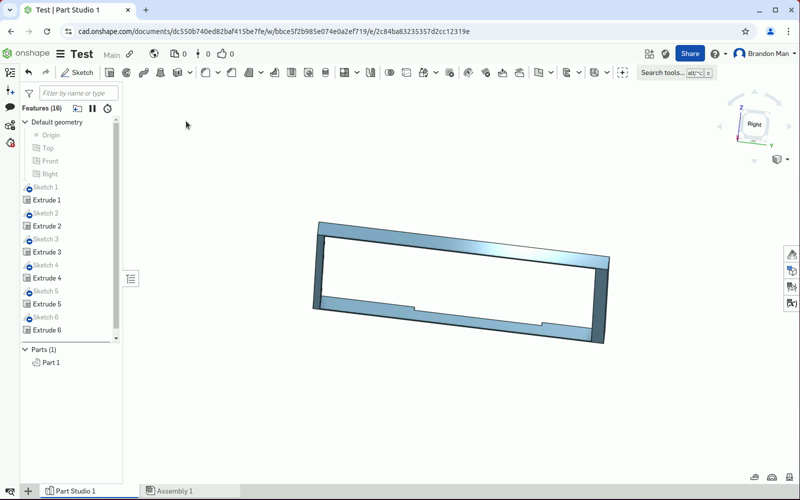
key(right, 3)
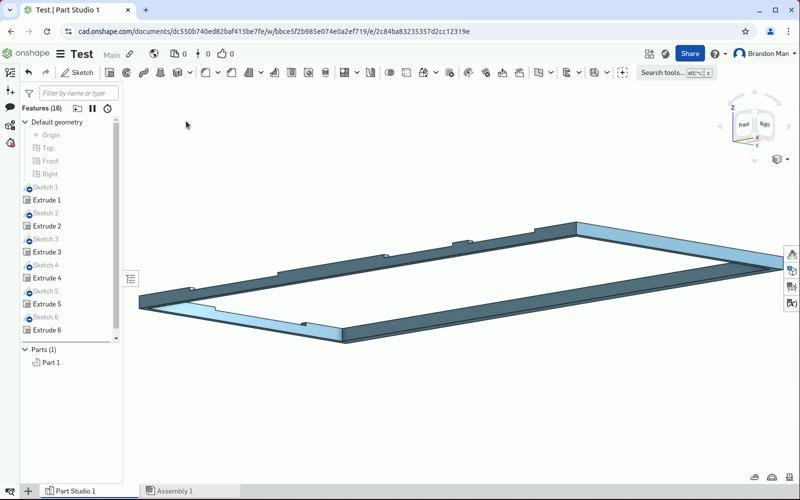
key(down, 3)
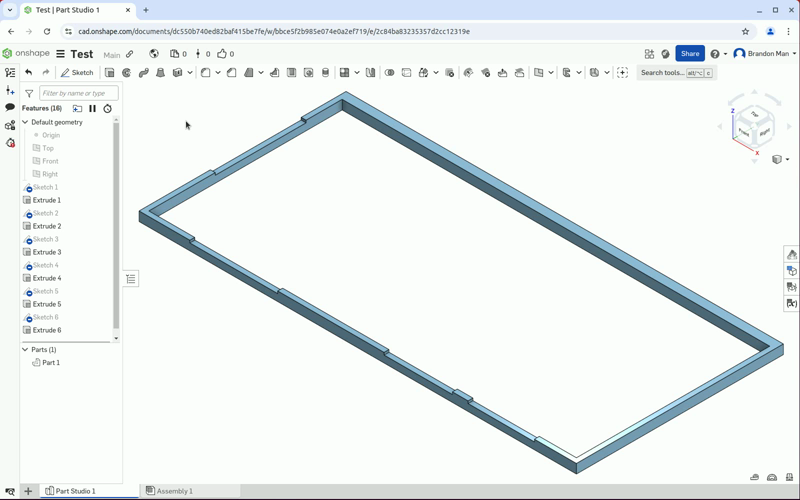
mouse_move(69, 189)
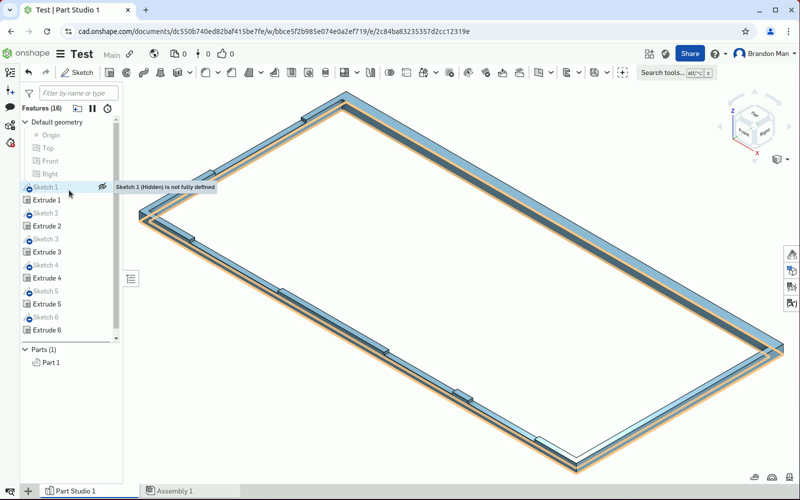
click(69, 189)